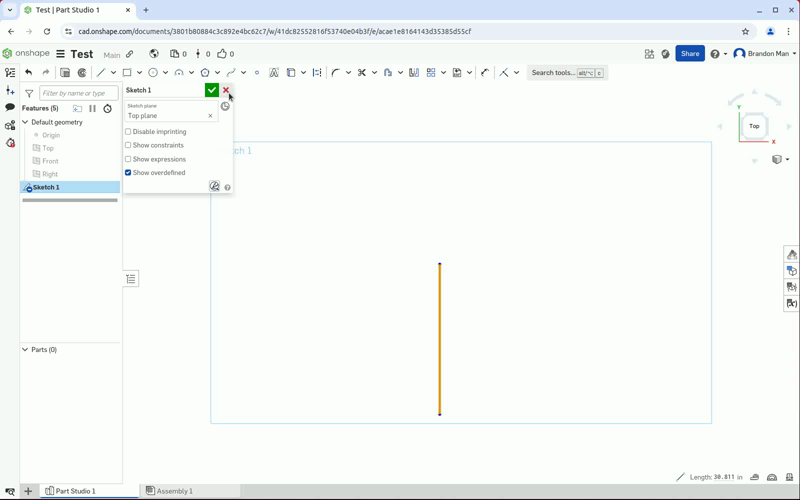
key(shift+h)
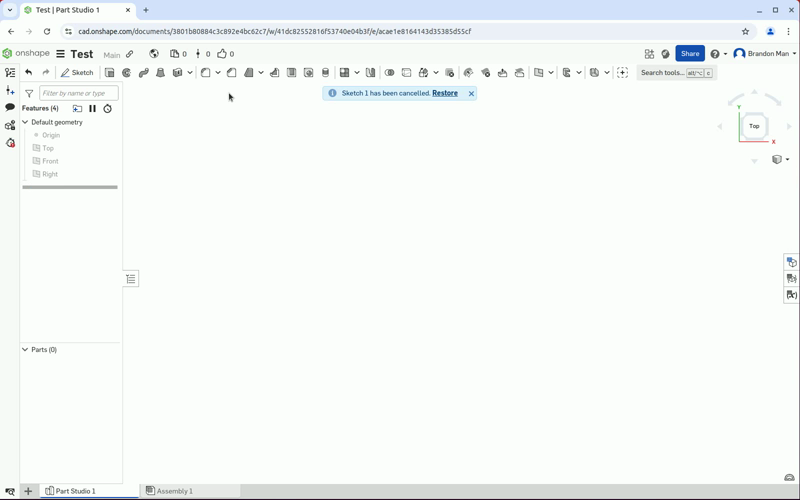
mouse_move(73, 352)
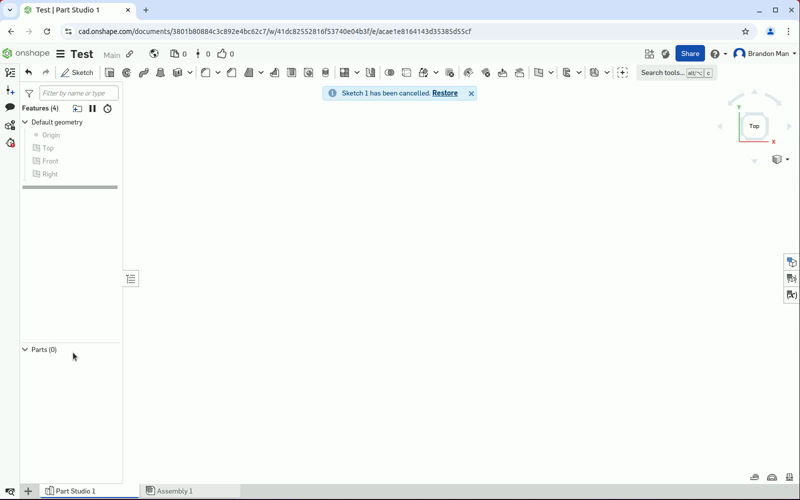
key(y)
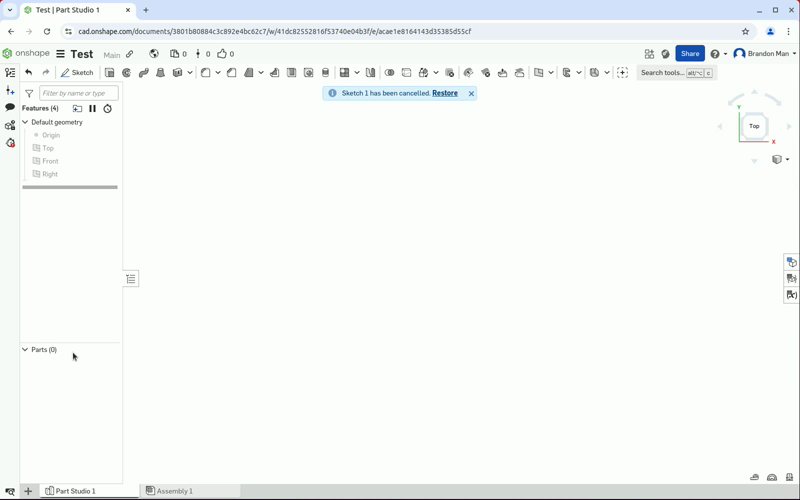
key(shift+p)
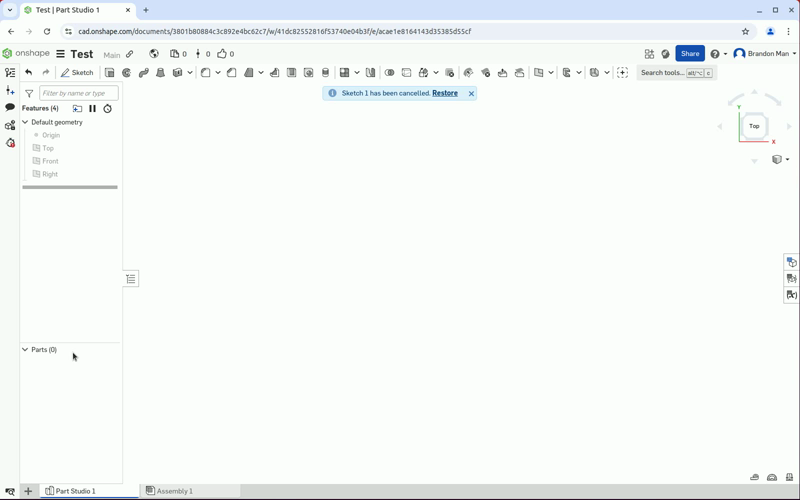
key(space)
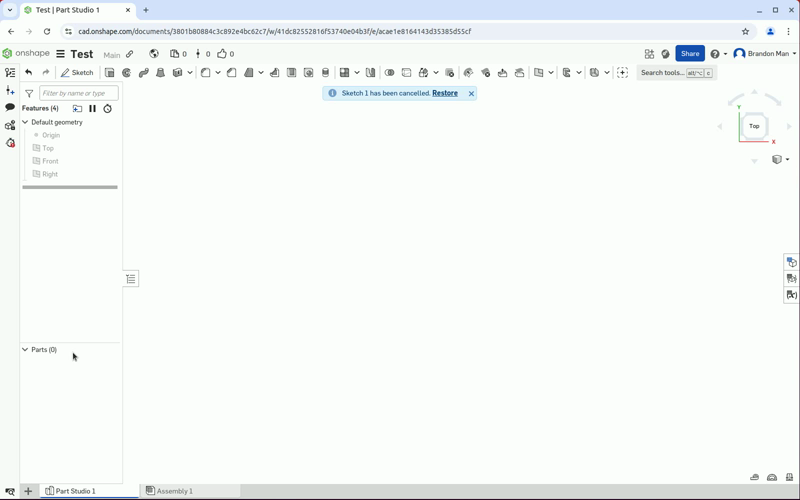
key_down(shift)
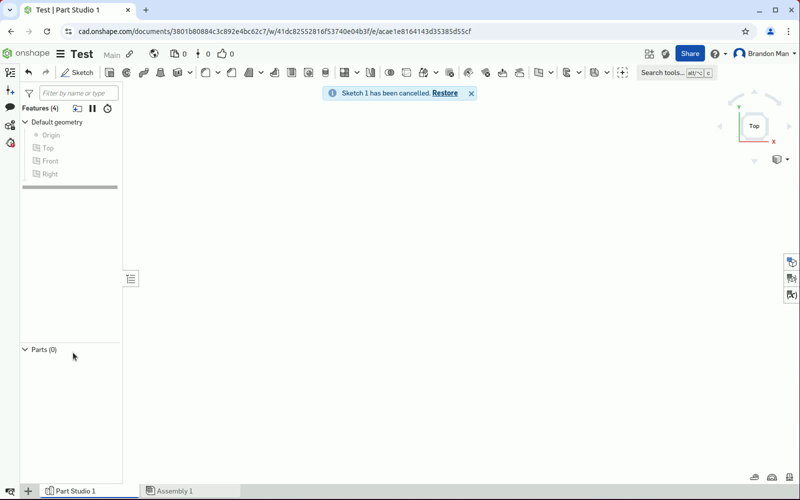
key(up)
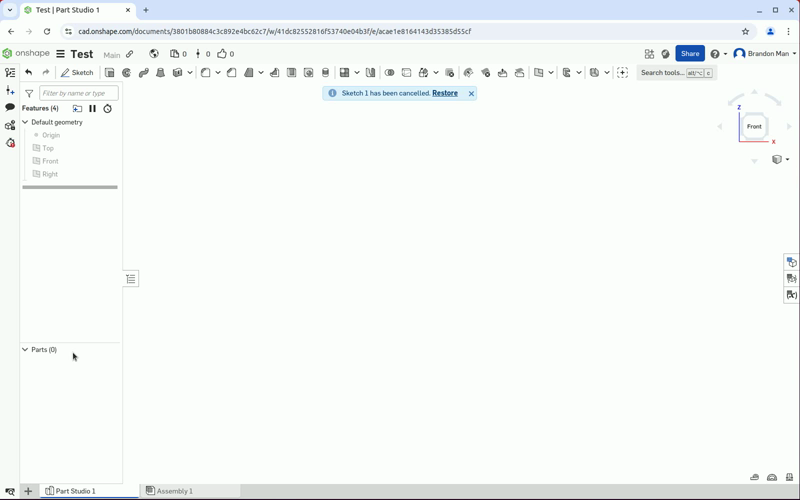
key_up(shift)
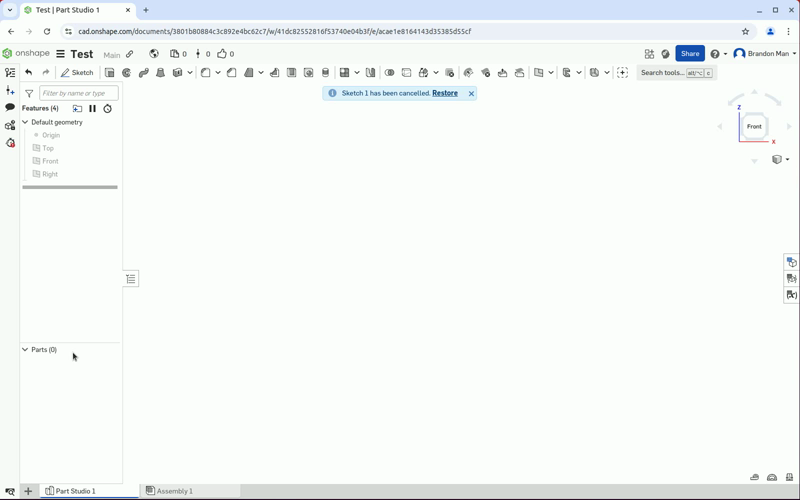
mouse_move(73, 352)
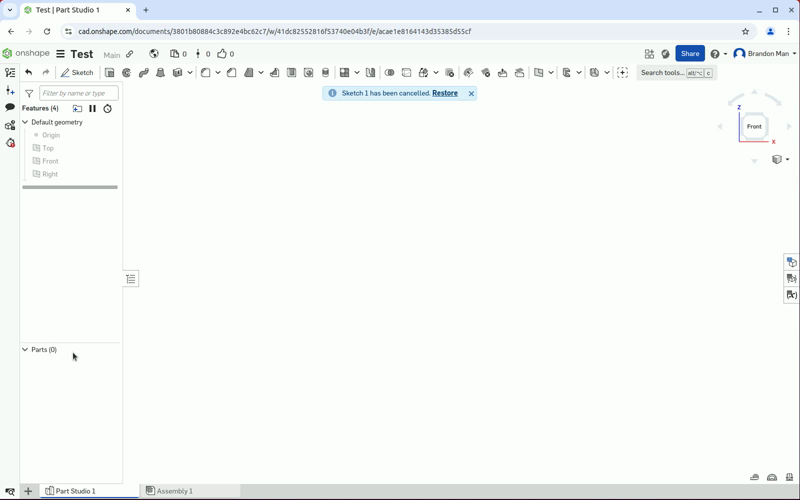
key(shift+y)
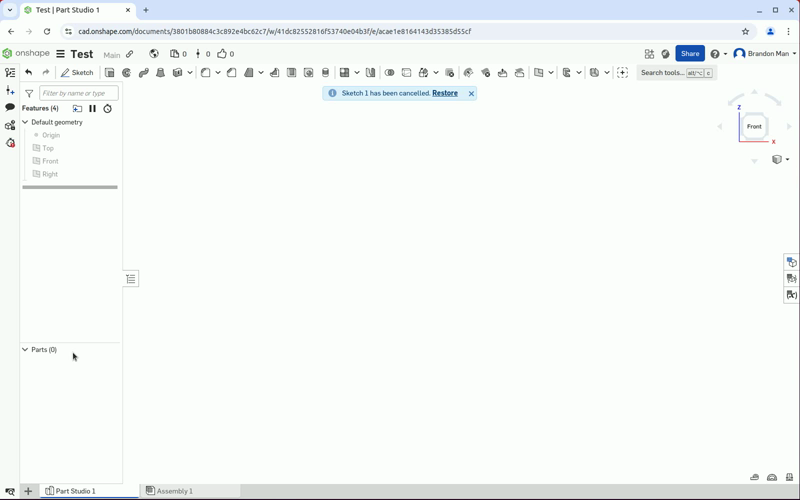
key(shift+s)
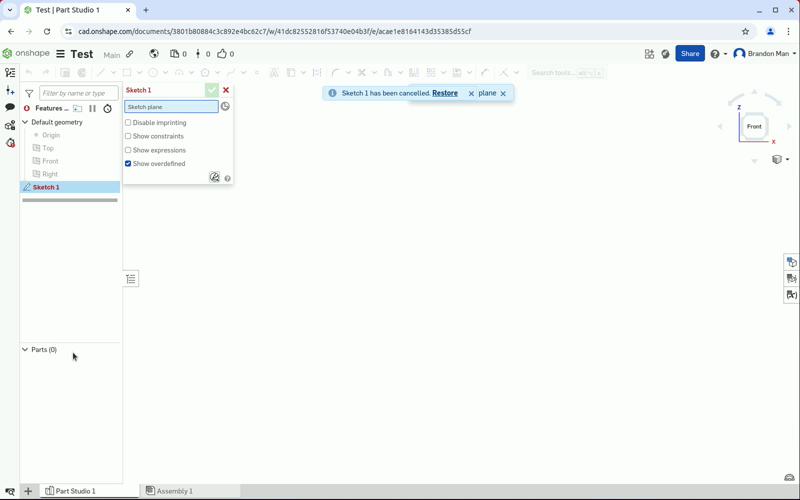
mouse_move(73, 163)
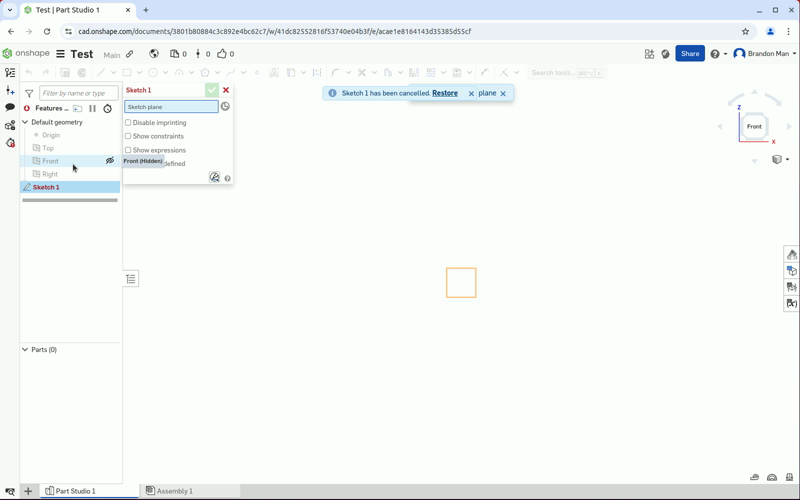
click(73, 163)
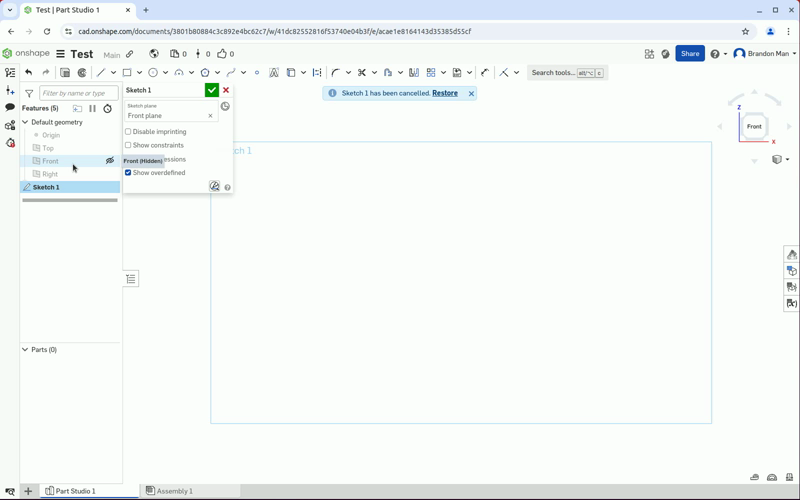
mouse_move(73, 352)
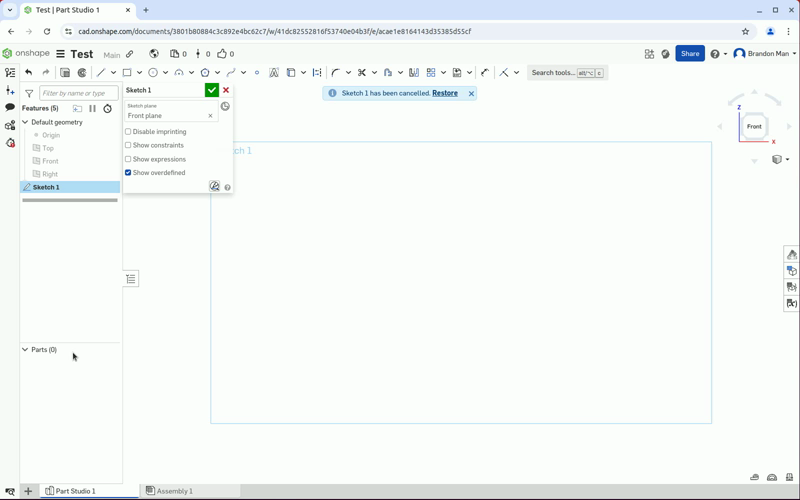
key(y)
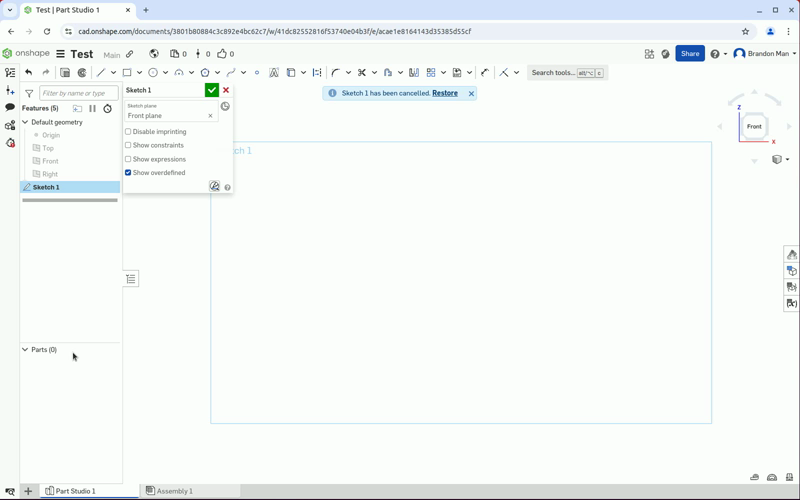
key(c)
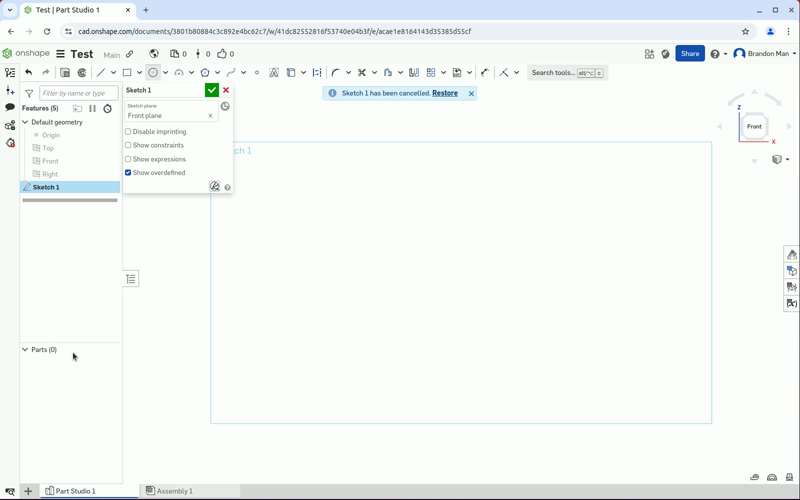
key_down(shift)
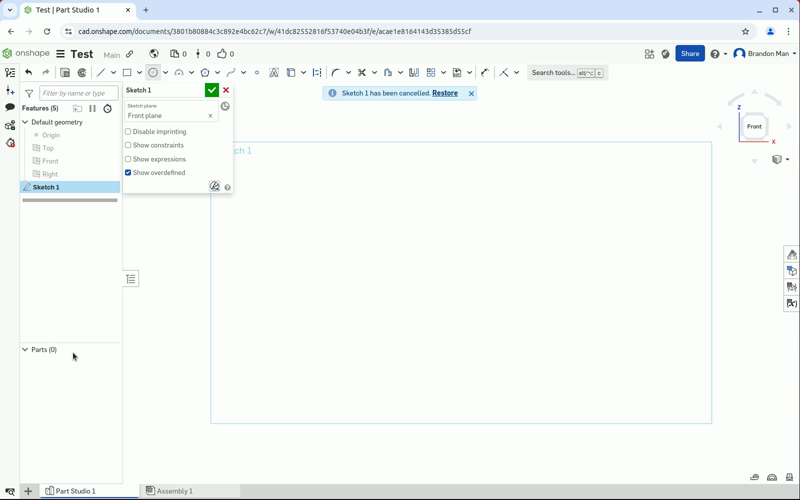
mouse_move(461, 200)
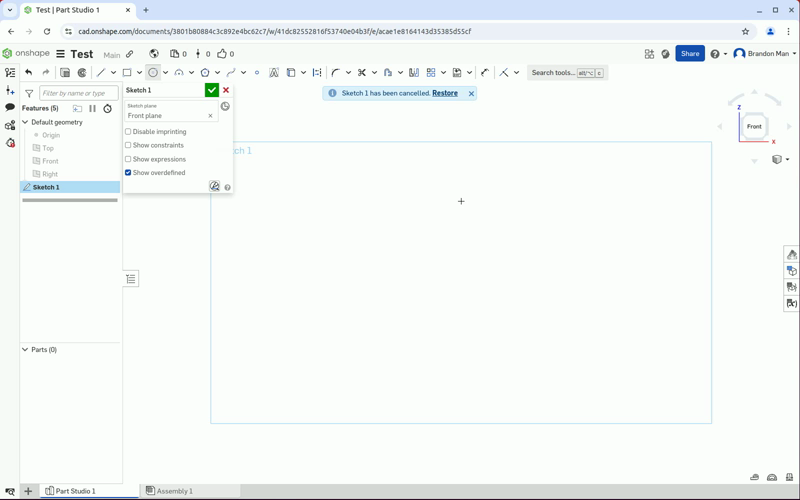
click(461, 200)
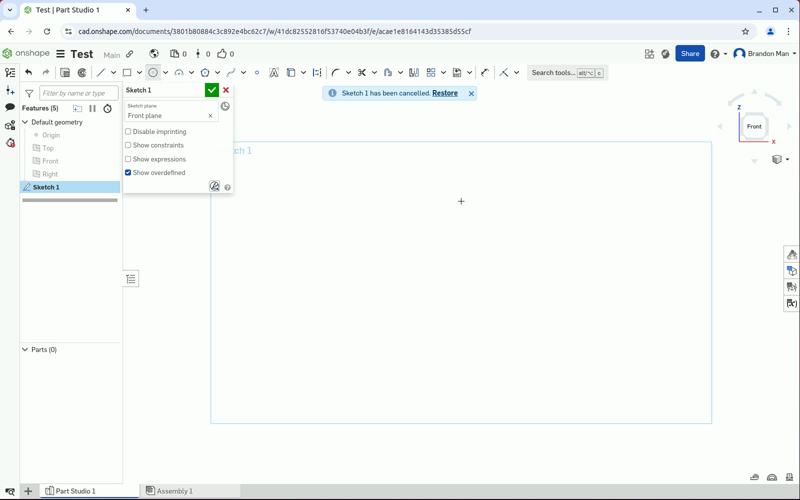
key_up(shift)
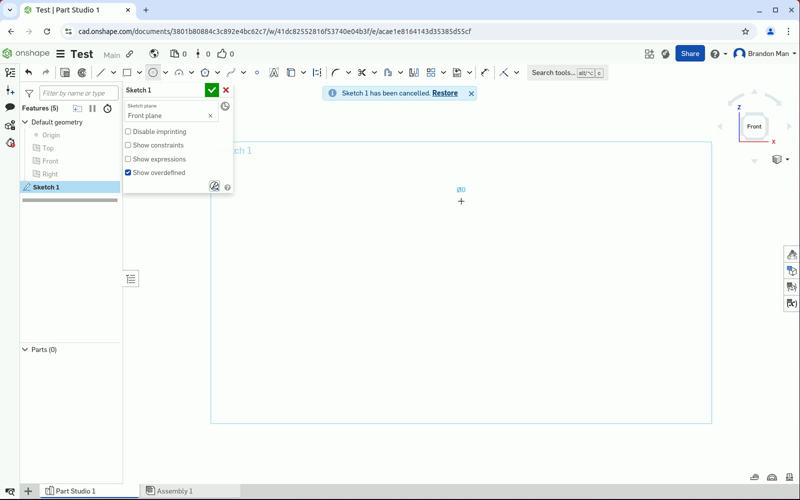
mouse_move(492, 200)
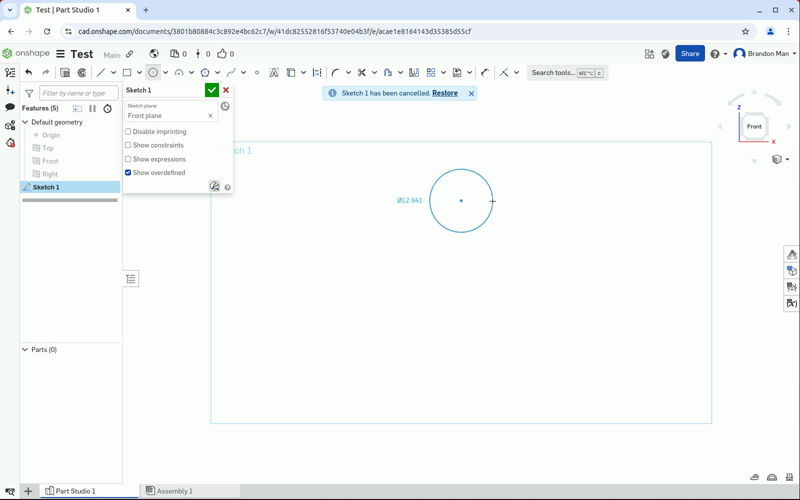
click(492, 200)
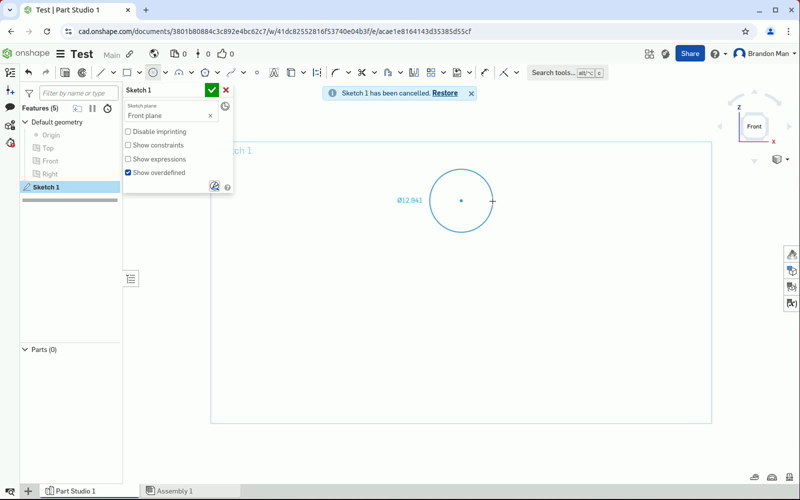
key(esc)
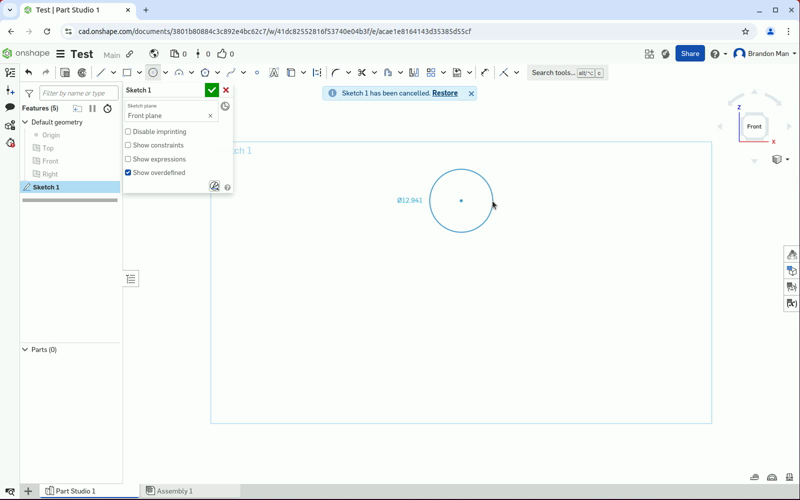
key(c)
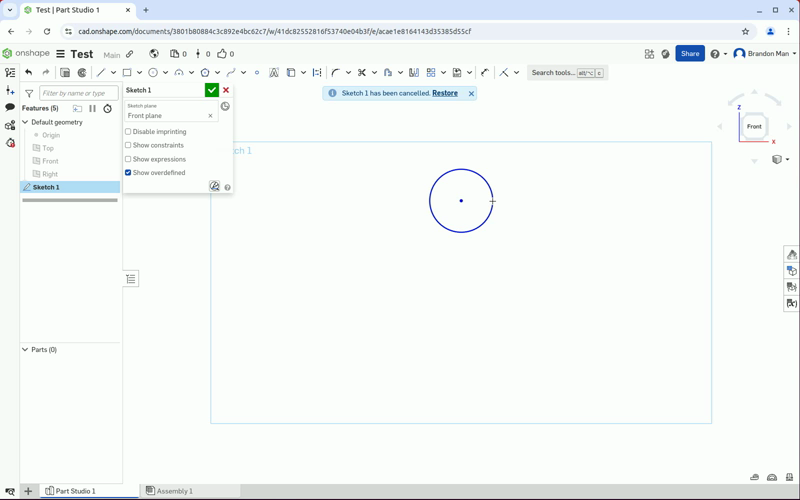
key_down(shift)
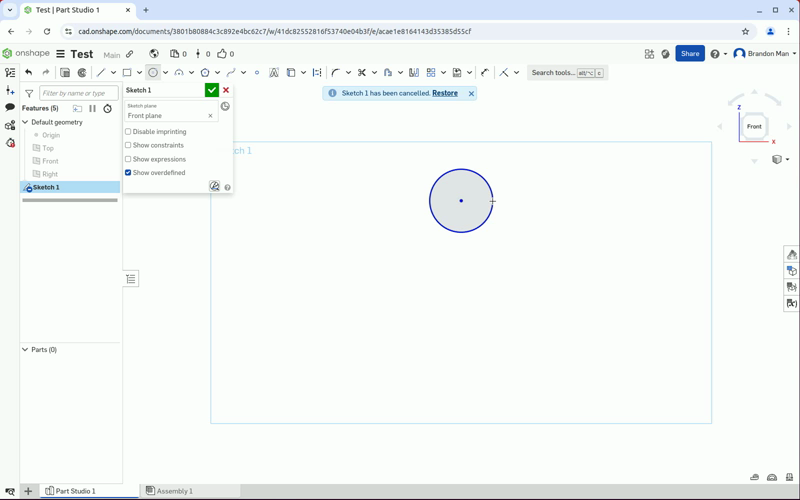
mouse_move(461, 200)
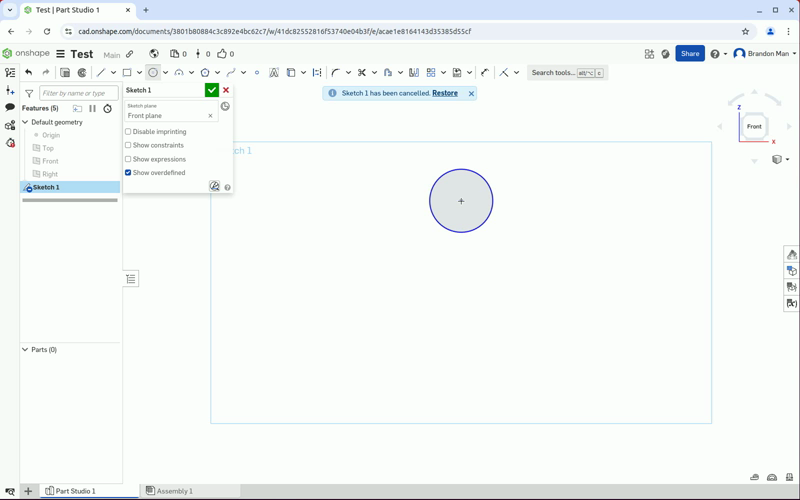
click(461, 200)
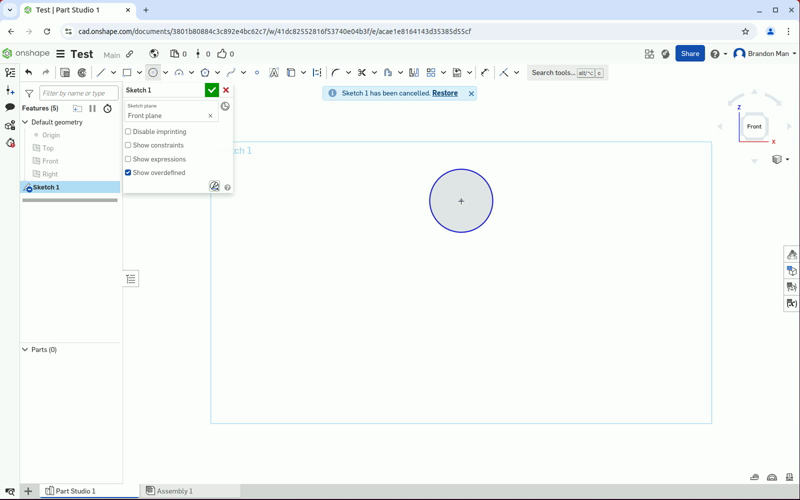
key_up(shift)
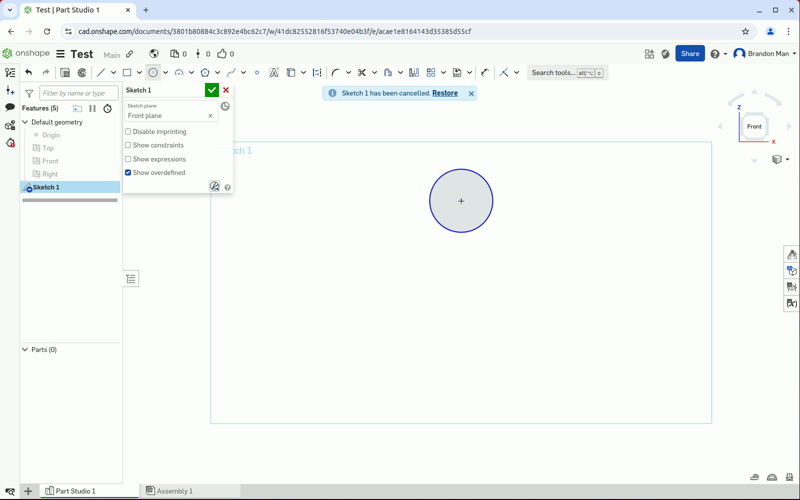
mouse_move(485, 200)
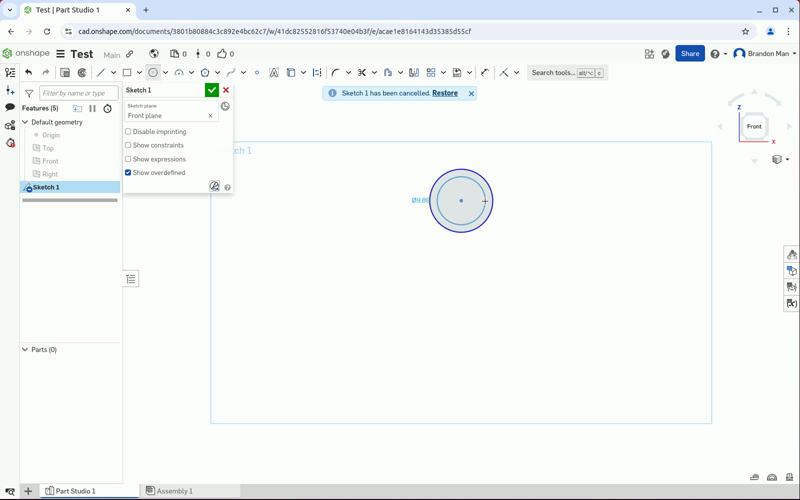
click(485, 200)
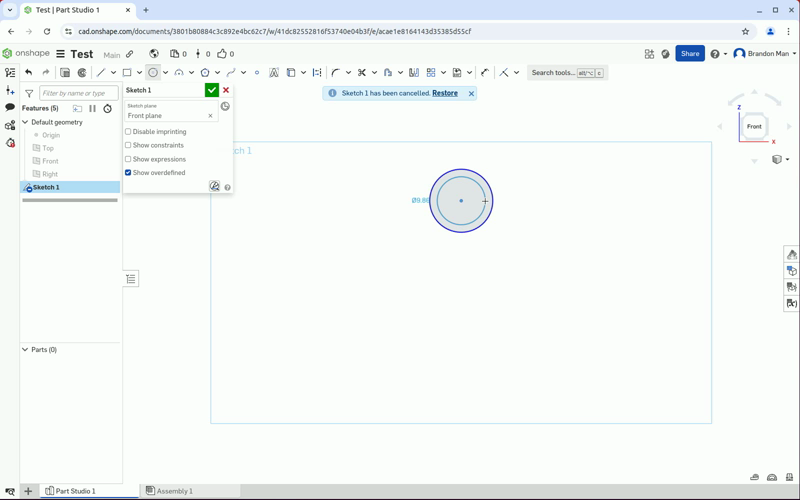
key(esc)
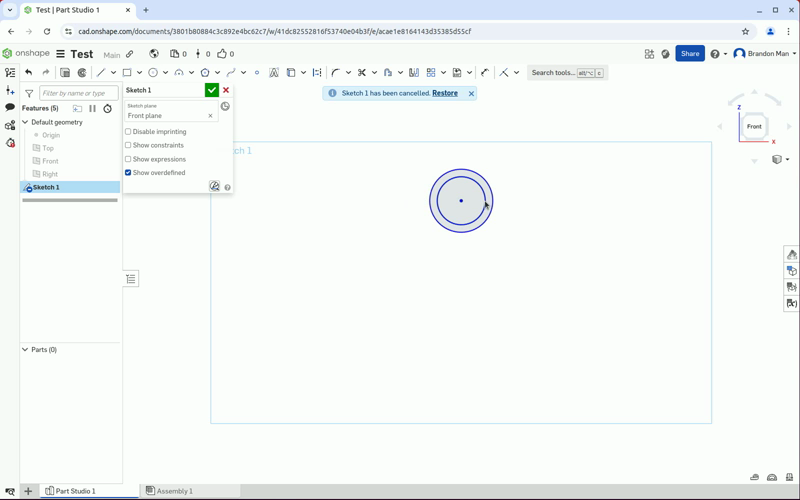
mouse_move(488, 189)
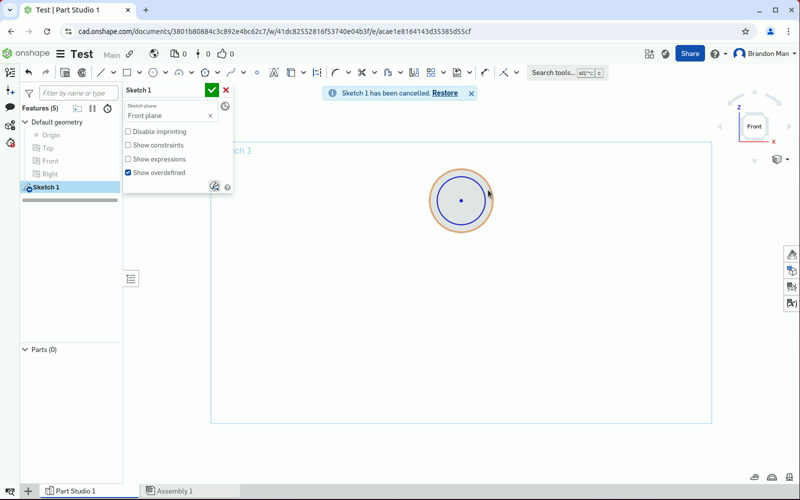
scroll(6)
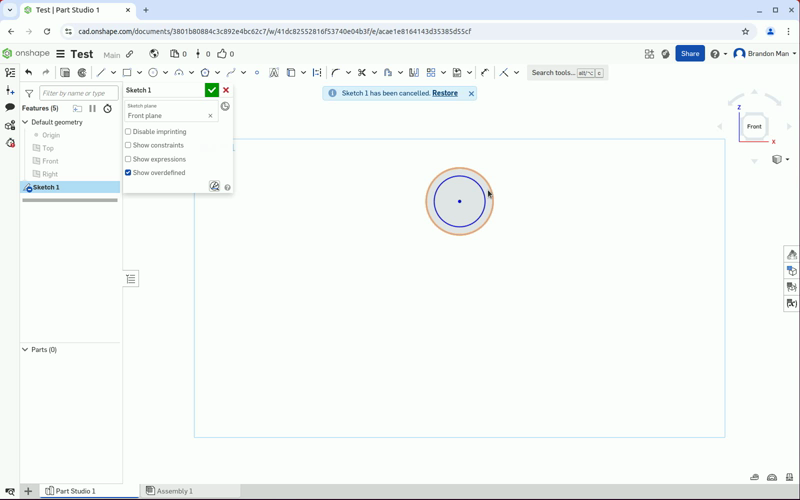
scroll(6)
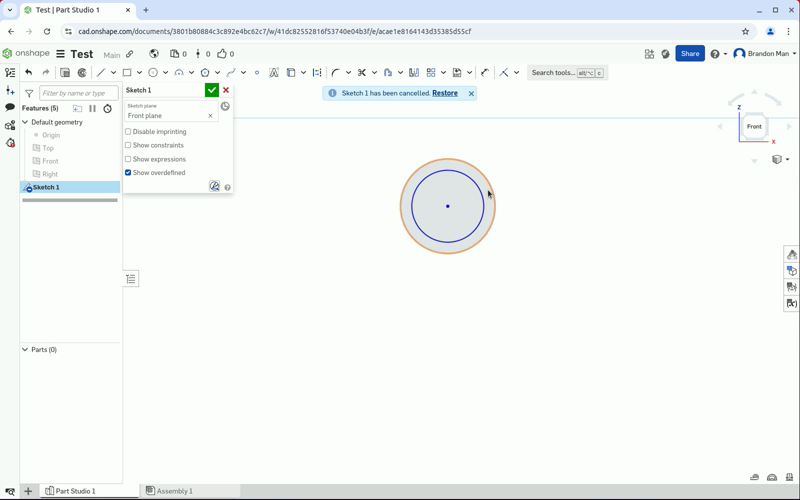
scroll(6)
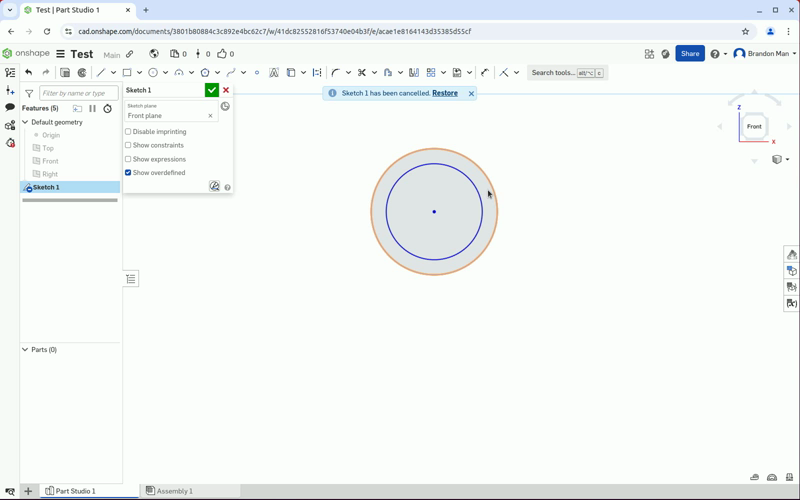
scroll(6)
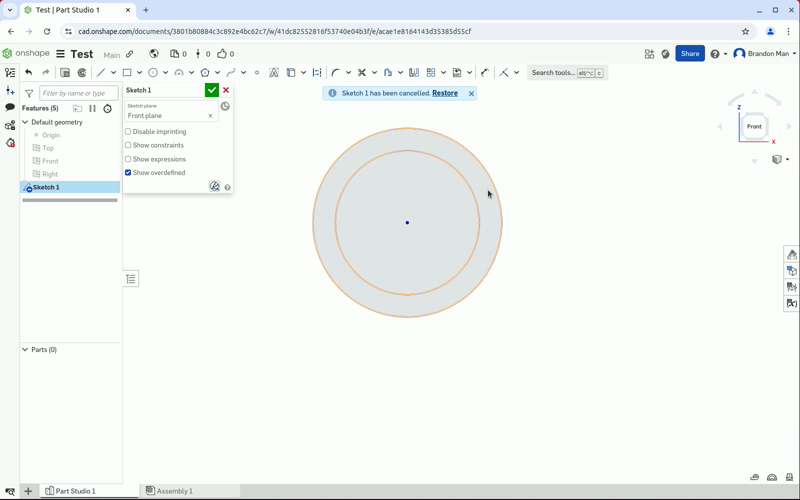
scroll(6)
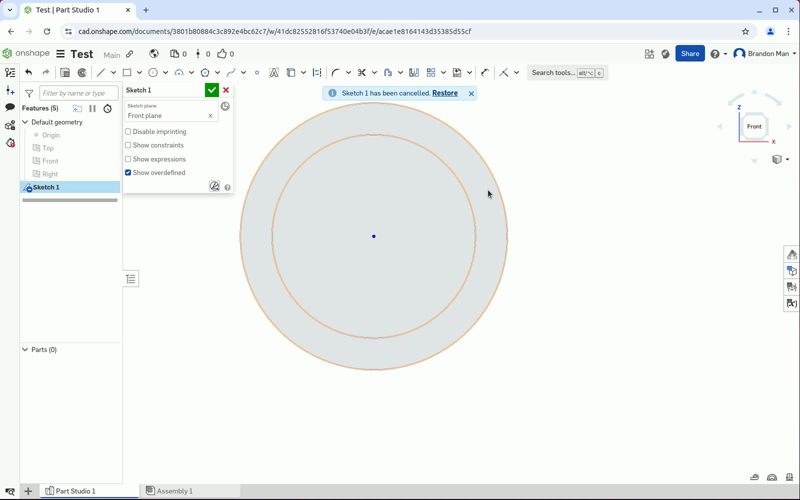
scroll(6)
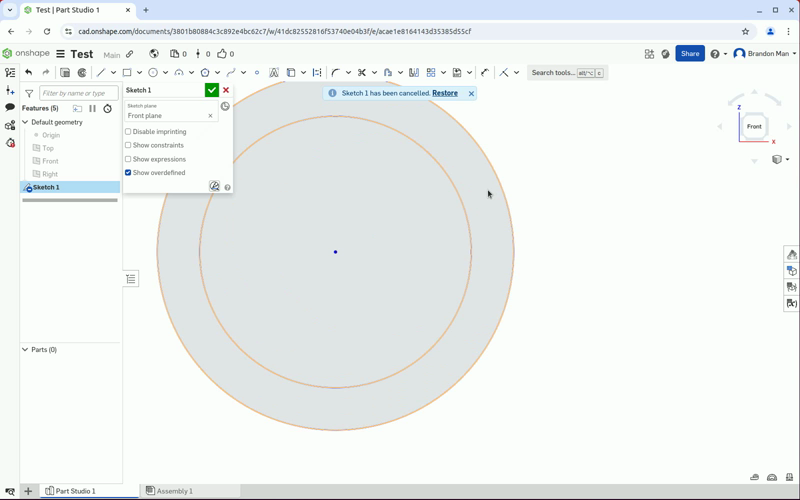
scroll(6)
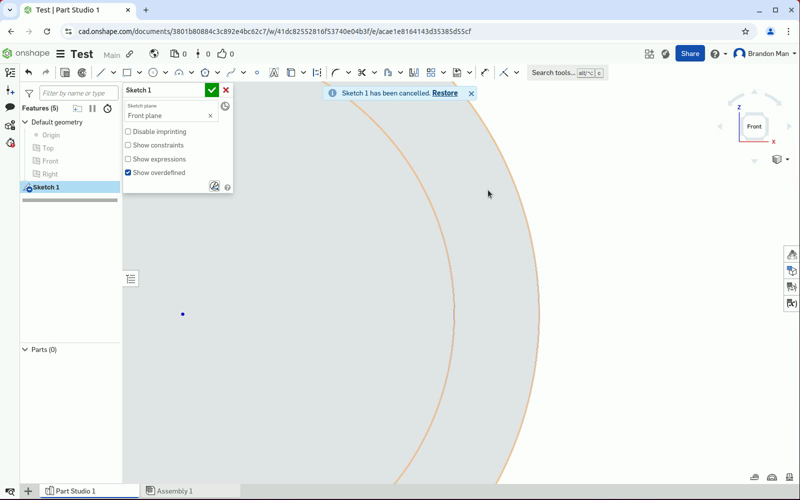
click(488, 189)
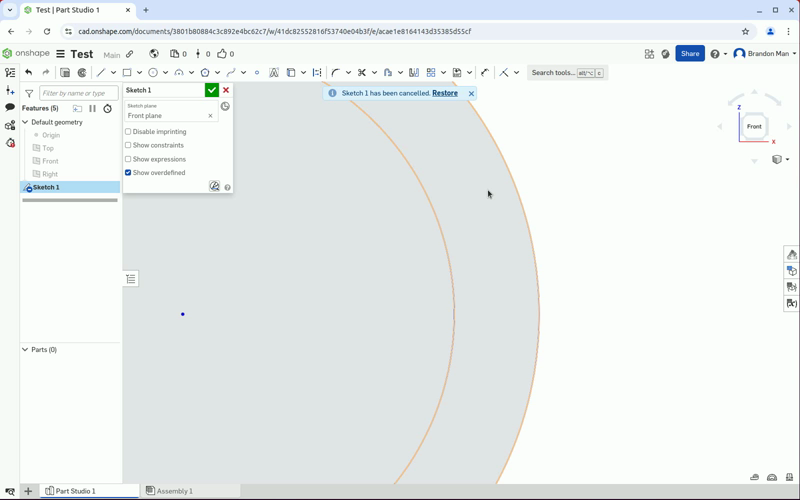
scroll(-6)
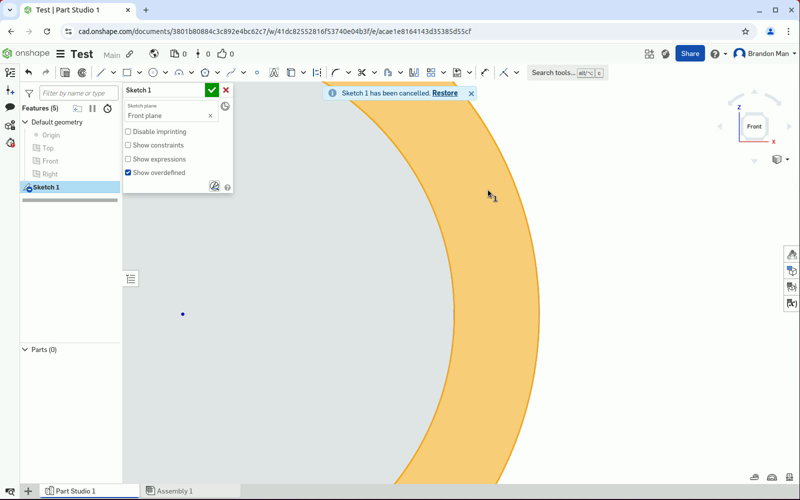
scroll(-6)
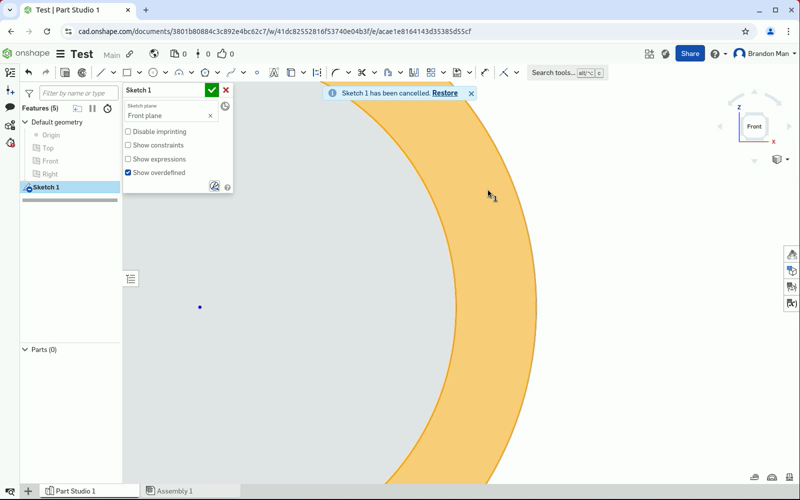
scroll(-6)
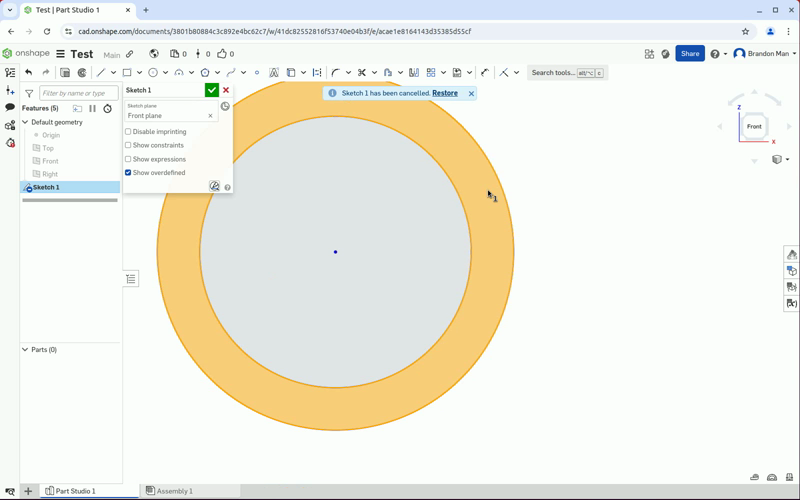
scroll(-6)
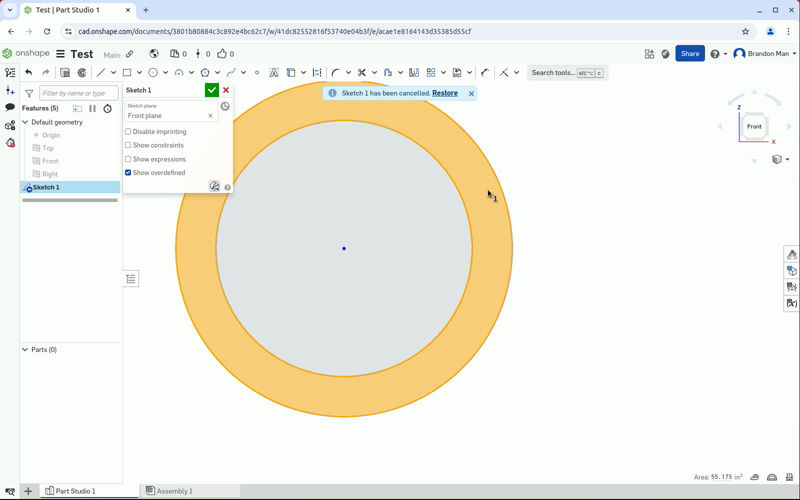
scroll(-6)
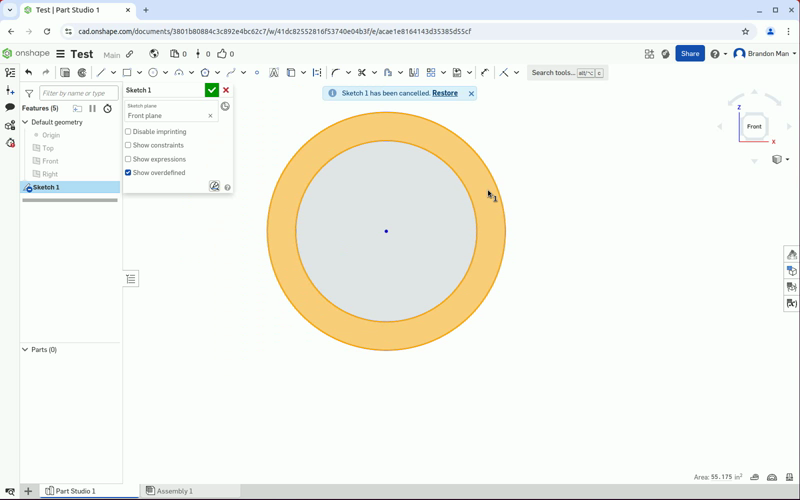
scroll(-6)
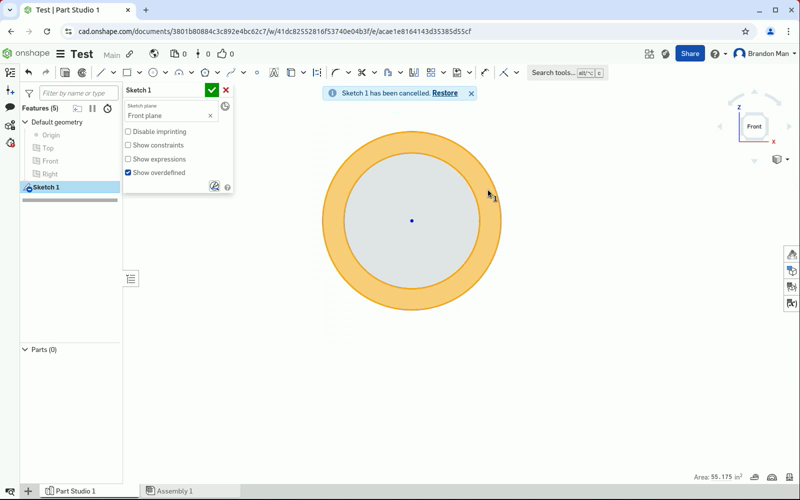
scroll(-6)
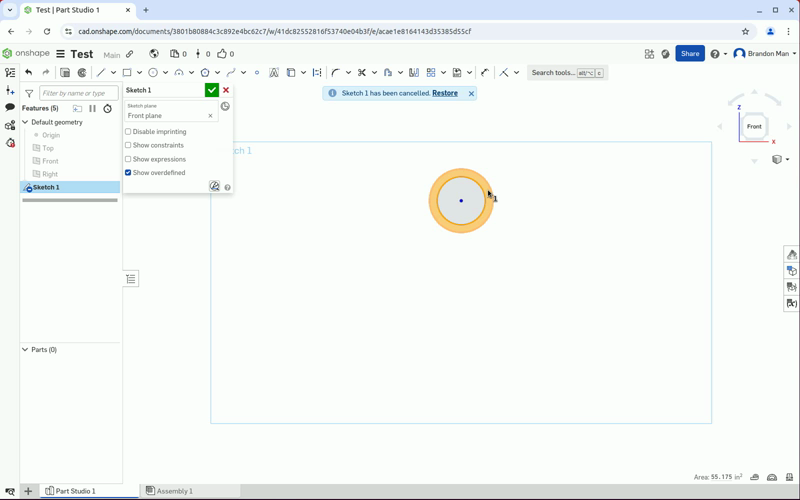
mouse_move(73, 352)
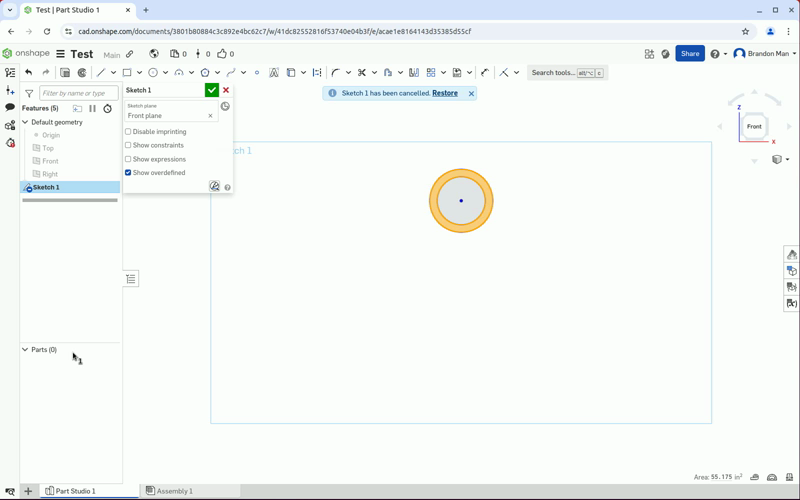
key(shift+y)
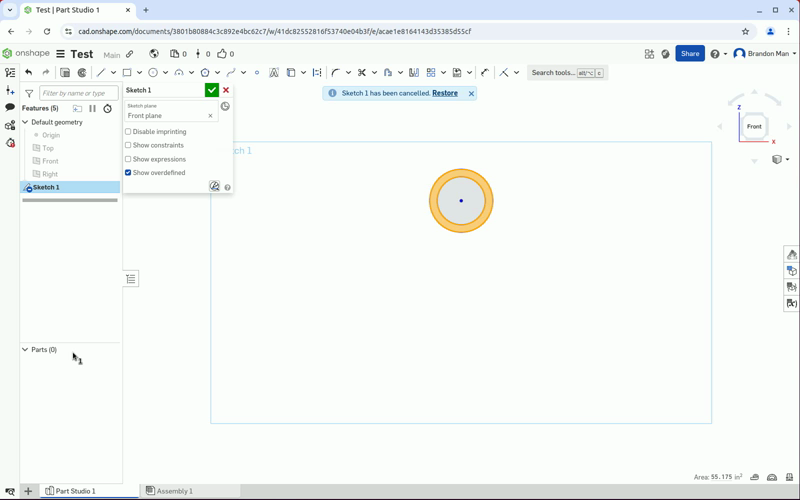
key(shift+e)
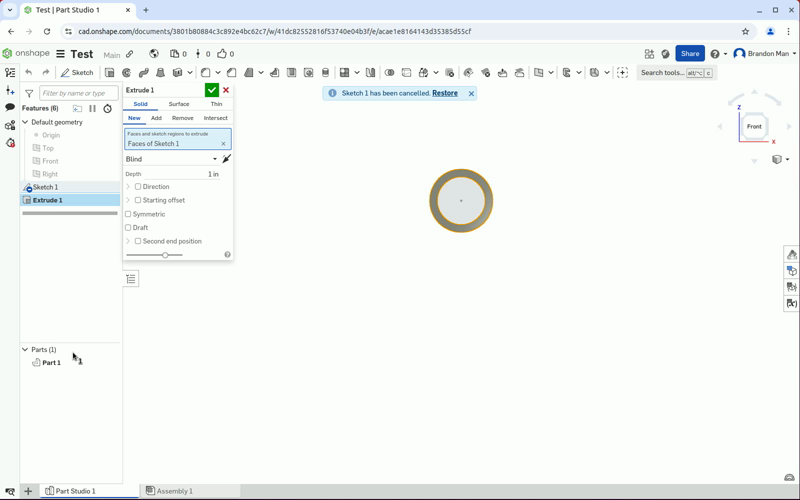
mouse_move(143, 106)
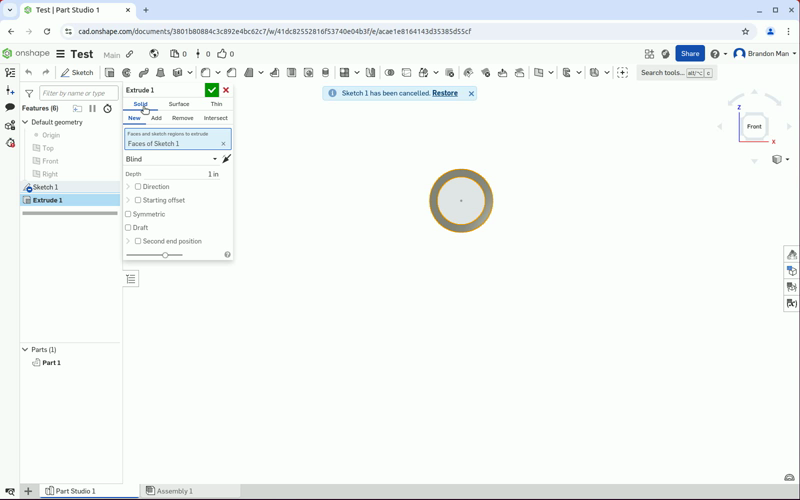
click(143, 106)
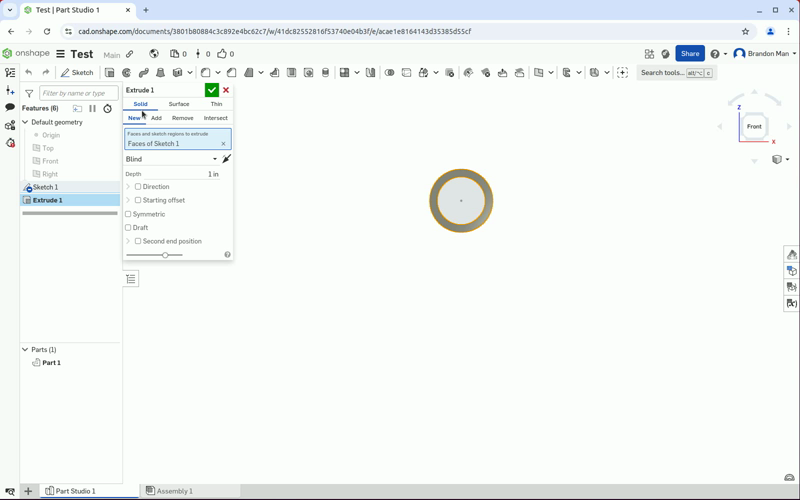
mouse_move(137, 120)
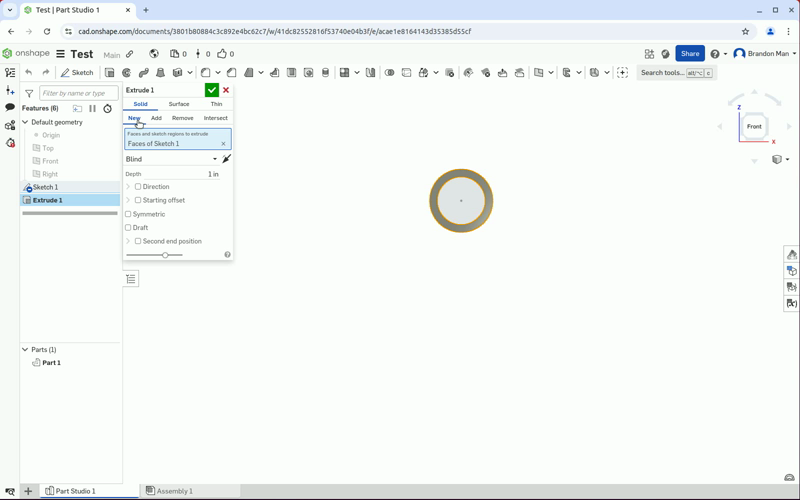
click(137, 120)
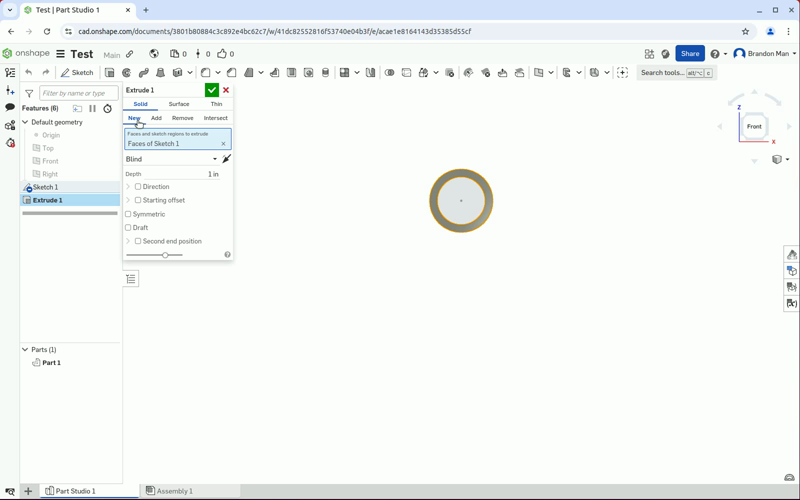
key(tab, 4)
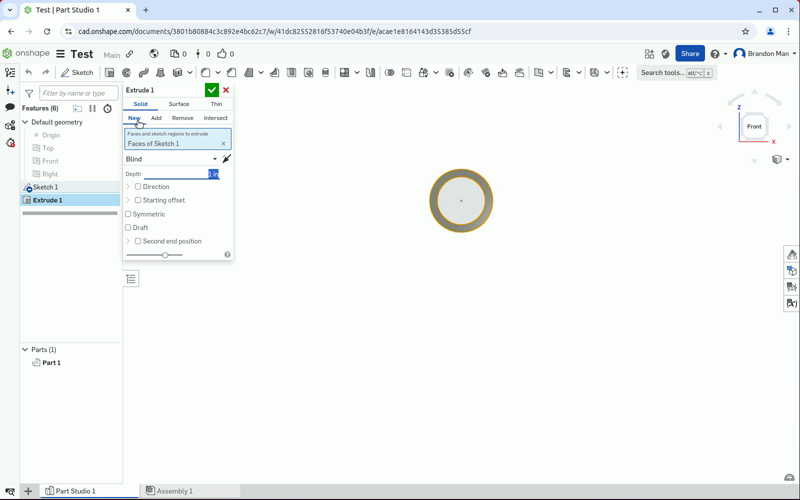
text(6.74)
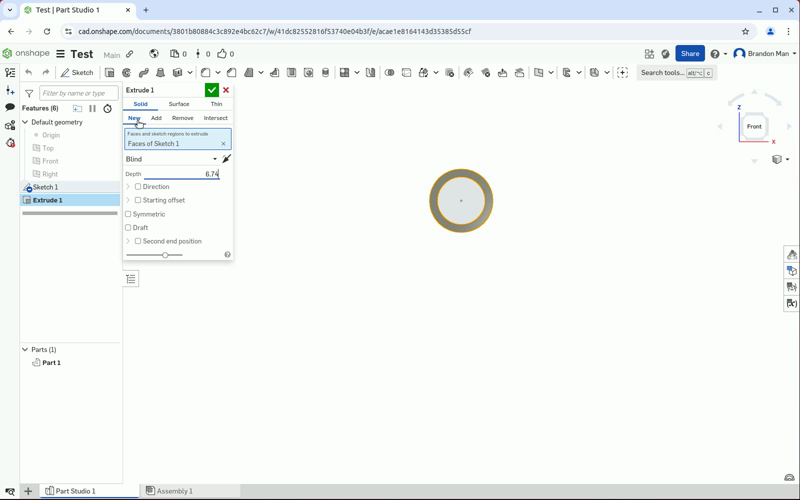
key(enter)
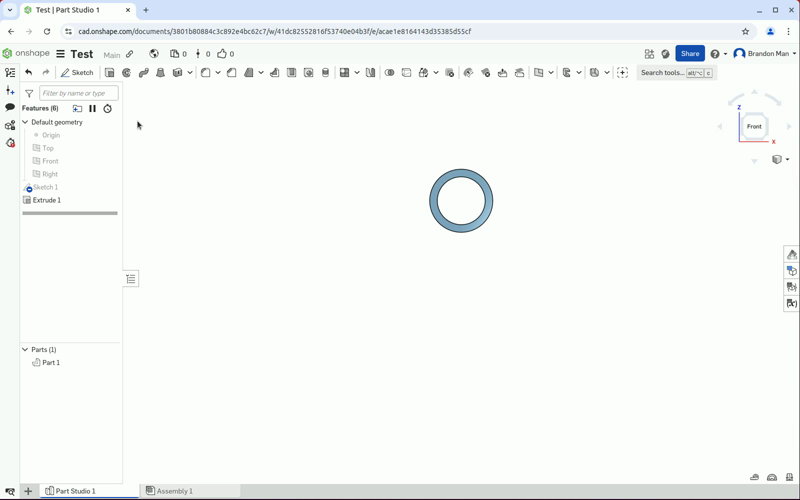
key(shift+h)
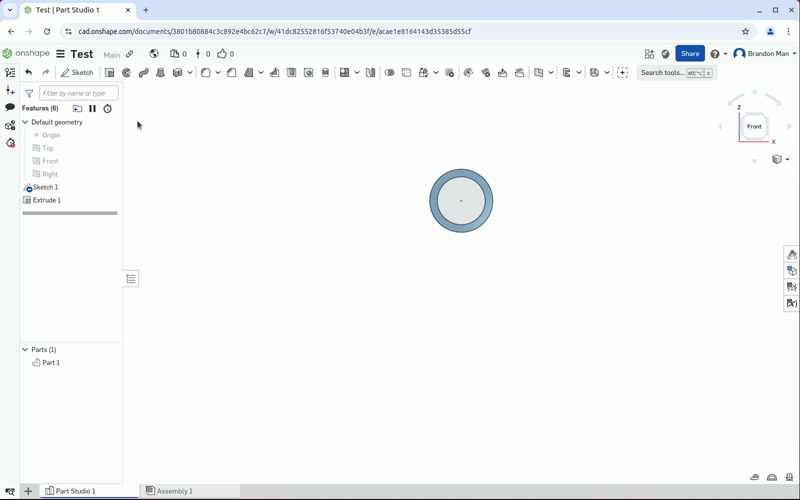
key(shift+h)
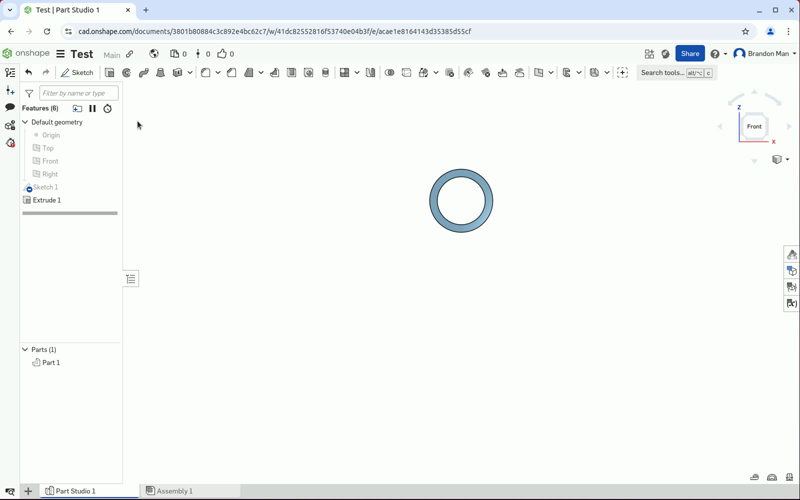
mouse_move(73, 189)
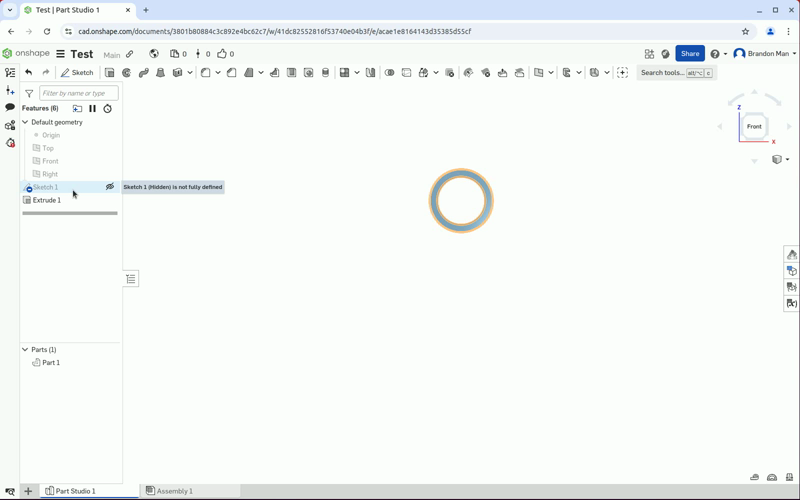
click(73, 189)
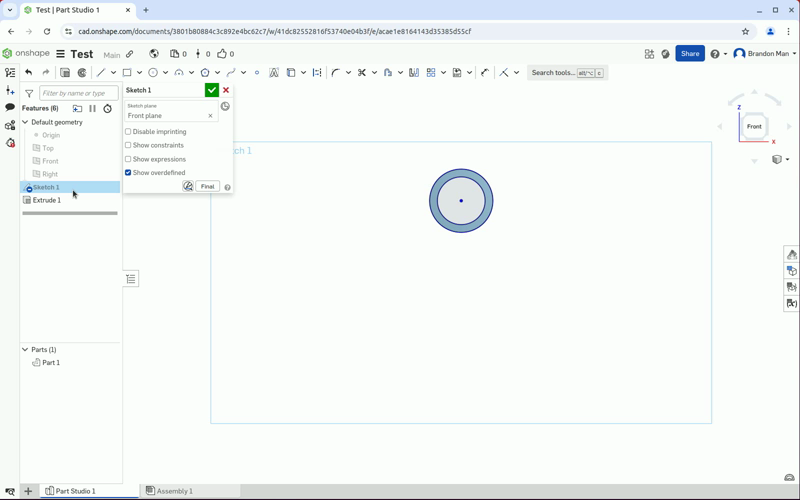
mouse_move(229, 92)
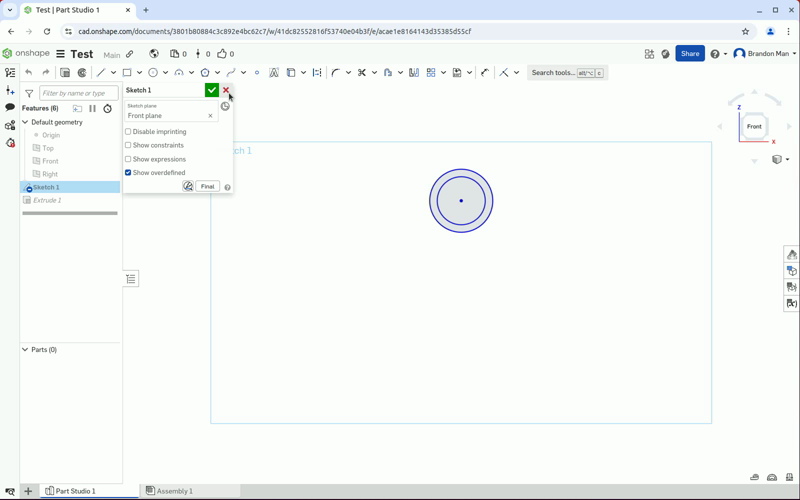
click(229, 92)
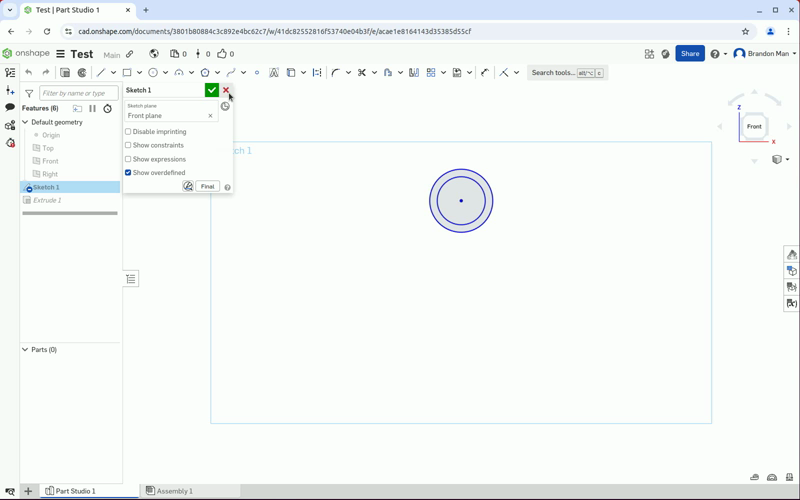
key(shift+s)
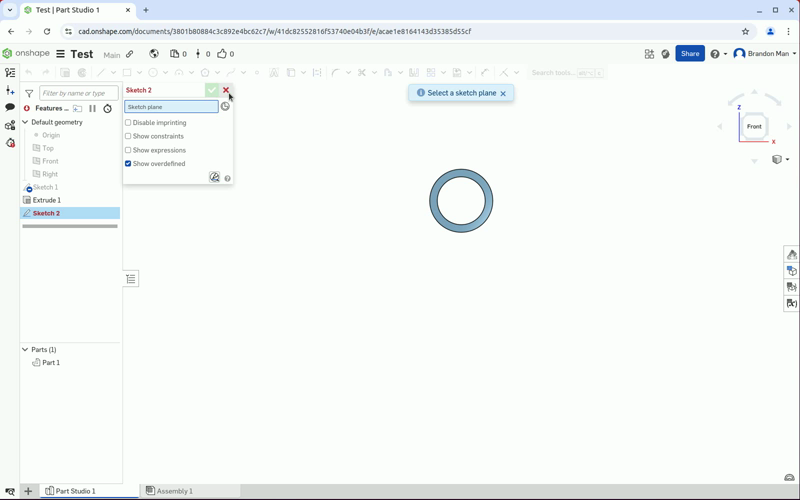
mouse_move(73, 163)
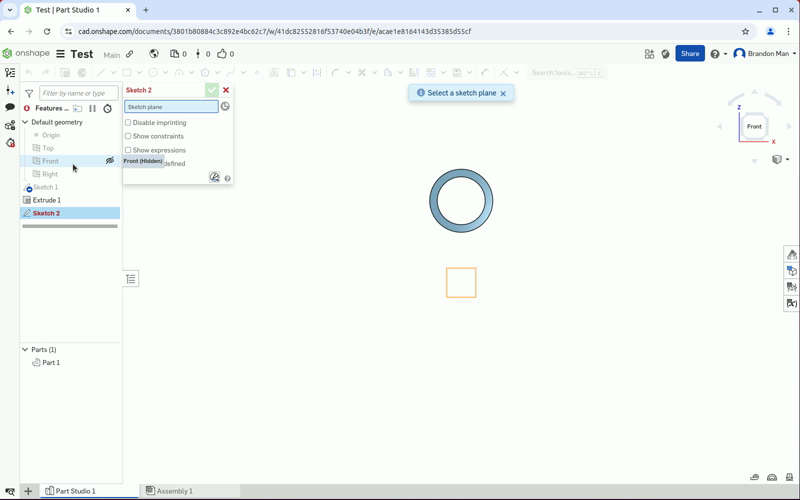
click(73, 163)
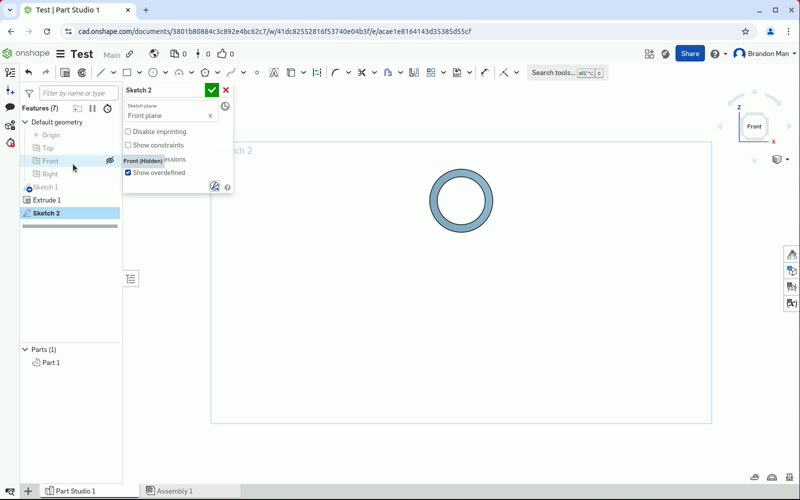
mouse_move(73, 352)
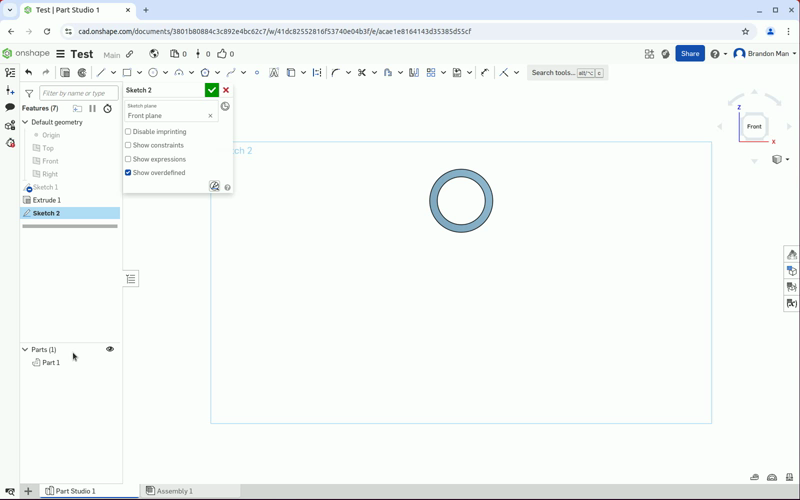
key(y)
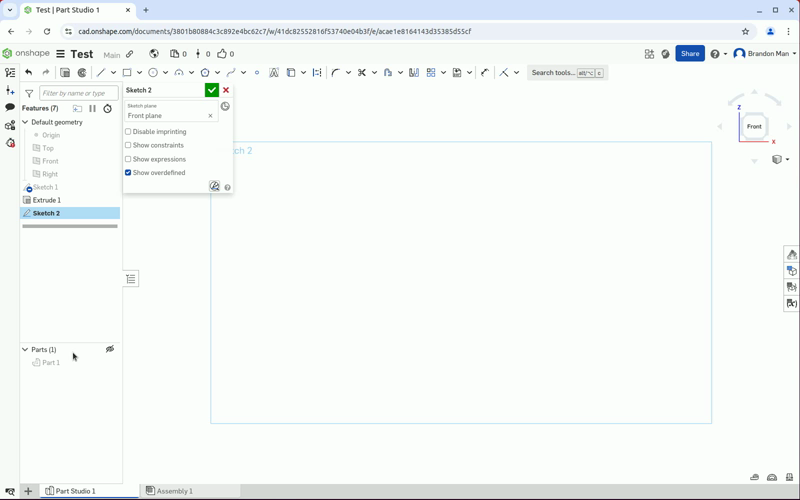
key(c)
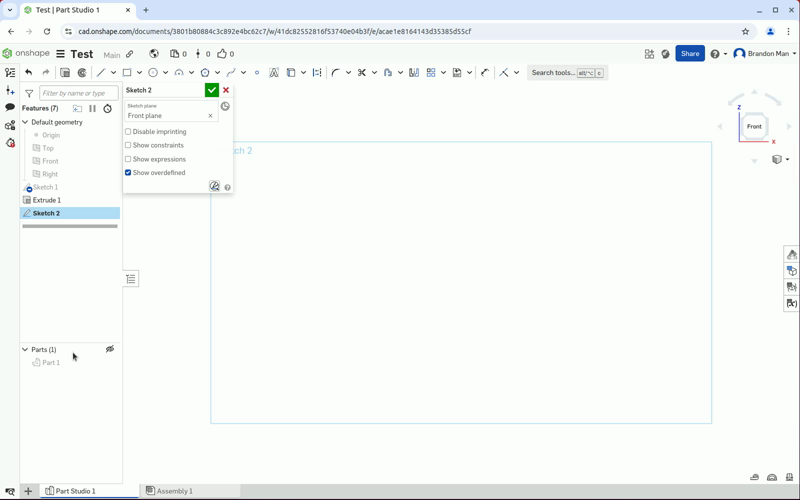
key_down(shift)
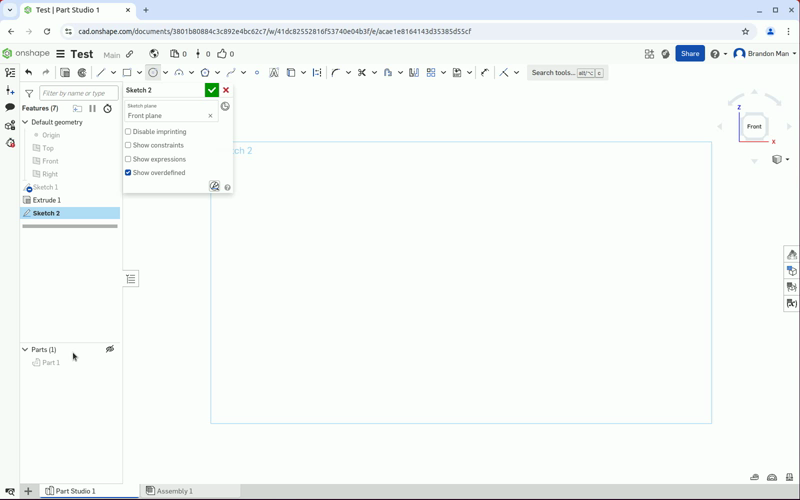
mouse_move(461, 365)
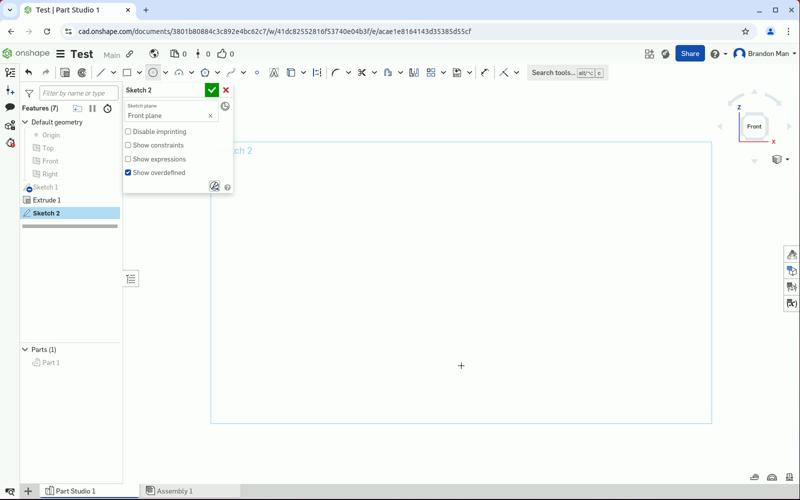
click(461, 365)
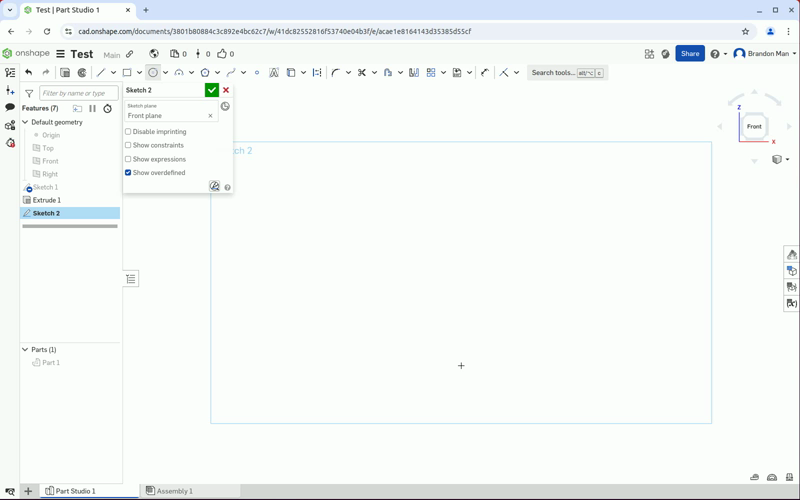
key_up(shift)
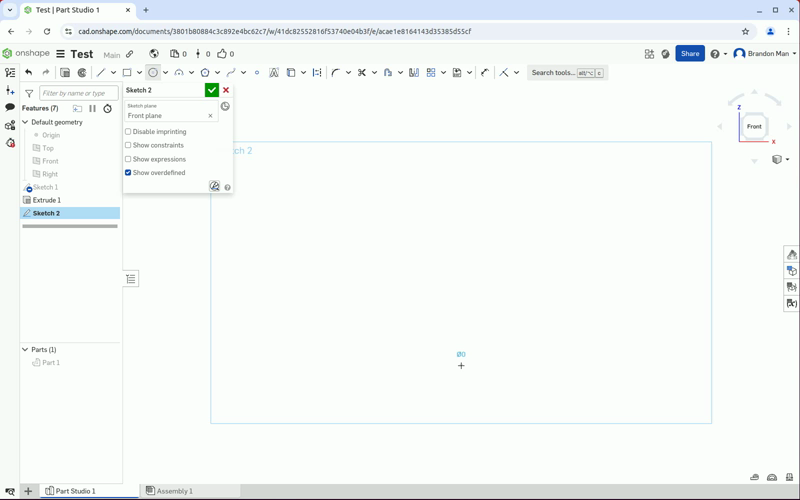
mouse_move(492, 365)
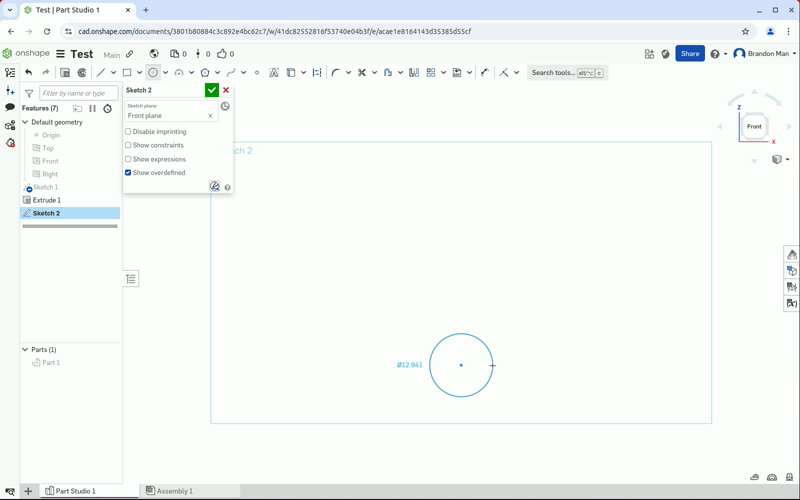
click(492, 365)
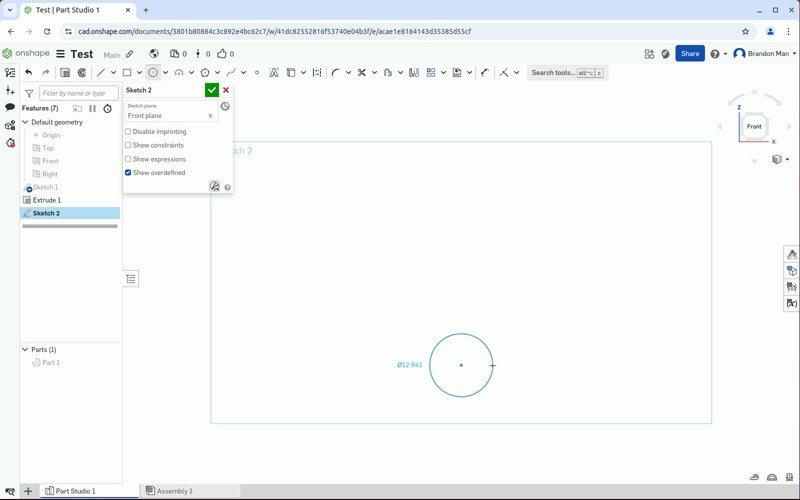
key(esc)
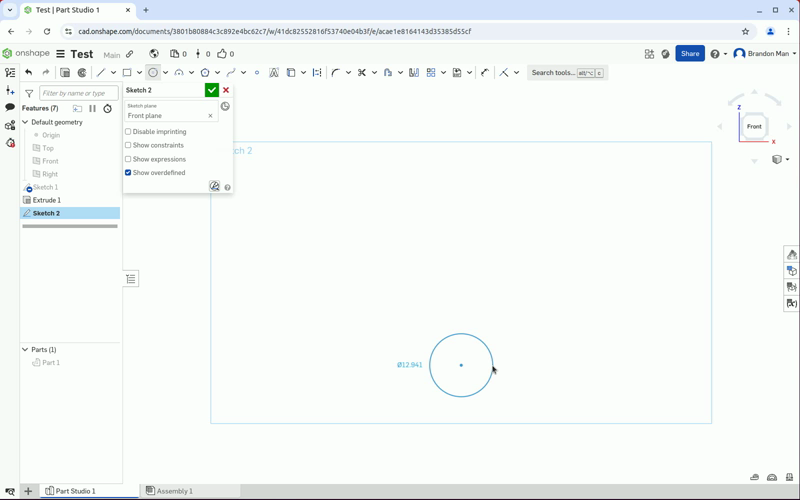
key(c)
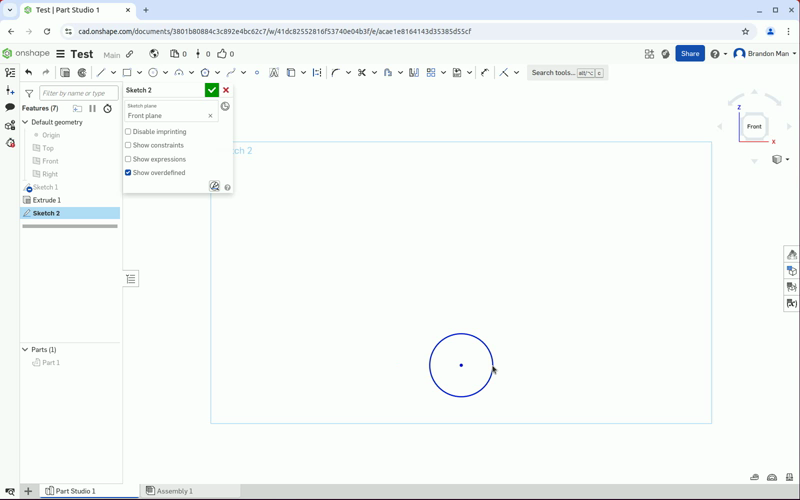
key_down(shift)
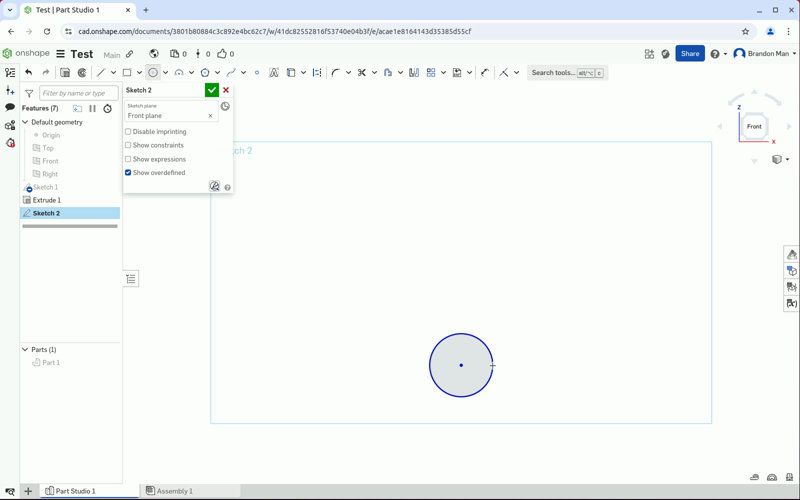
mouse_move(461, 365)
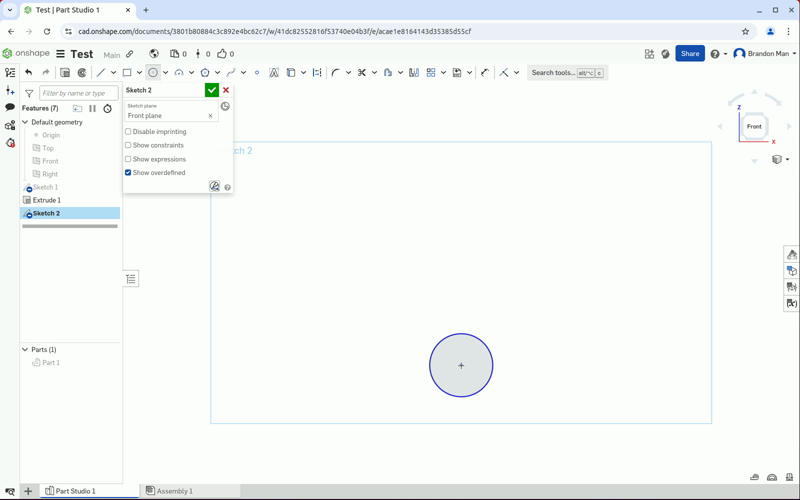
click(461, 365)
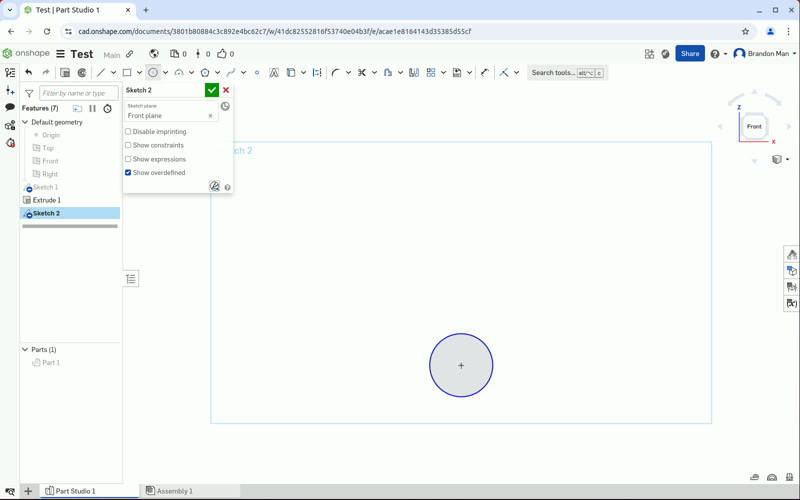
key_up(shift)
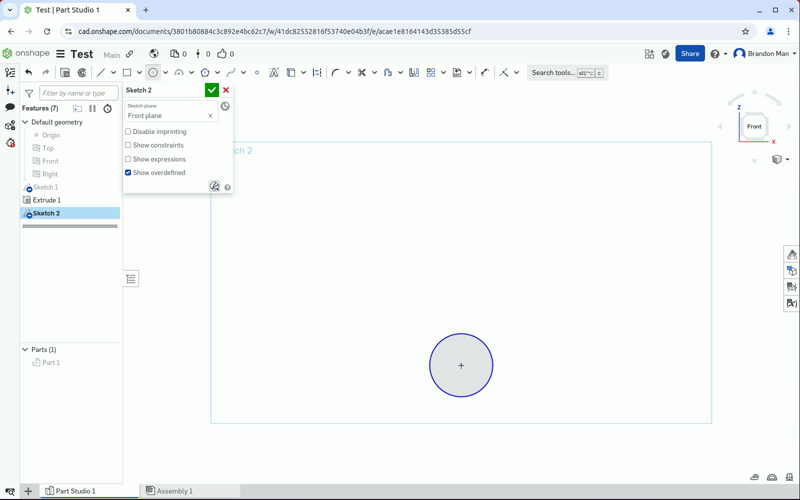
mouse_move(485, 365)
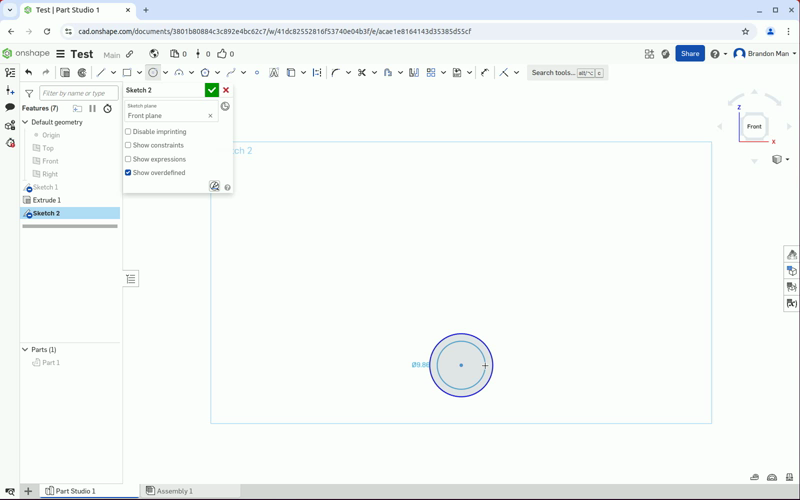
click(485, 365)
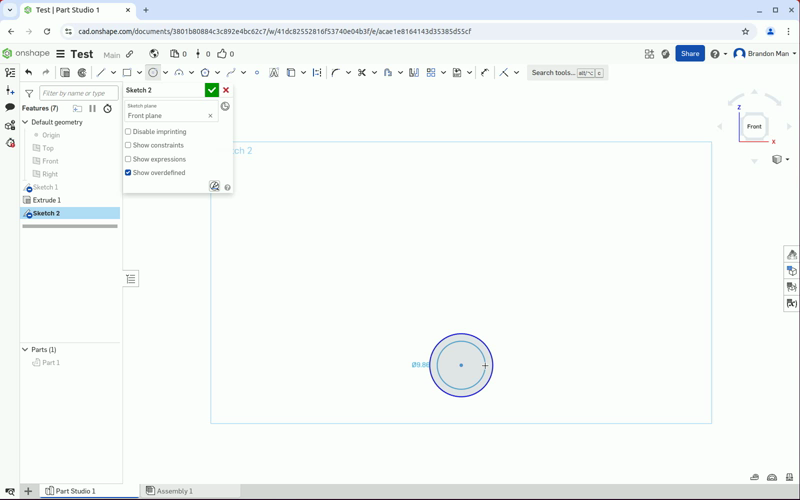
key(esc)
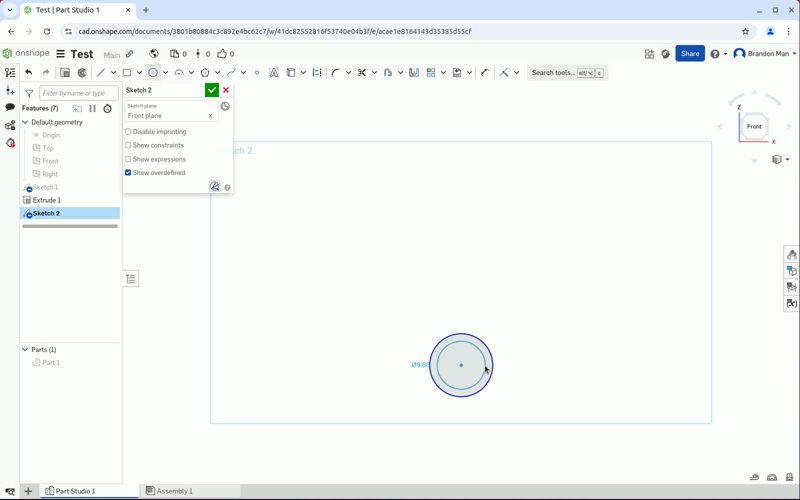
mouse_move(442, 381)
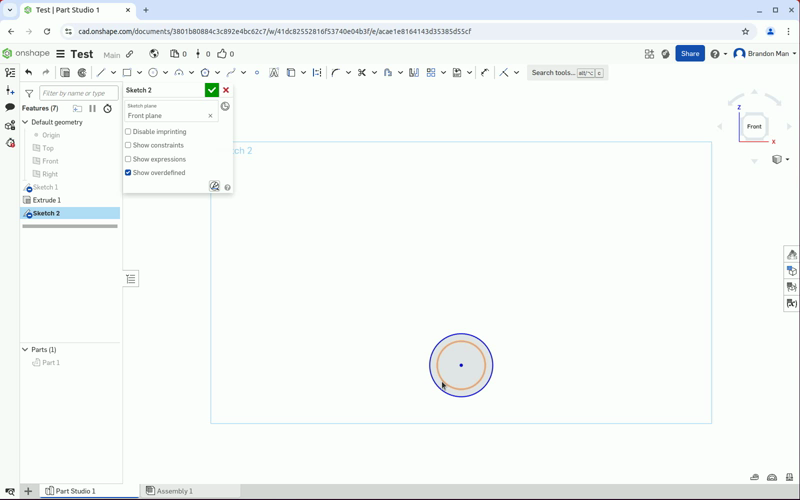
scroll(6)
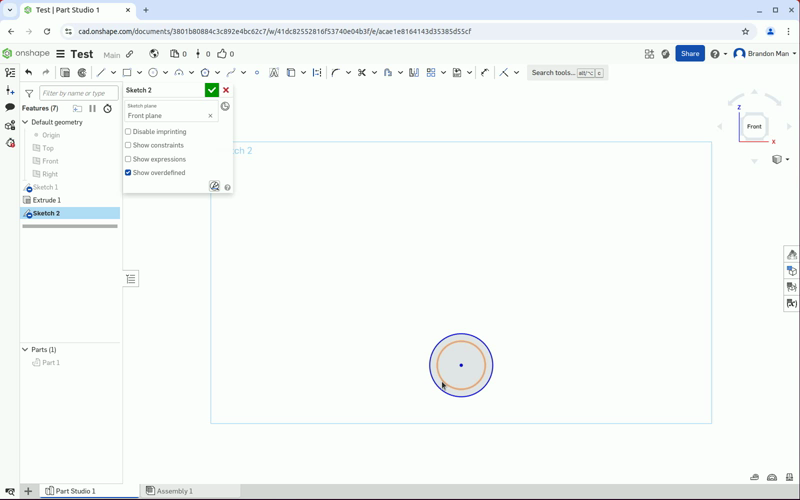
scroll(6)
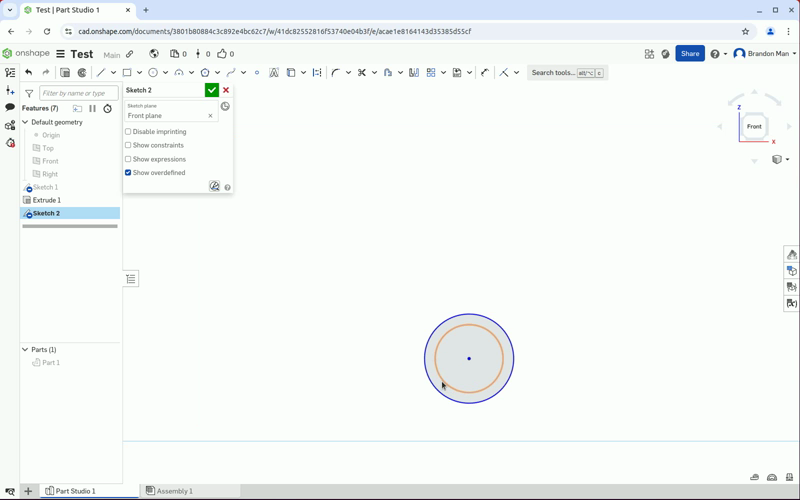
scroll(6)
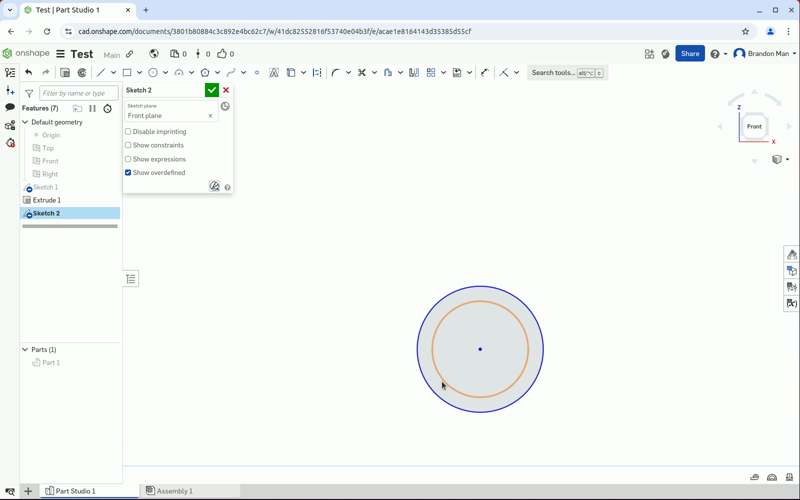
scroll(6)
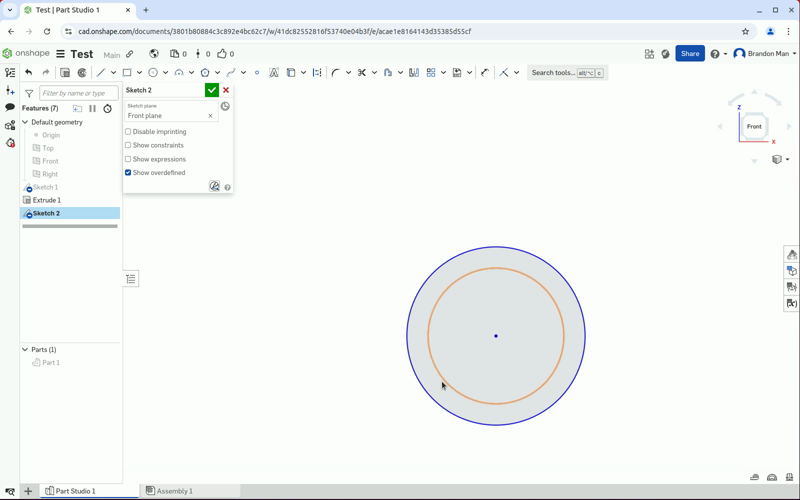
scroll(6)
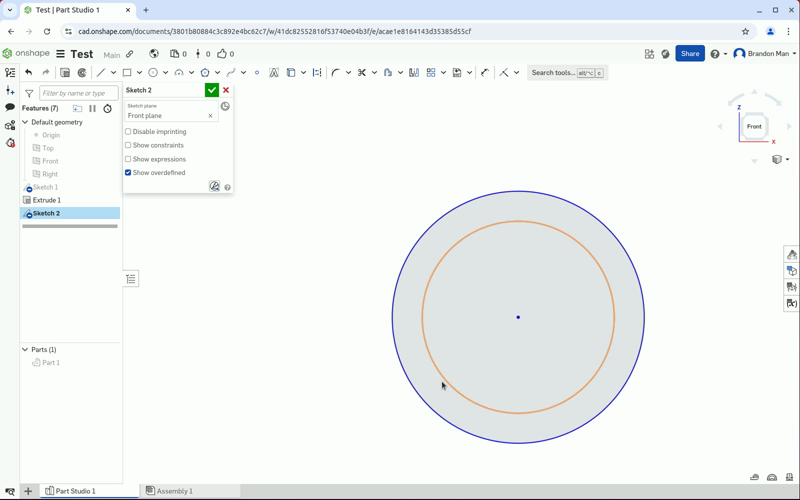
scroll(6)
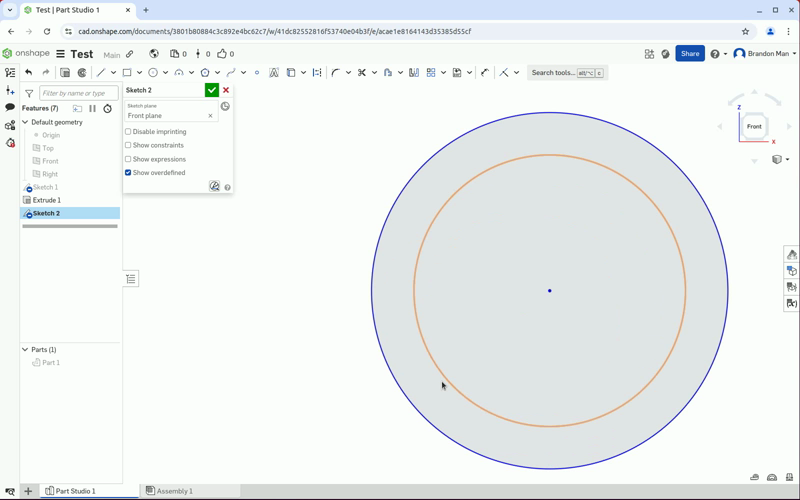
scroll(6)
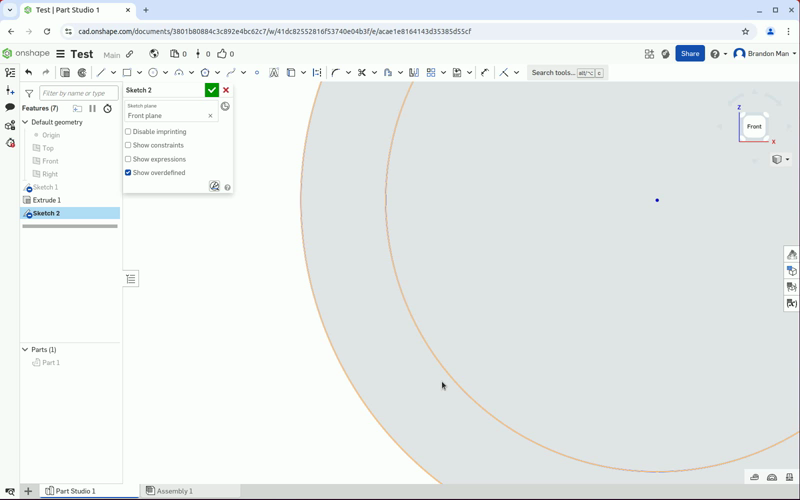
click(442, 381)
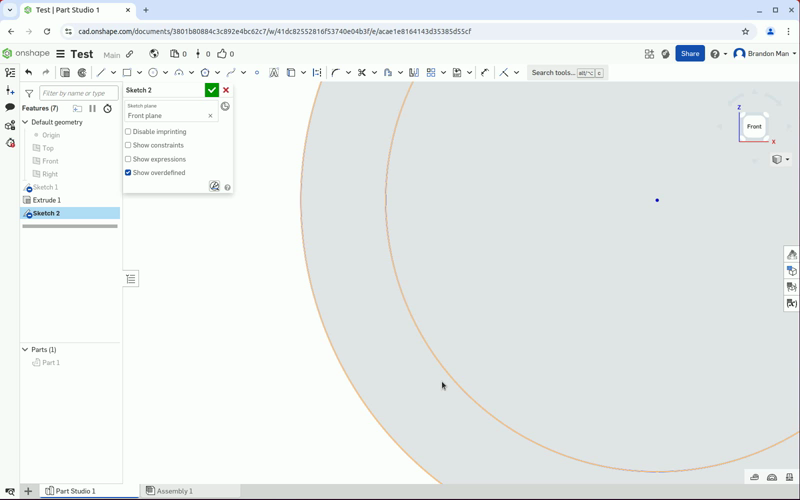
scroll(-6)
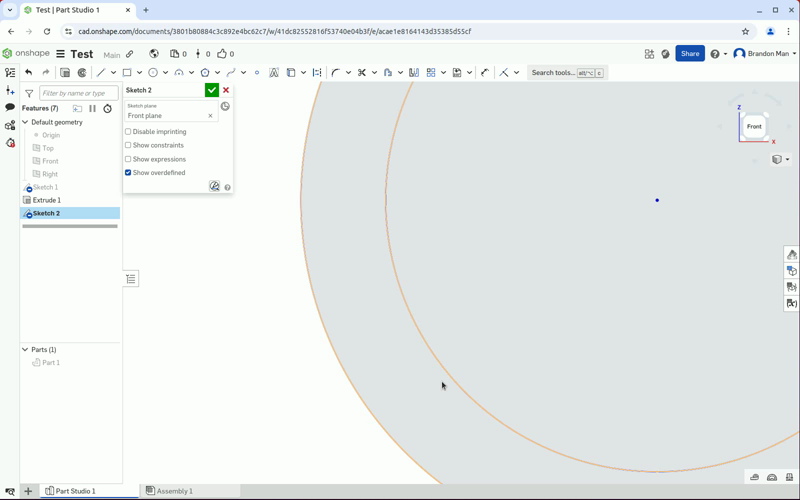
scroll(-6)
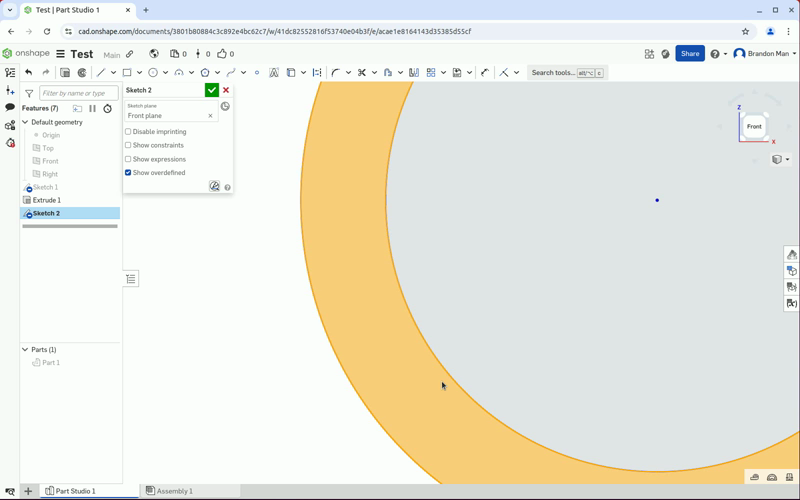
scroll(-6)
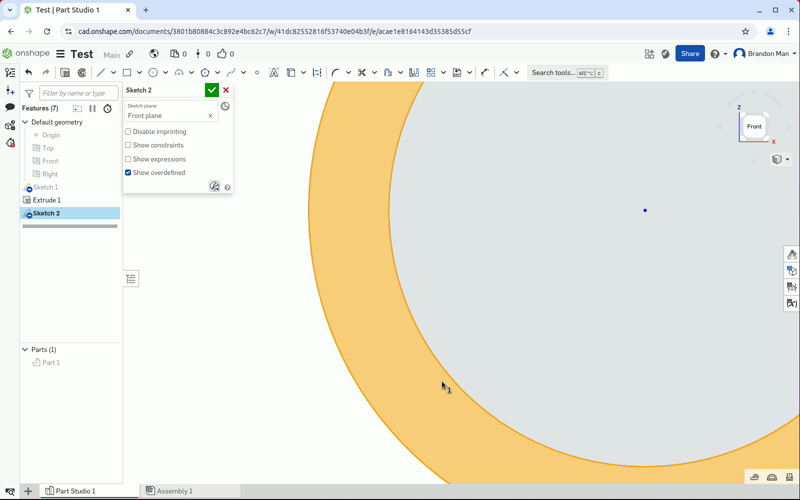
scroll(-6)
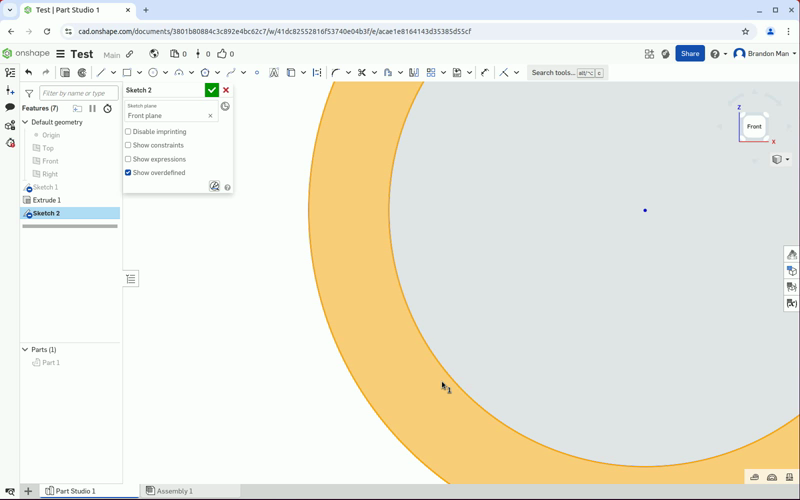
scroll(-6)
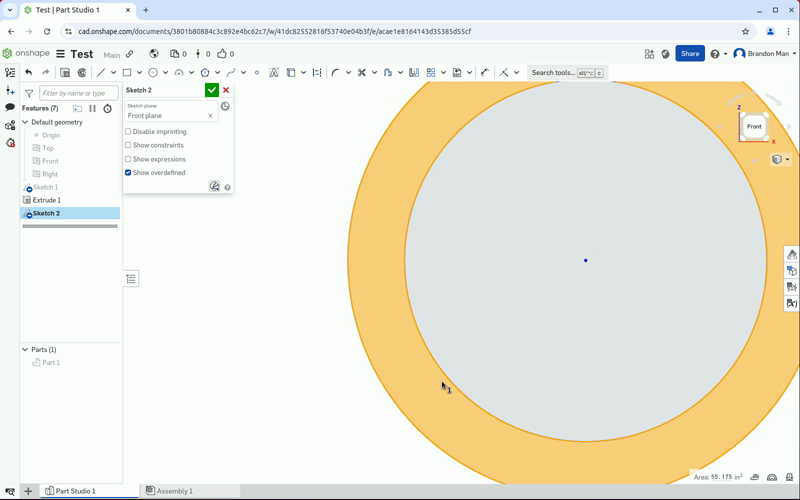
scroll(-6)
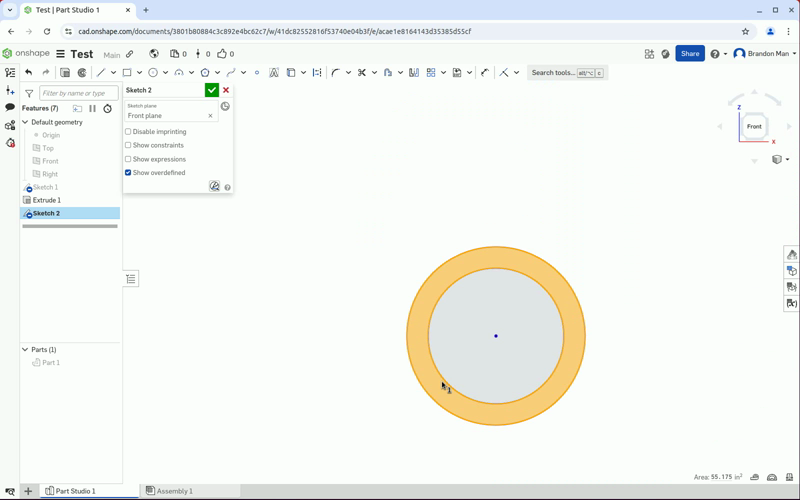
scroll(-6)
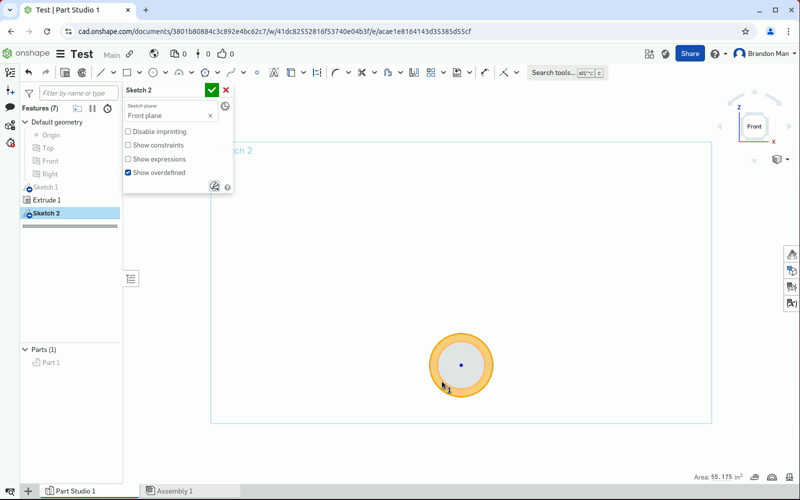
mouse_move(73, 352)
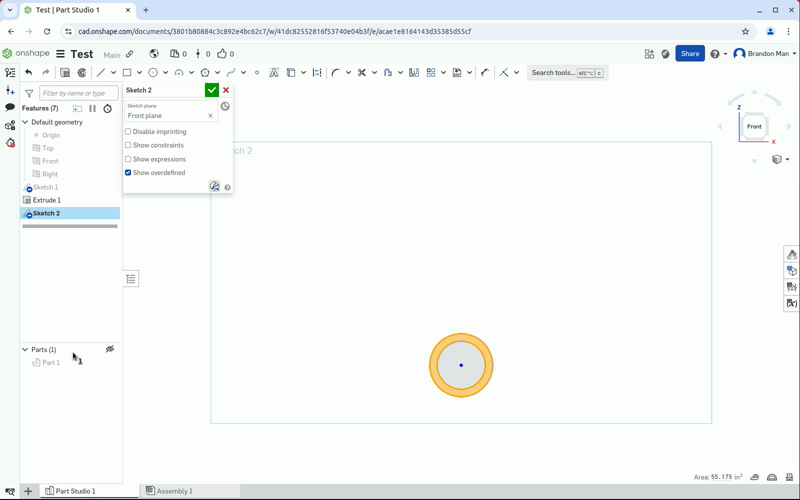
key(shift+y)
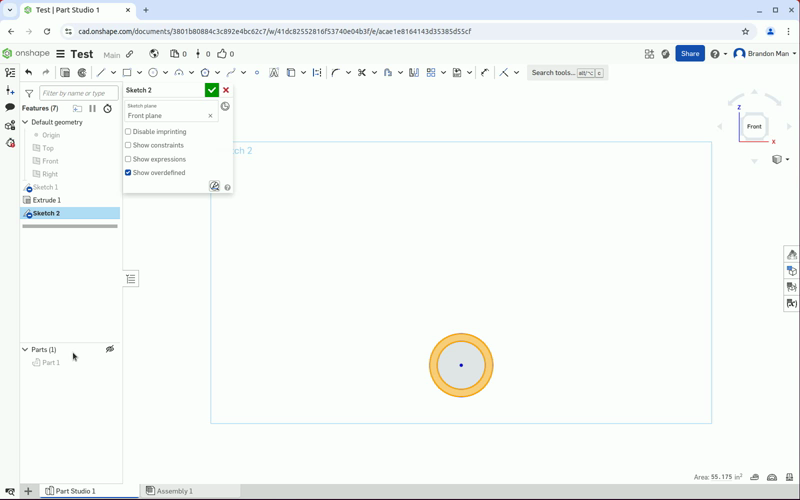
key(shift+e)
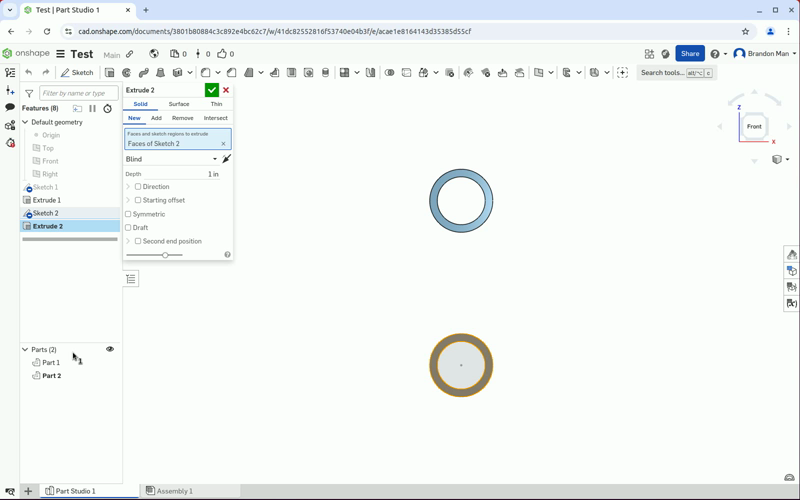
mouse_move(143, 106)
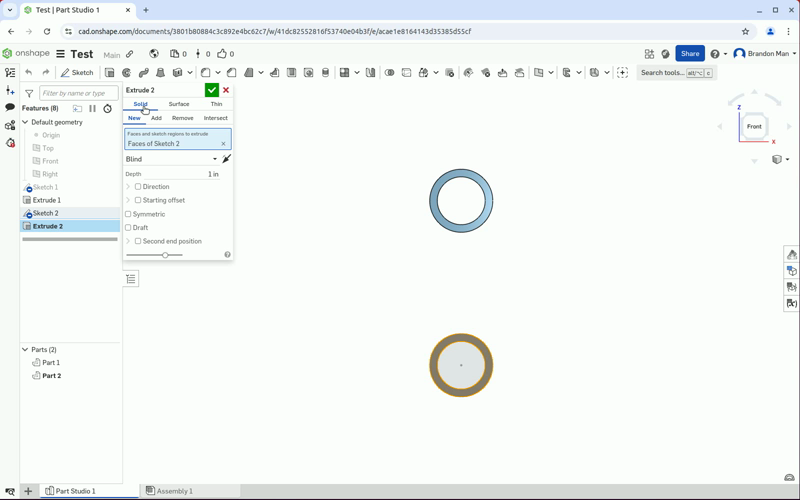
click(143, 106)
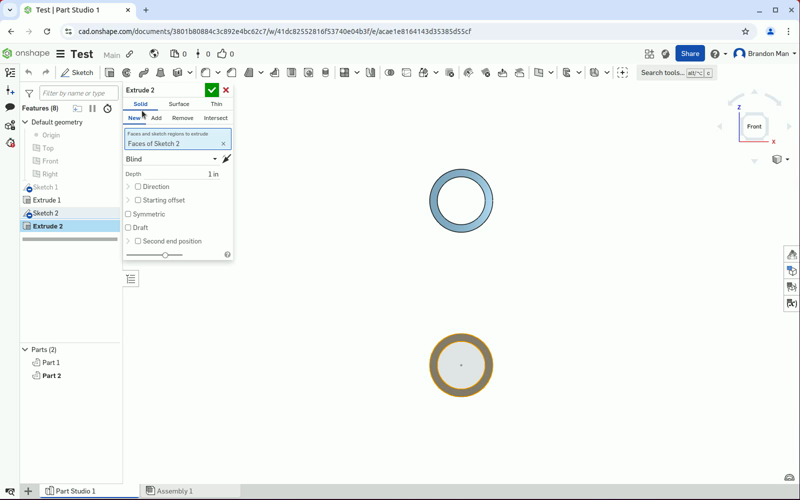
mouse_move(137, 120)
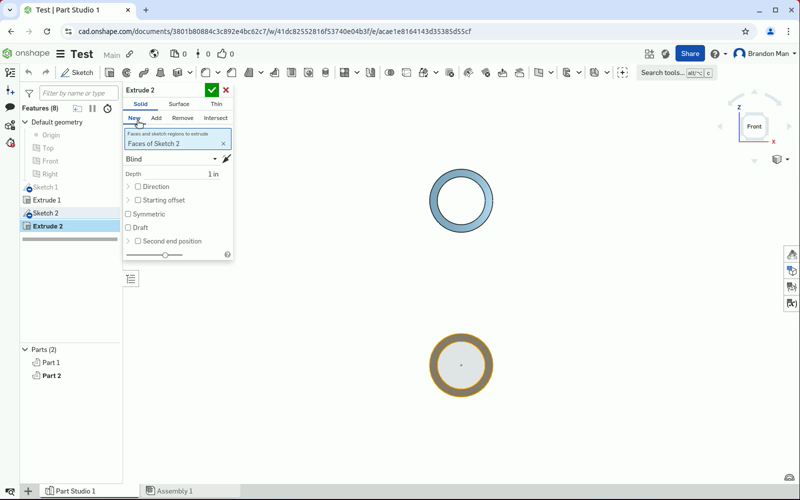
click(137, 120)
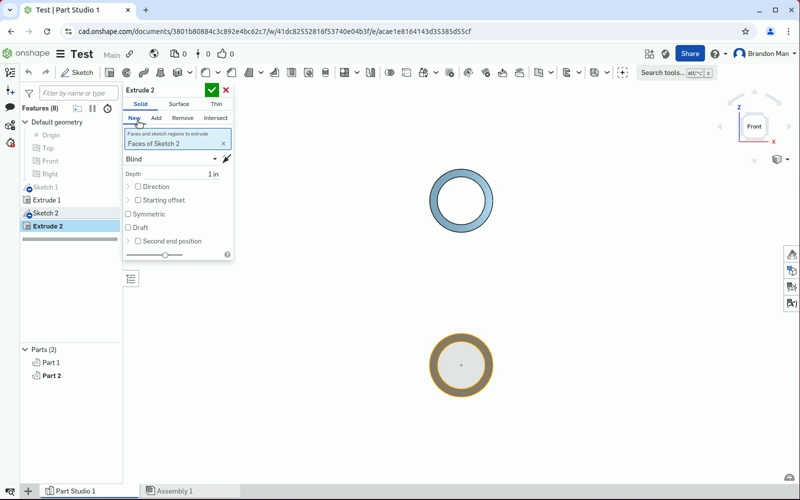
key(tab, 4)
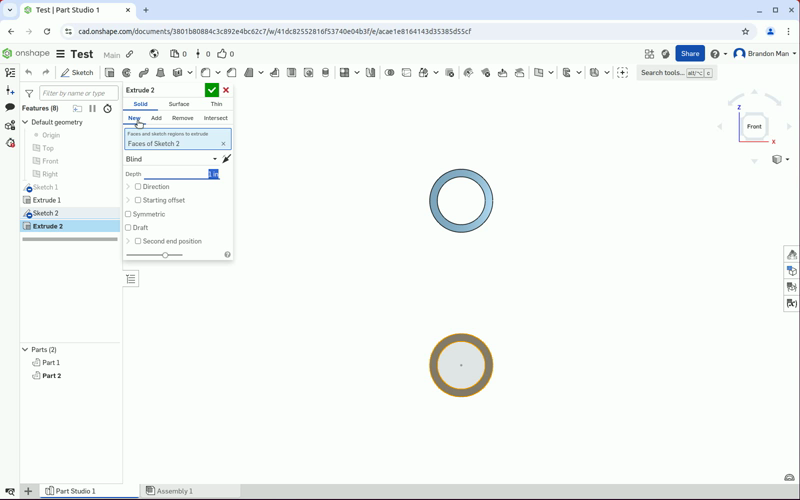
text(6.74)
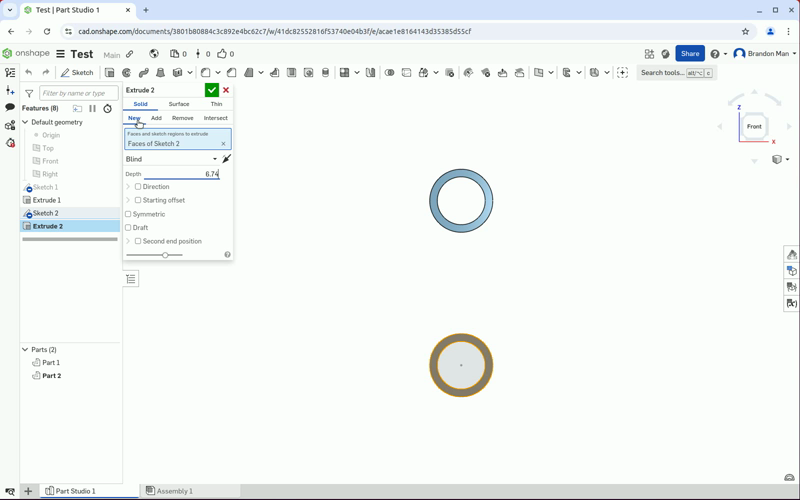
key(enter)
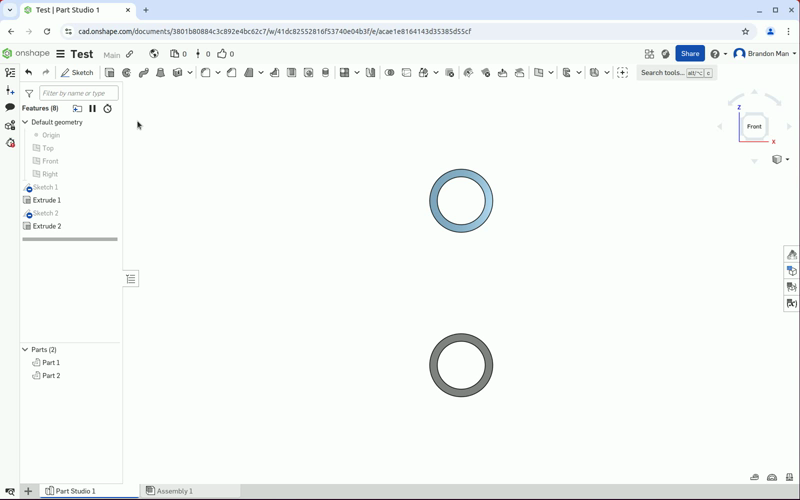
key(shift+h)
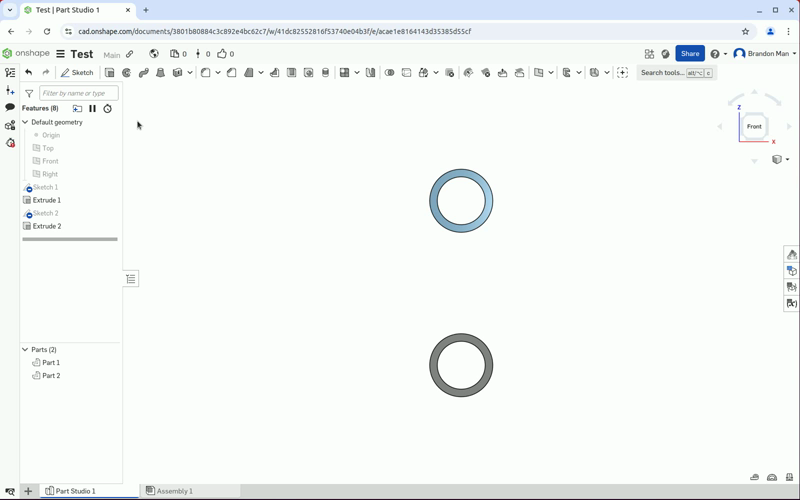
key(shift+h)
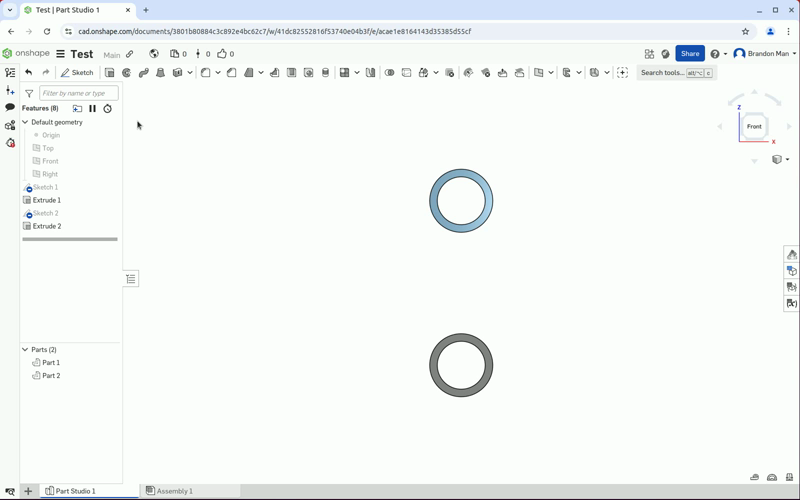
mouse_move(73, 189)
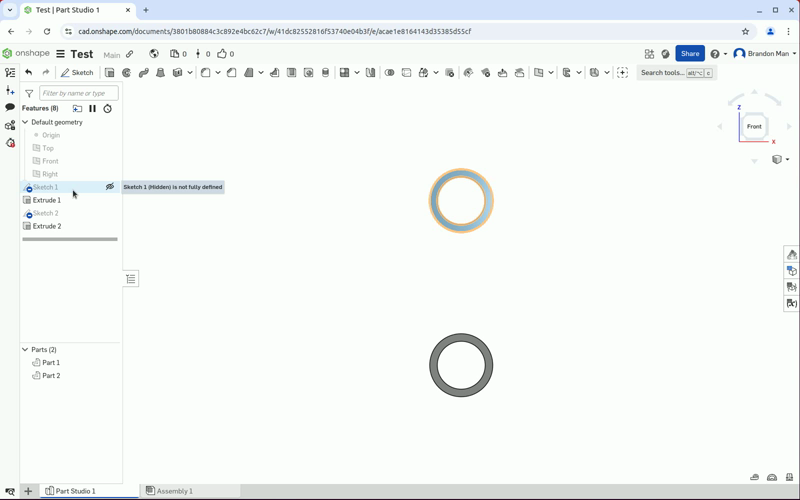
click(73, 189)
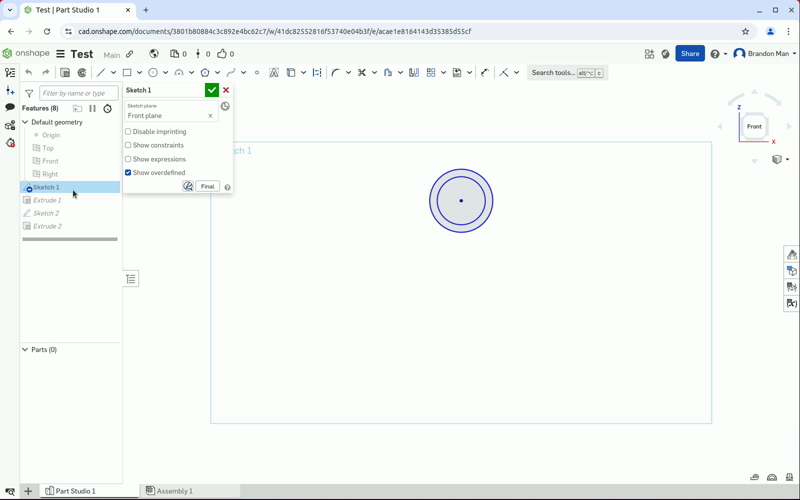
mouse_move(229, 92)
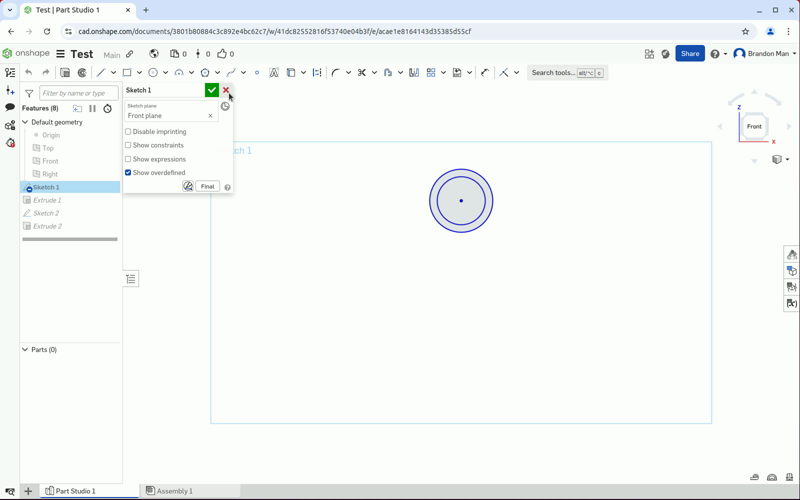
click(229, 92)
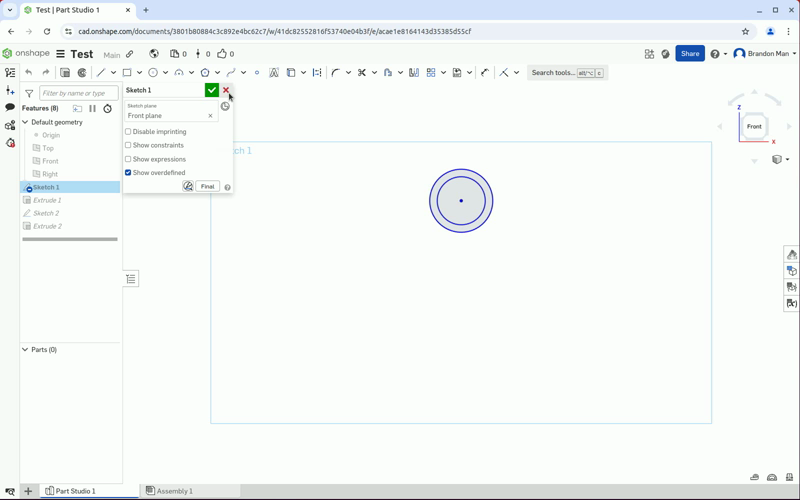
key(shift+s)
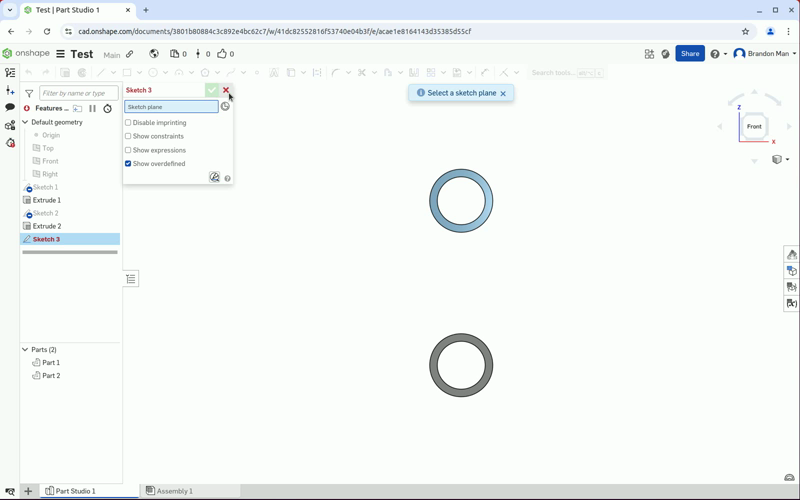
mouse_move(73, 163)
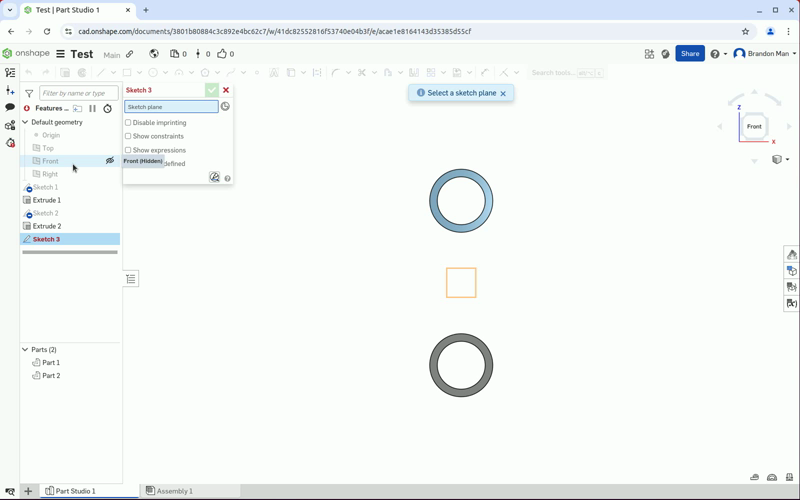
click(73, 163)
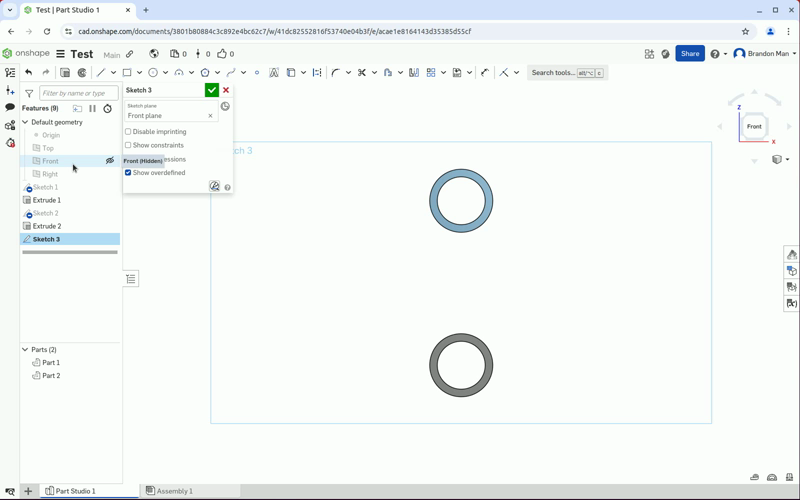
mouse_move(73, 352)
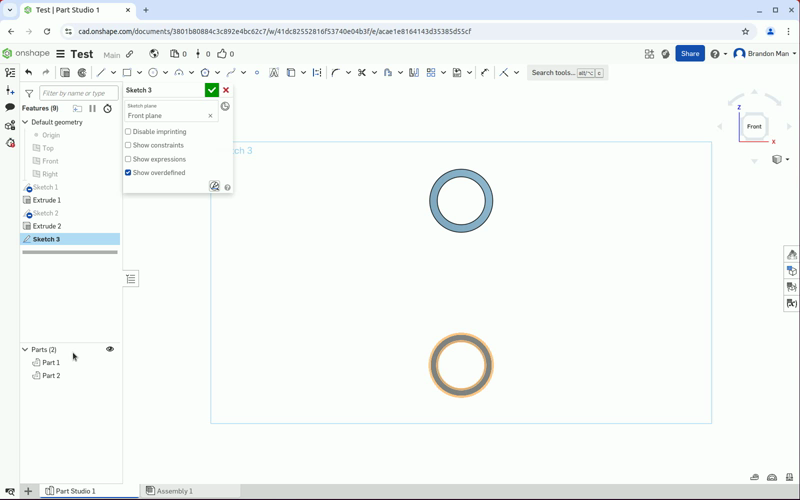
key(y)
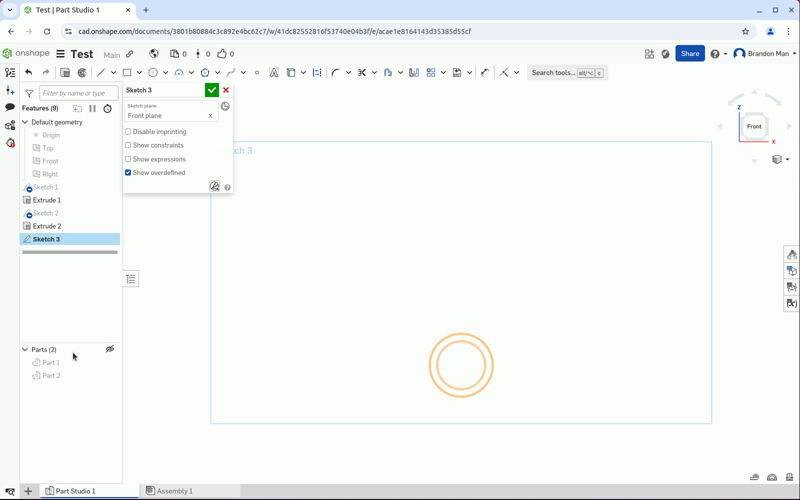
key(l)
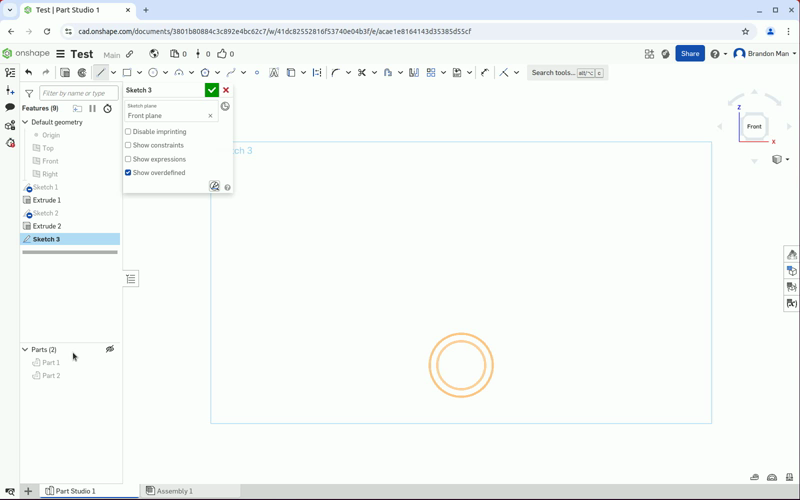
key_down(shift)
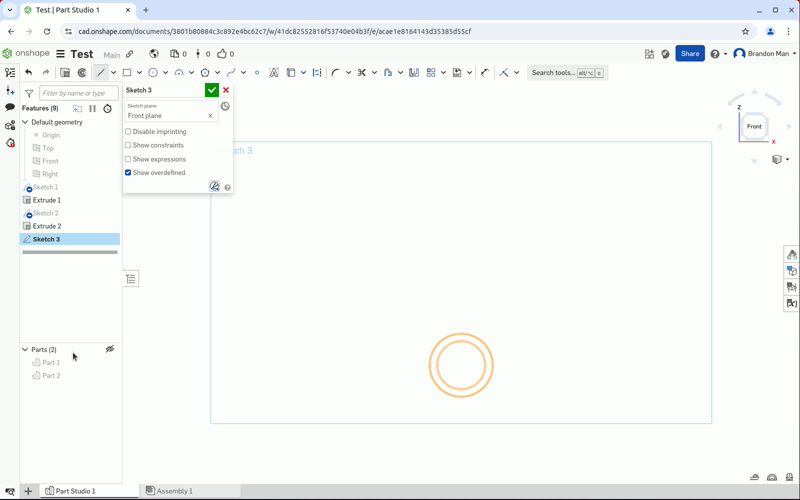
mouse_move(430, 282)
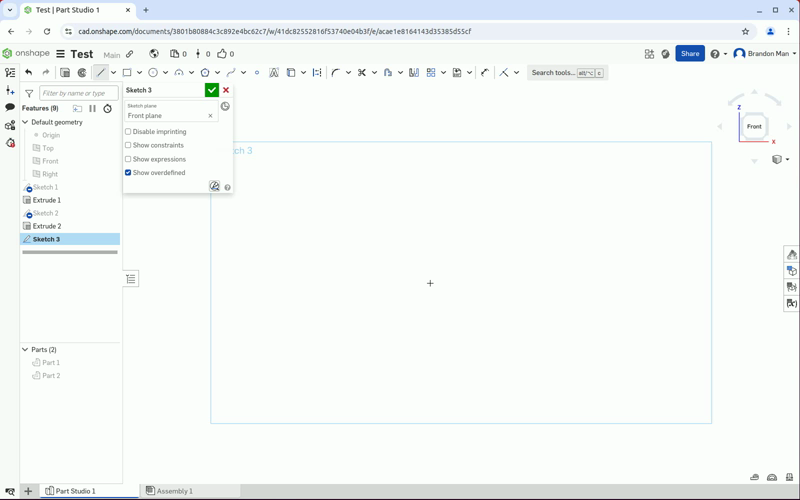
click(430, 282)
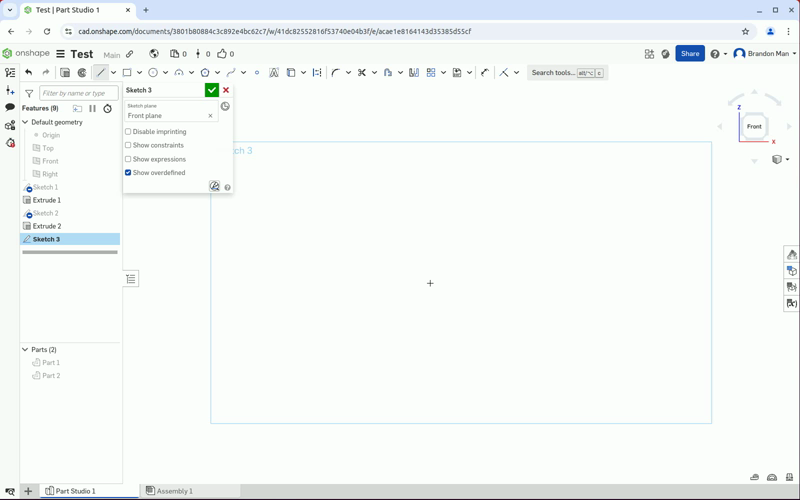
key_up(shift)
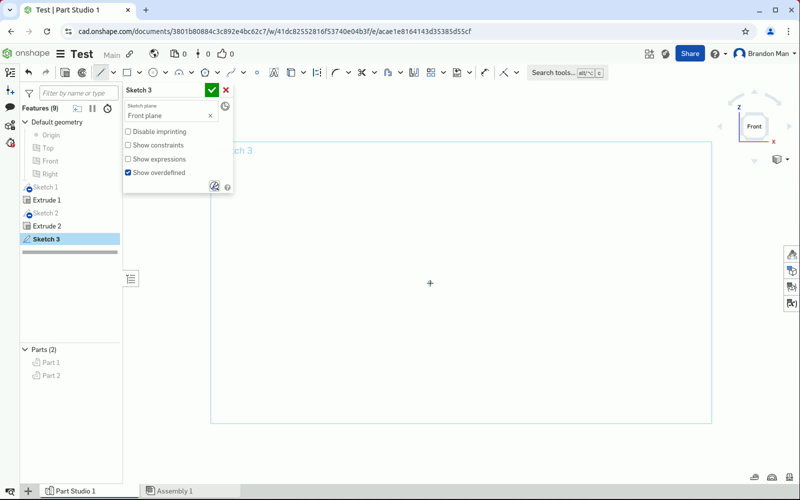
key_down(shift)
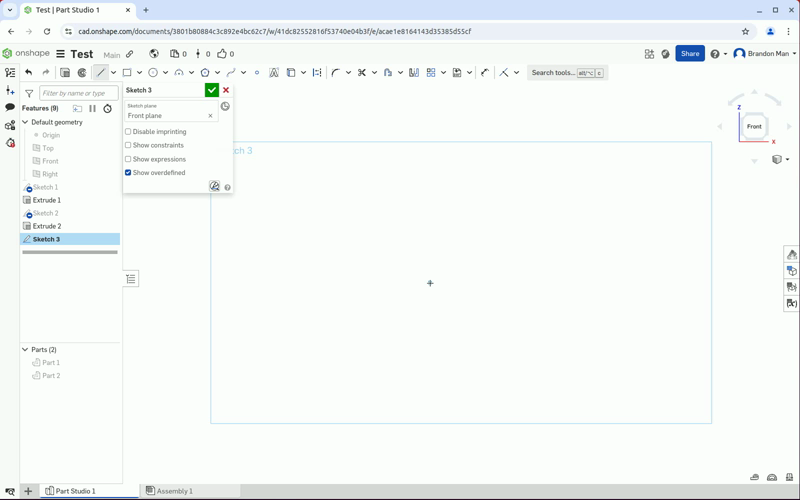
mouse_move(460, 282)
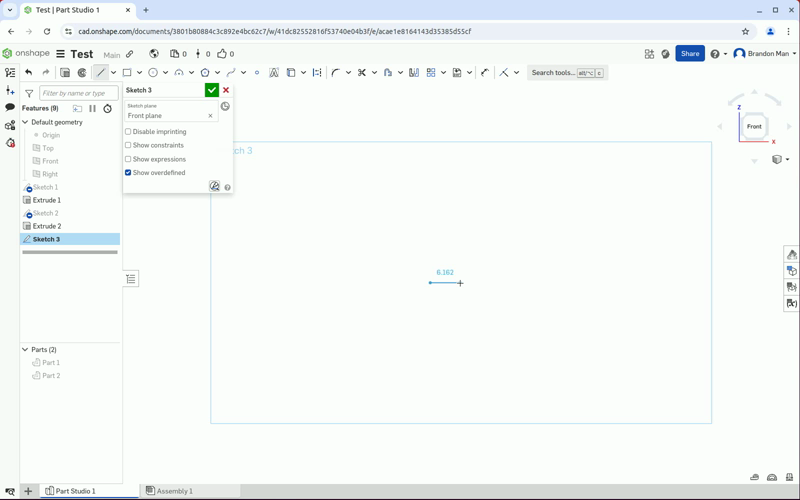
mouse_move(437, 282)
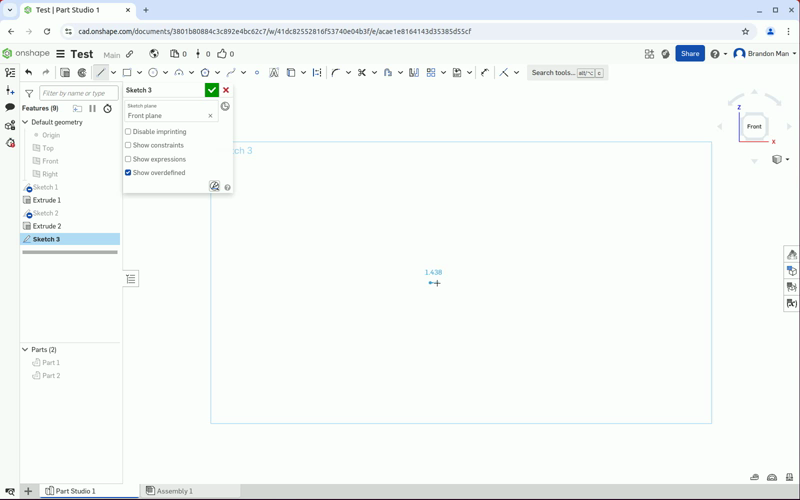
scroll(6)
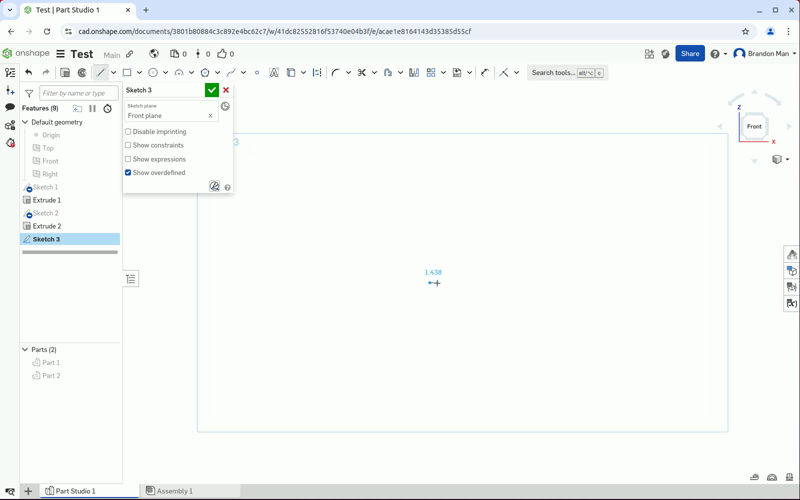
scroll(6)
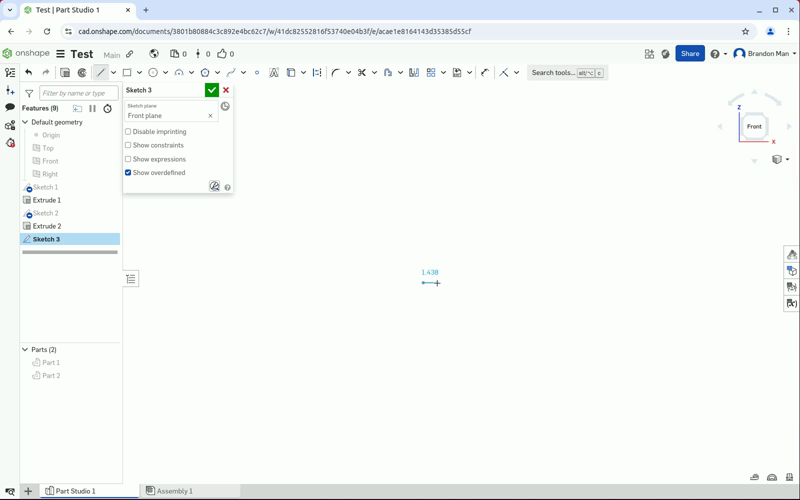
scroll(6)
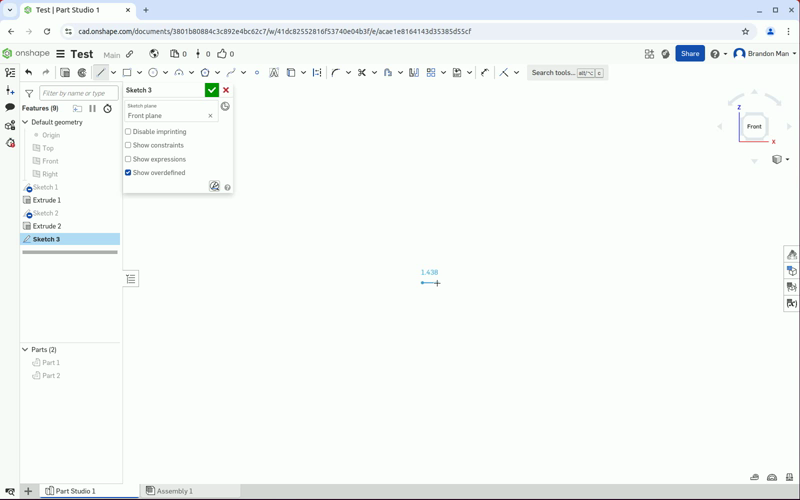
scroll(6)
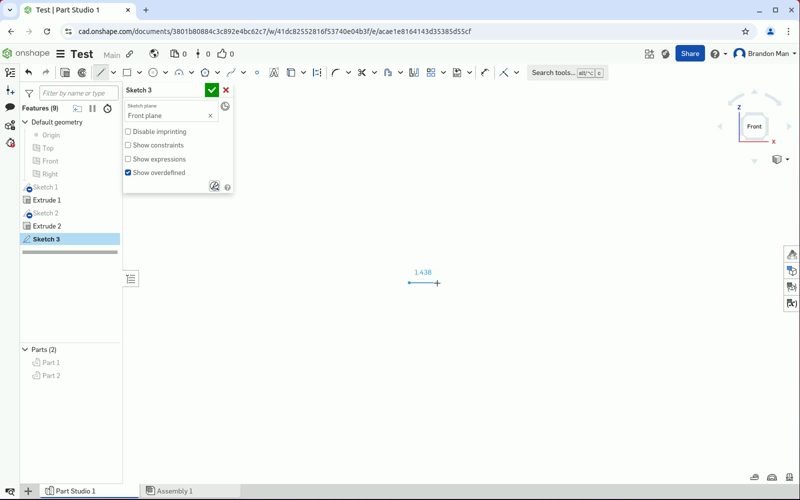
scroll(6)
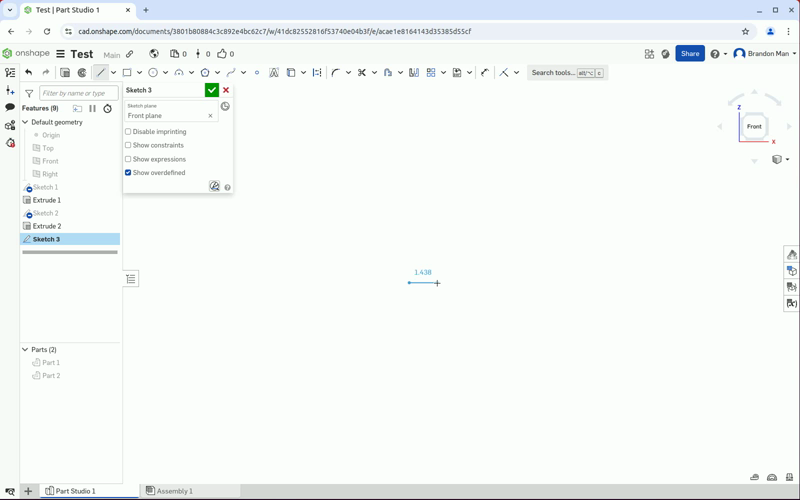
scroll(6)
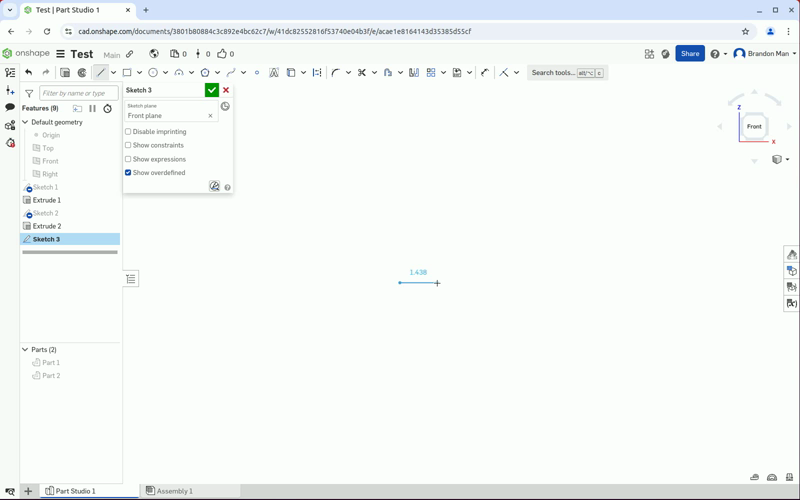
scroll(6)
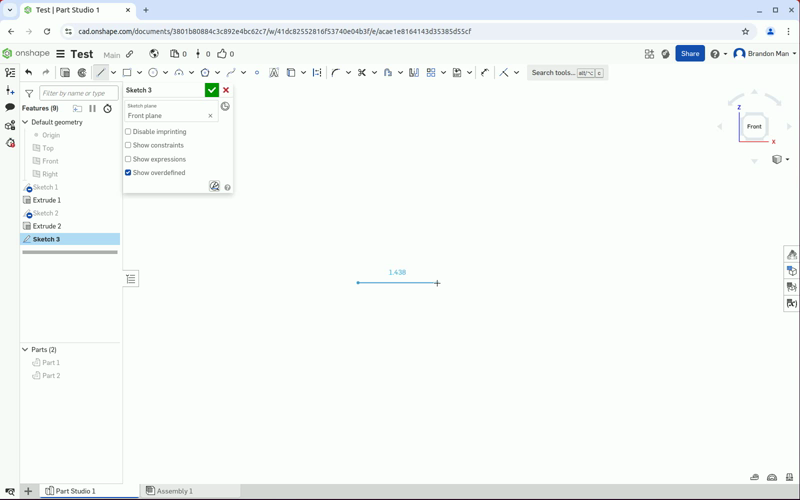
click(437, 282)
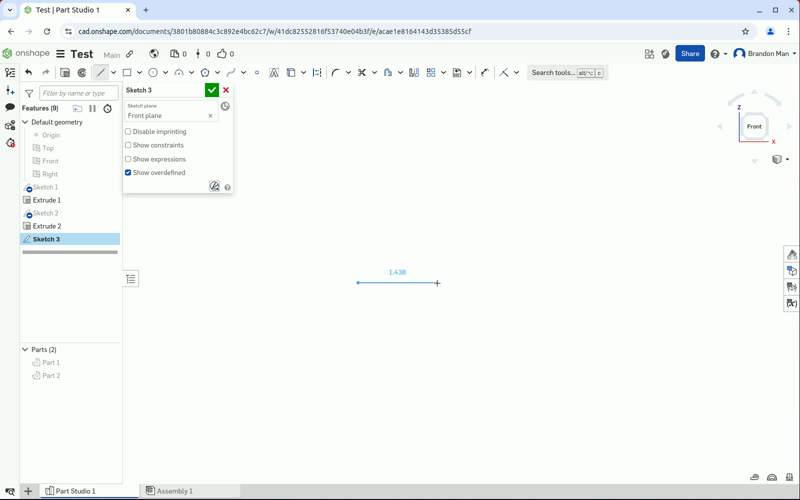
scroll(-6)
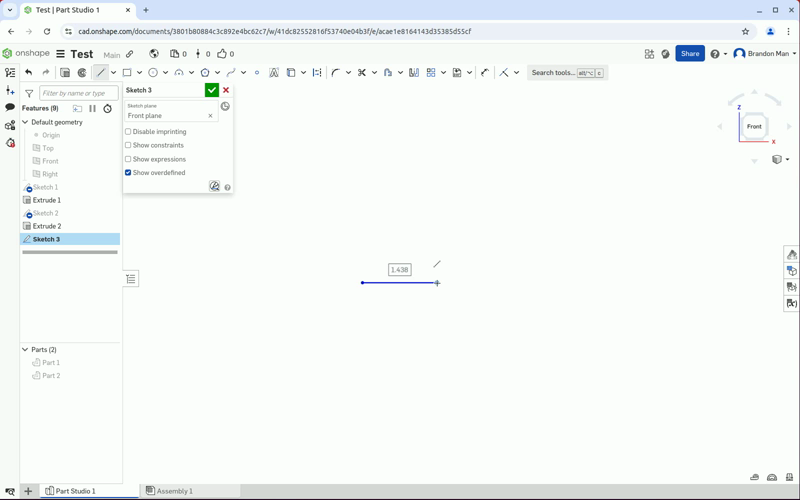
scroll(-6)
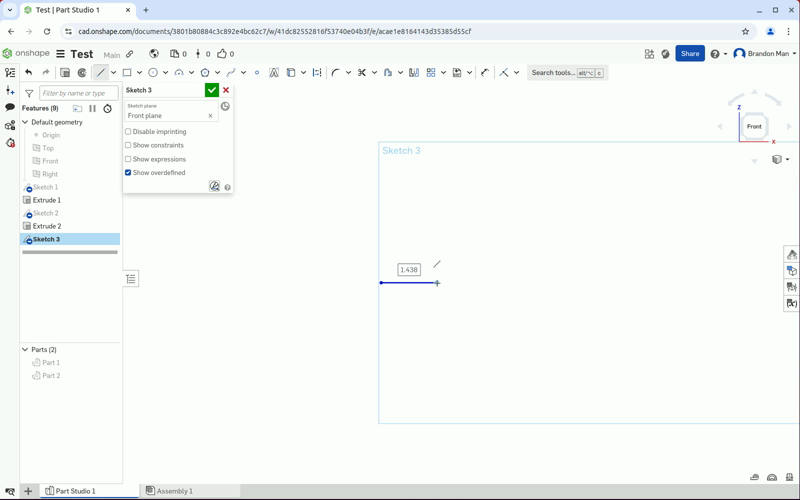
scroll(-6)
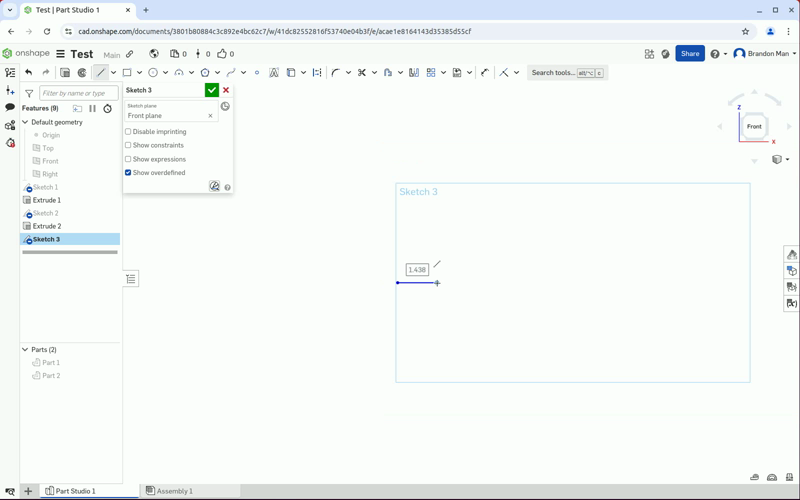
scroll(-6)
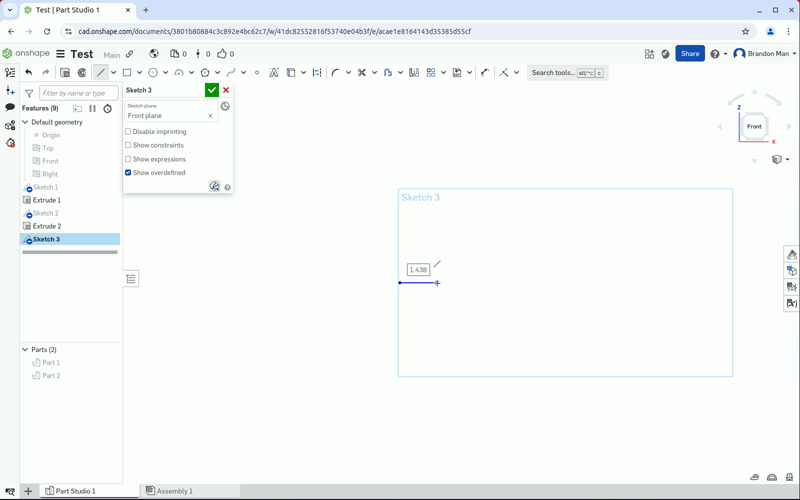
scroll(-6)
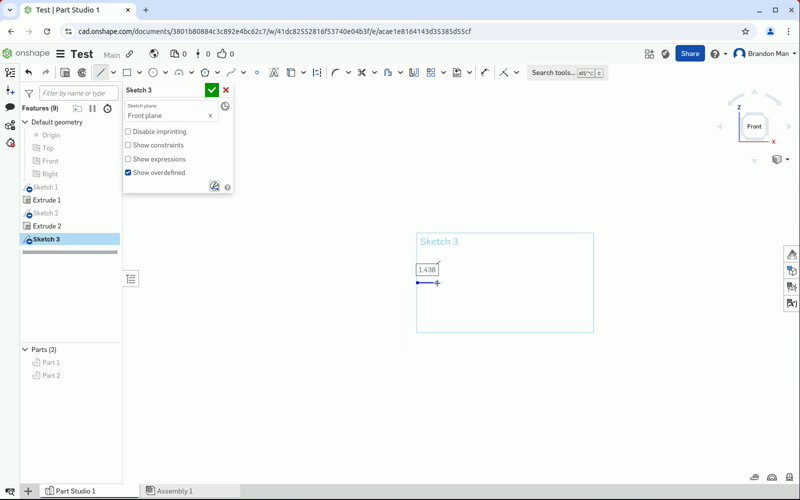
scroll(-6)
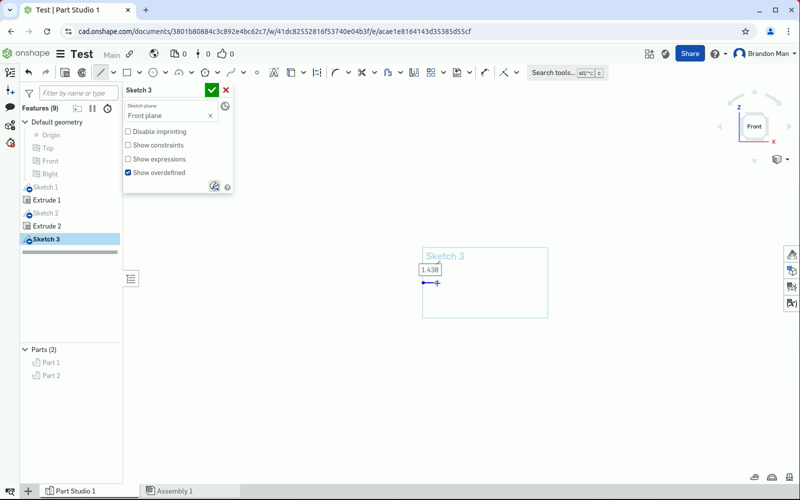
scroll(-6)
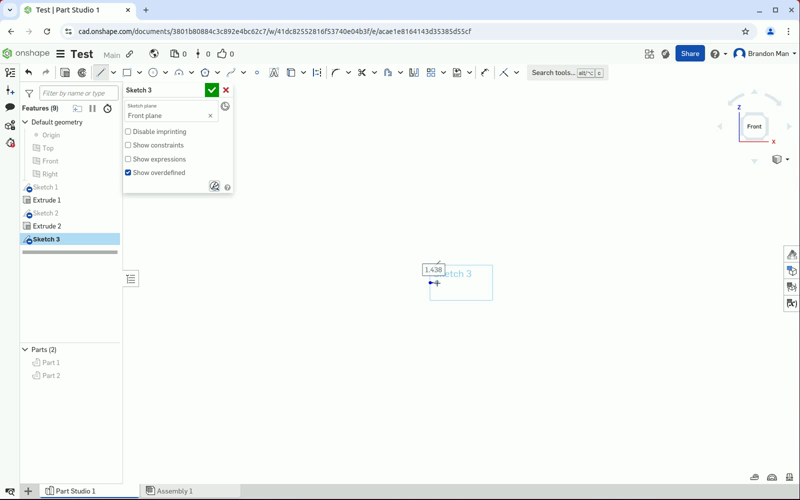
key_up(shift)
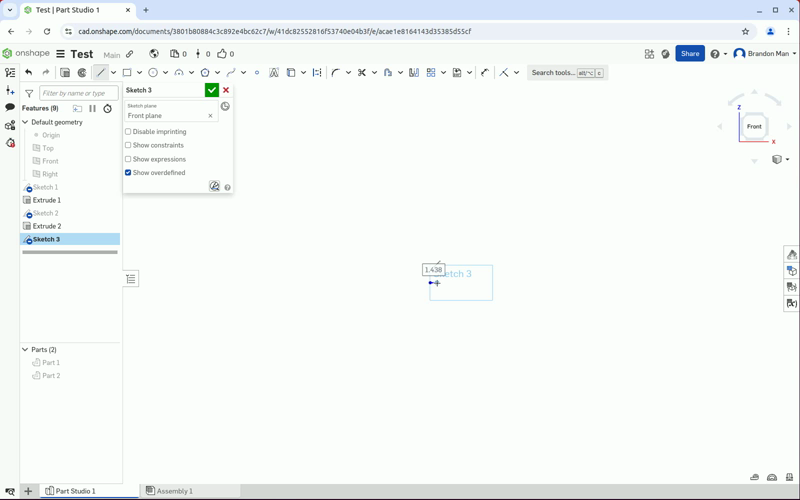
key(esc)
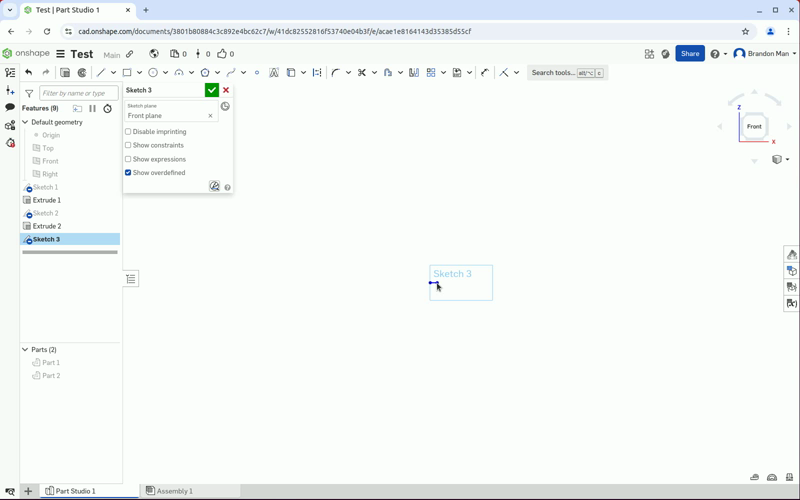
key(a)
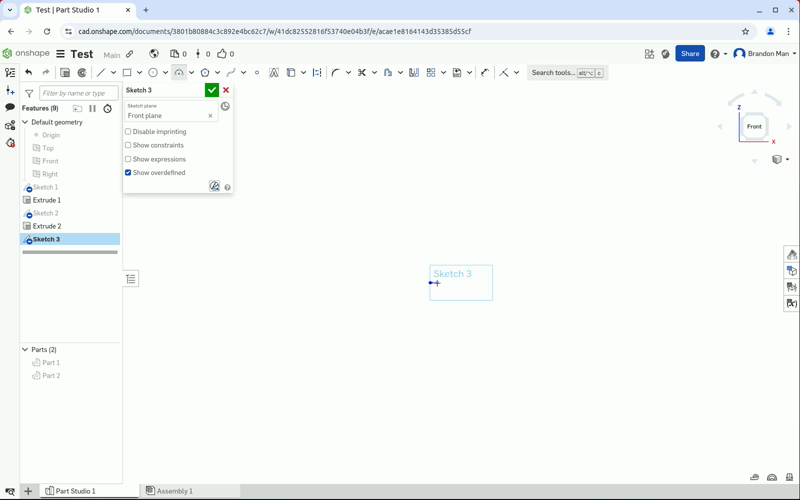
mouse_move(437, 282)
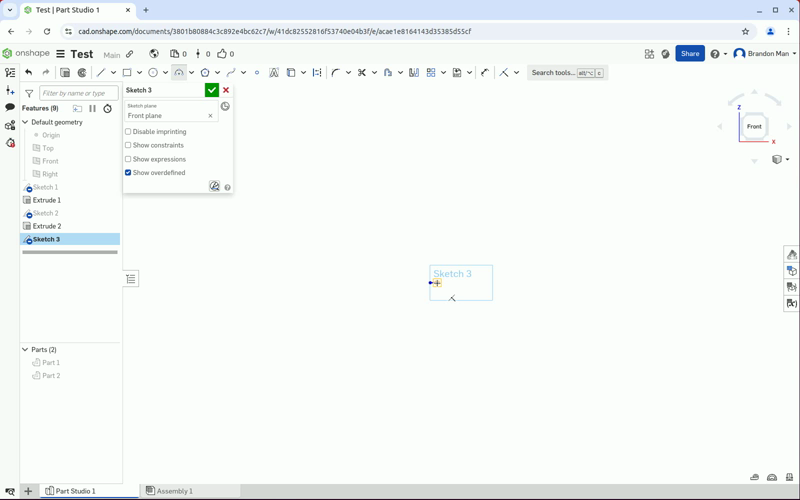
click(437, 282)
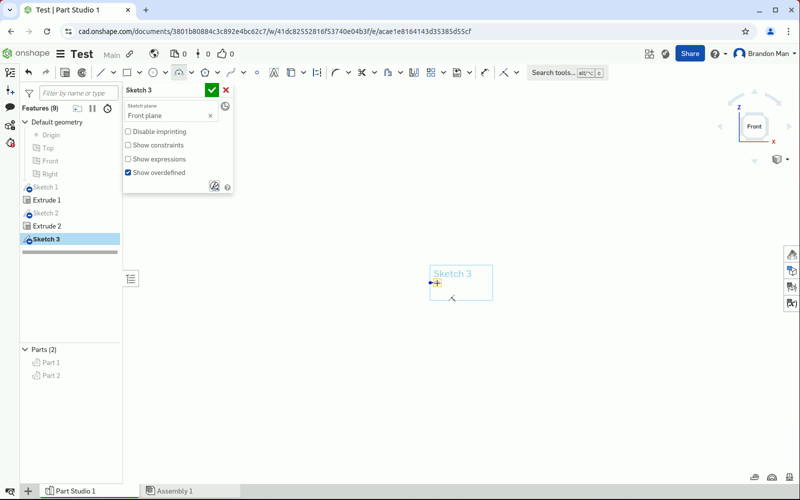
key_down(shift)
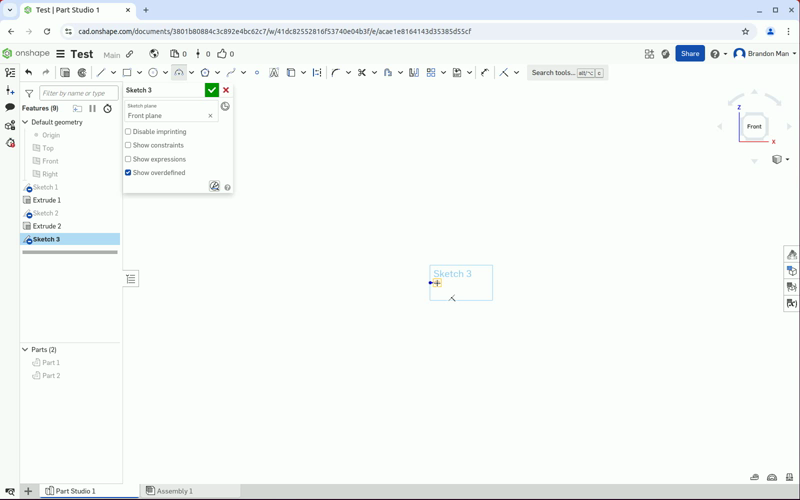
mouse_move(460, 259)
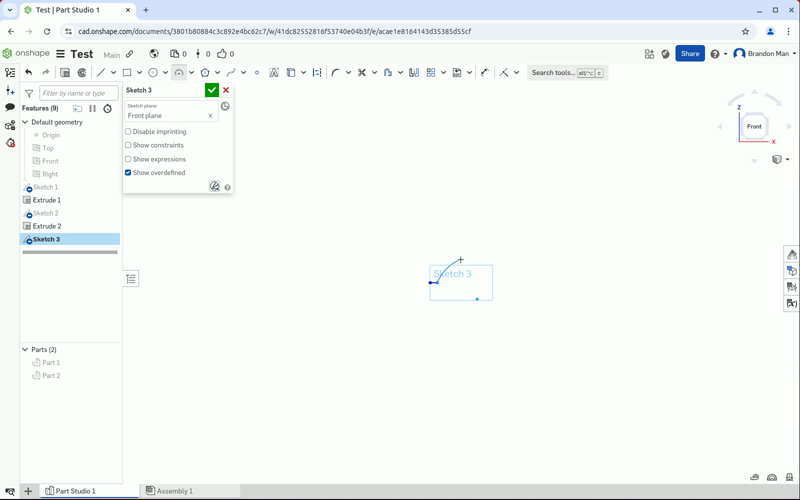
click(460, 259)
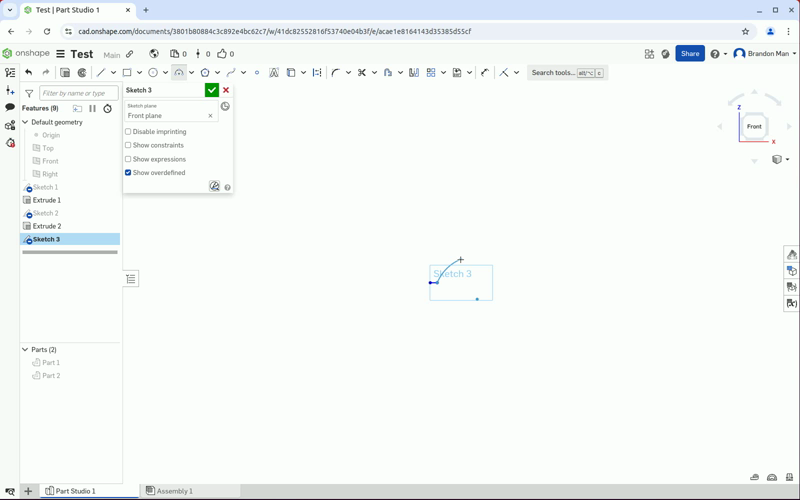
mouse_move(444, 266)
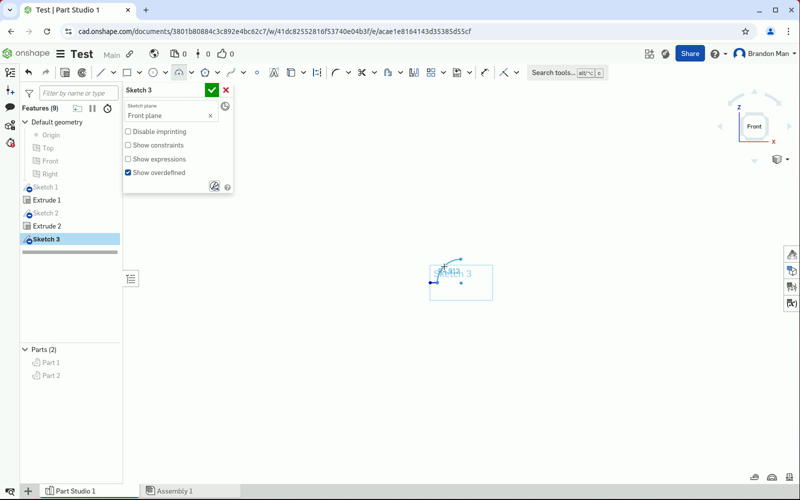
click(444, 266)
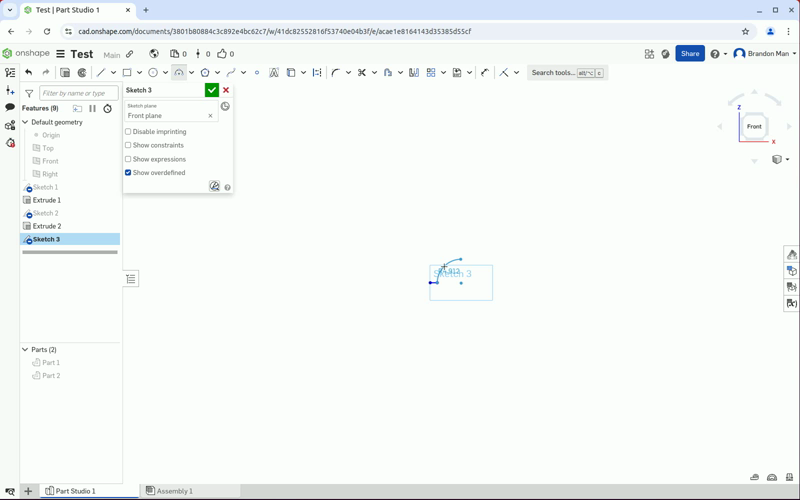
key_up(shift)
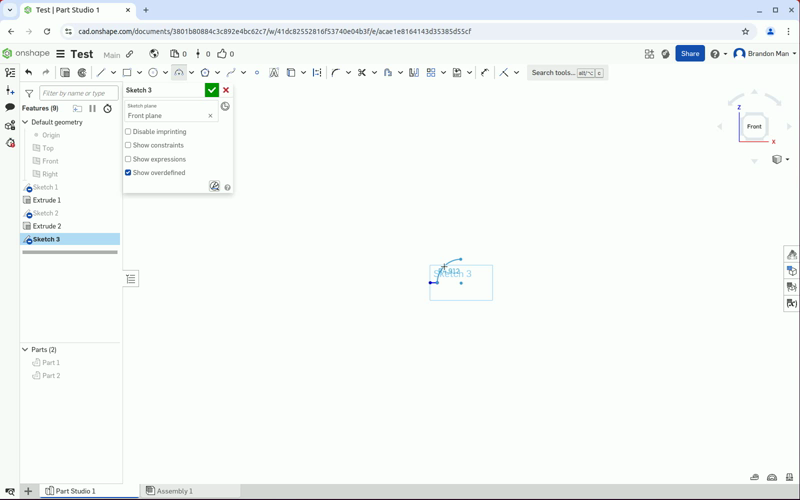
key(esc)
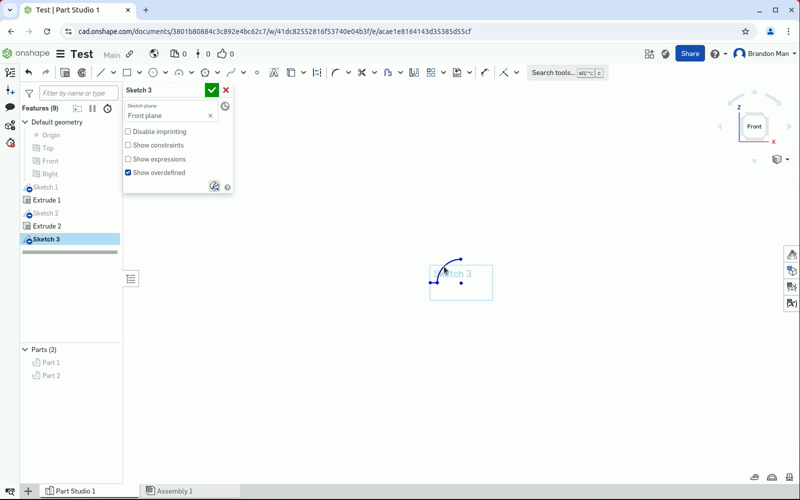
key(l)
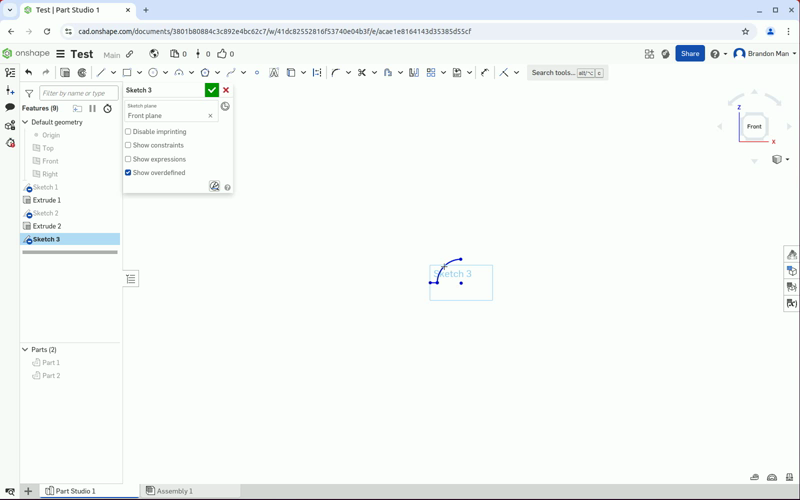
mouse_move(460, 259)
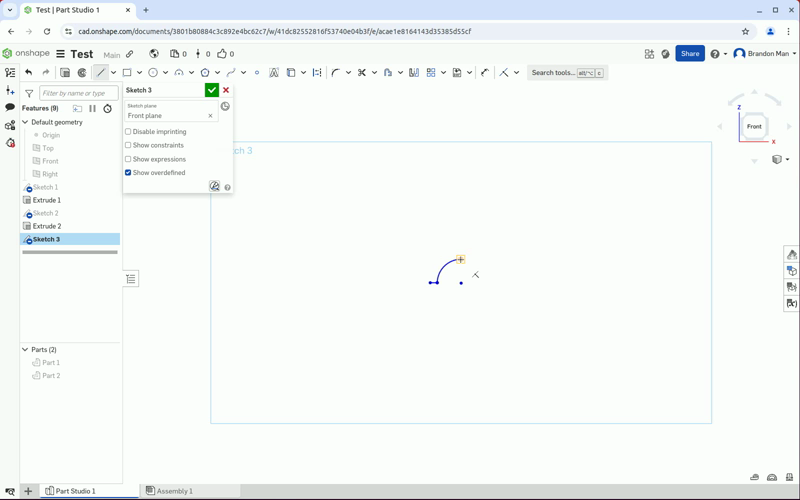
click(460, 259)
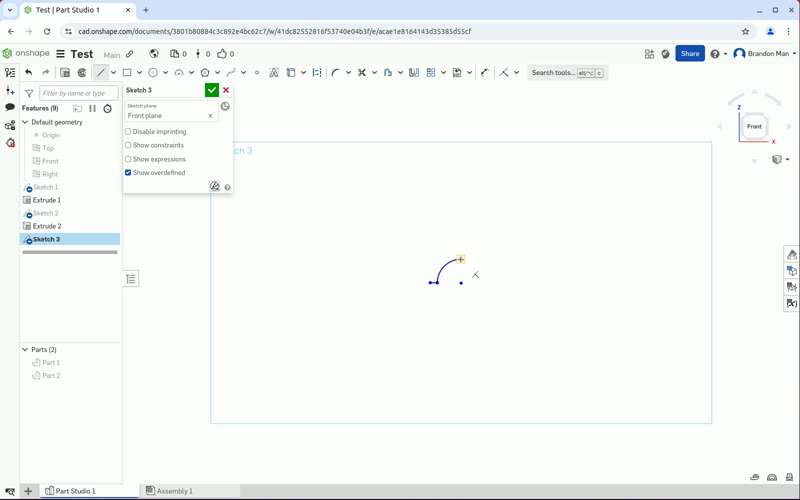
key_down(shift)
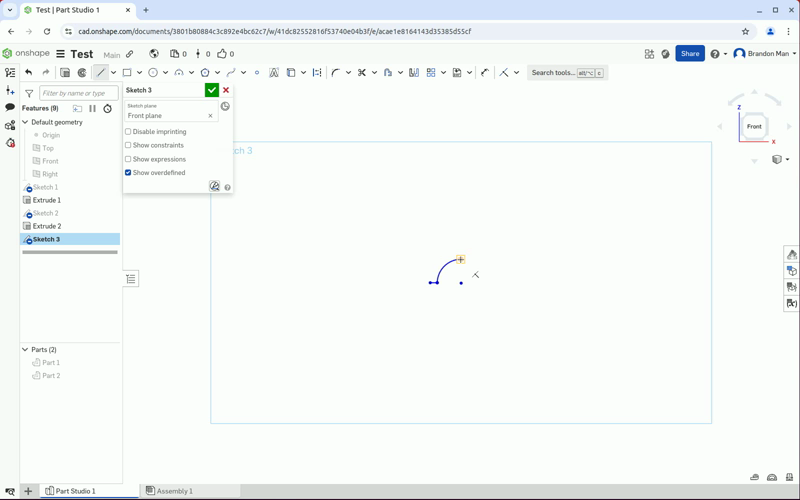
mouse_move(490, 259)
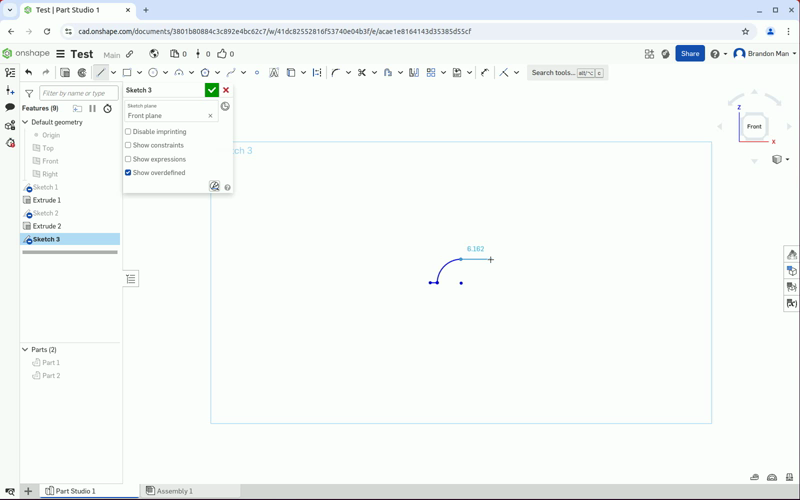
mouse_move(460, 230)
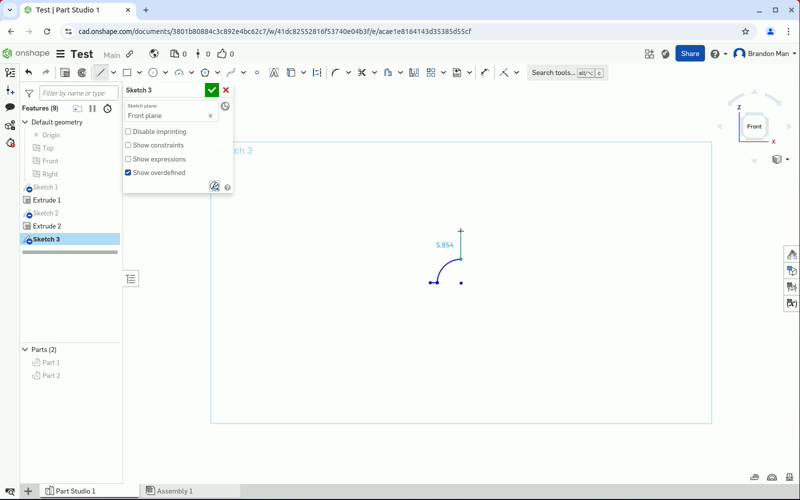
click(460, 230)
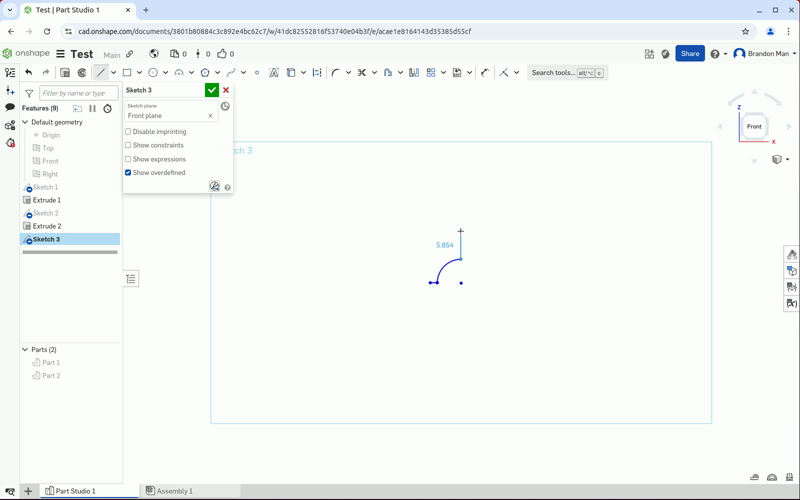
key_up(shift)
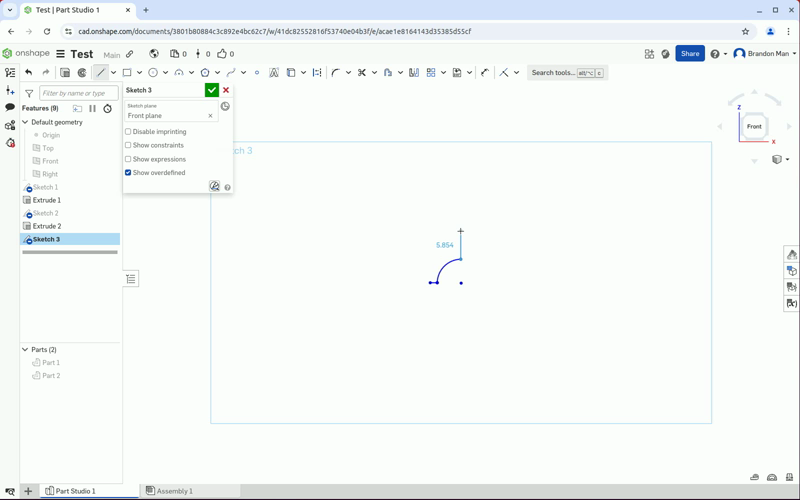
key(esc)
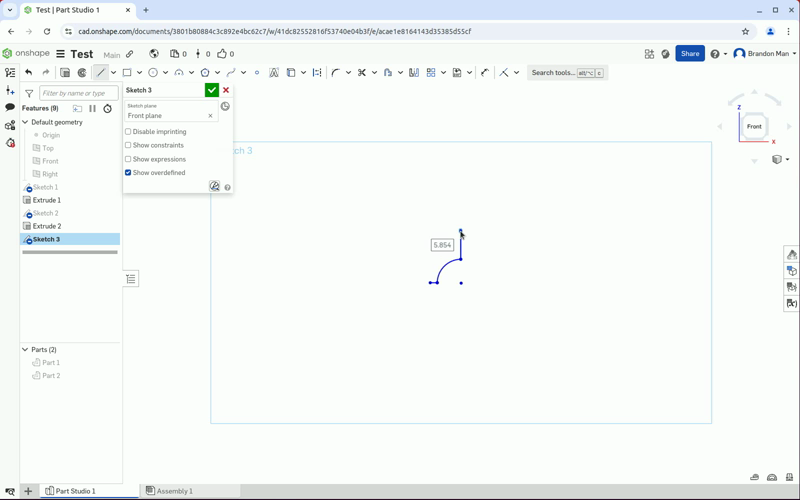
key(a)
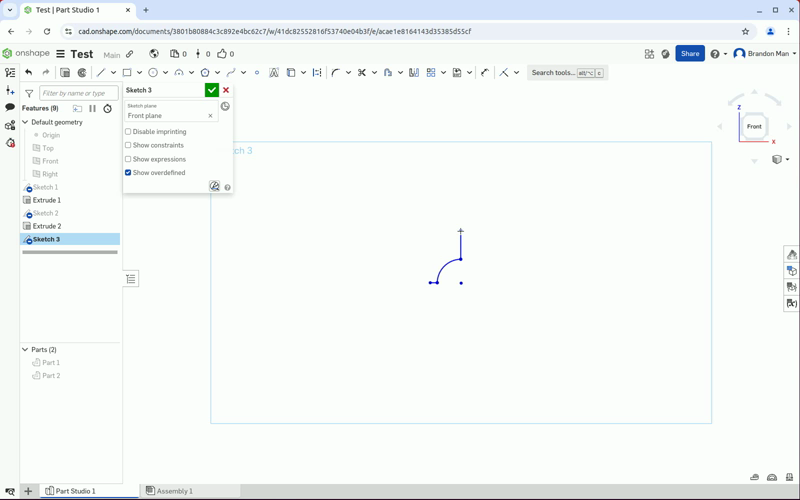
mouse_move(460, 230)
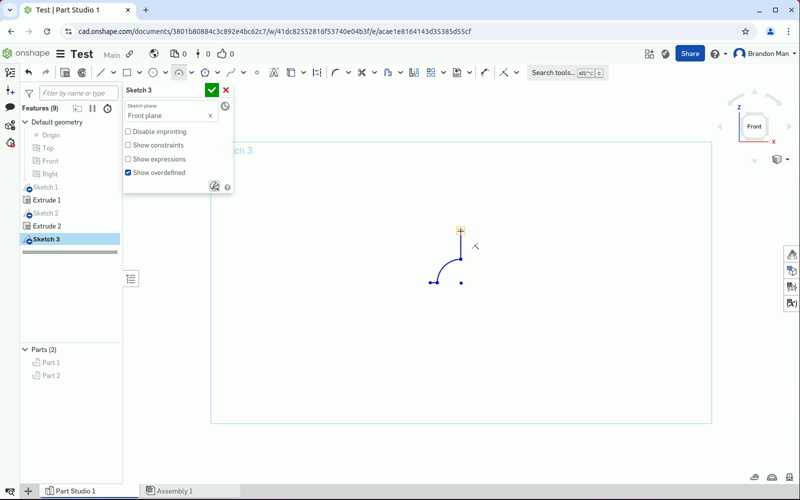
click(460, 230)
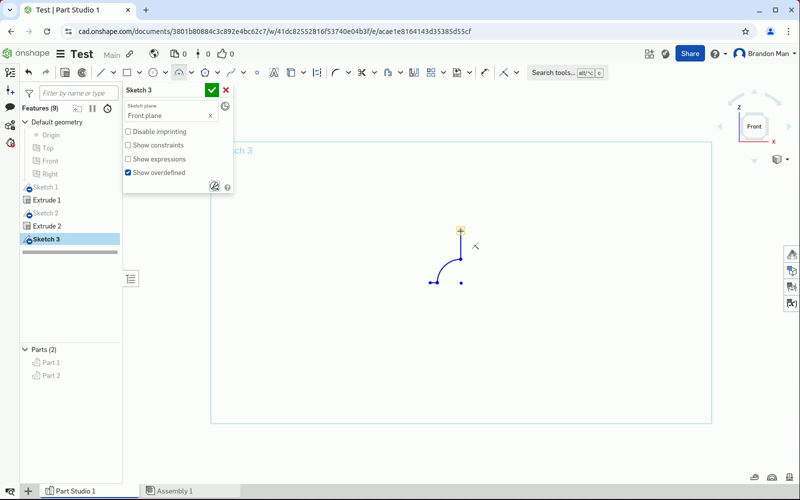
key_down(shift)
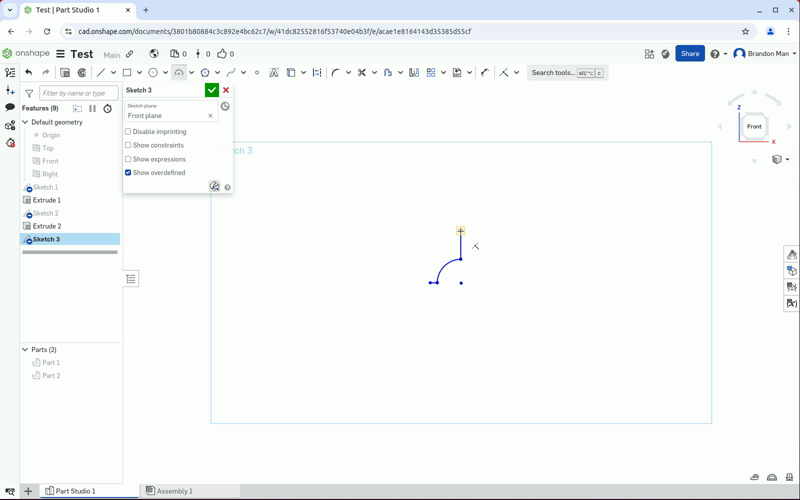
mouse_move(430, 202)
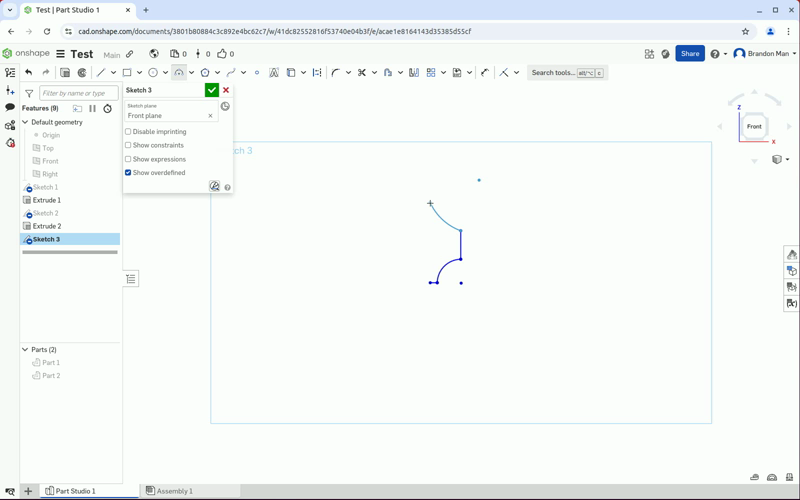
click(430, 202)
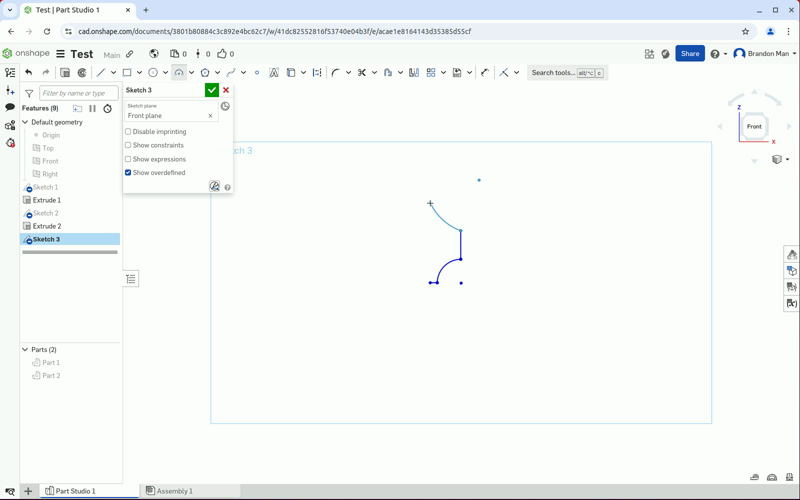
mouse_move(440, 222)
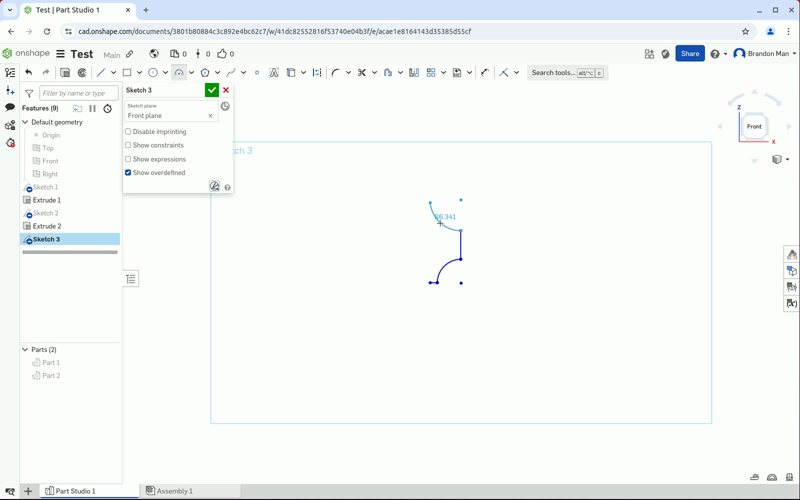
click(440, 222)
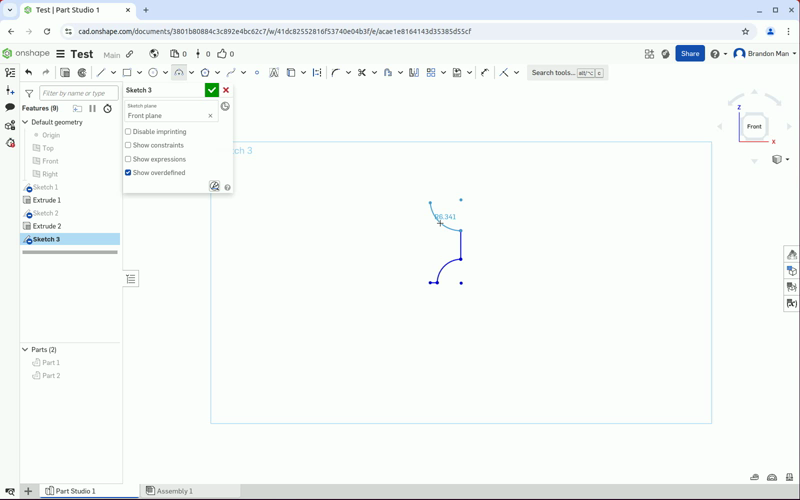
key_up(shift)
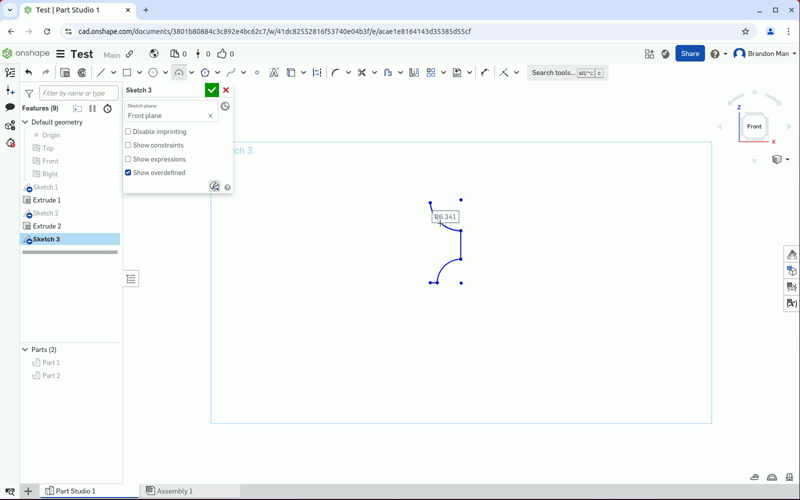
key(esc)
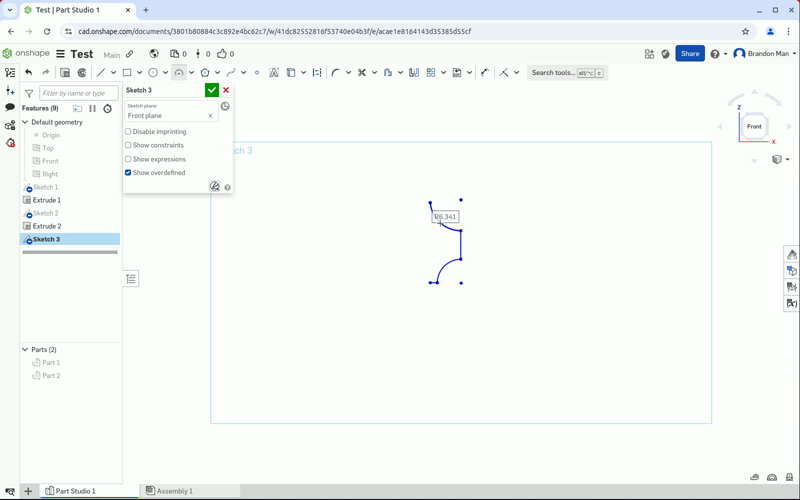
key(l)
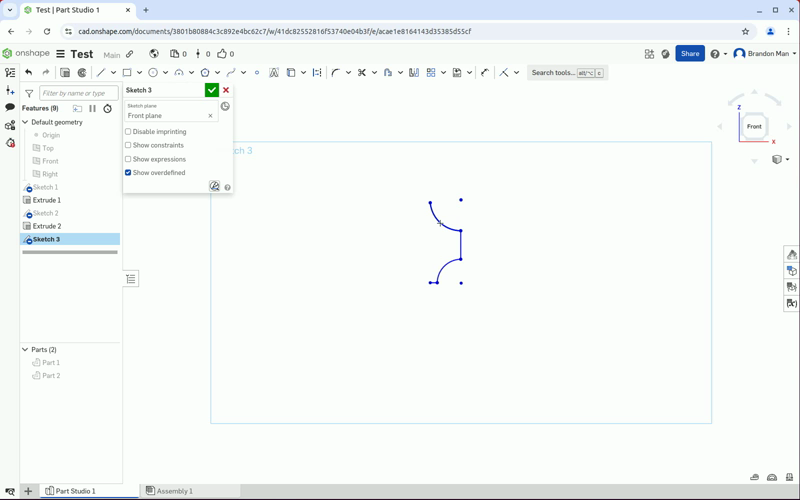
mouse_move(430, 202)
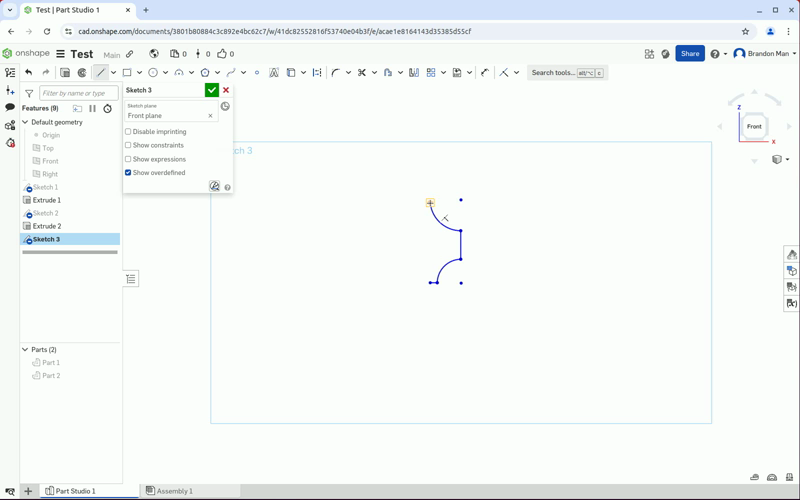
click(430, 202)
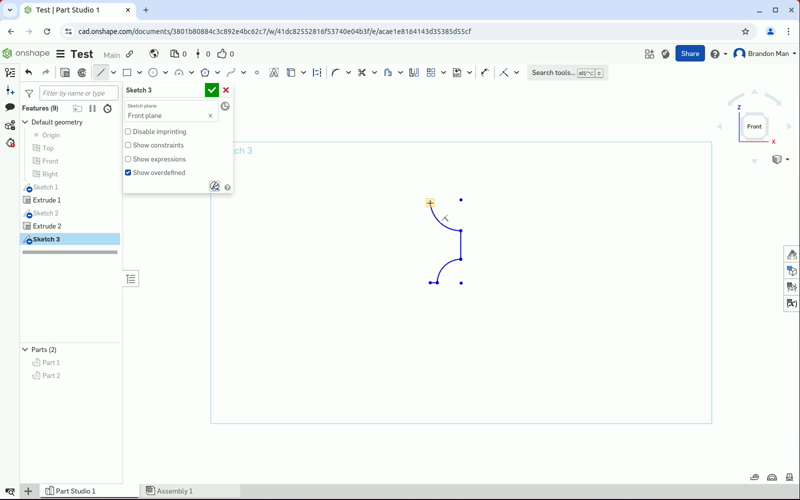
key_down(shift)
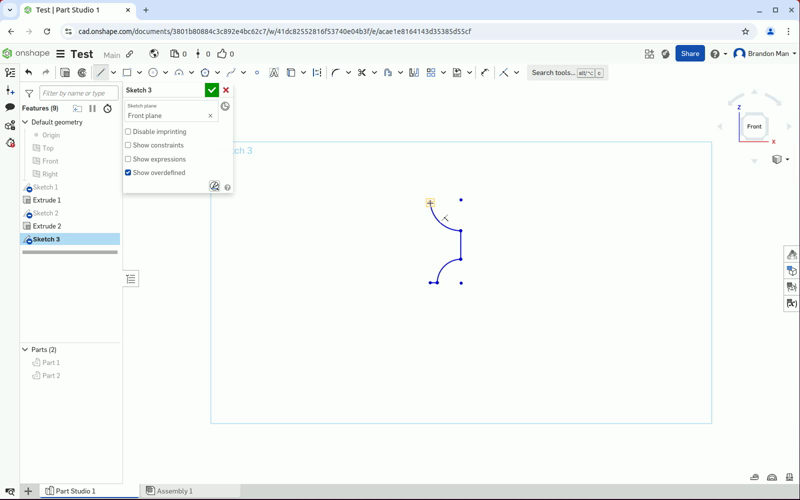
mouse_move(430, 282)
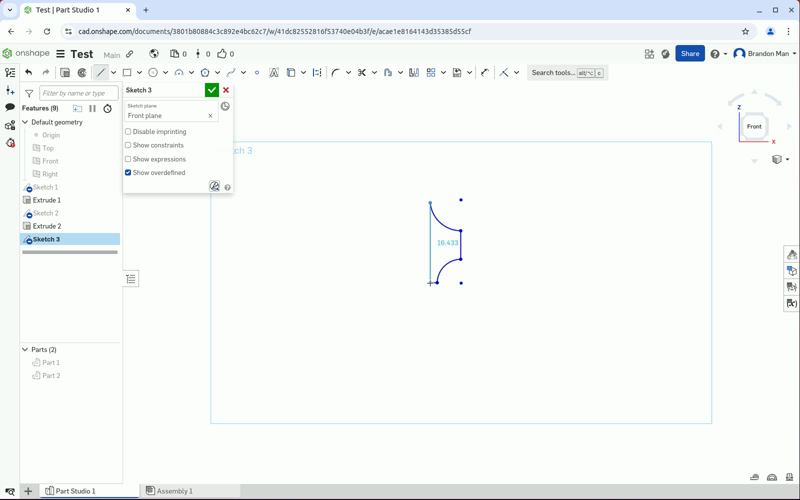
key_up(shift)
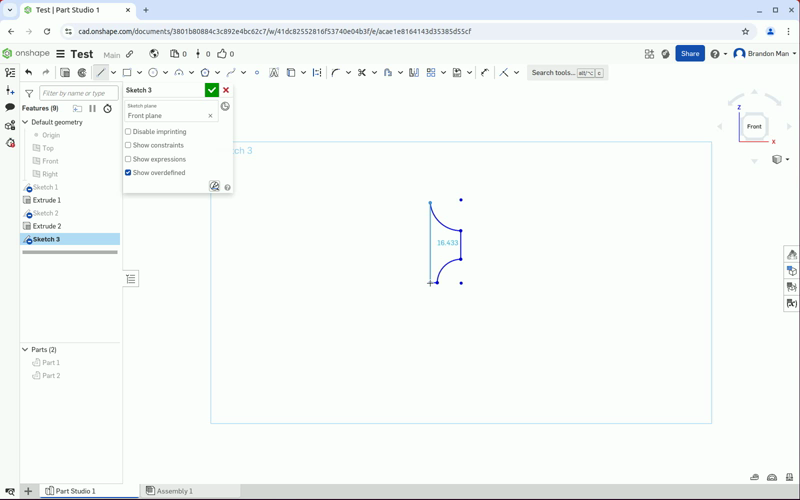
click(430, 282)
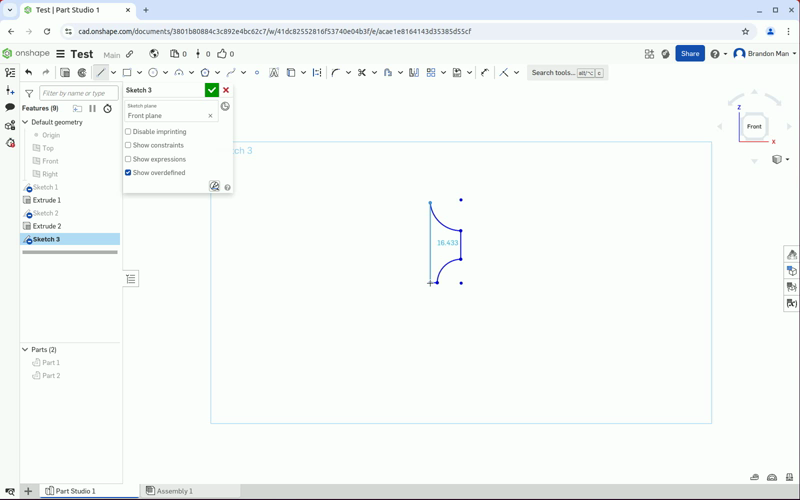
key(esc)
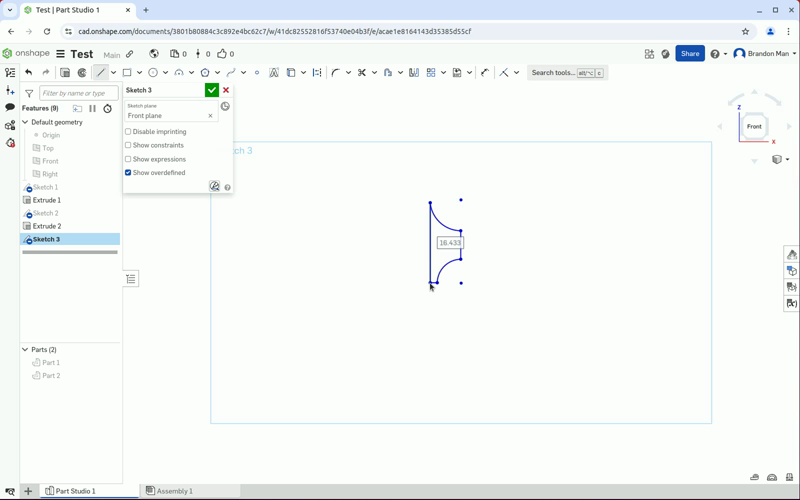
mouse_move(449, 242)
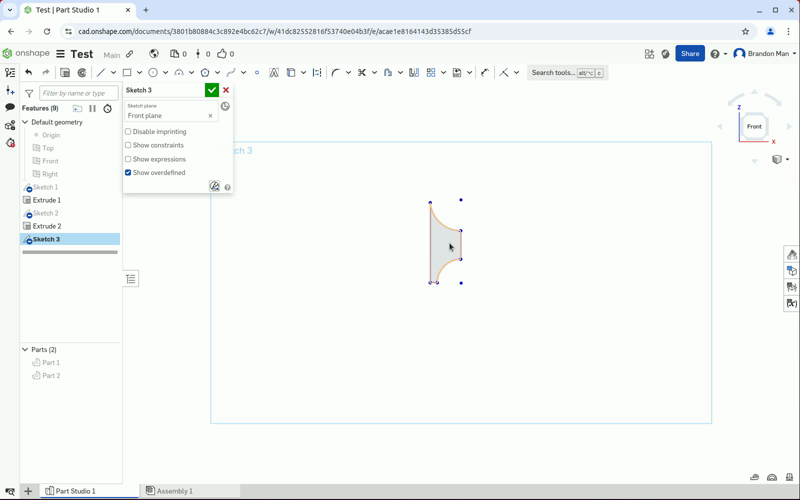
scroll(6)
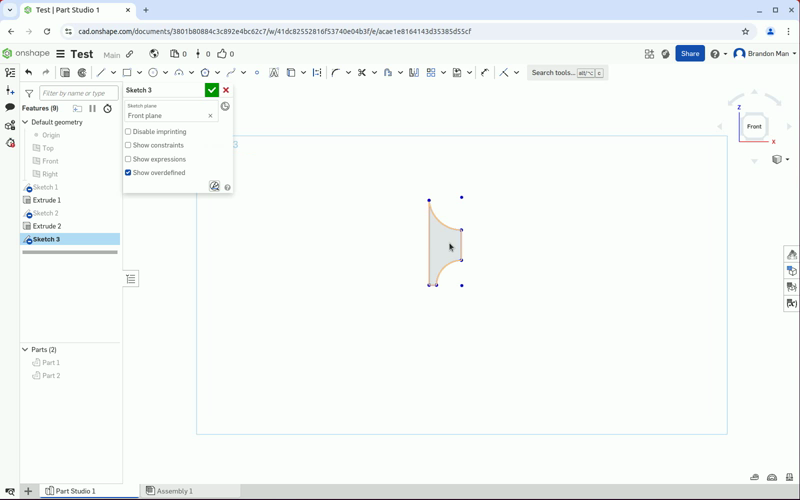
scroll(6)
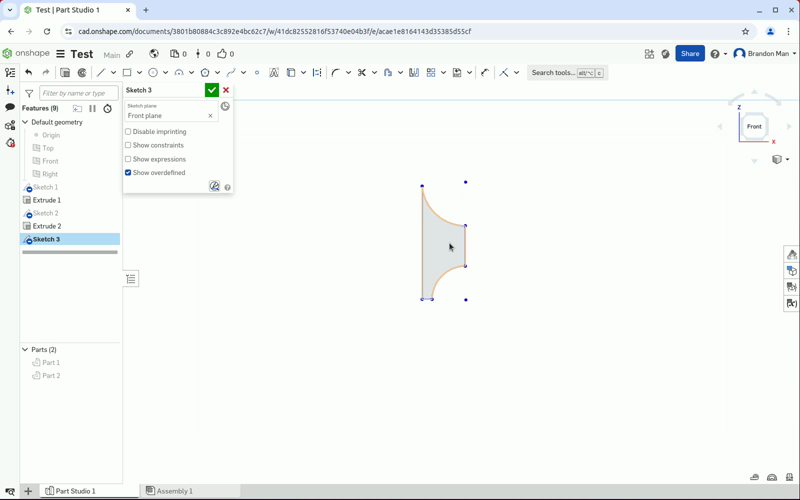
scroll(6)
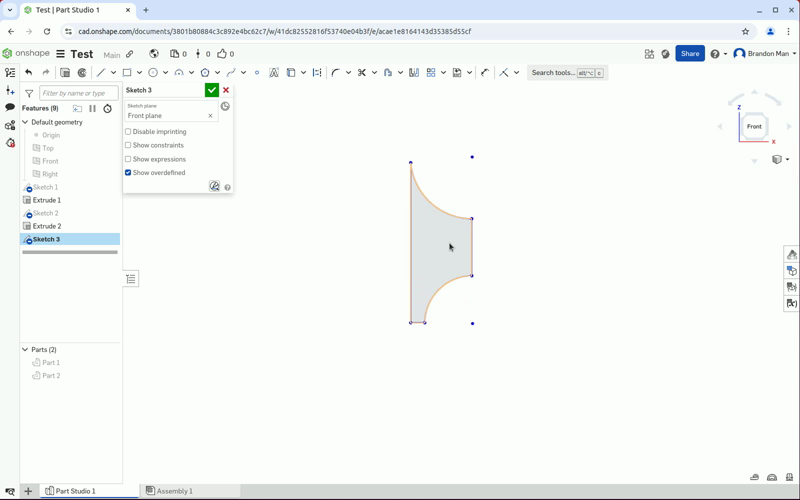
scroll(6)
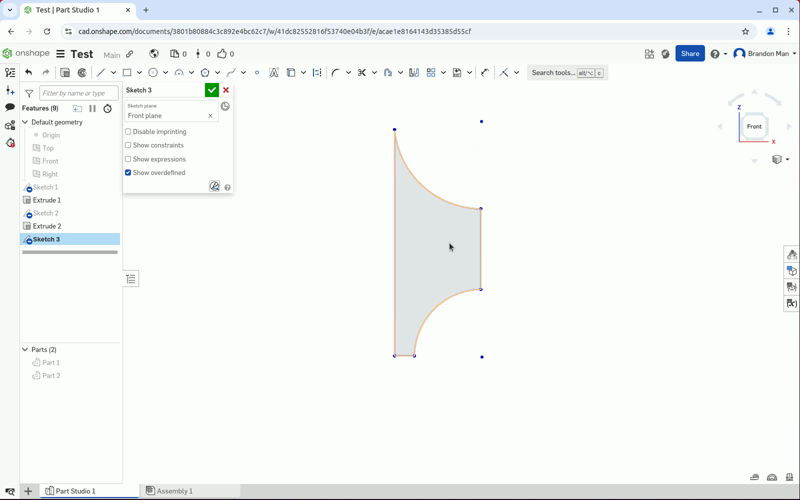
scroll(6)
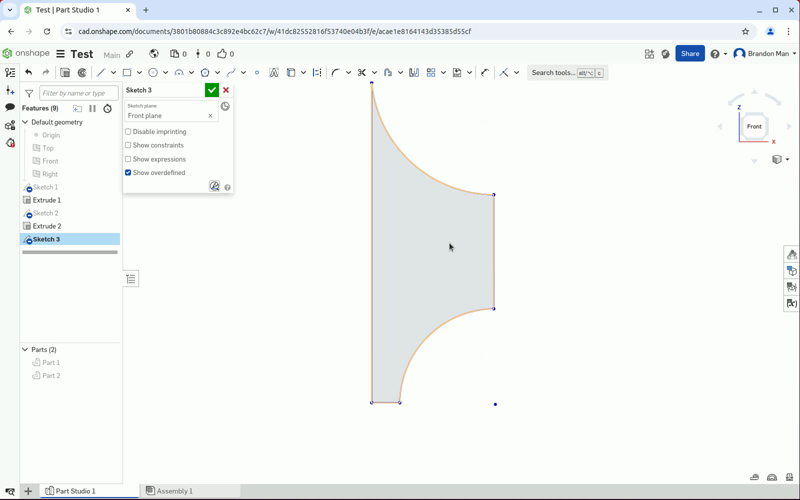
scroll(6)
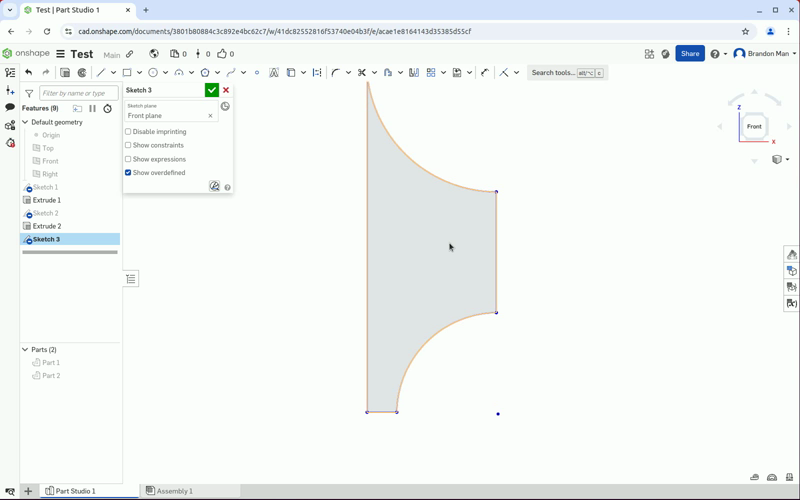
scroll(6)
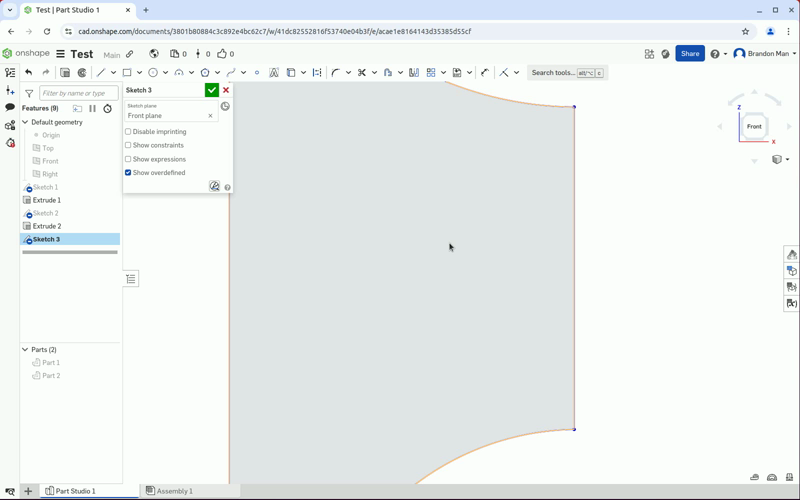
click(449, 242)
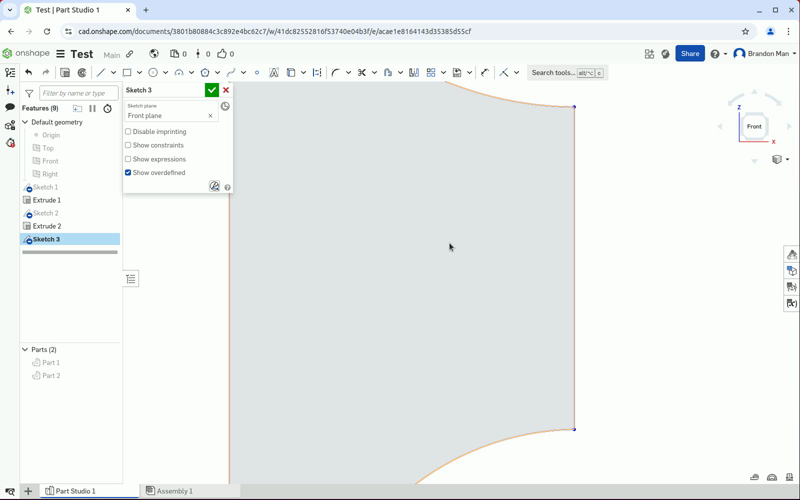
scroll(-6)
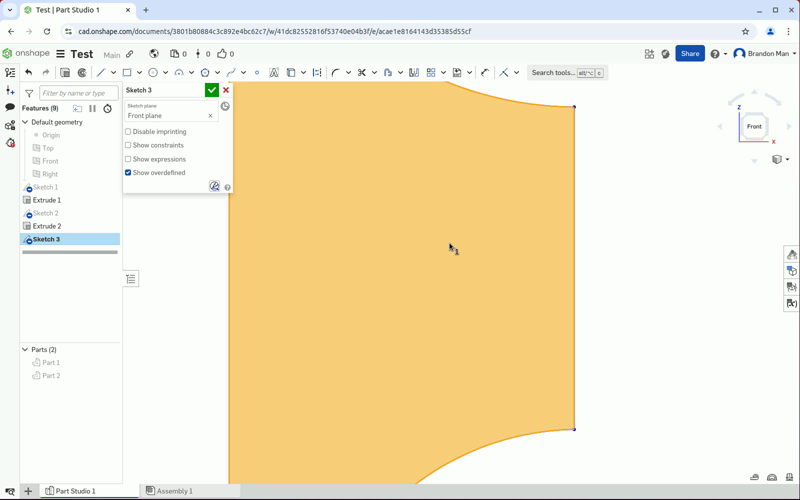
scroll(-6)
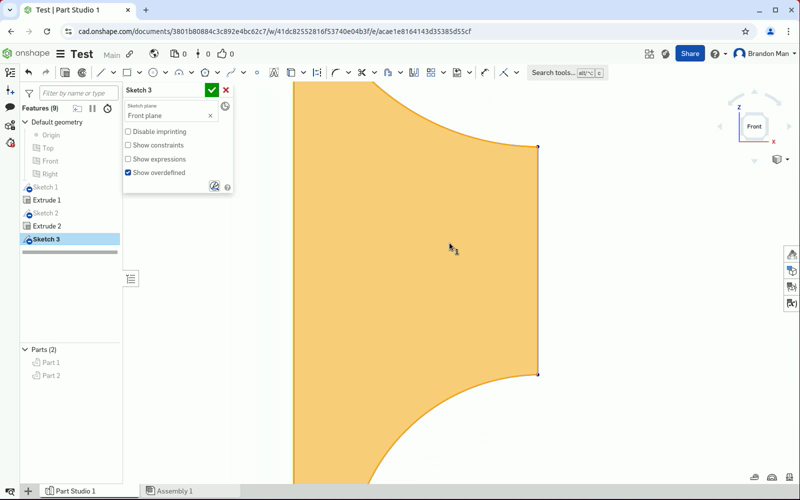
scroll(-6)
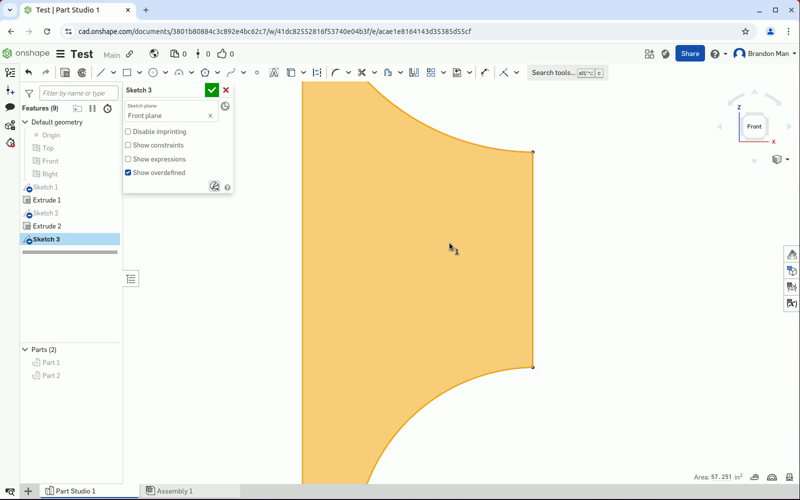
scroll(-6)
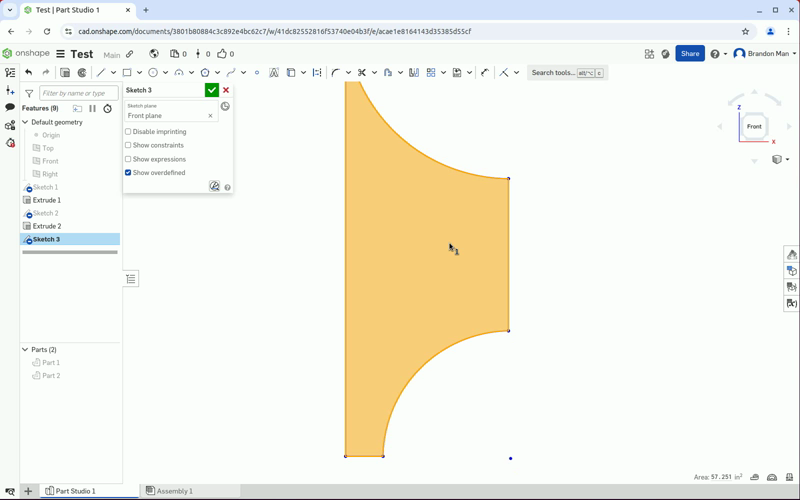
scroll(-6)
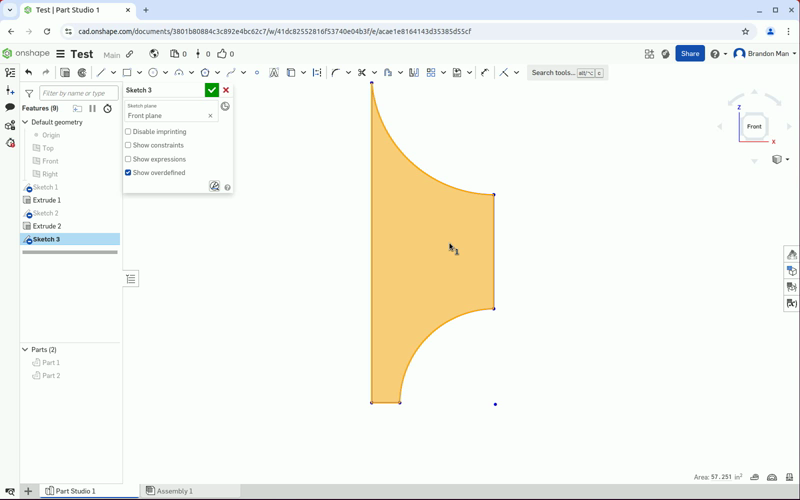
scroll(-6)
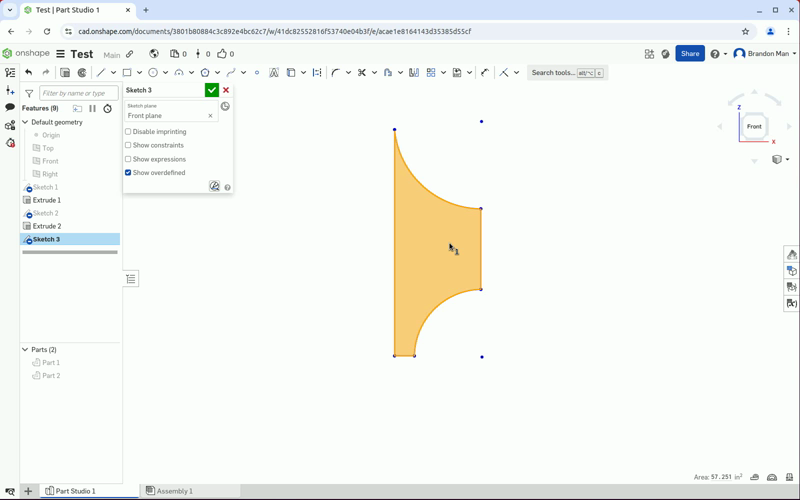
scroll(-6)
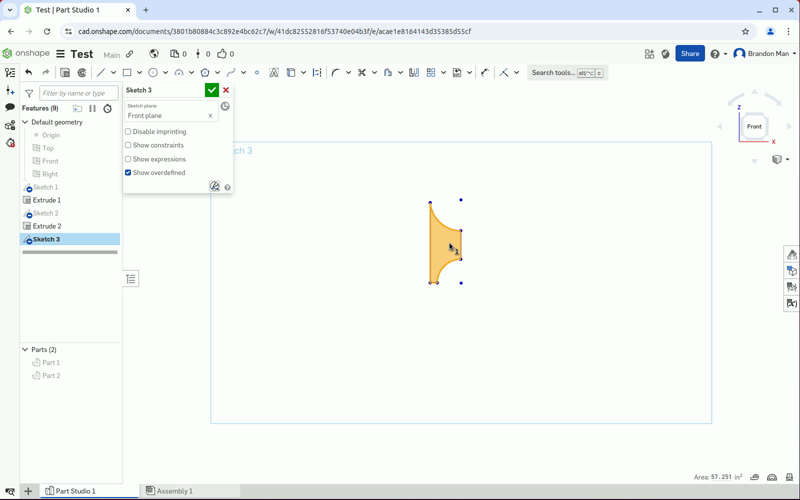
mouse_move(73, 352)
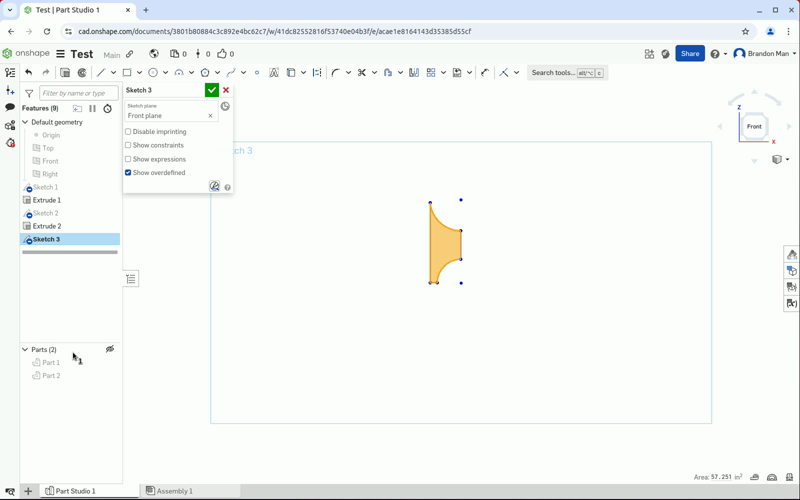
key(shift+y)
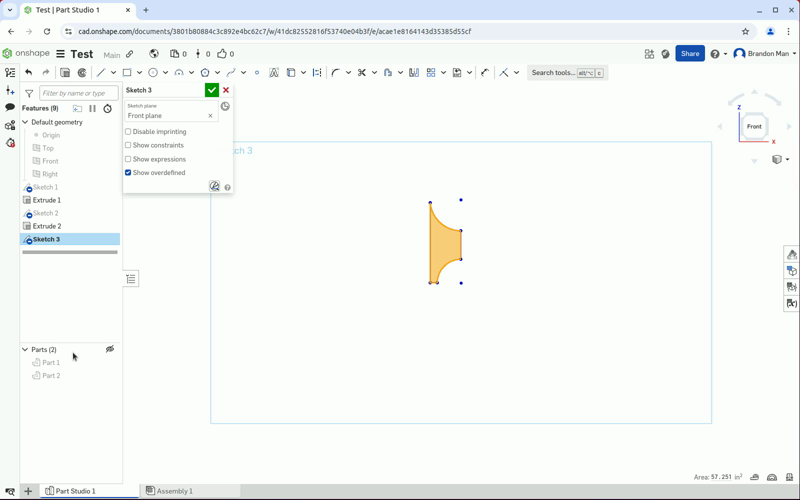
key(shift+e)
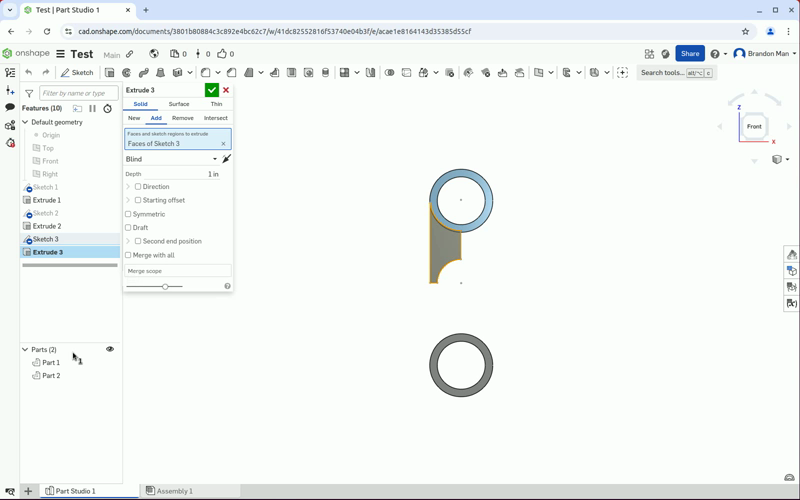
mouse_move(143, 106)
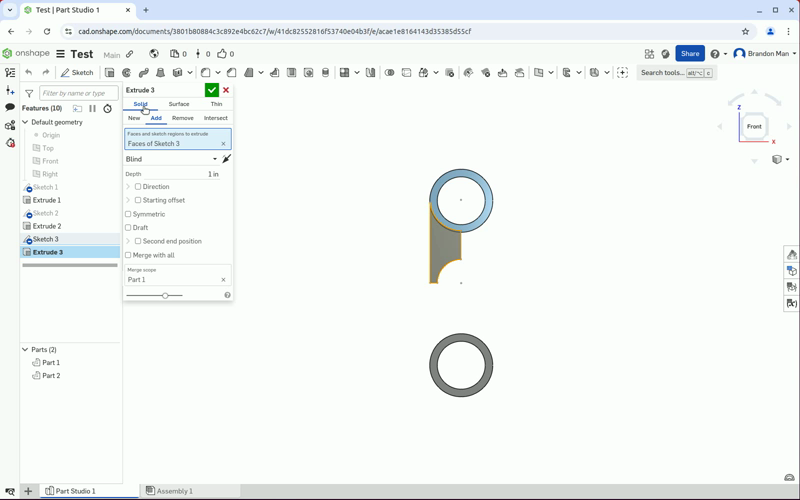
click(143, 106)
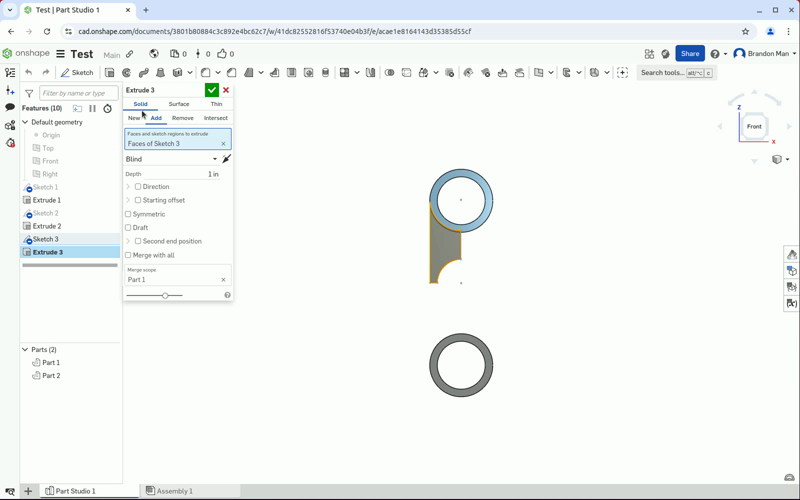
mouse_move(137, 120)
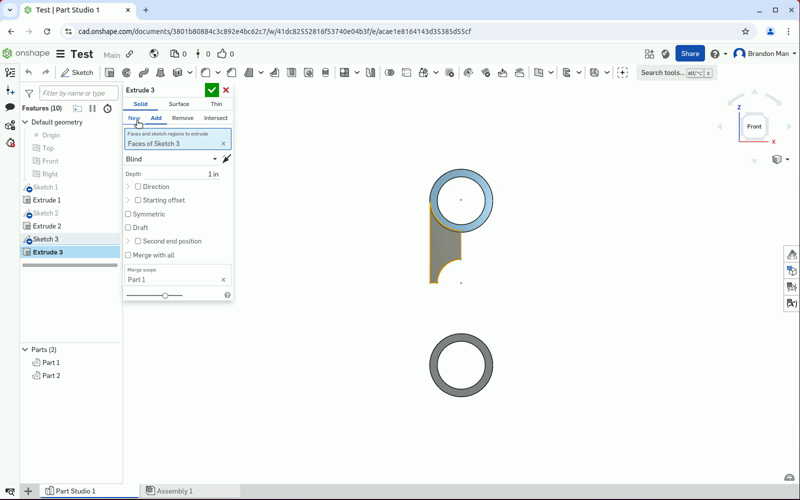
click(137, 120)
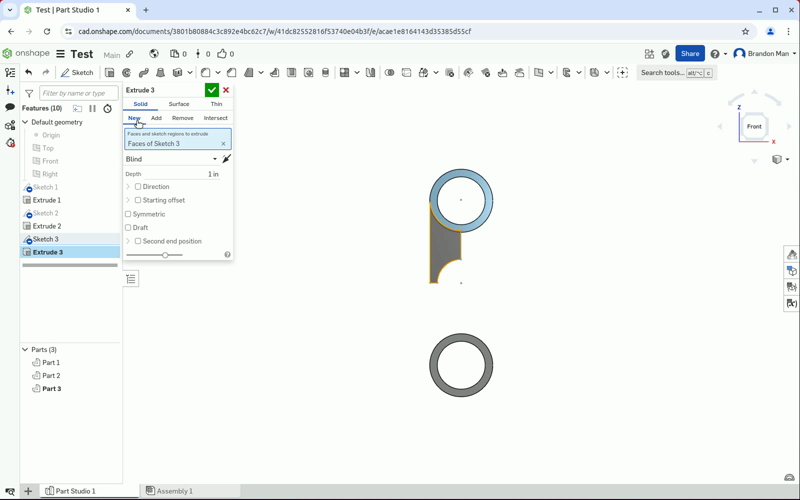
key(tab, 4)
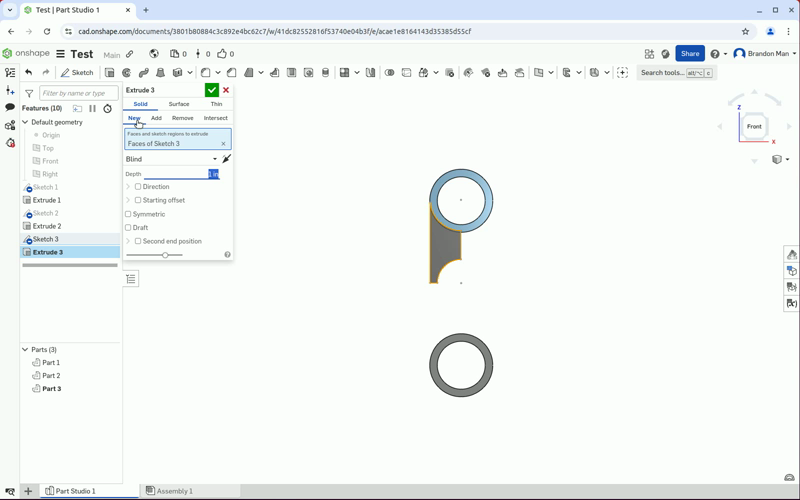
text(6.74)
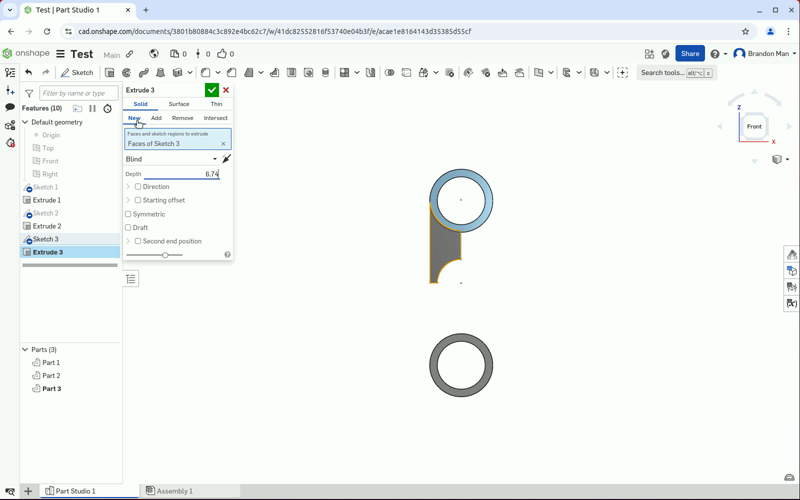
key(enter)
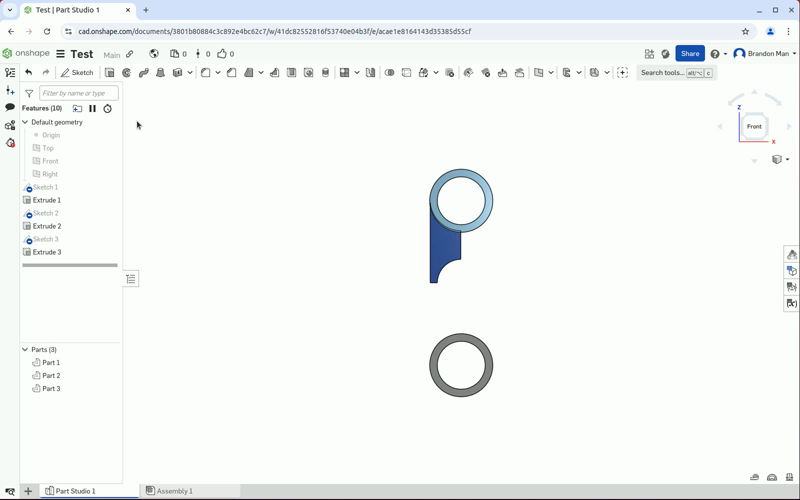
key(shift+h)
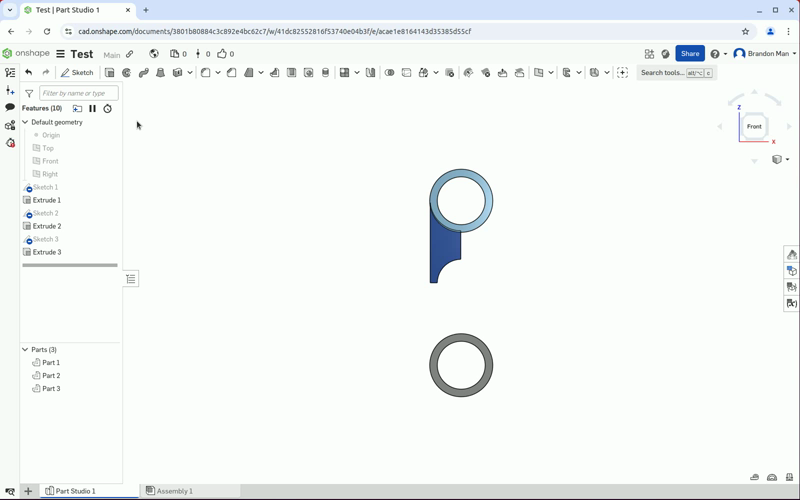
key(shift+h)
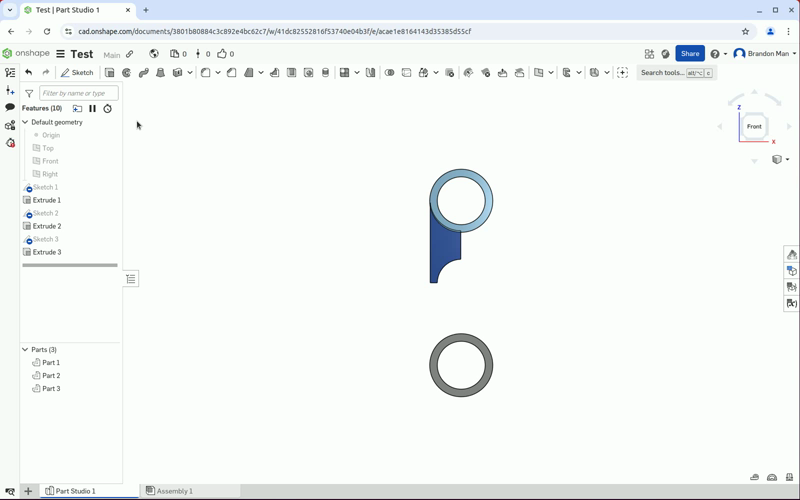
mouse_move(73, 189)
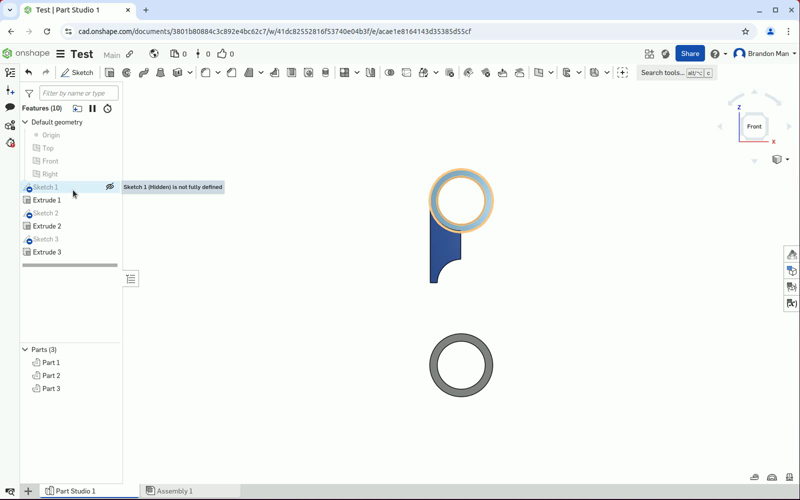
click(73, 189)
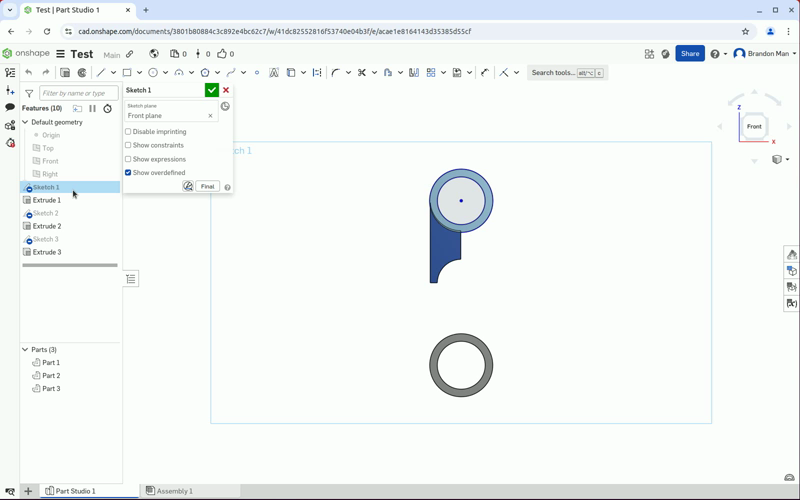
mouse_move(229, 92)
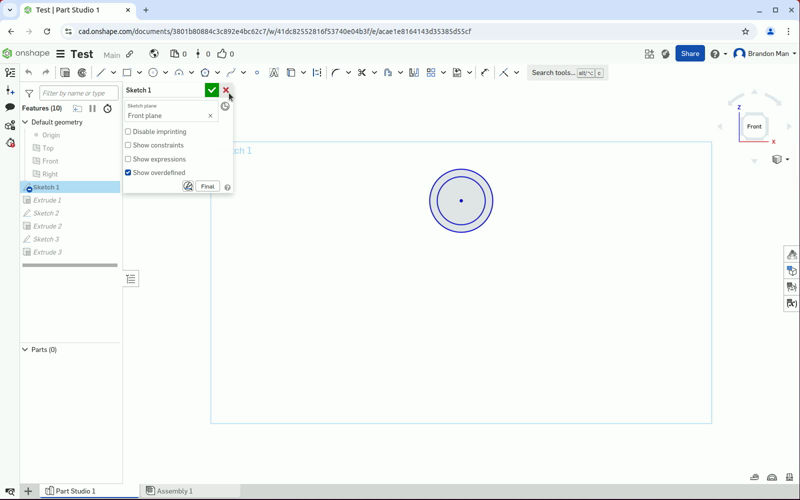
click(229, 92)
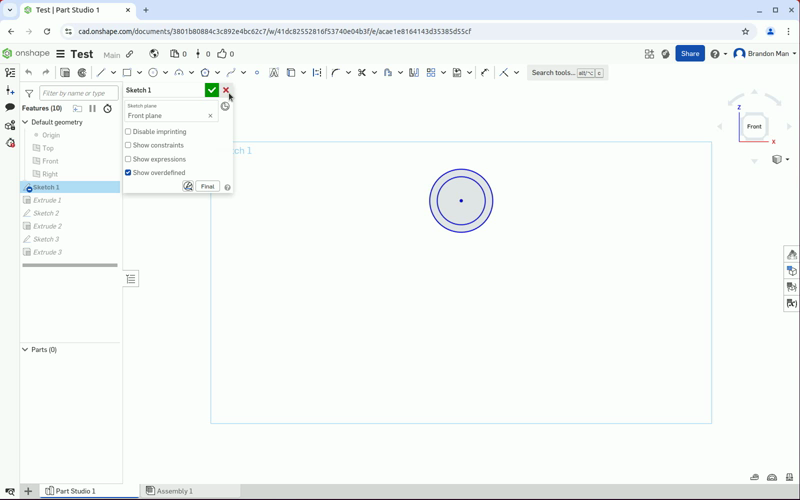
key(shift+s)
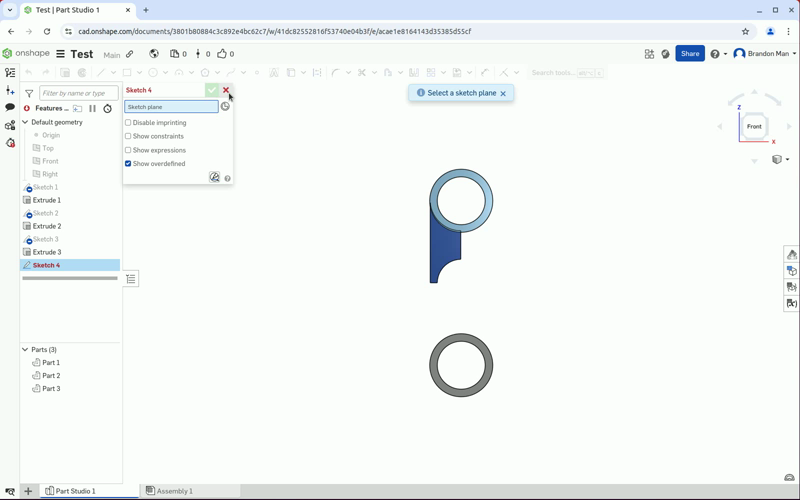
mouse_move(73, 163)
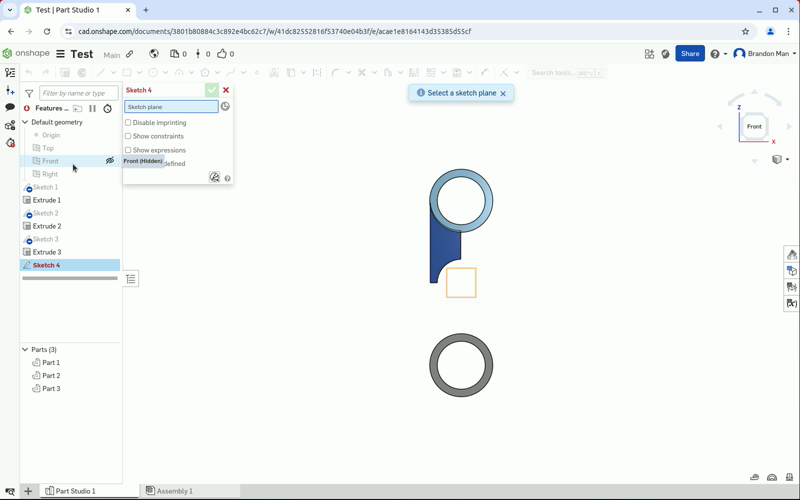
click(73, 163)
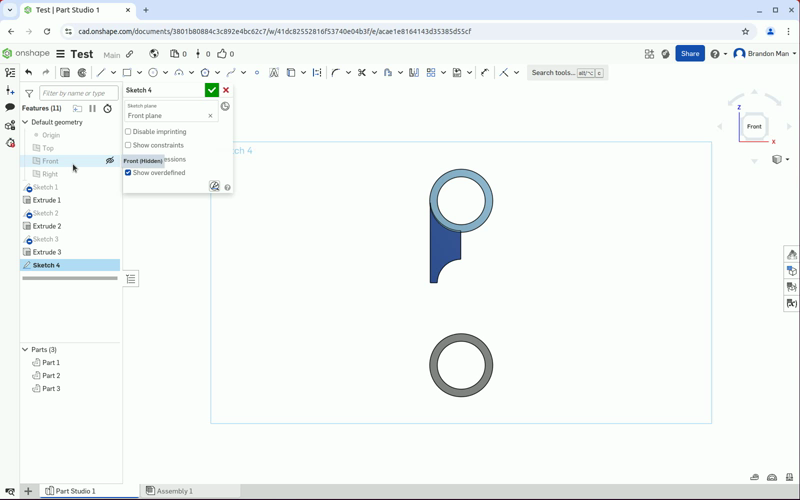
mouse_move(73, 352)
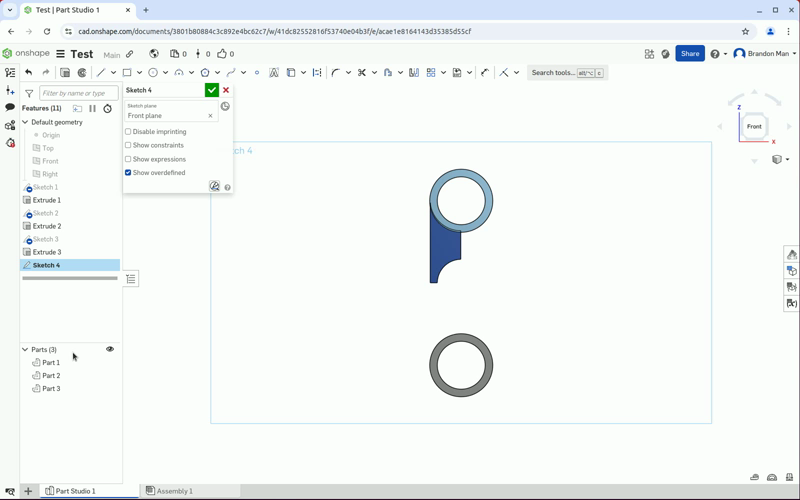
key(y)
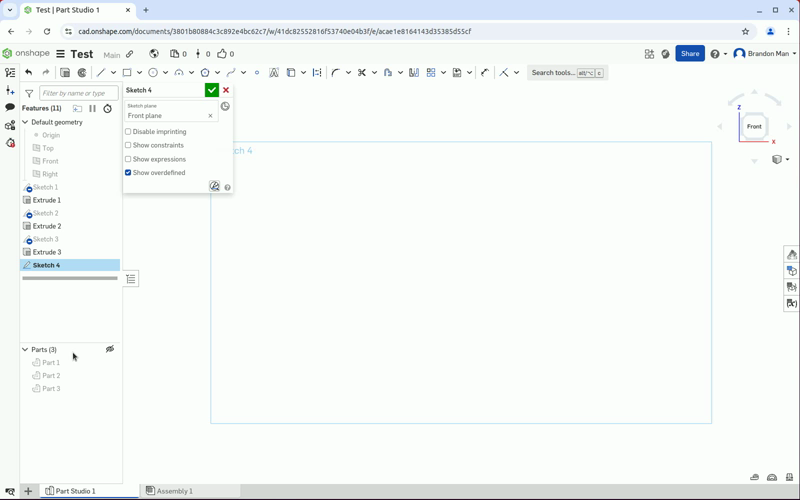
key(a)
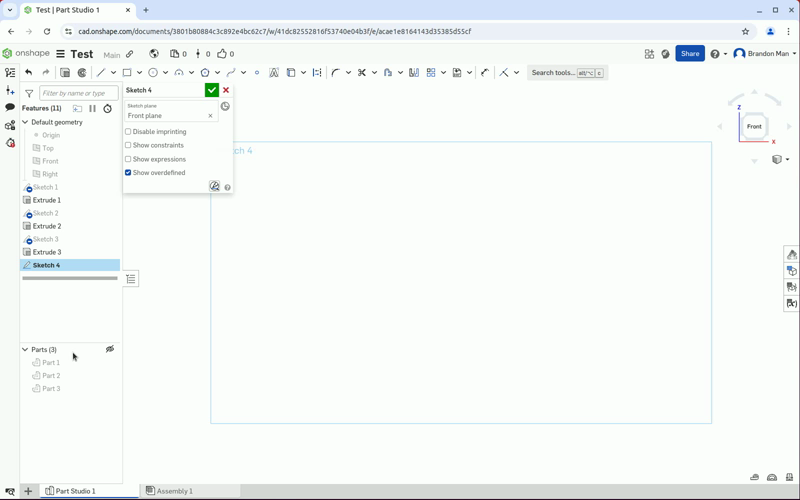
key_down(shift)
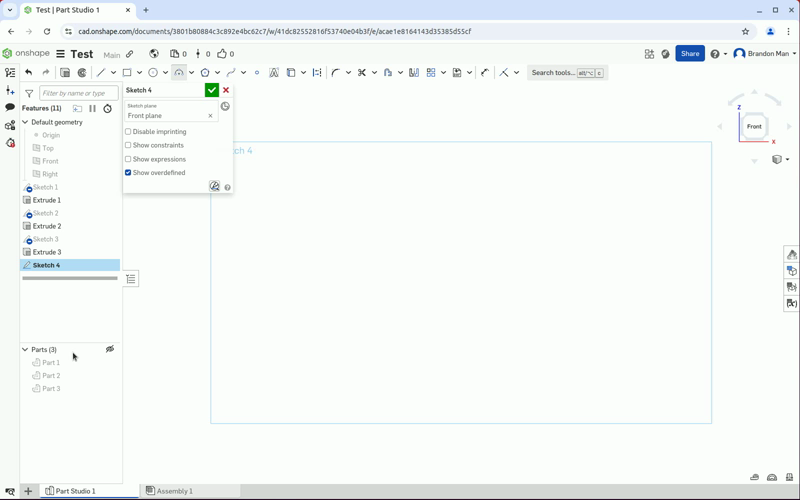
mouse_move(460, 259)
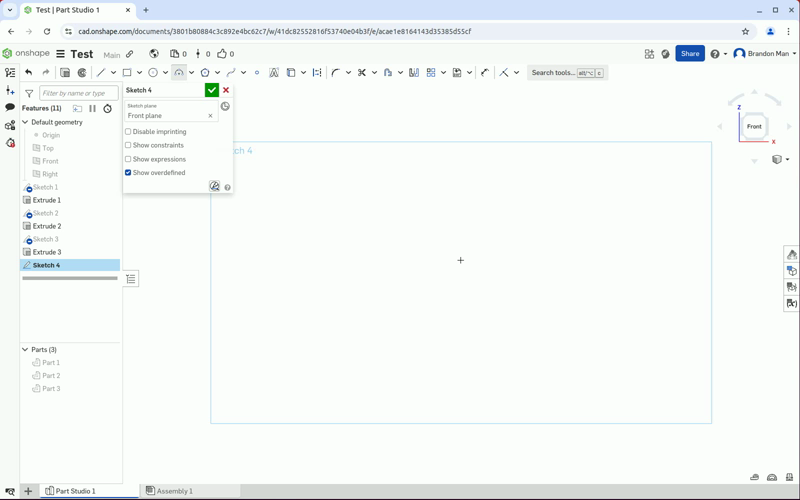
click(460, 259)
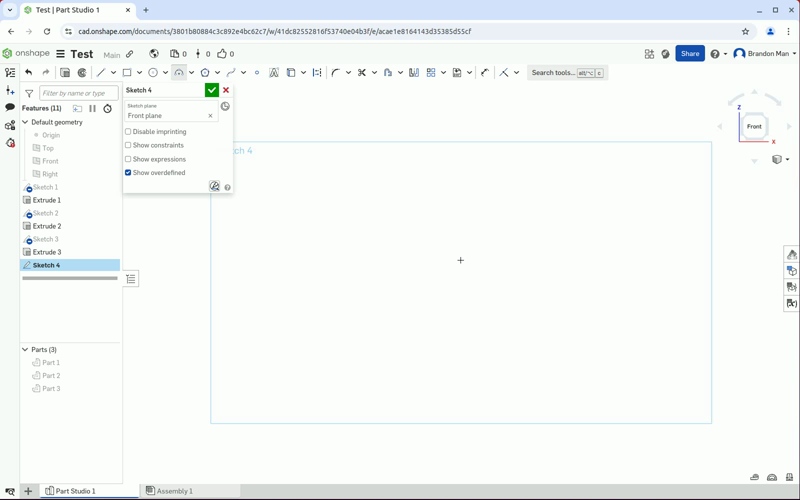
key_up(shift)
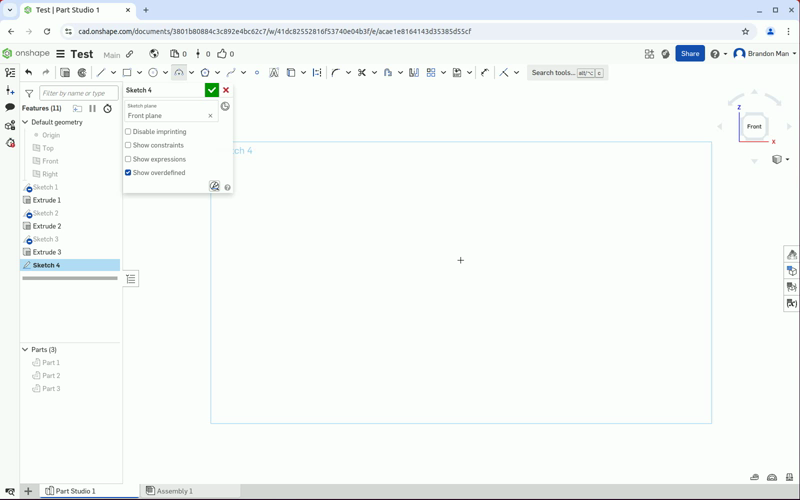
key_down(shift)
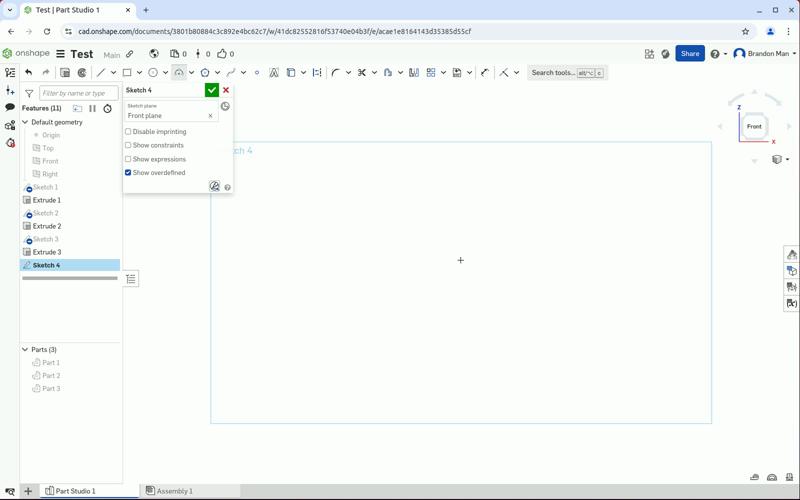
mouse_move(484, 283)
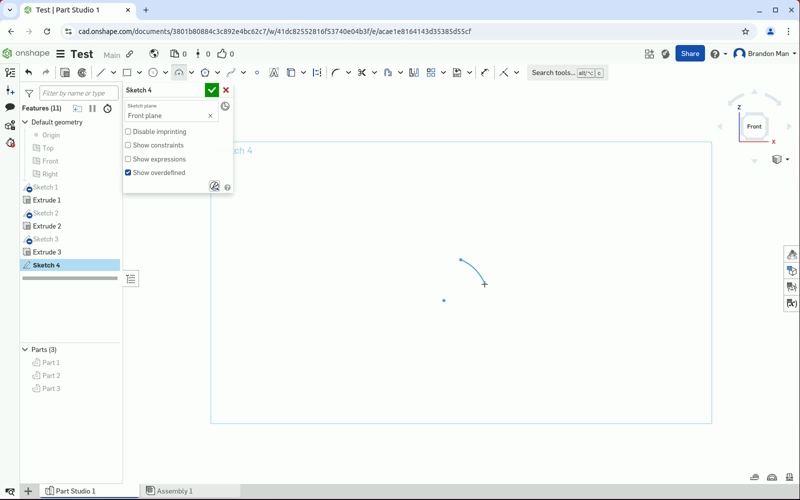
click(484, 283)
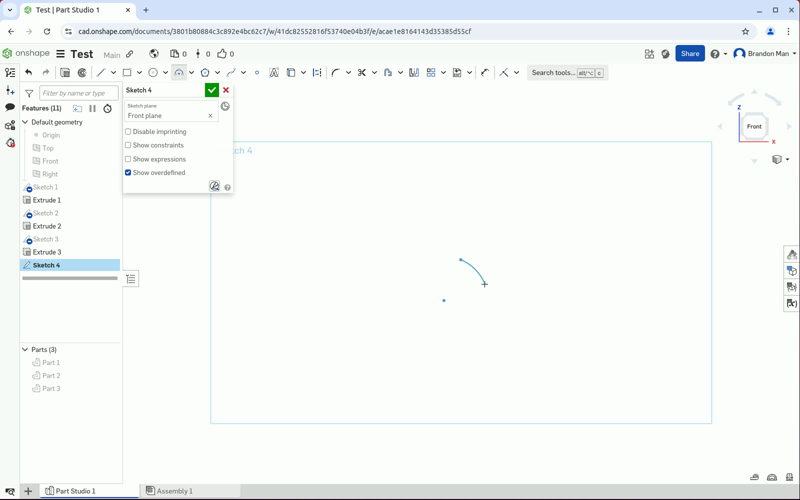
mouse_move(477, 266)
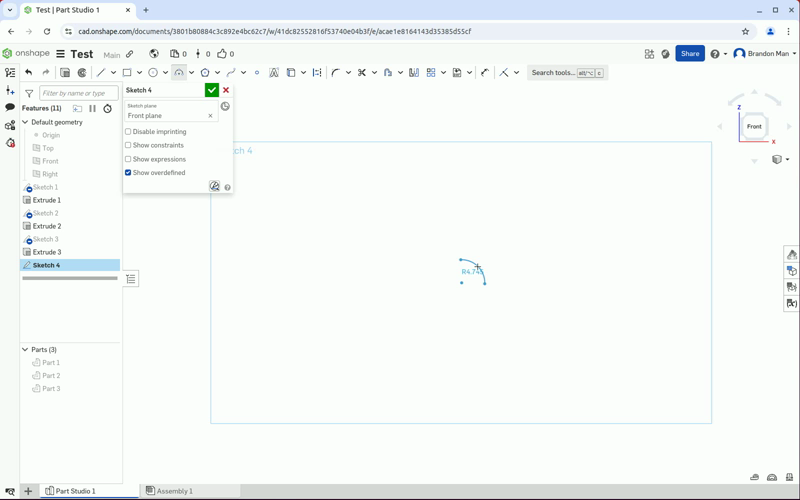
click(477, 266)
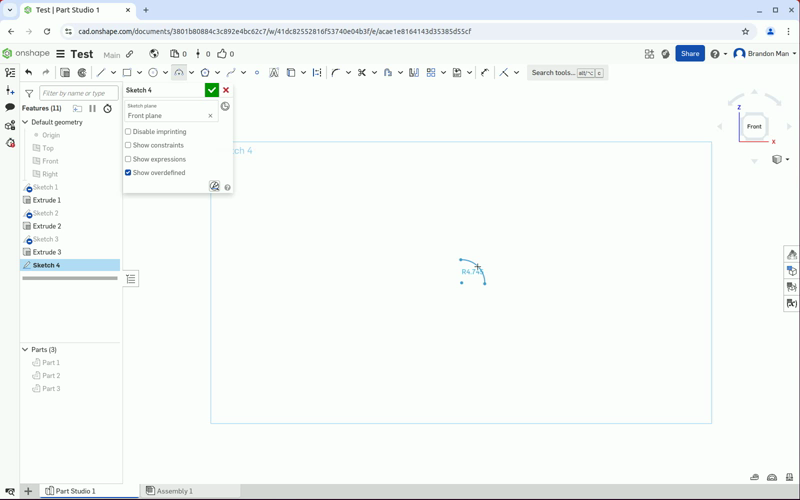
key_up(shift)
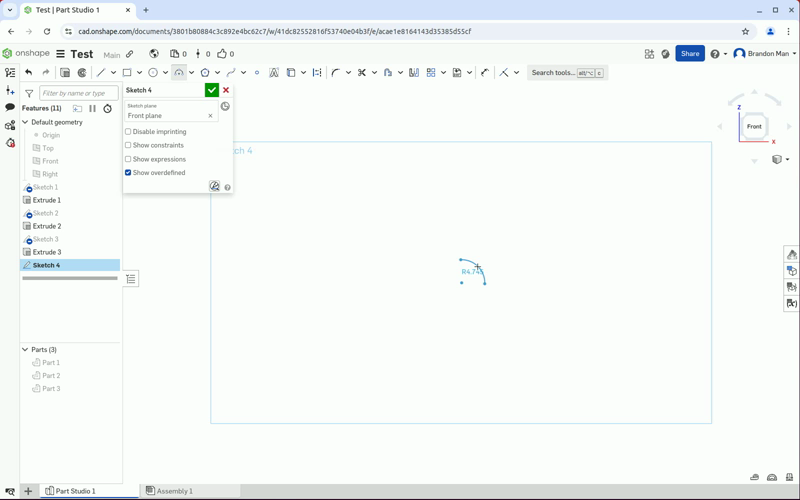
key(esc)
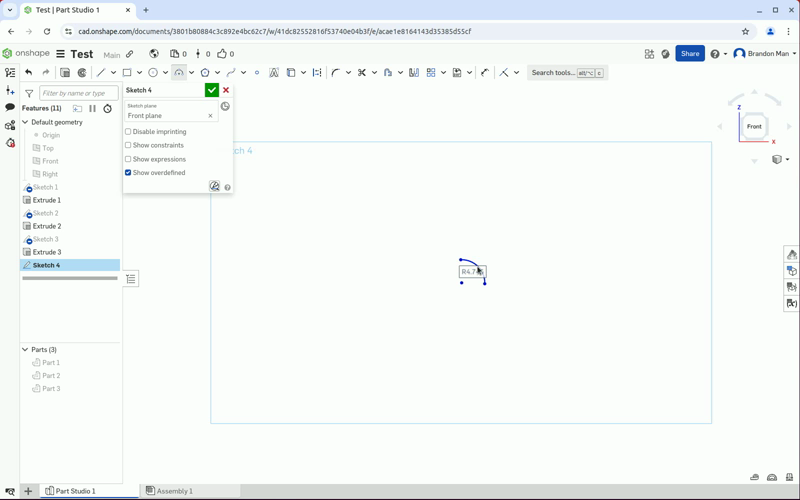
key(l)
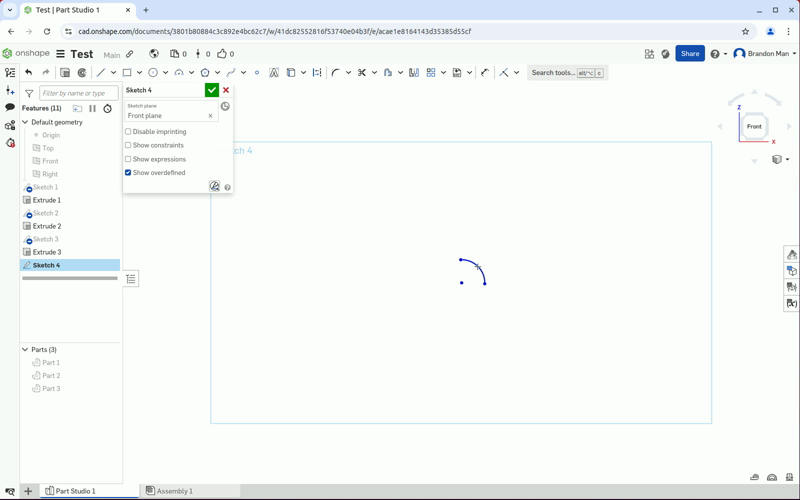
mouse_move(484, 283)
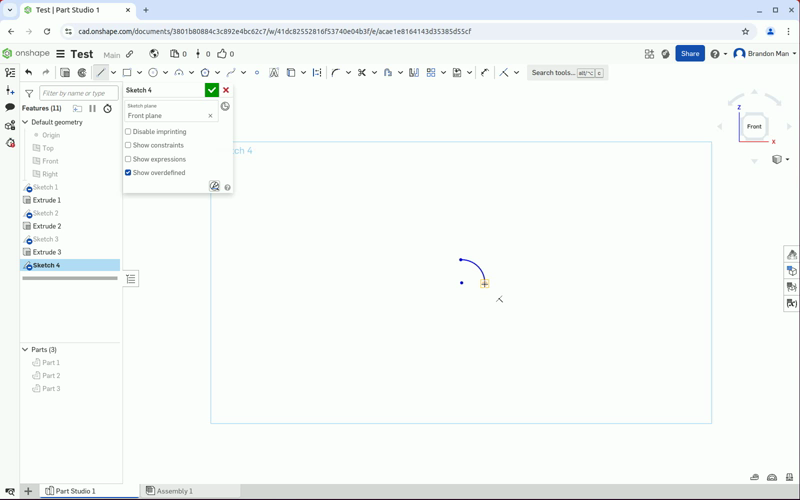
click(484, 283)
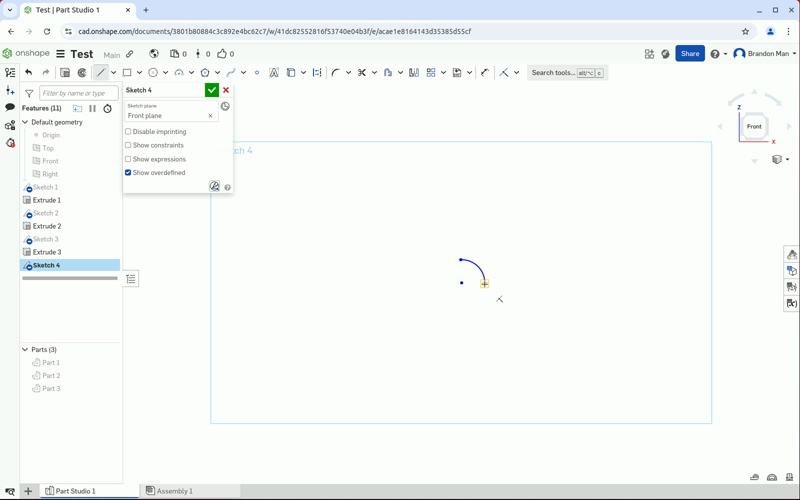
key_down(shift)
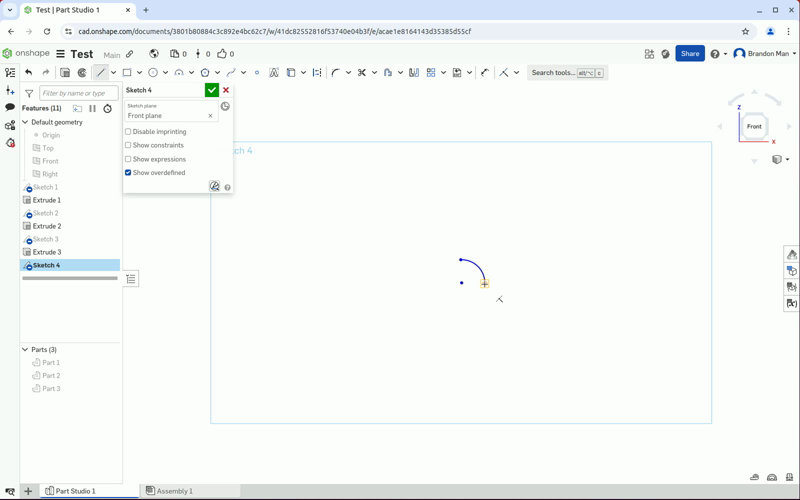
mouse_move(514, 283)
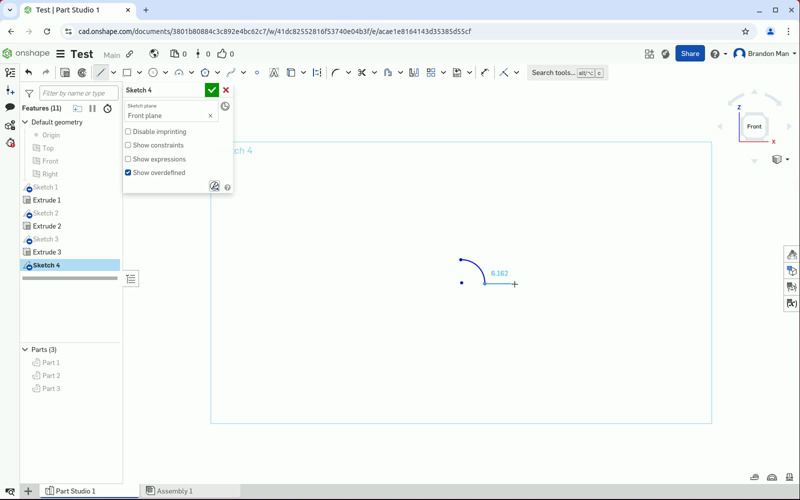
mouse_move(491, 283)
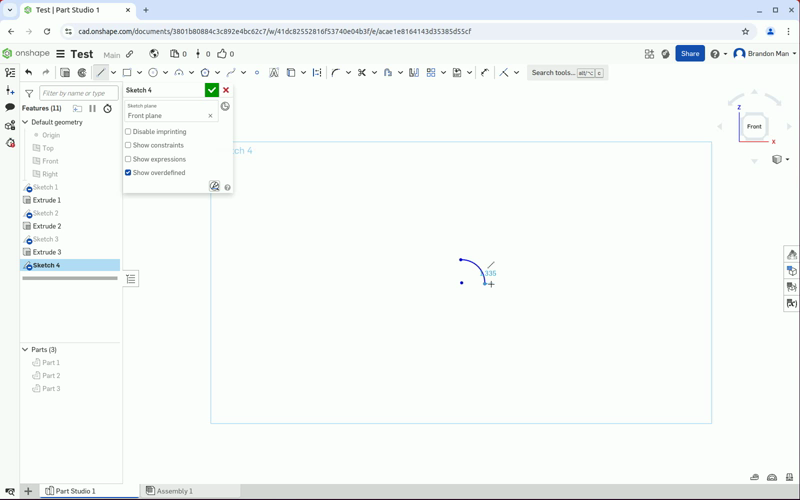
scroll(6)
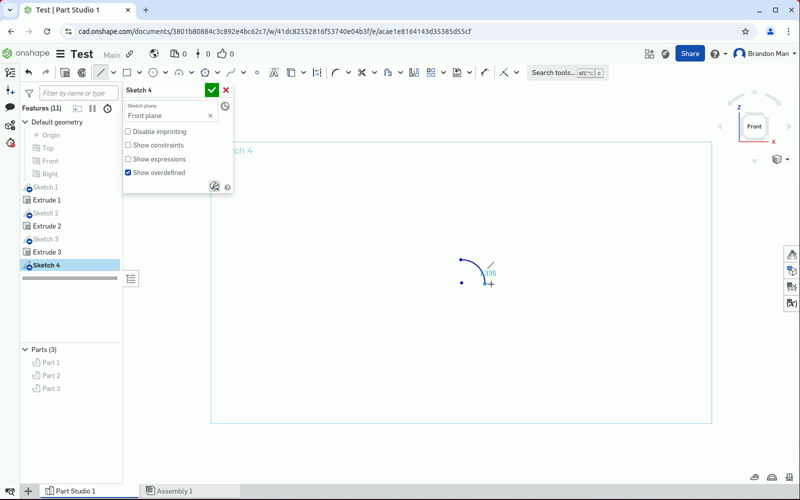
scroll(6)
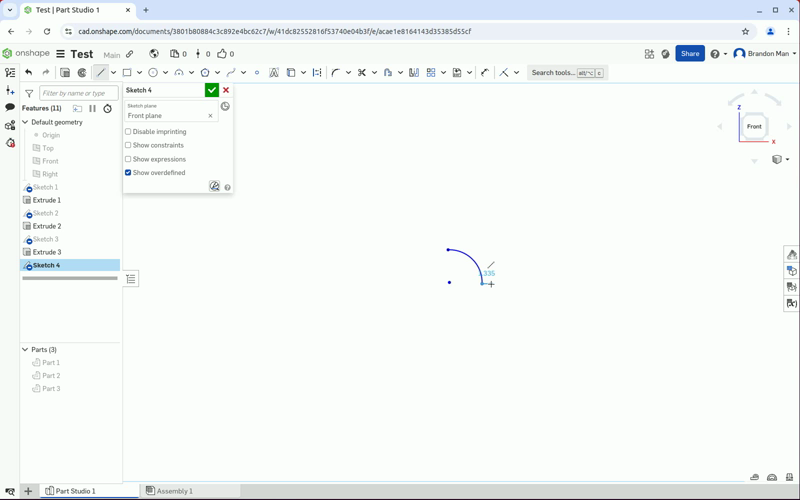
scroll(6)
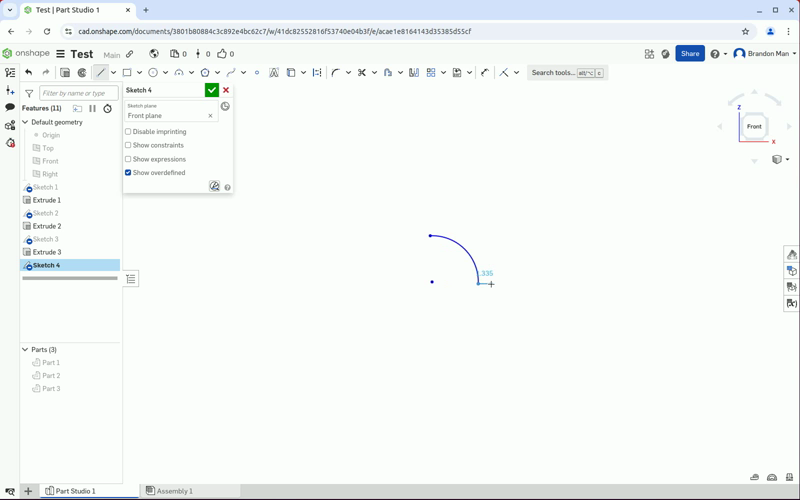
scroll(6)
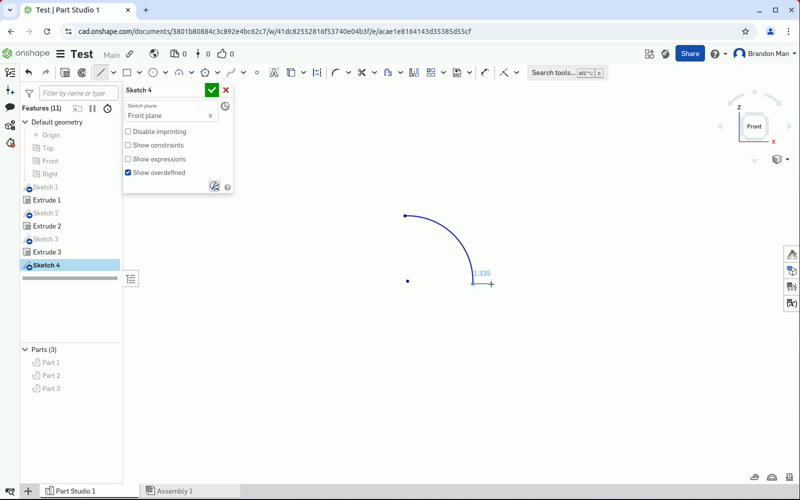
scroll(6)
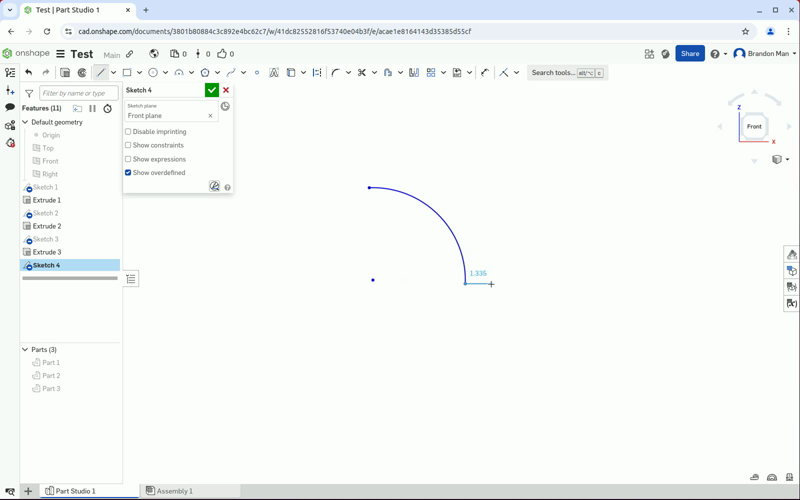
scroll(6)
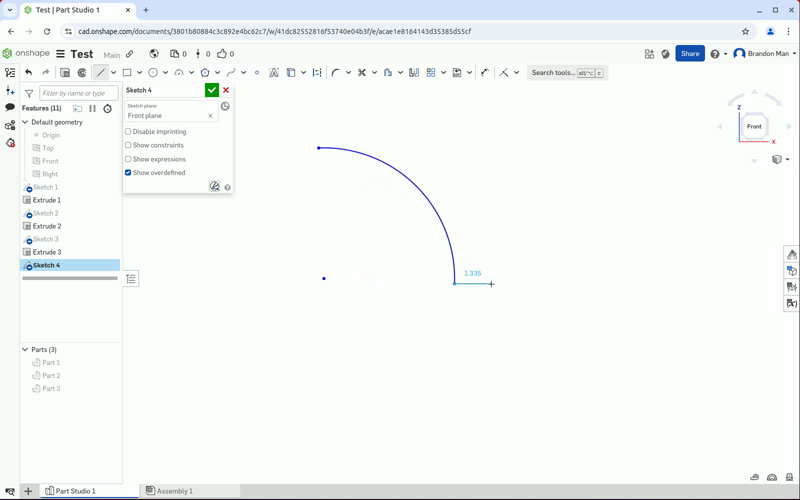
scroll(6)
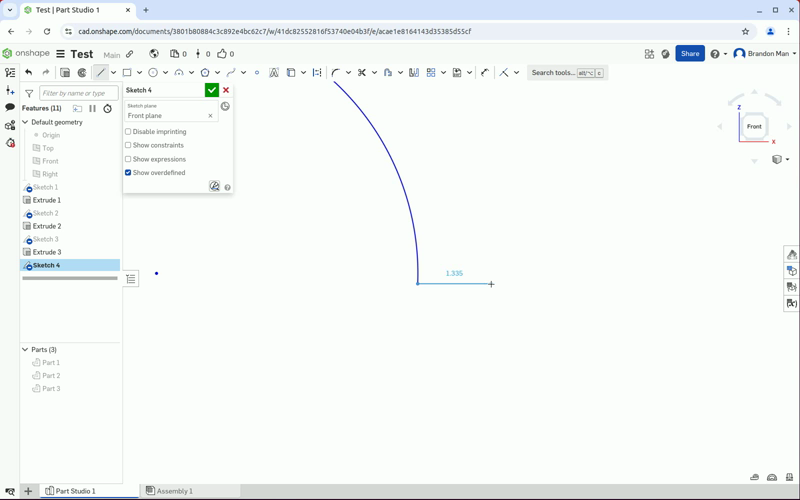
click(491, 283)
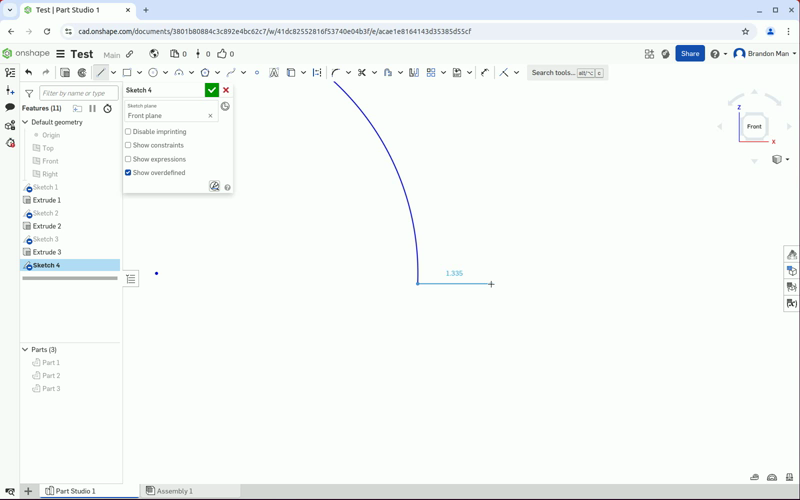
scroll(-6)
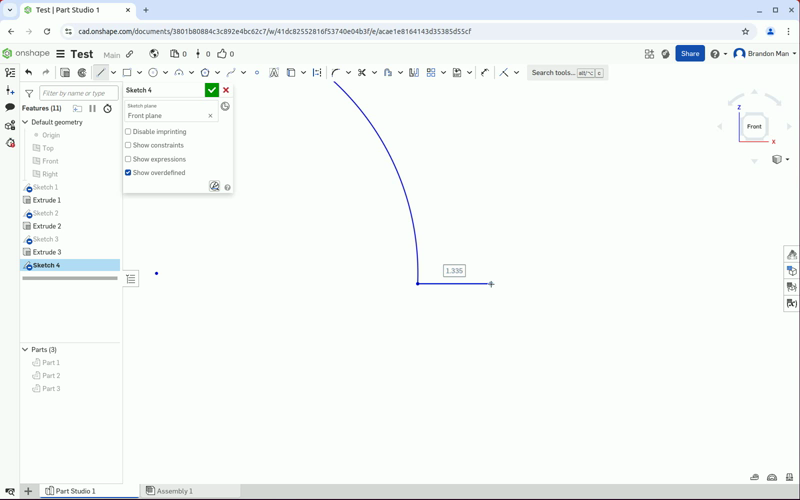
scroll(-6)
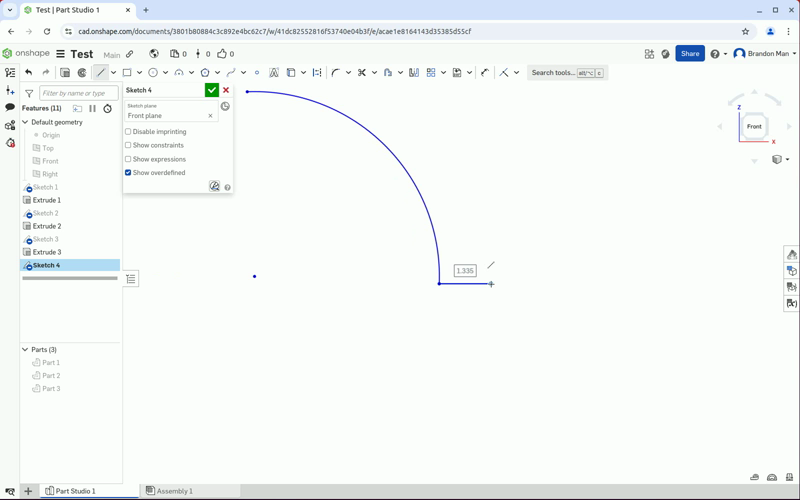
scroll(-6)
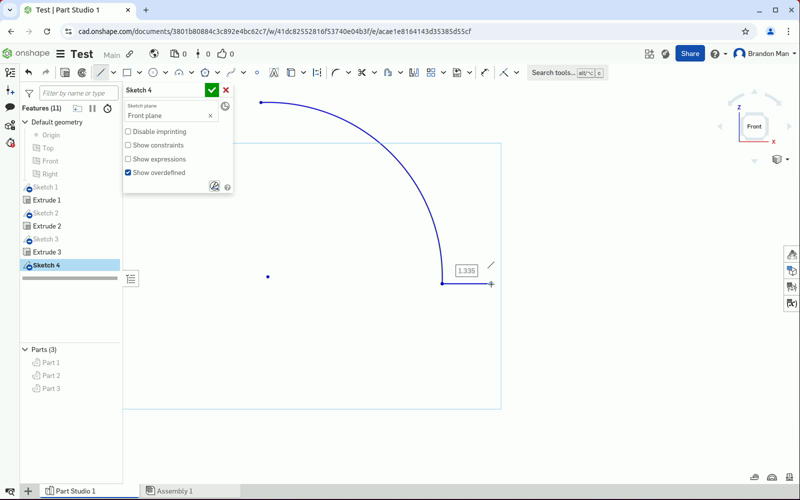
scroll(-6)
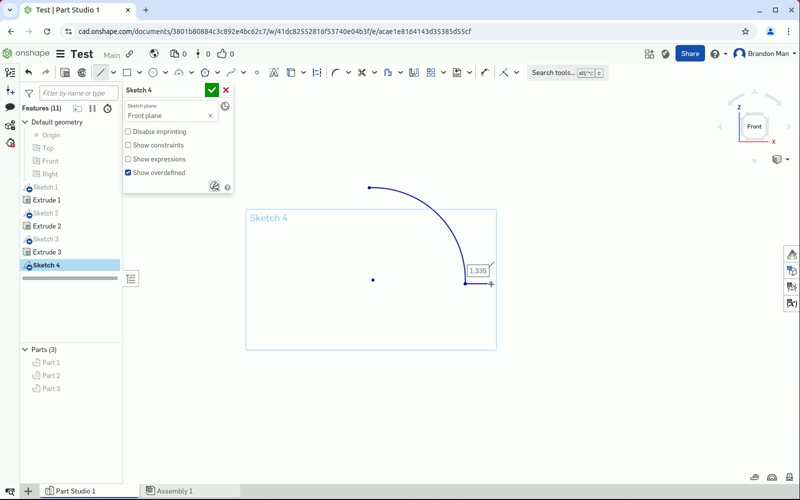
scroll(-6)
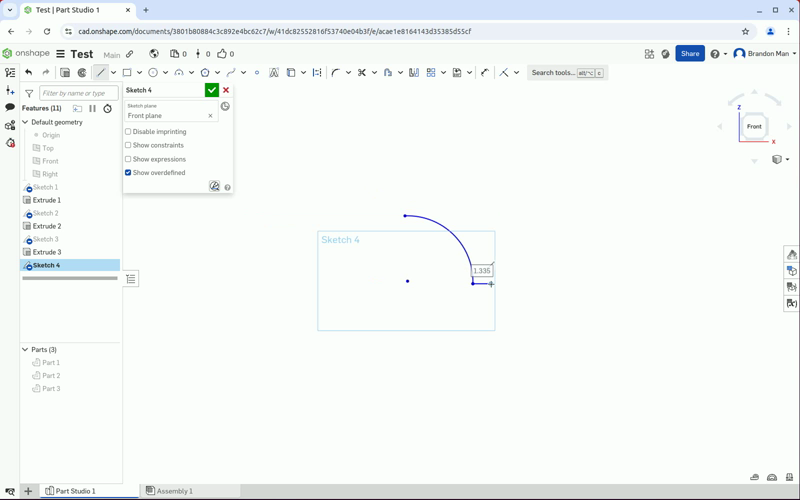
scroll(-6)
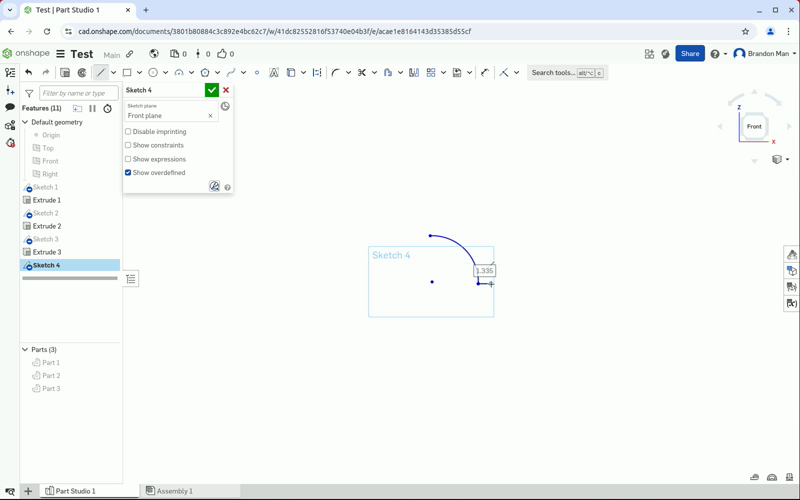
scroll(-6)
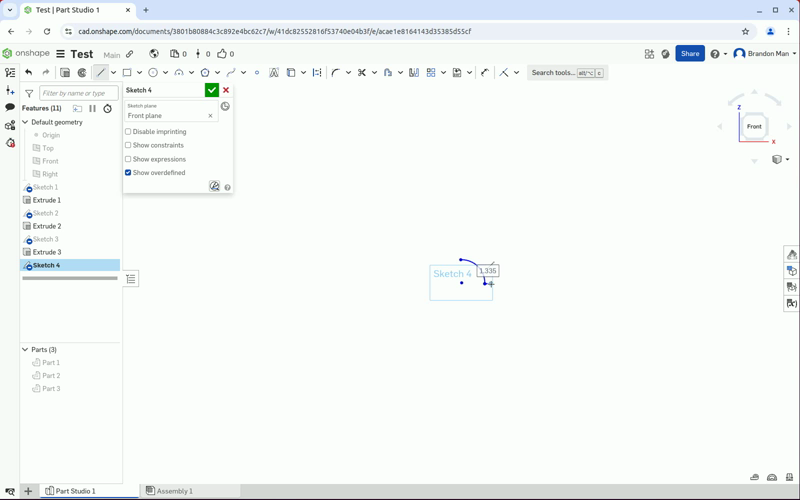
key_up(shift)
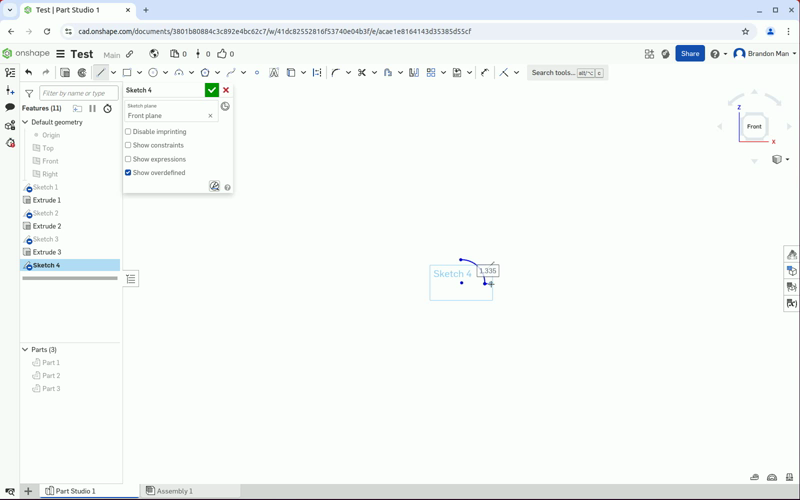
key_down(shift)
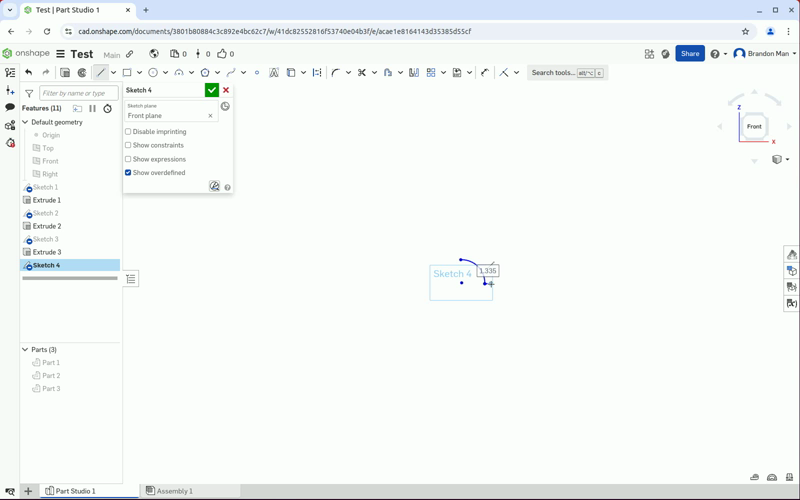
mouse_move(491, 202)
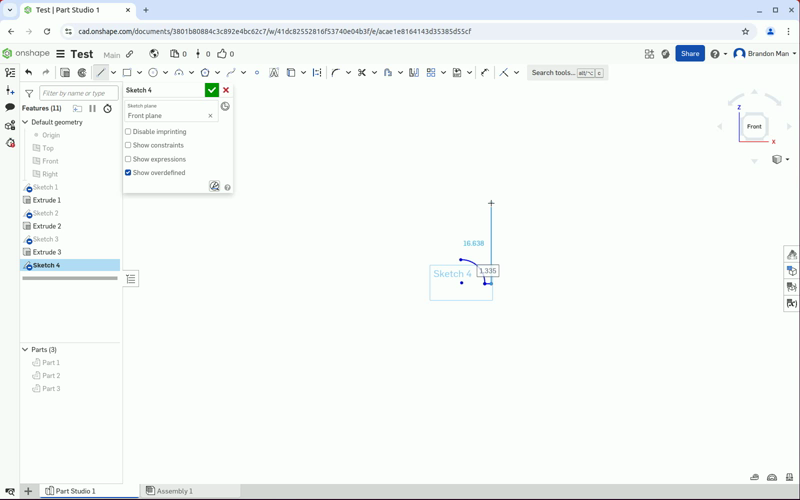
click(491, 202)
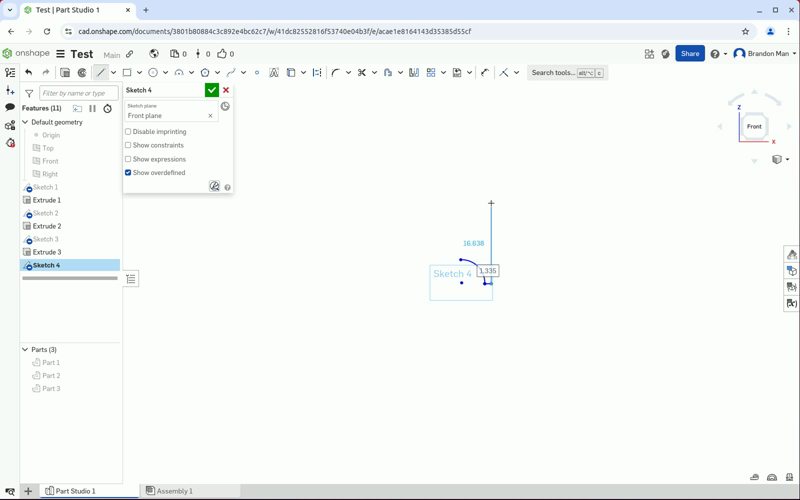
key_up(shift)
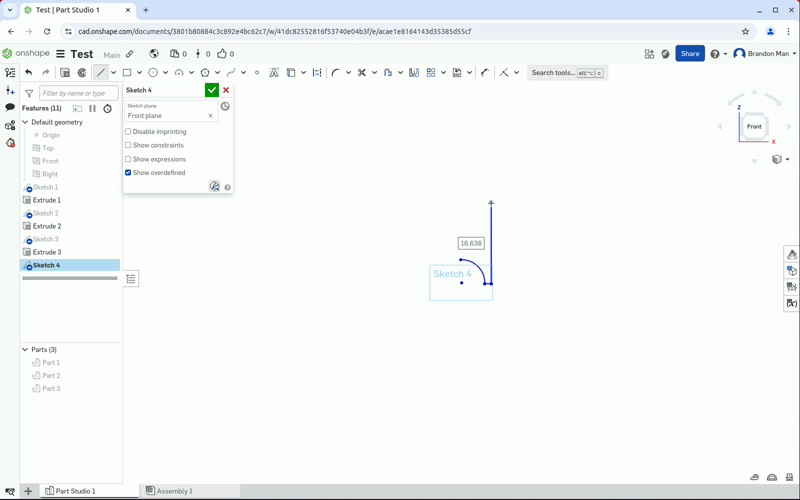
key(esc)
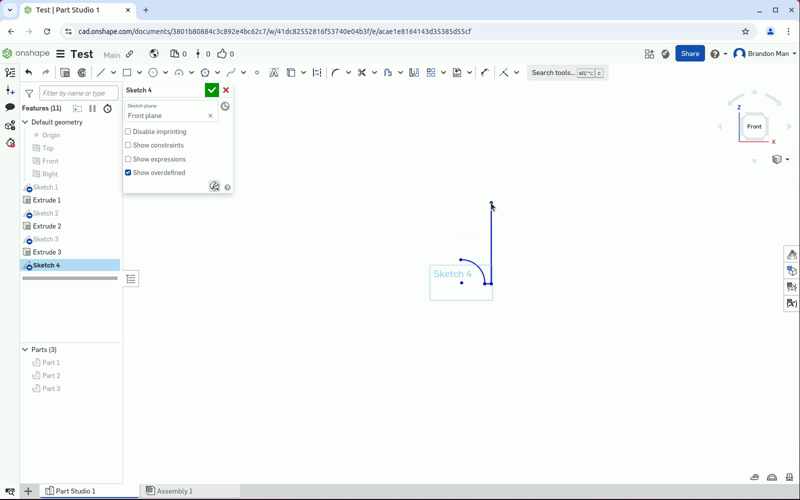
key(a)
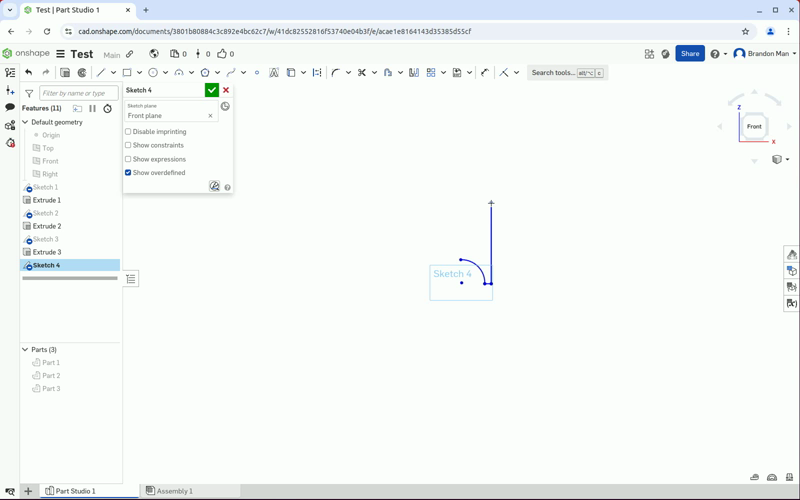
mouse_move(491, 202)
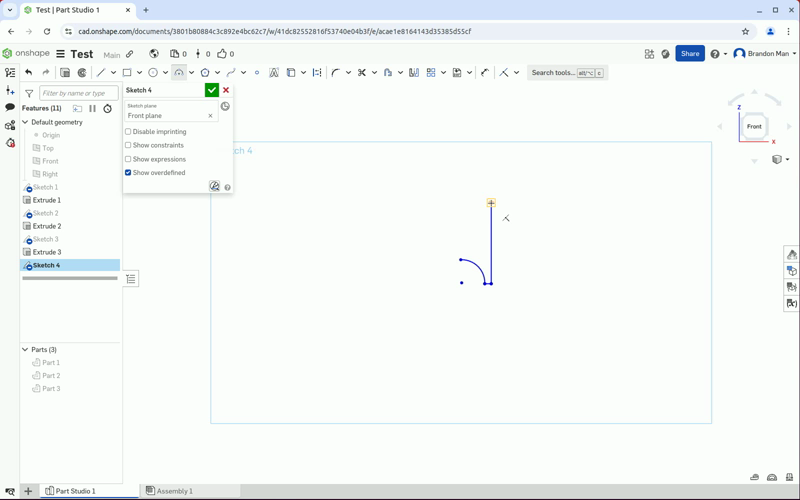
click(491, 202)
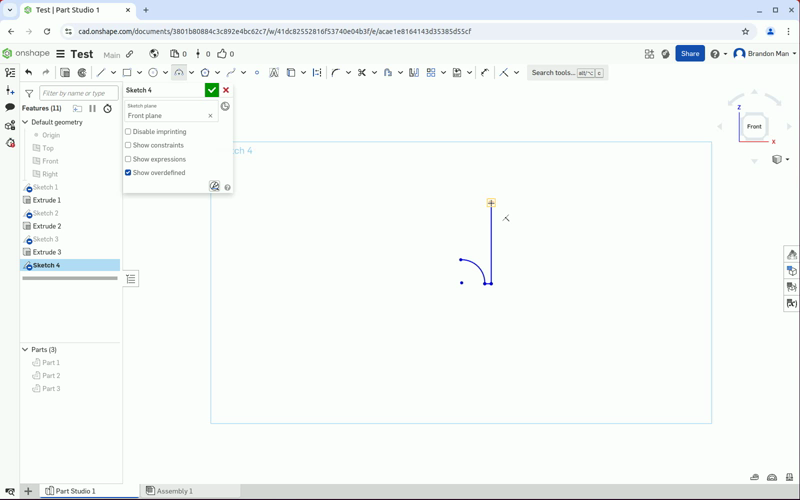
key_down(shift)
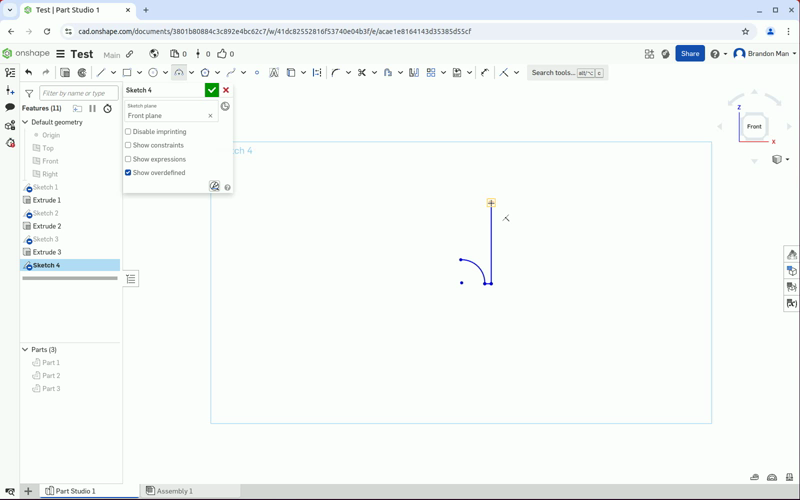
mouse_move(460, 230)
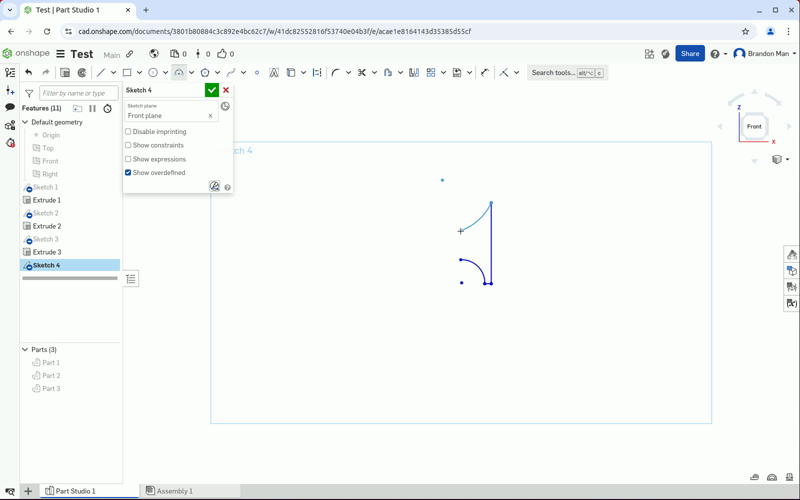
click(460, 230)
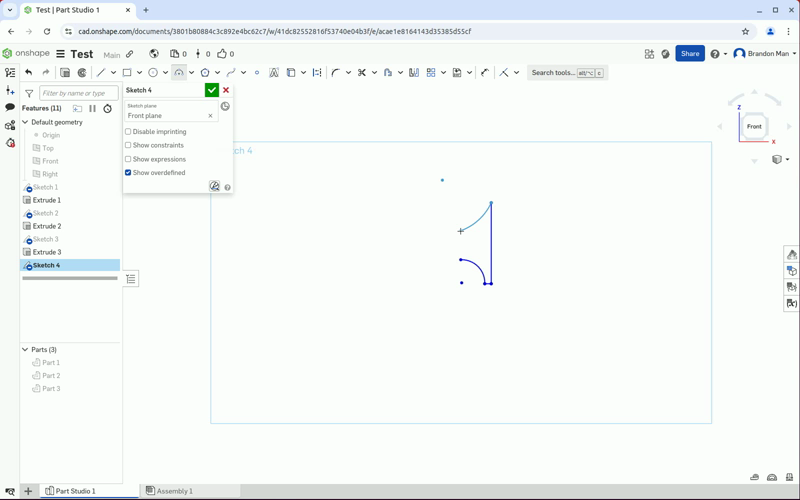
mouse_move(481, 222)
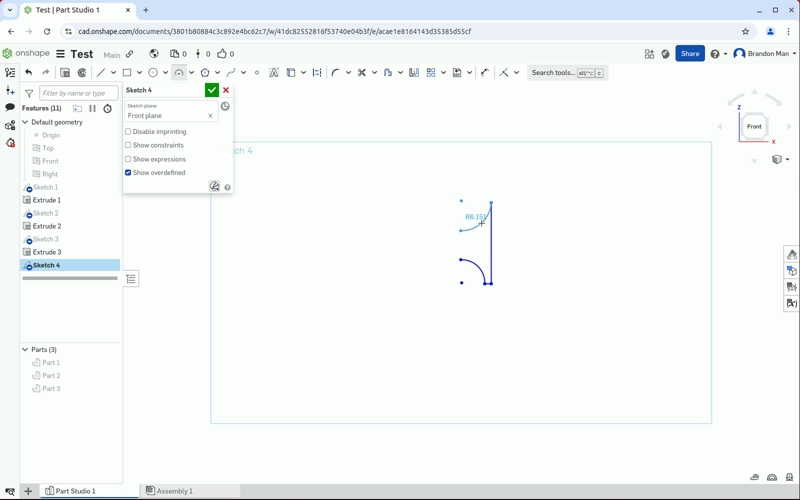
click(481, 222)
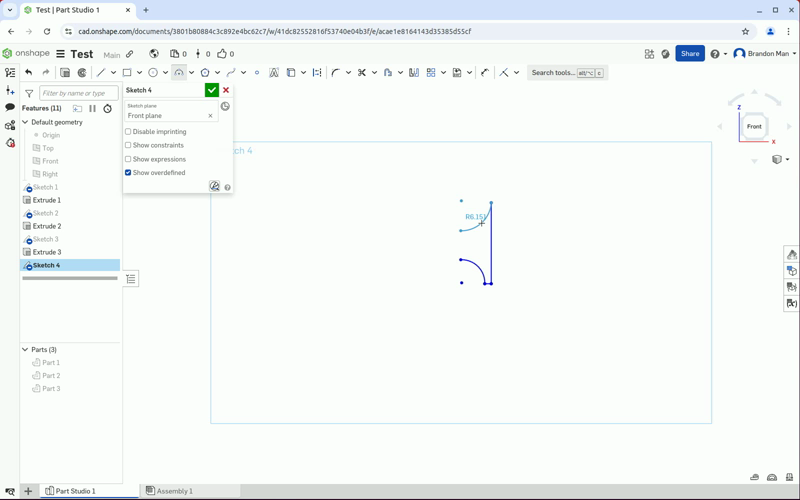
key_up(shift)
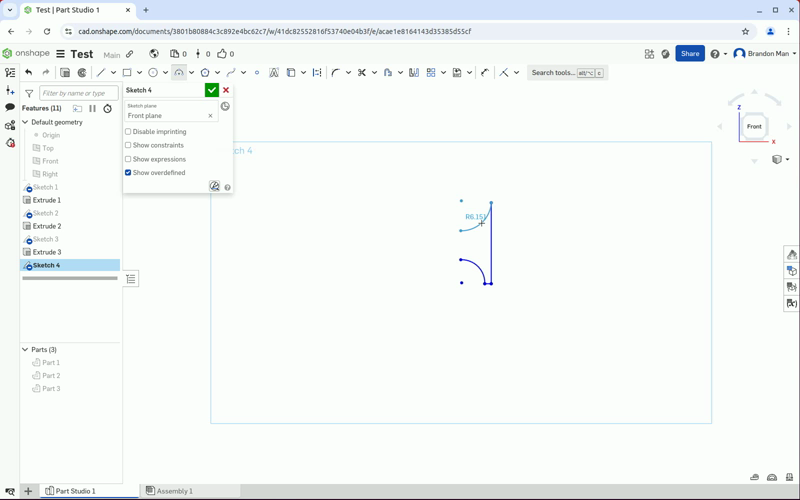
key(esc)
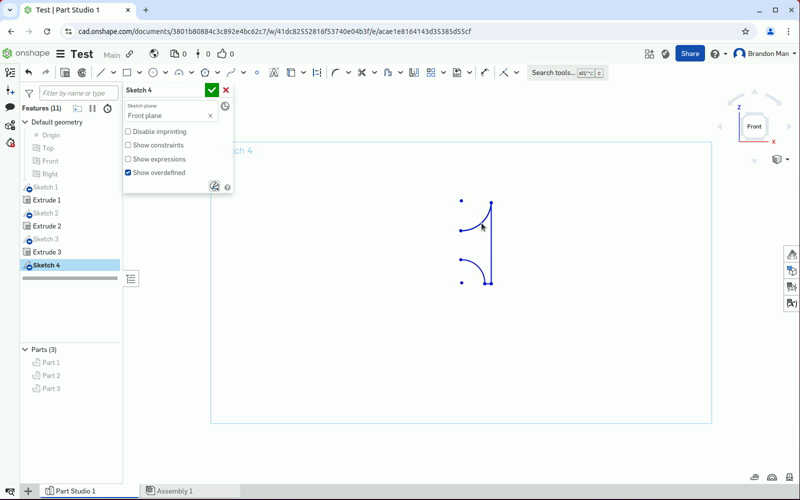
key(l)
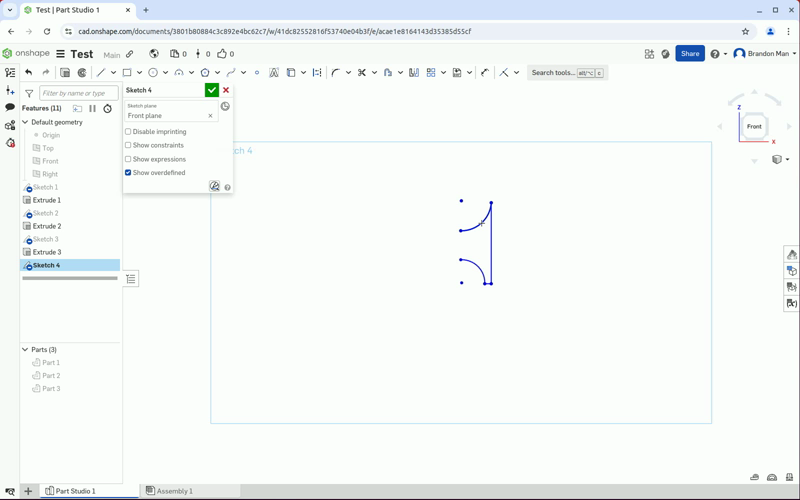
mouse_move(460, 230)
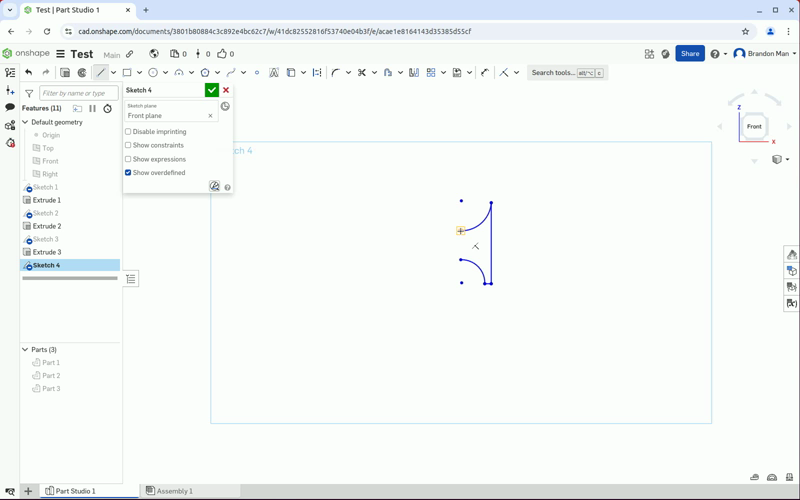
click(460, 230)
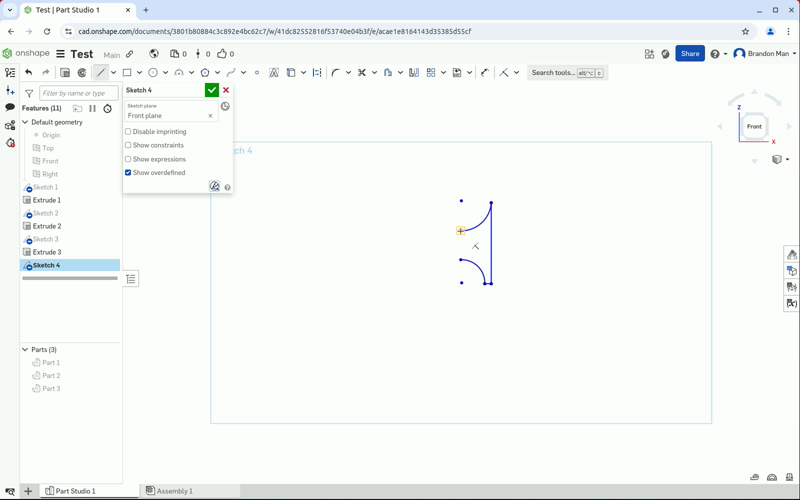
mouse_move(490, 230)
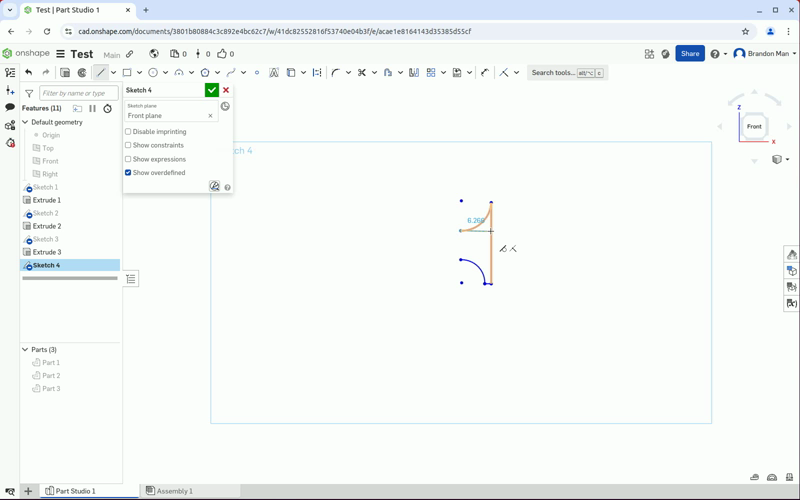
key_down(shift)
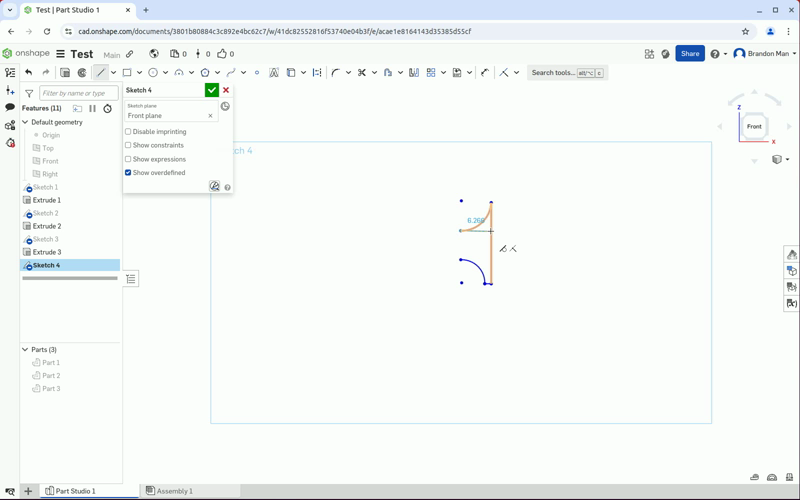
mouse_move(460, 259)
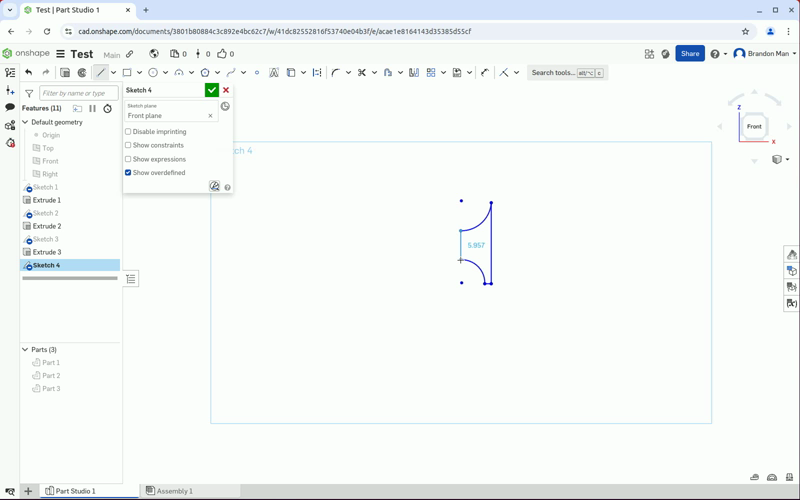
key_up(shift)
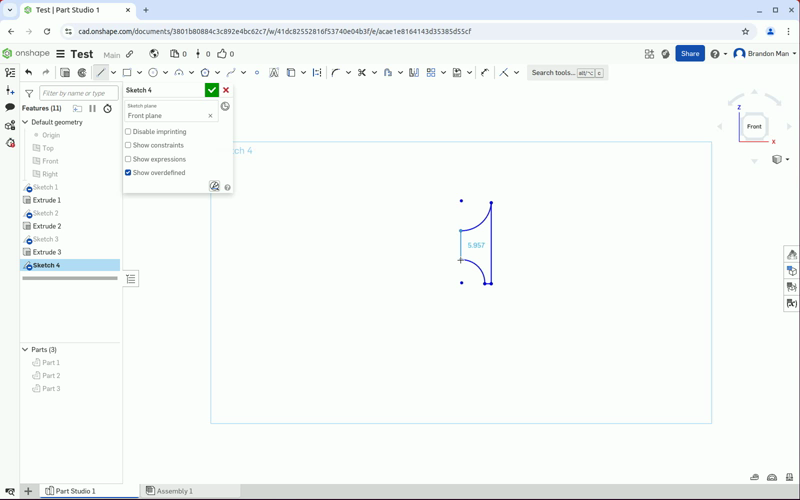
click(460, 259)
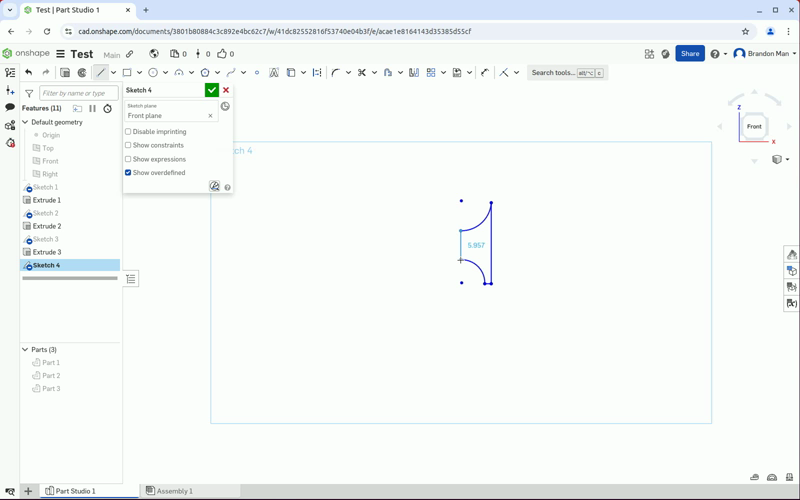
key(esc)
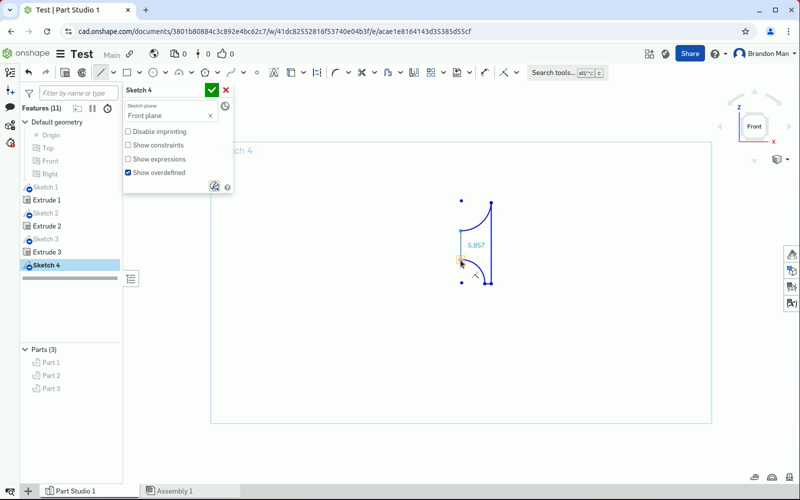
mouse_move(483, 228)
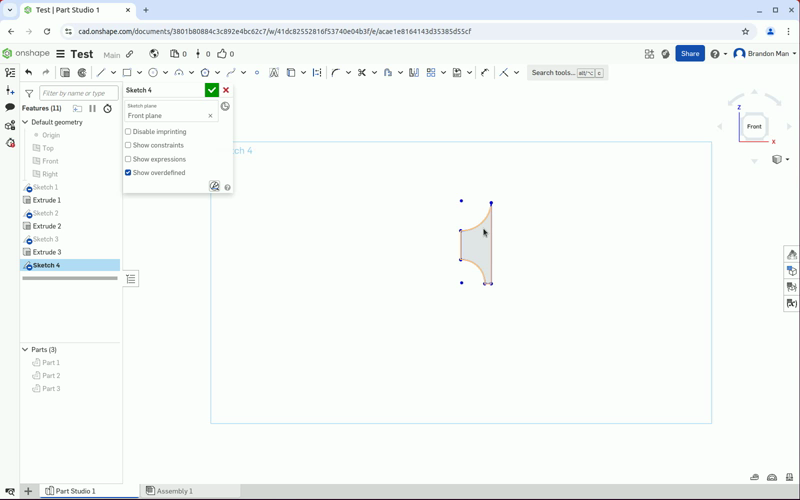
scroll(6)
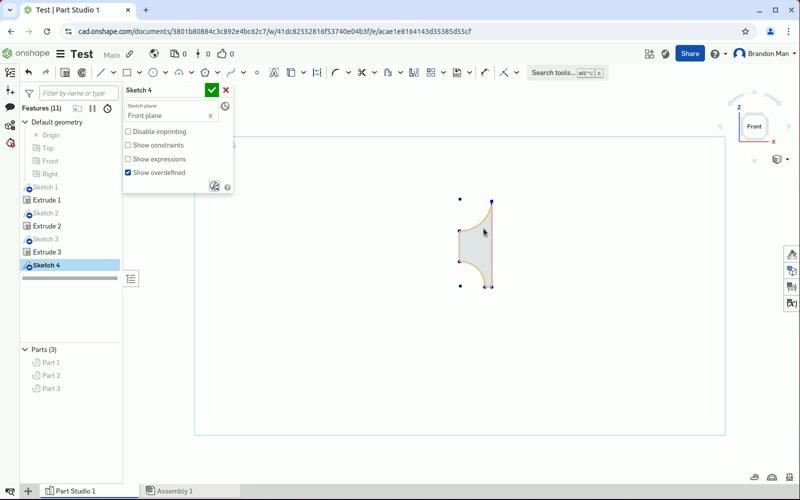
scroll(6)
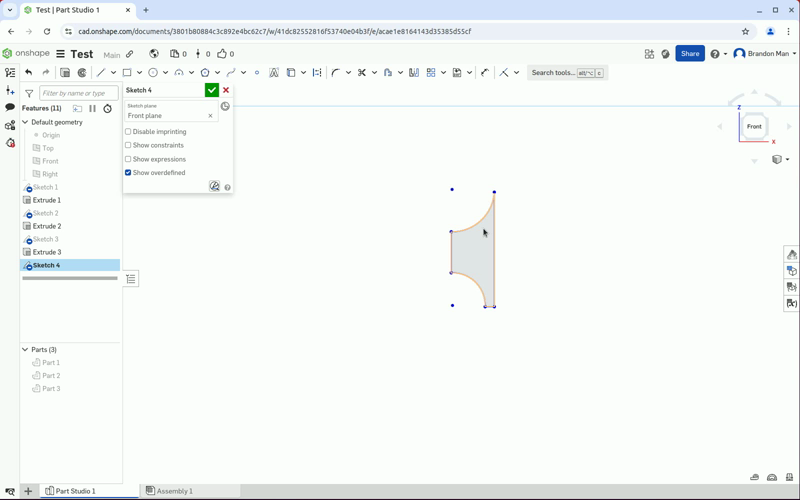
scroll(6)
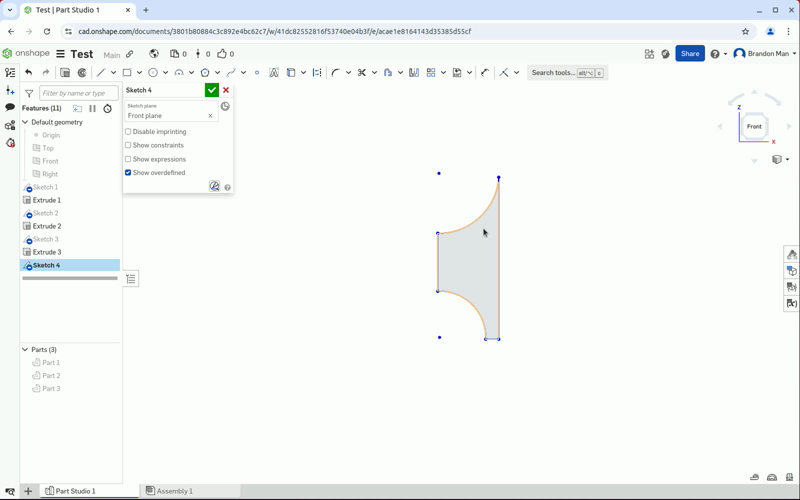
scroll(6)
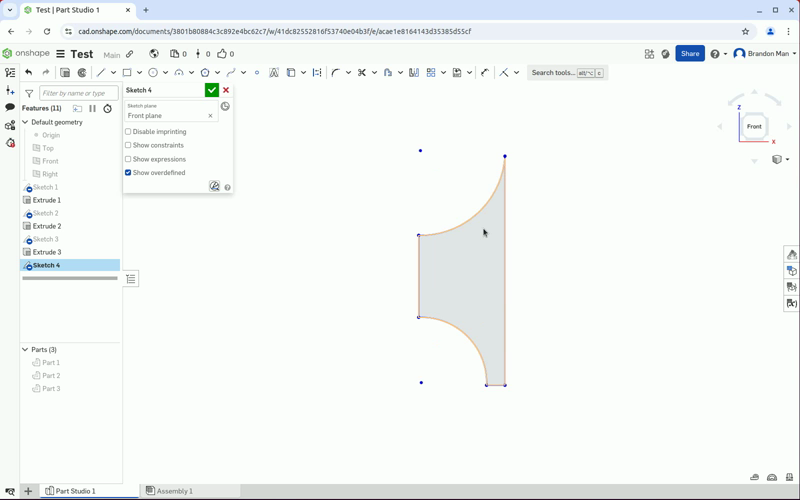
scroll(6)
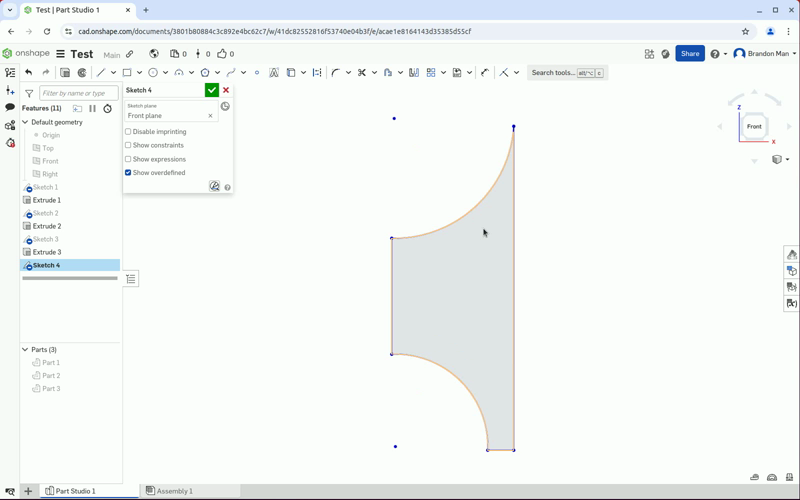
scroll(6)
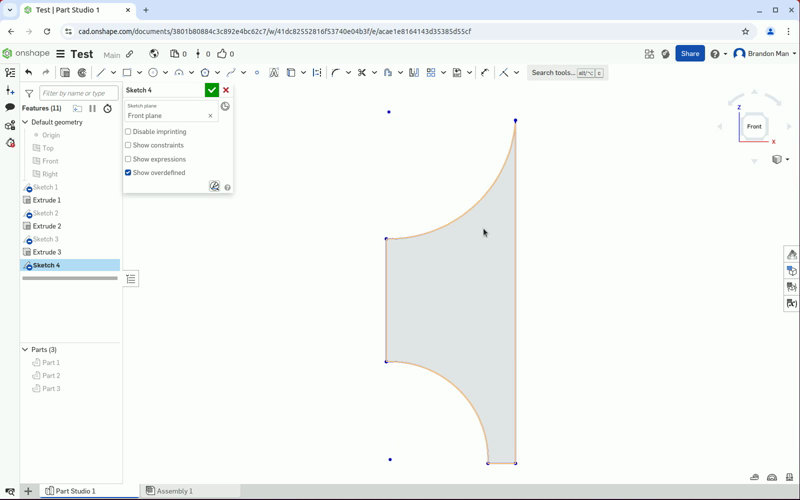
scroll(6)
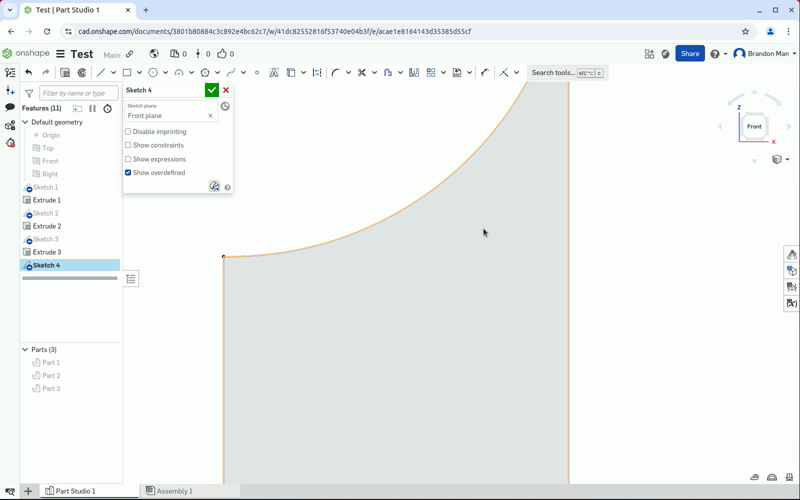
click(483, 228)
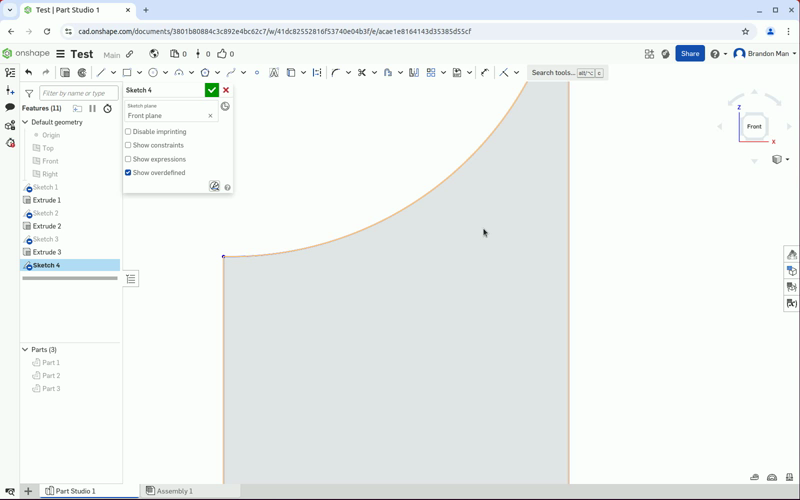
scroll(-6)
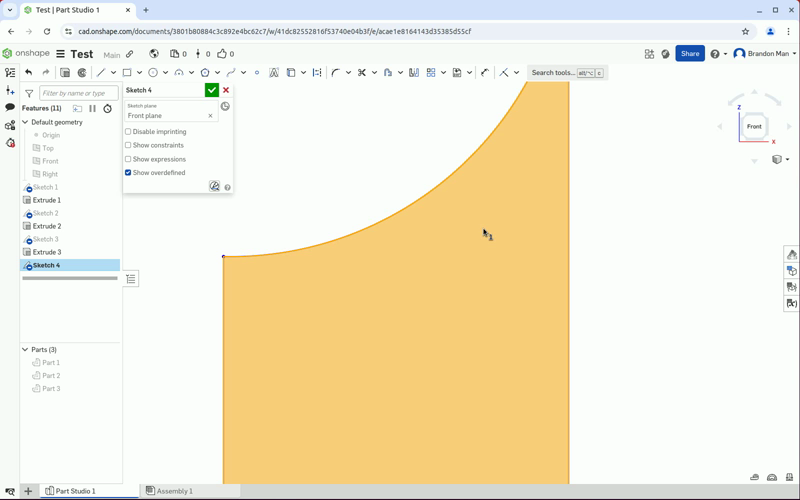
scroll(-6)
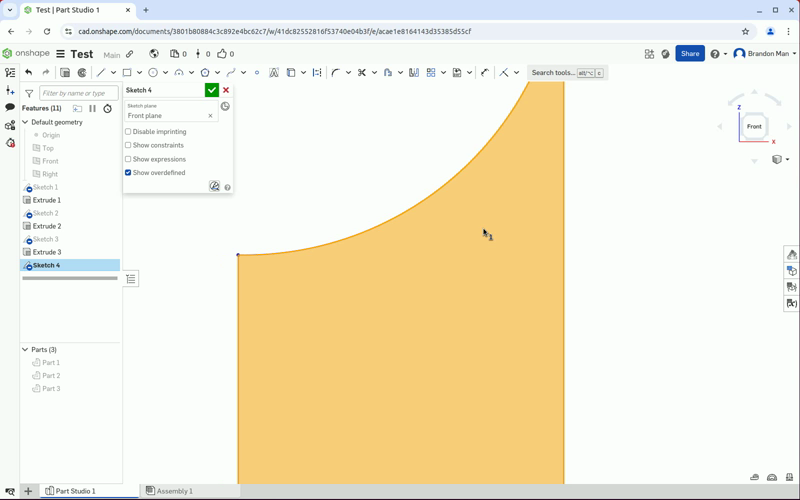
scroll(-6)
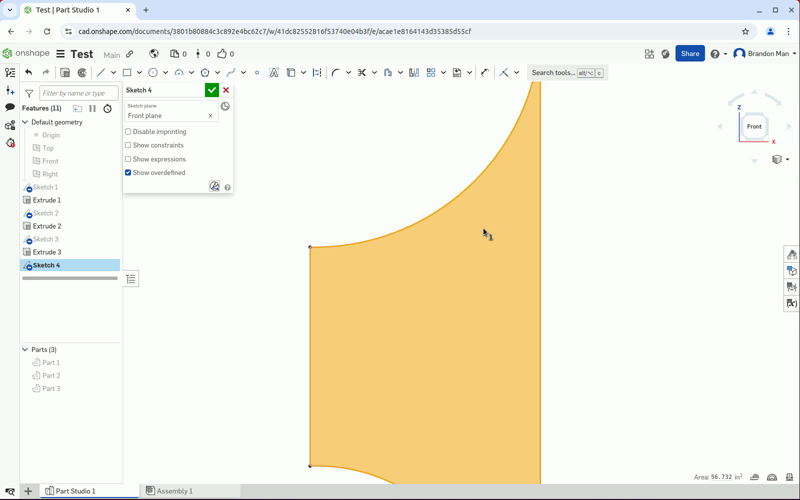
scroll(-6)
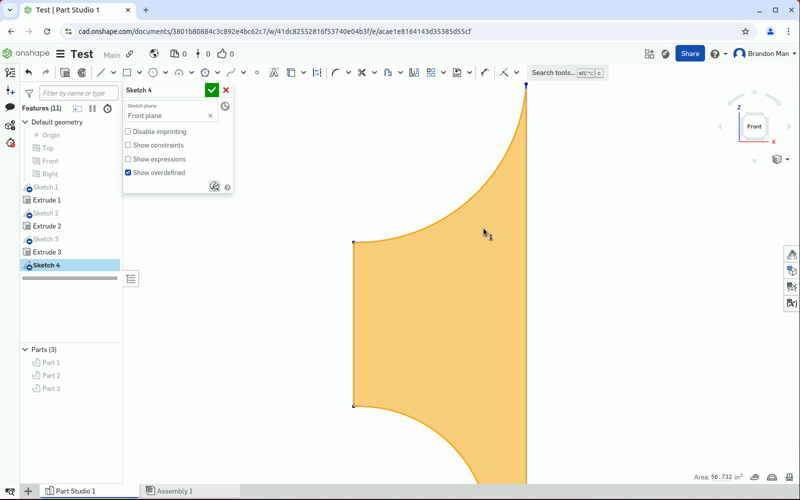
scroll(-6)
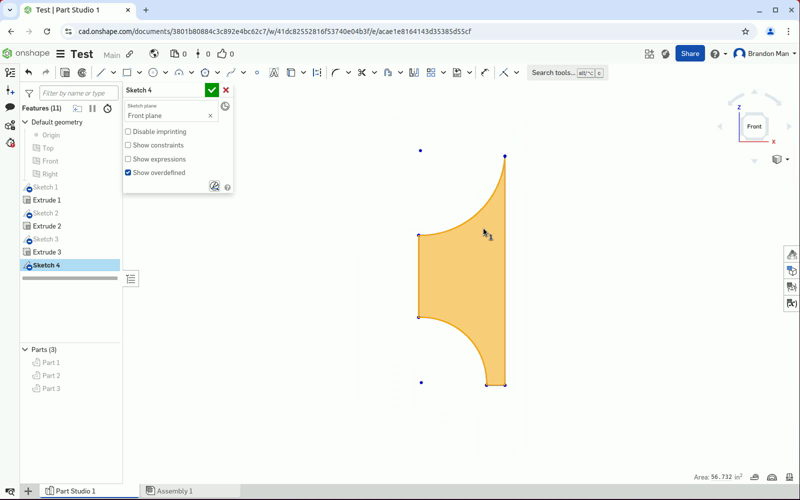
scroll(-6)
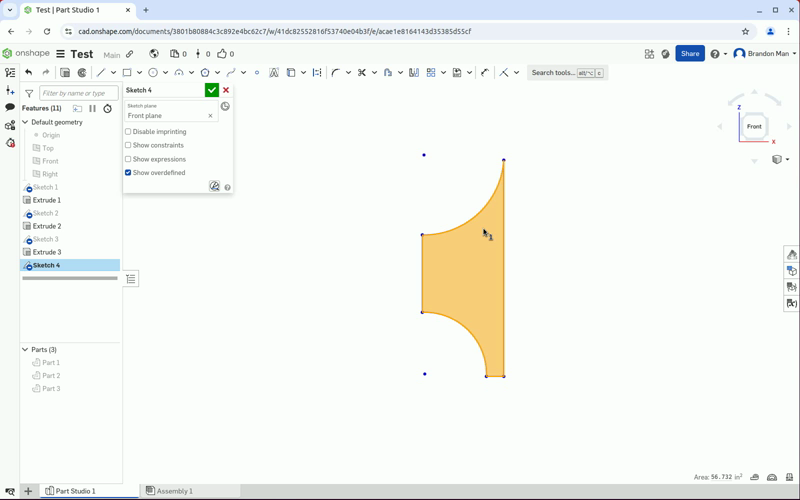
scroll(-6)
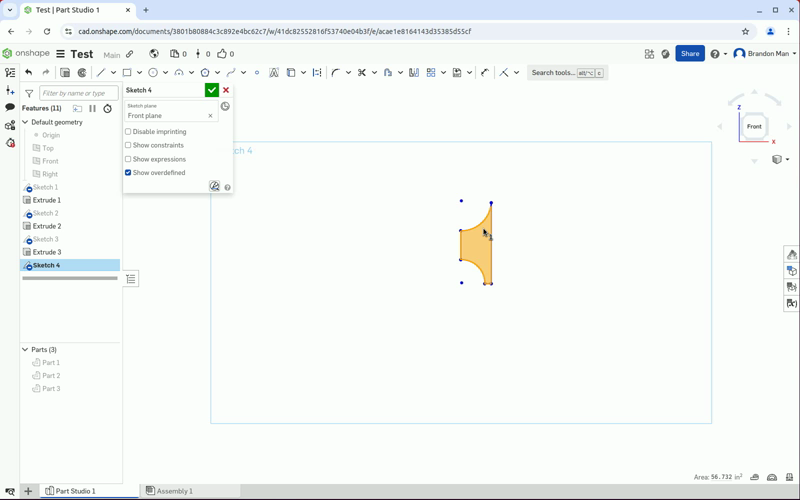
mouse_move(73, 352)
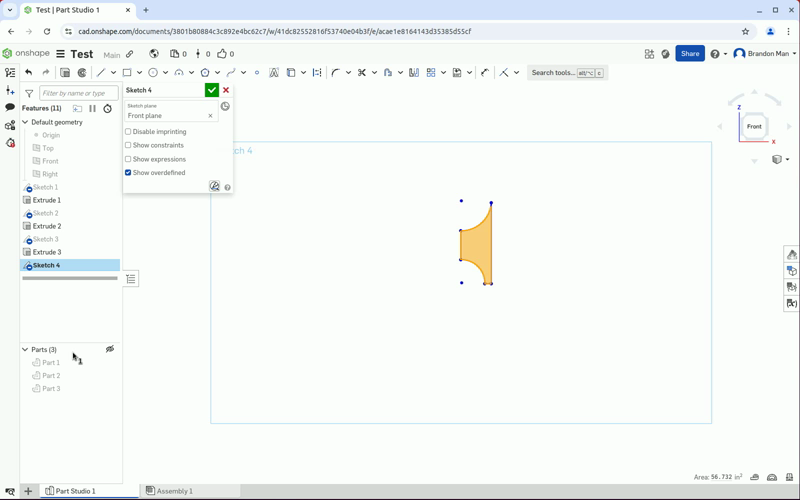
key(shift+y)
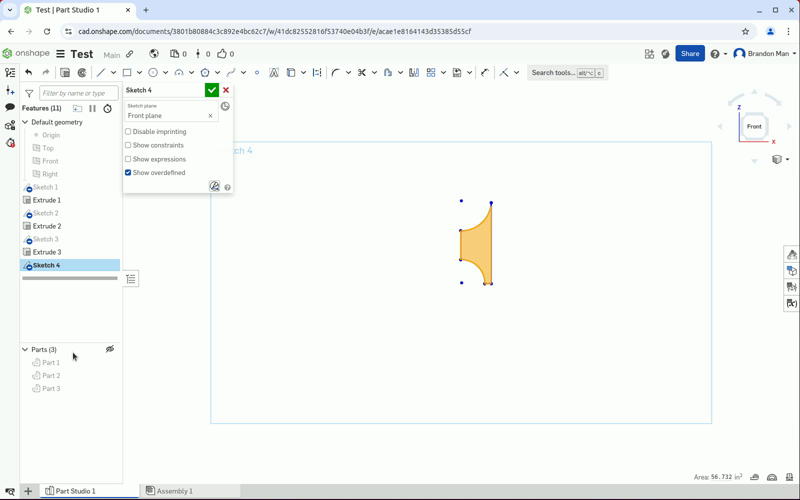
key(shift+e)
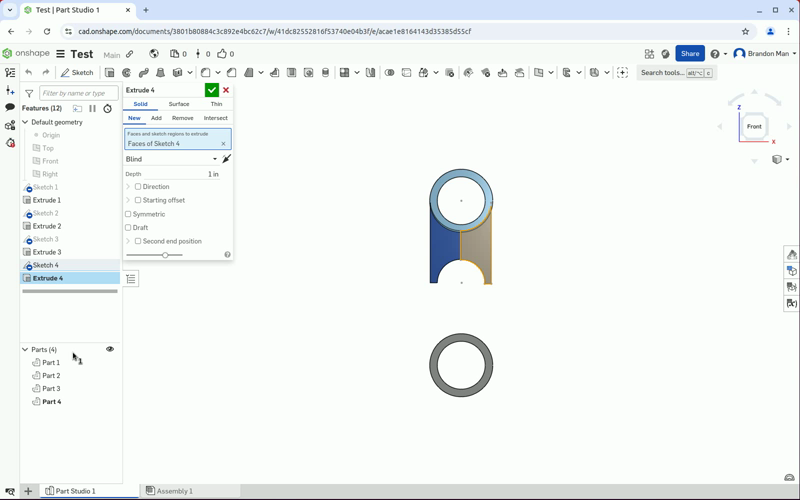
mouse_move(143, 106)
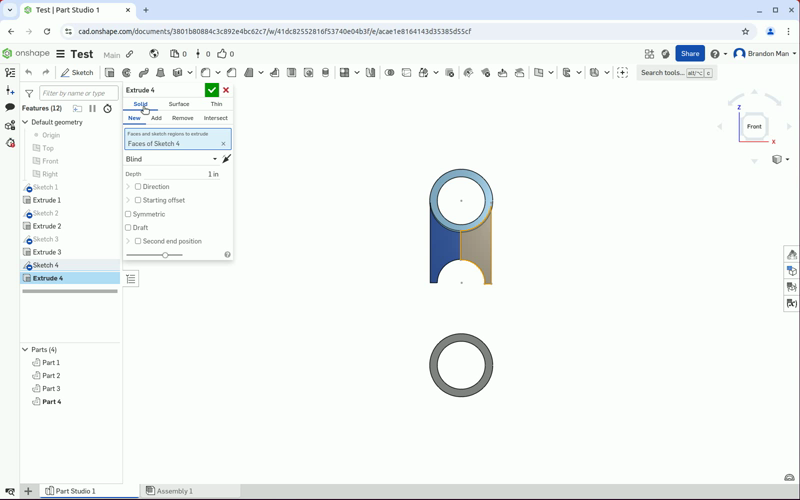
click(143, 106)
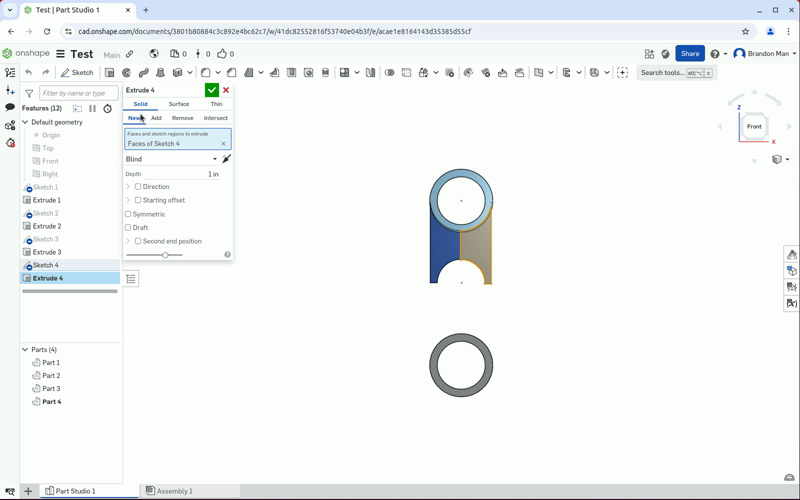
mouse_move(137, 120)
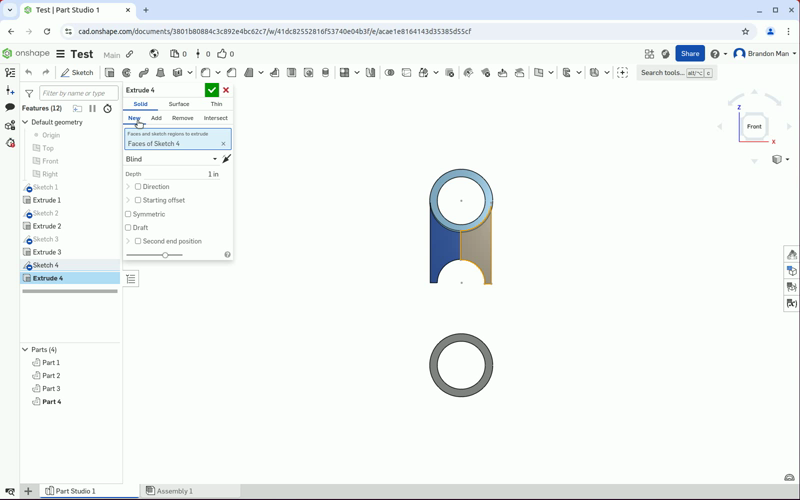
click(137, 120)
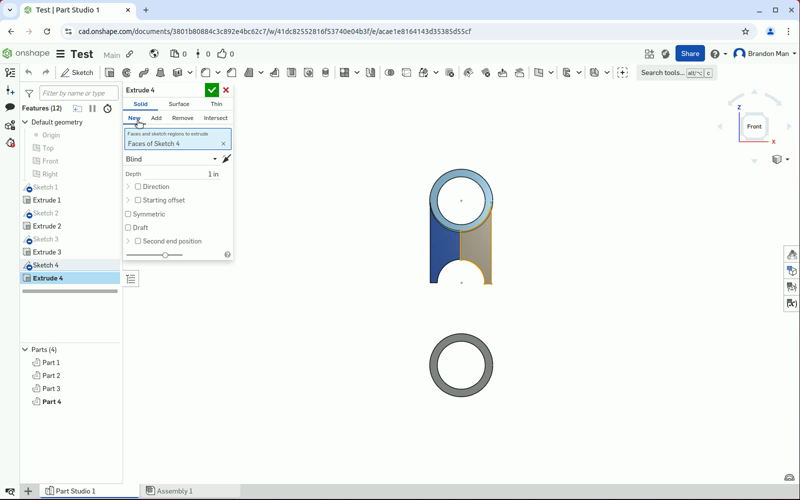
key(tab, 4)
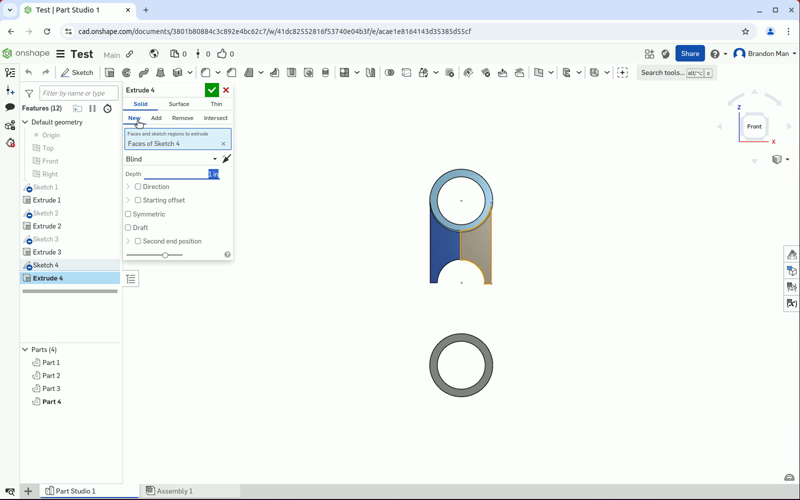
text(6.74)
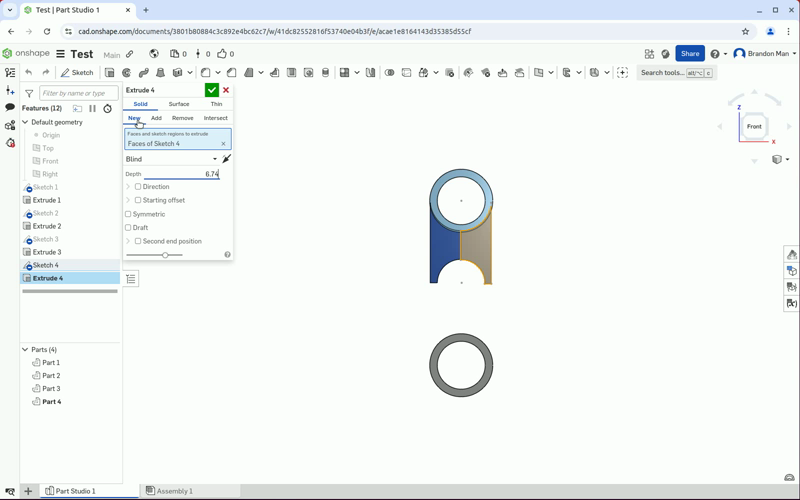
key(enter)
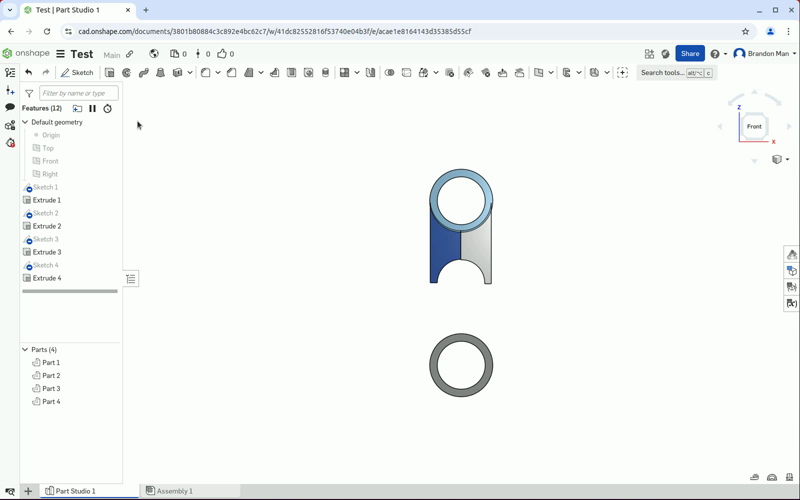
key(shift+h)
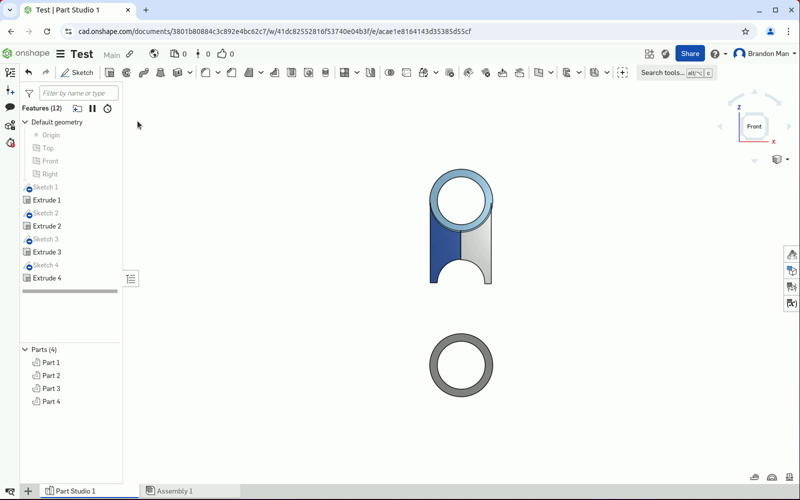
key(shift+h)
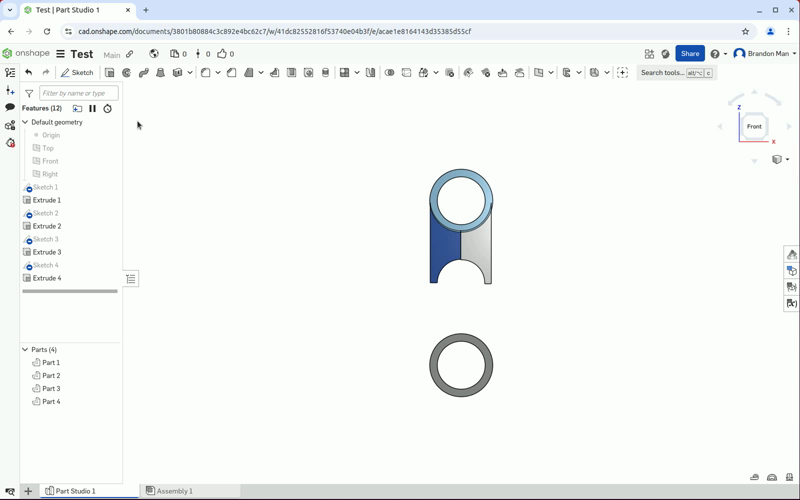
mouse_move(73, 189)
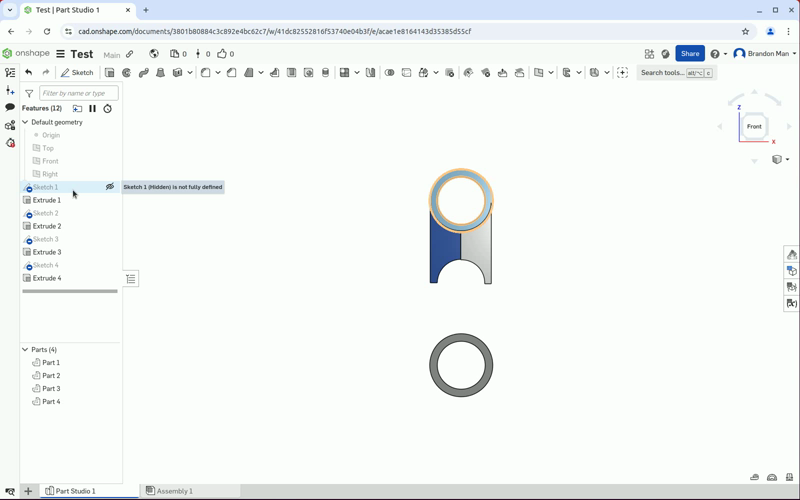
click(73, 189)
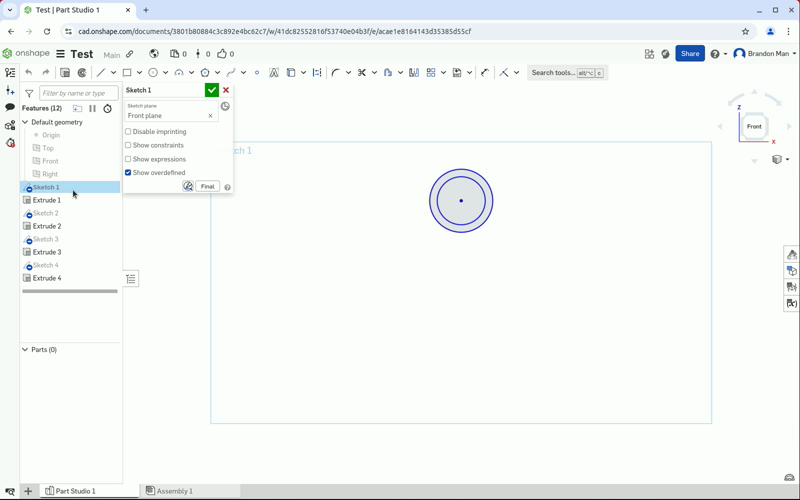
mouse_move(229, 92)
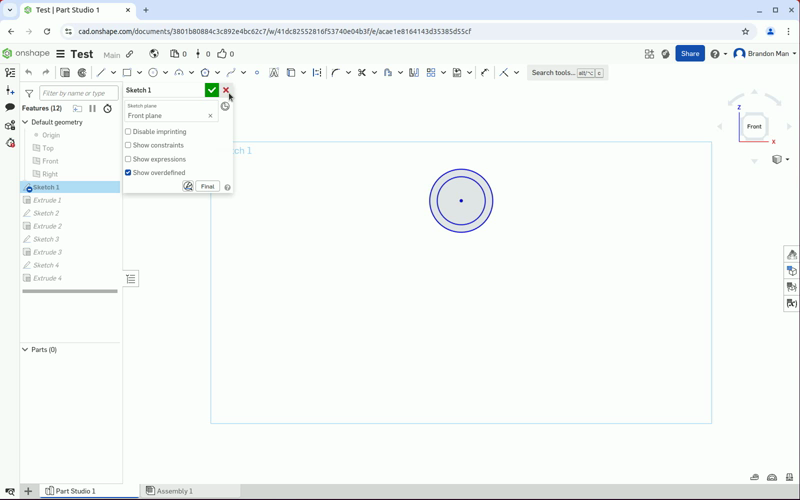
click(229, 92)
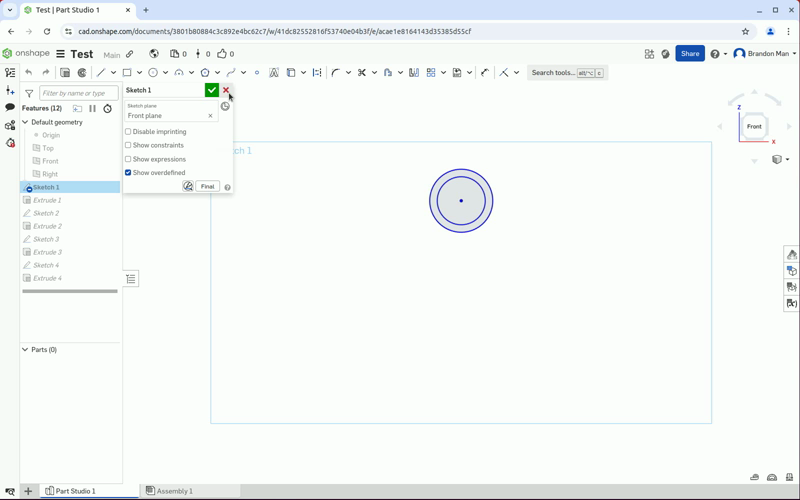
key(shift+s)
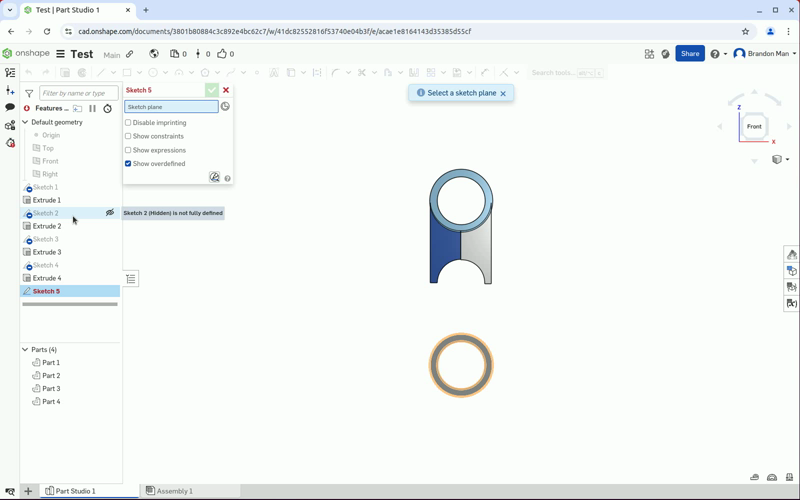
scroll(3)
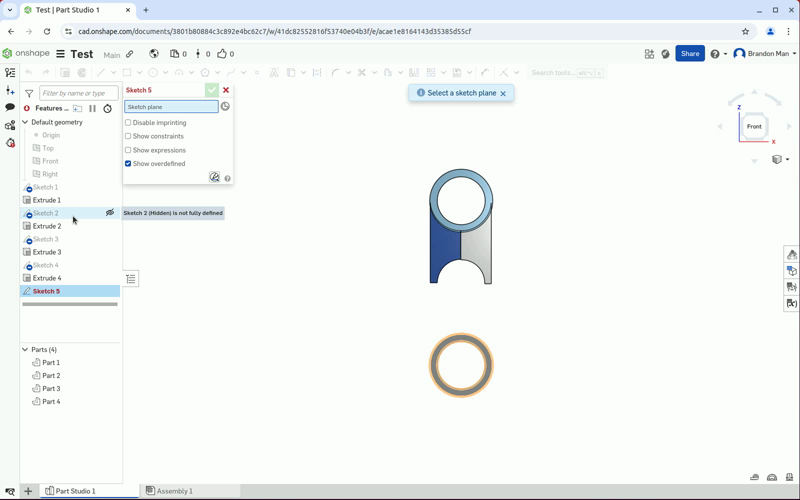
mouse_move(73, 163)
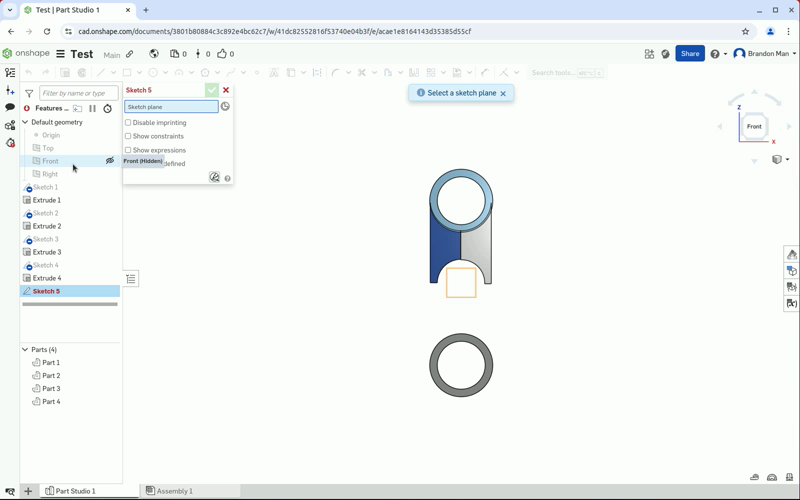
click(73, 163)
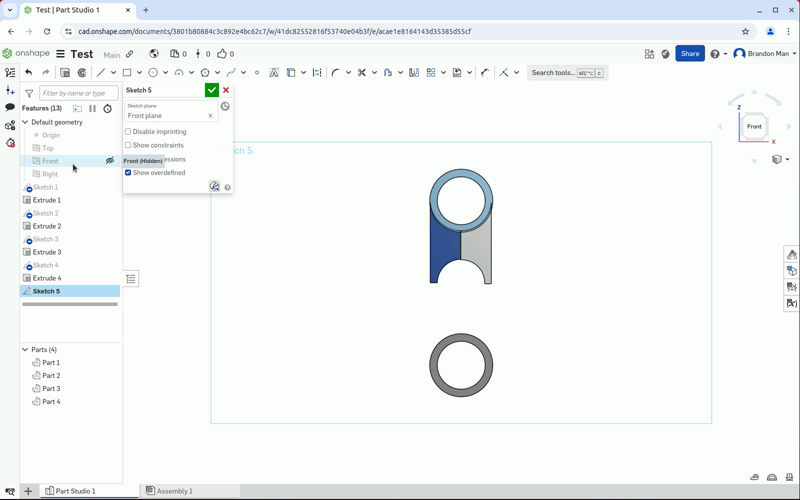
mouse_move(73, 352)
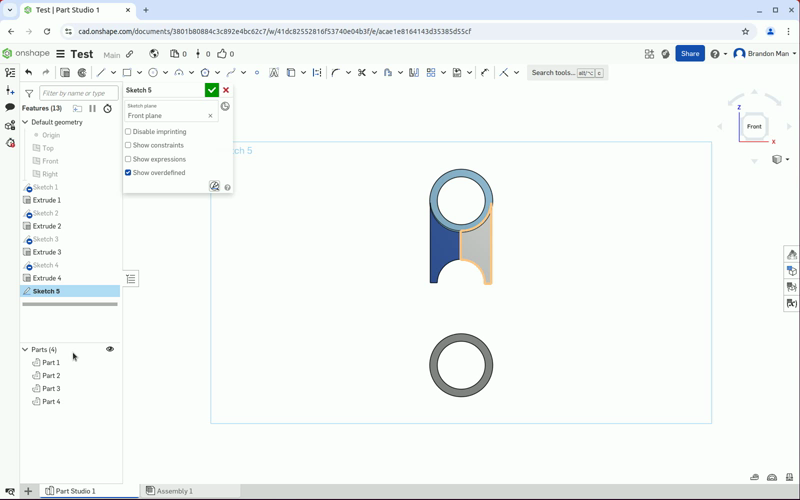
key(y)
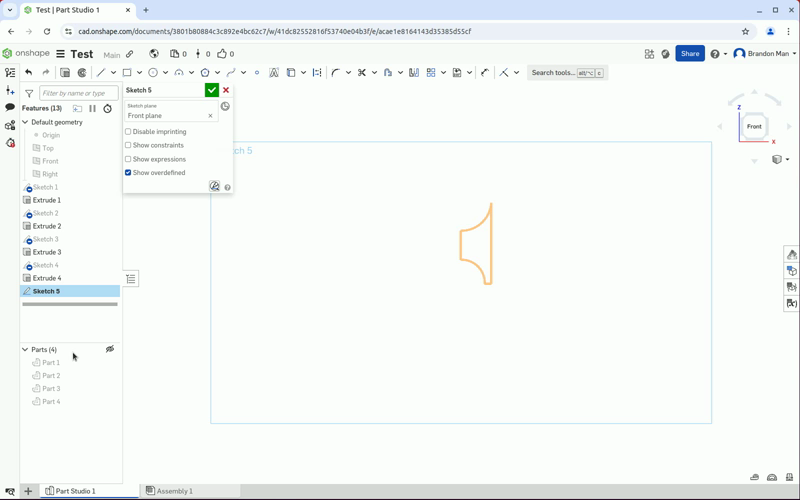
key(a)
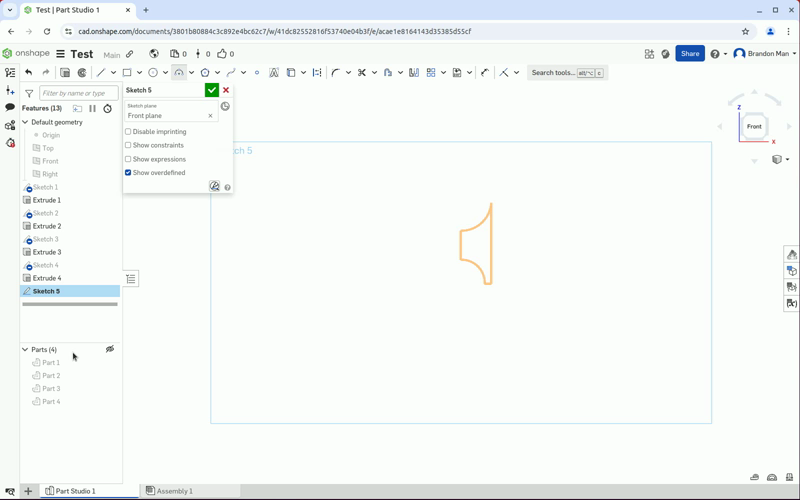
key_down(shift)
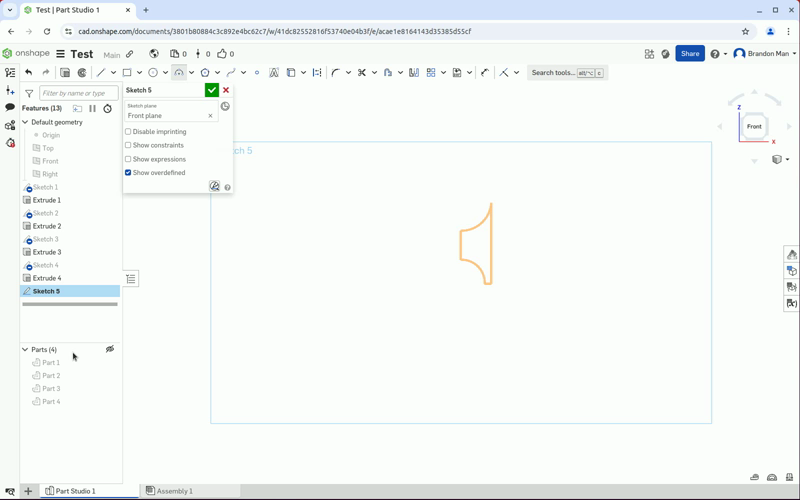
mouse_move(430, 363)
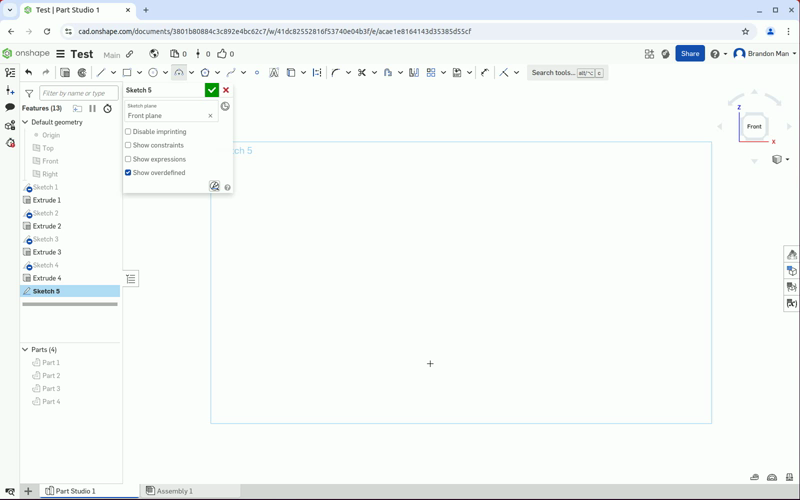
click(430, 363)
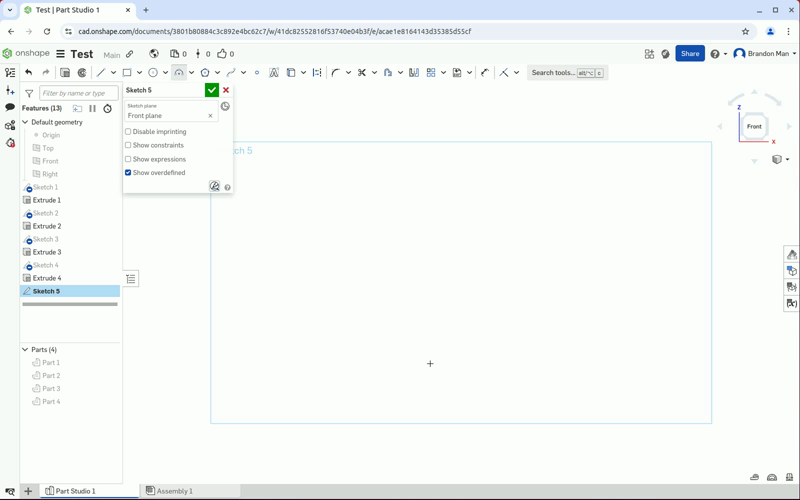
key_up(shift)
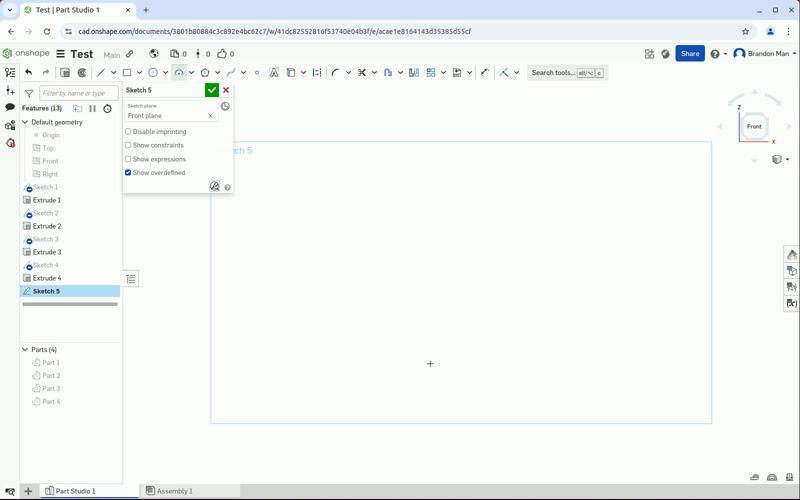
key_down(shift)
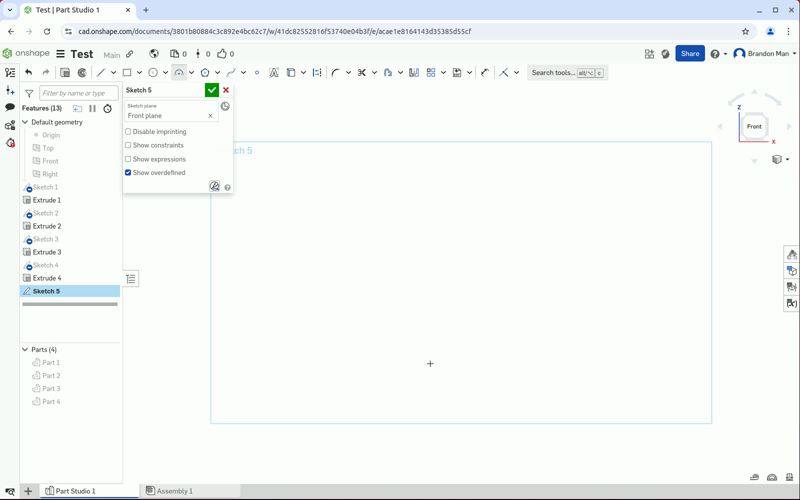
mouse_move(460, 335)
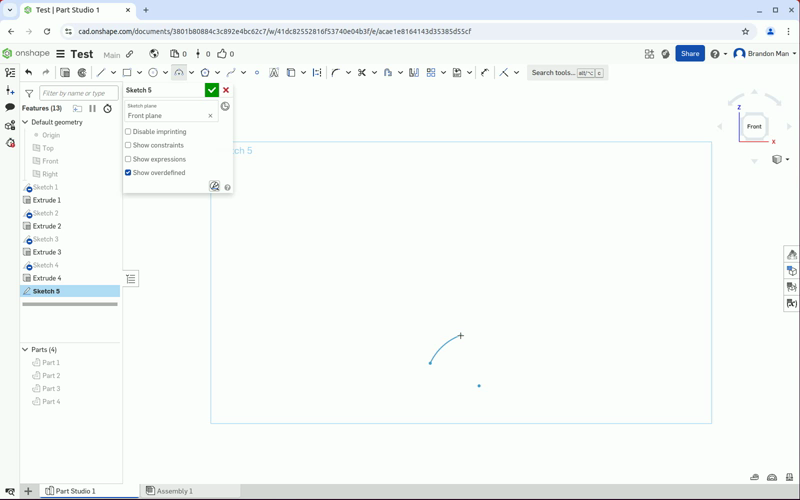
click(460, 335)
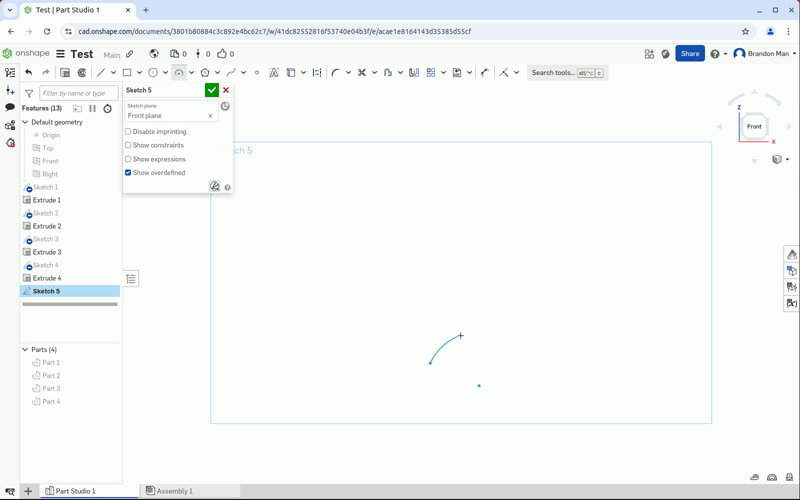
mouse_move(440, 343)
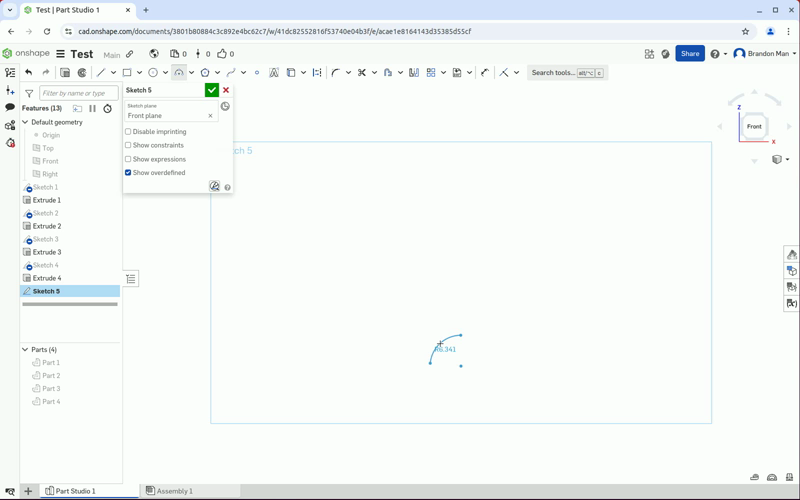
click(440, 343)
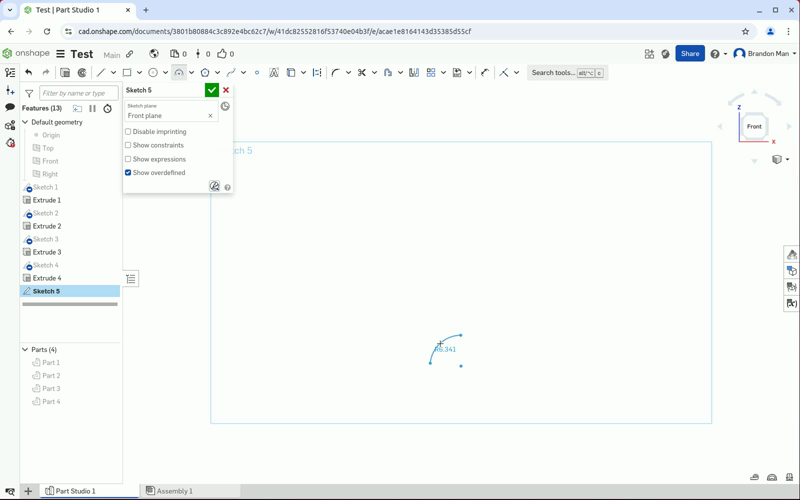
key_up(shift)
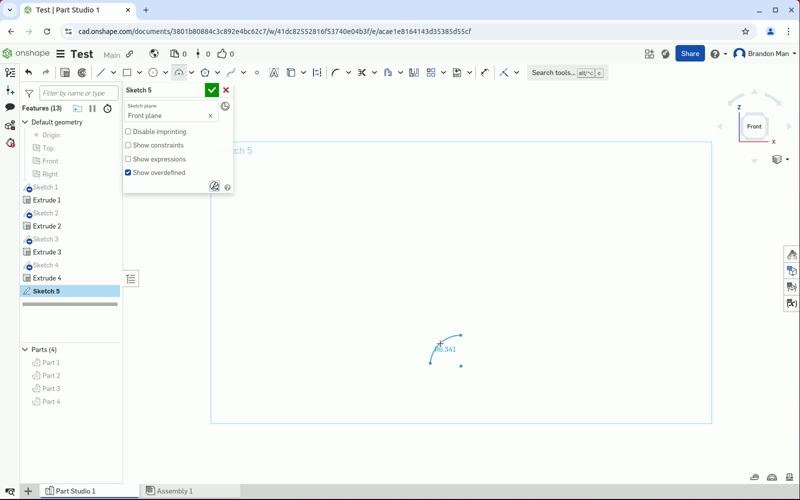
key(esc)
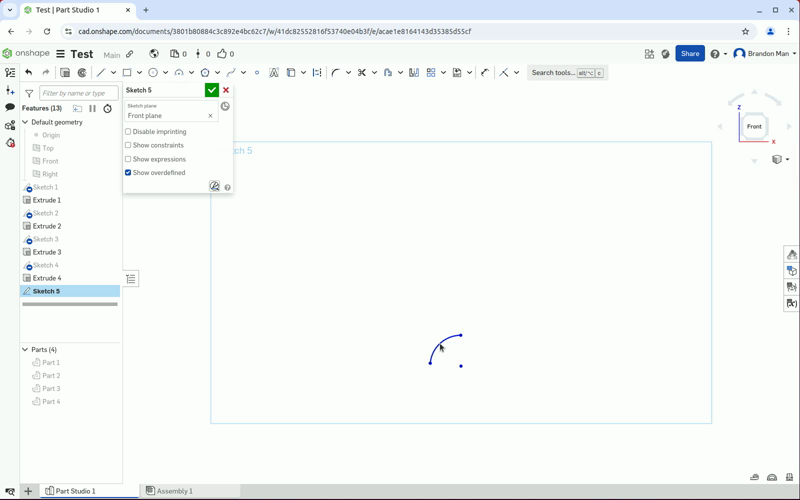
key(l)
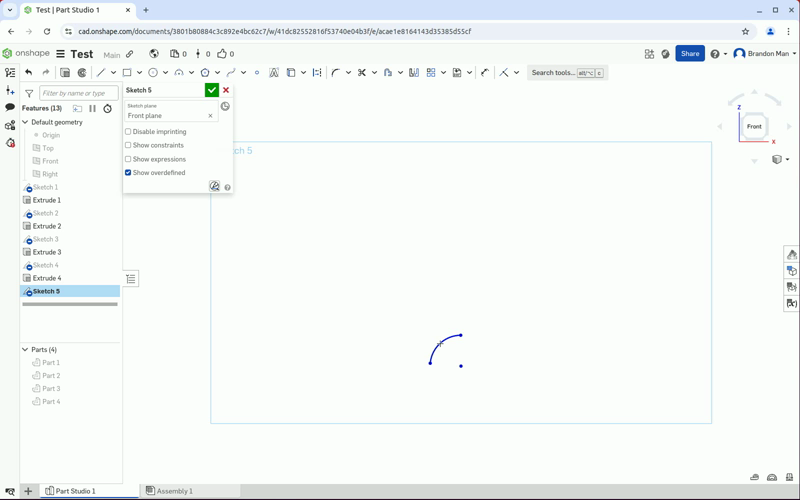
mouse_move(460, 335)
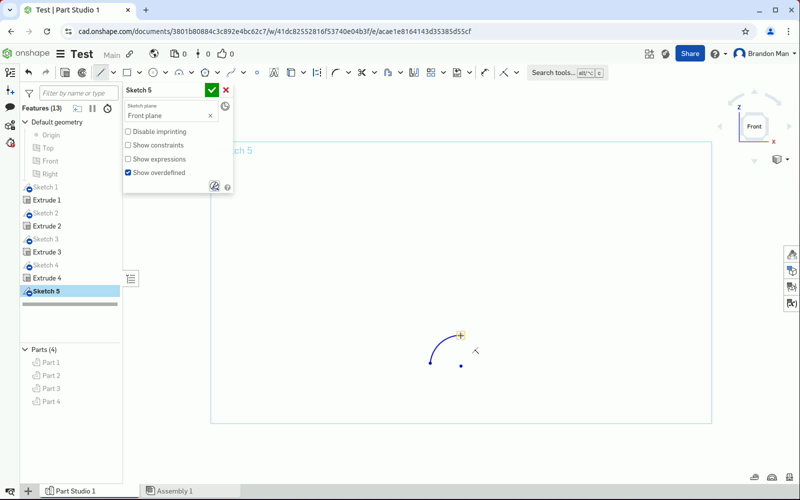
click(460, 335)
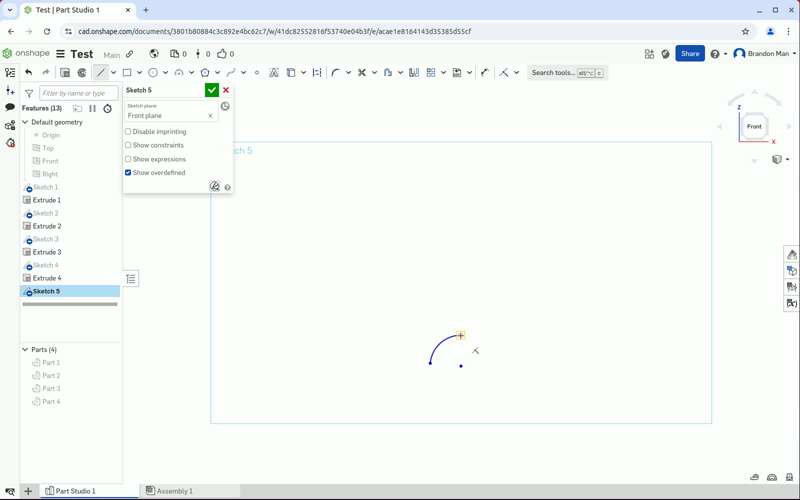
key_down(shift)
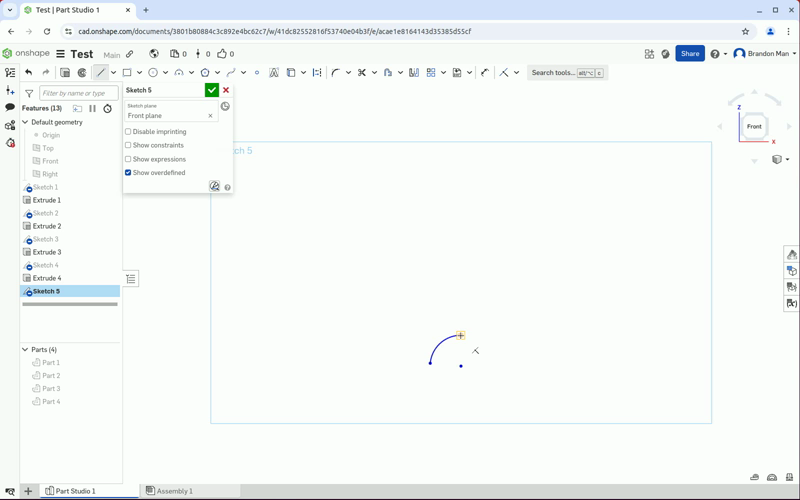
mouse_move(490, 335)
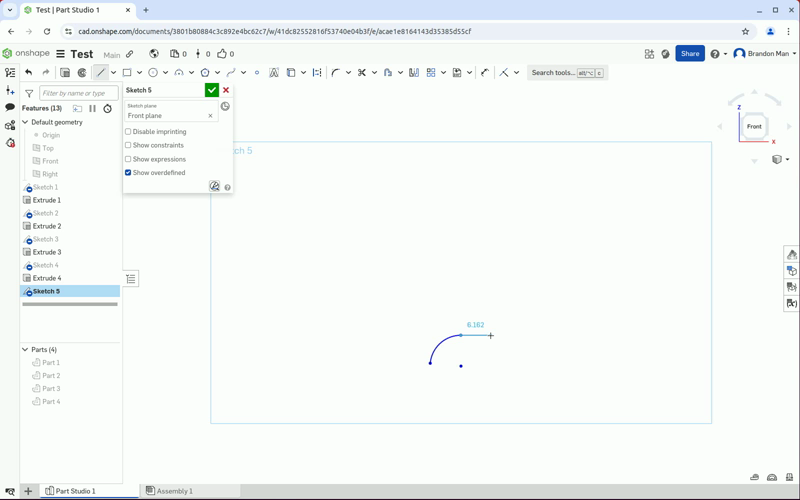
mouse_move(460, 306)
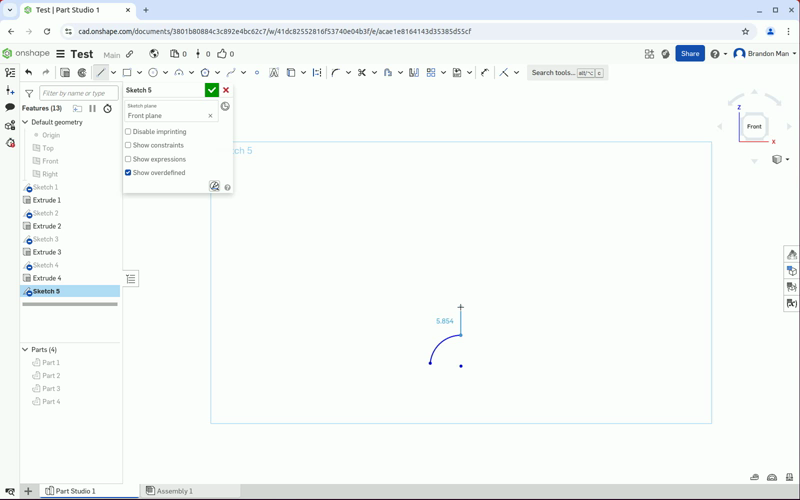
click(460, 306)
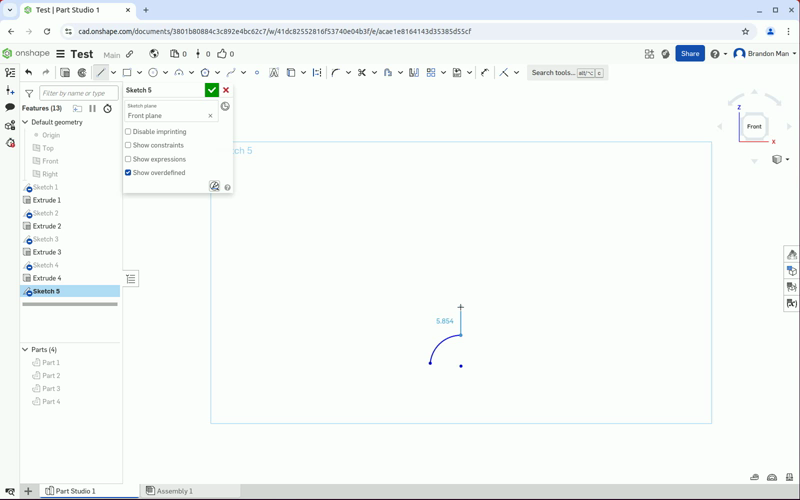
key_up(shift)
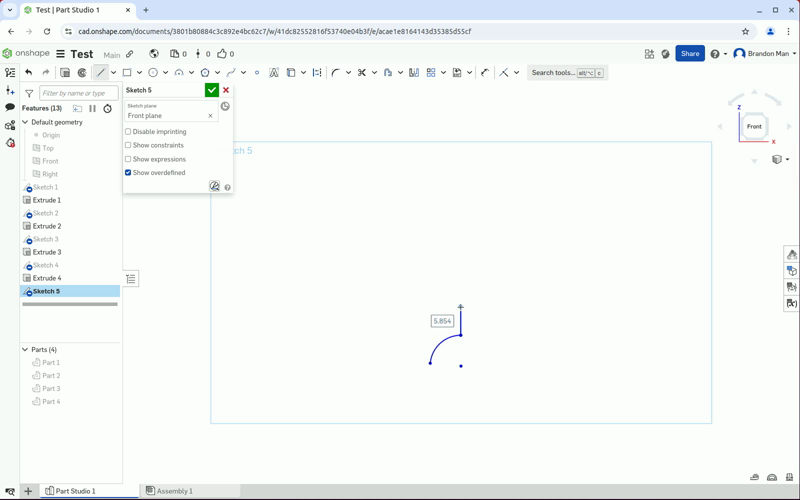
key(esc)
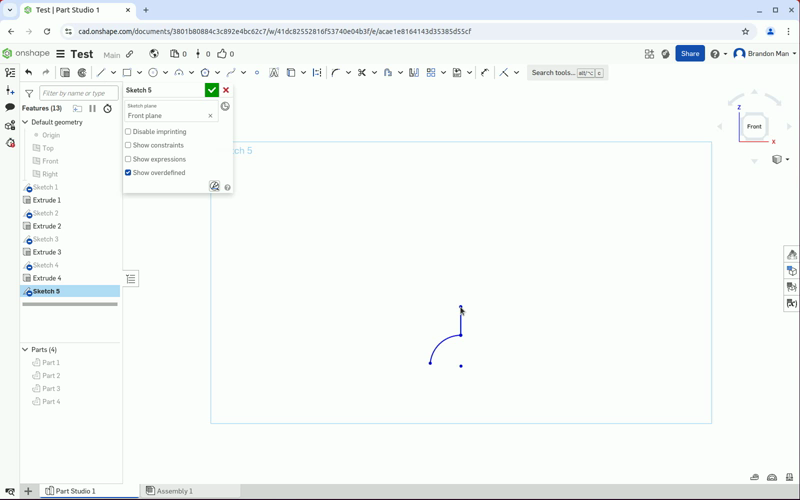
key(a)
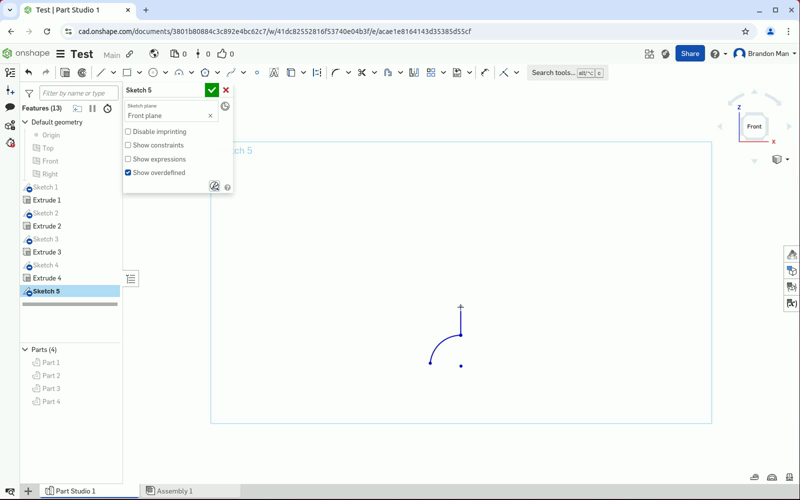
mouse_move(460, 306)
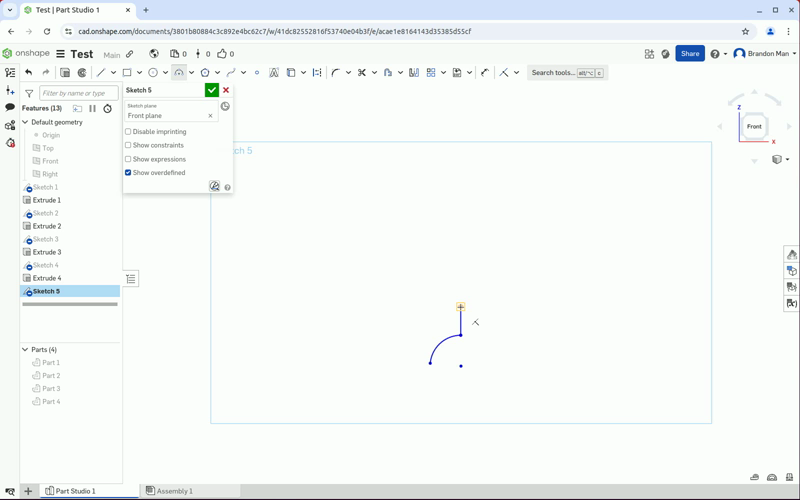
click(460, 306)
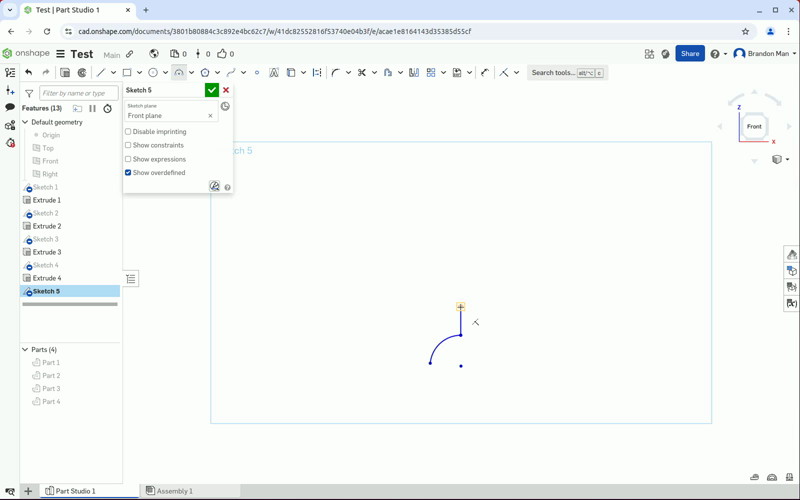
key_down(shift)
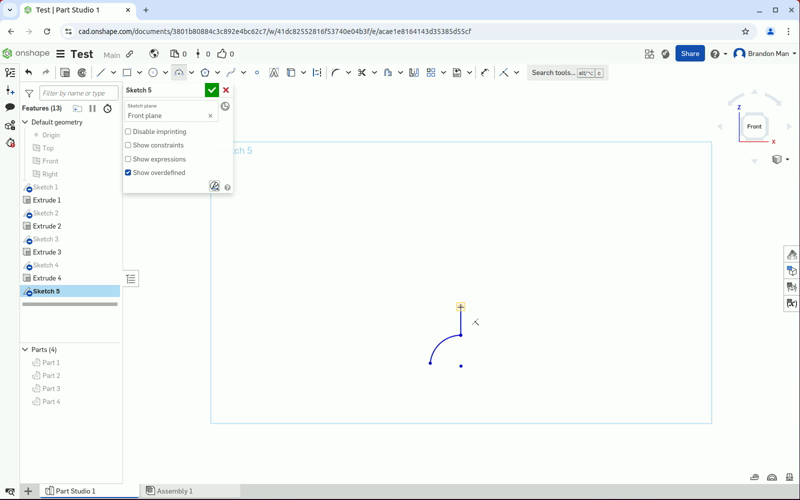
mouse_move(437, 282)
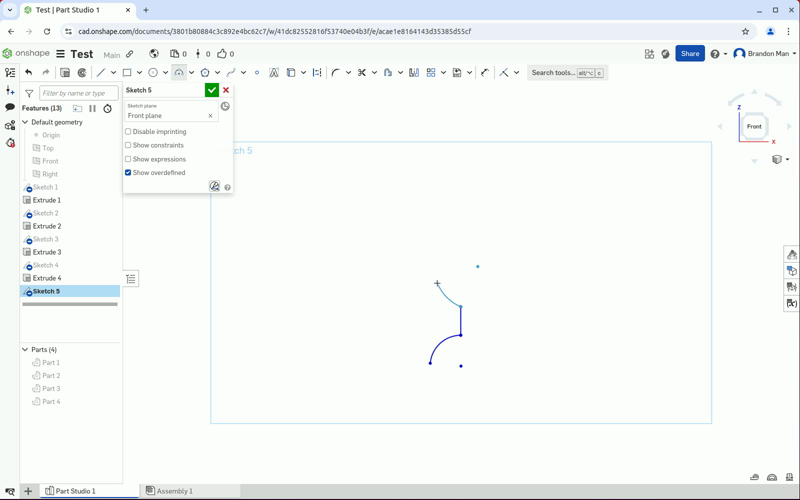
click(437, 282)
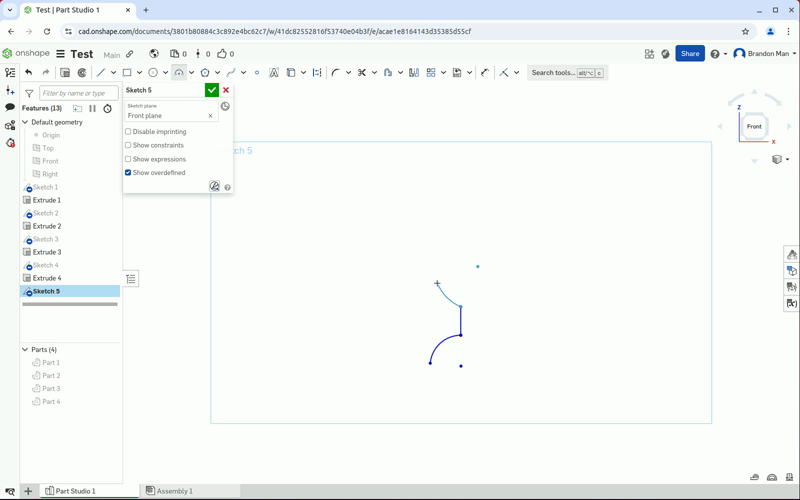
mouse_move(444, 299)
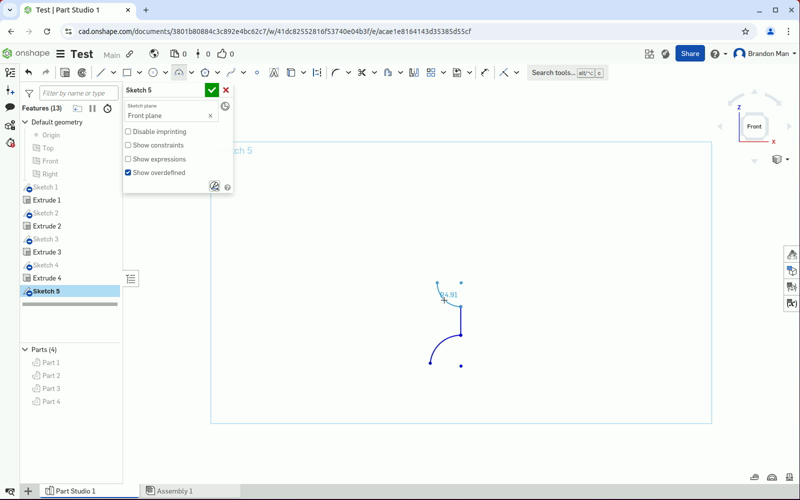
click(444, 299)
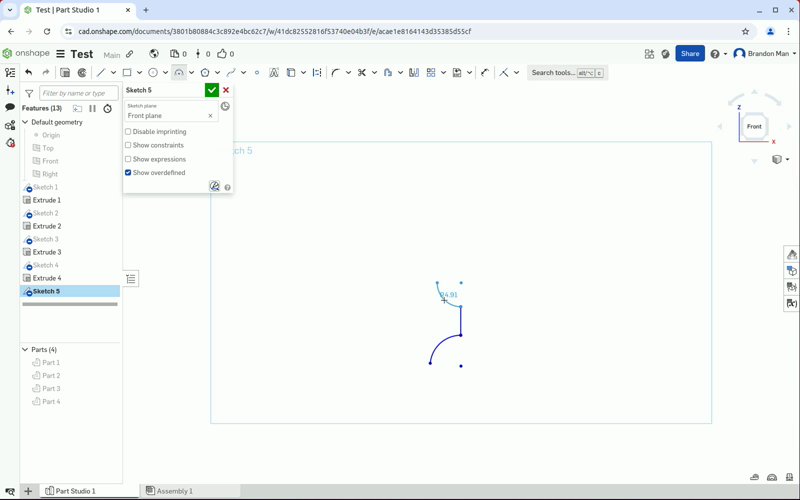
key_up(shift)
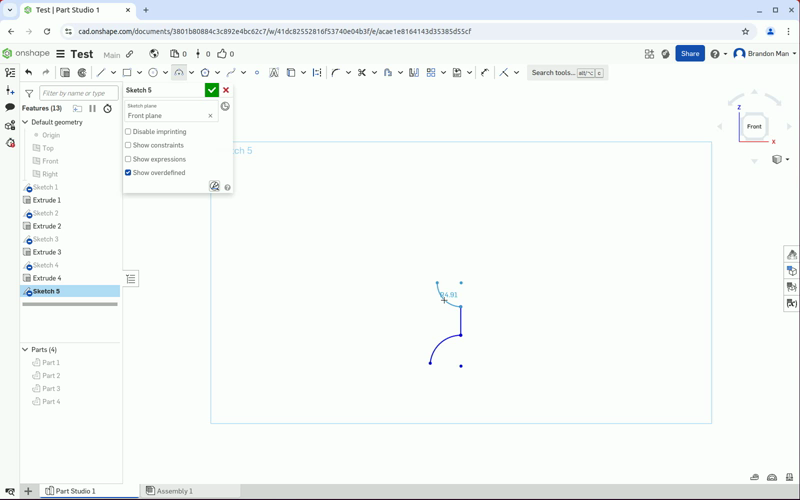
key(esc)
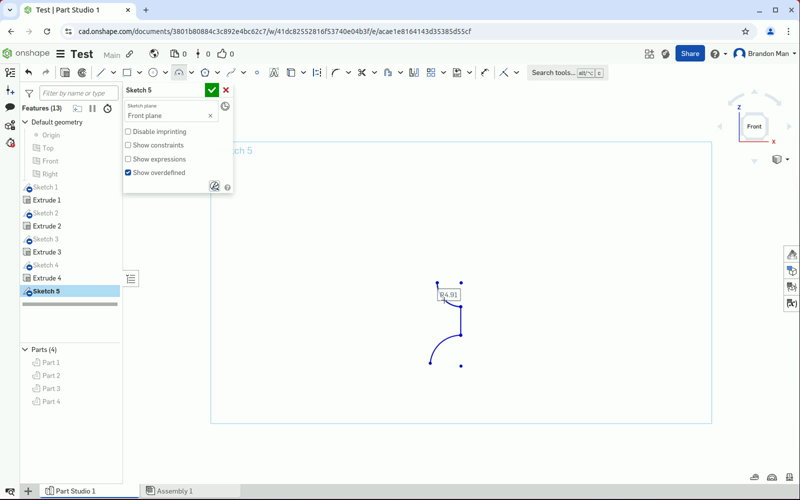
key(l)
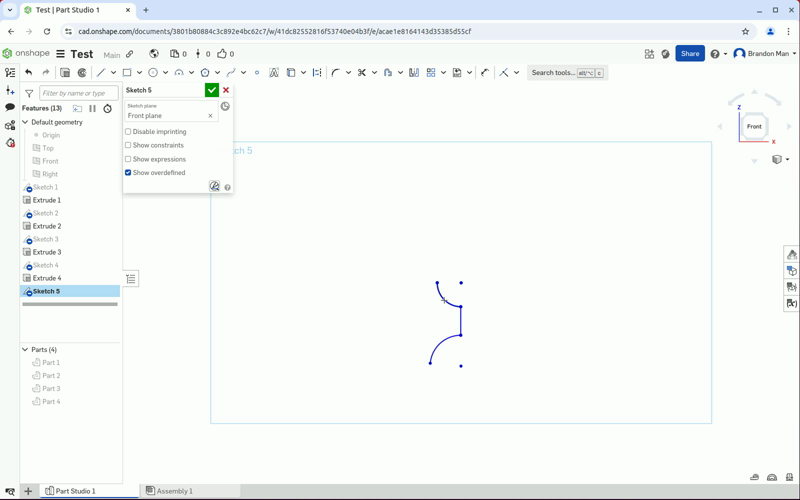
mouse_move(437, 282)
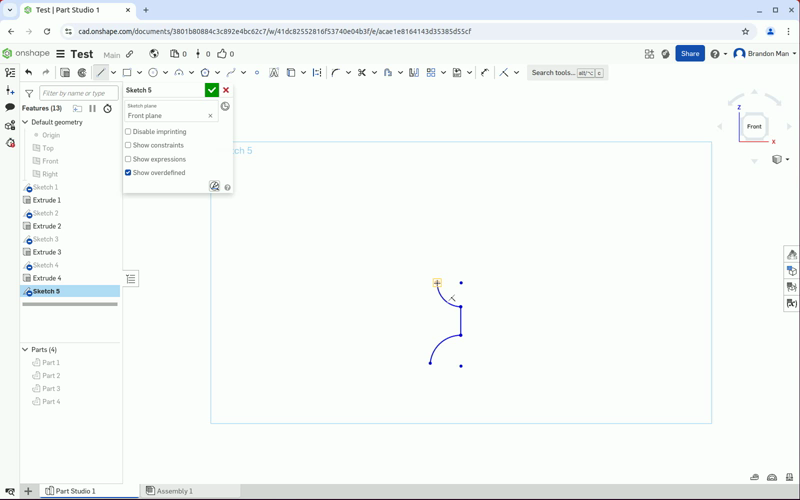
click(437, 282)
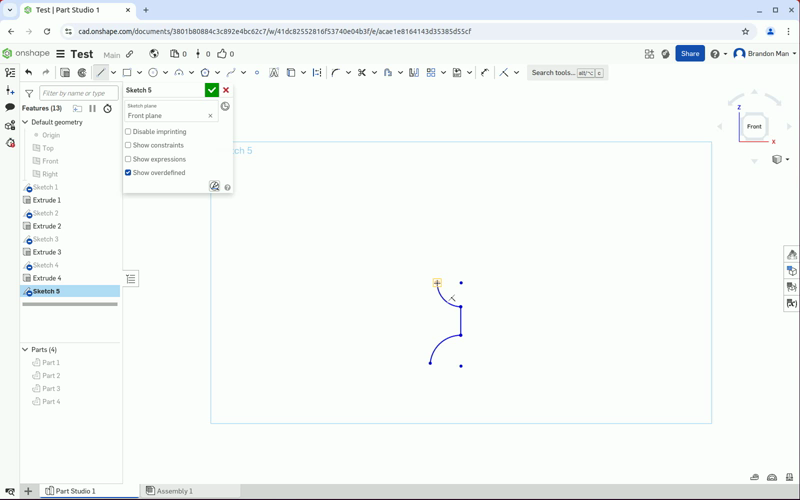
key_down(shift)
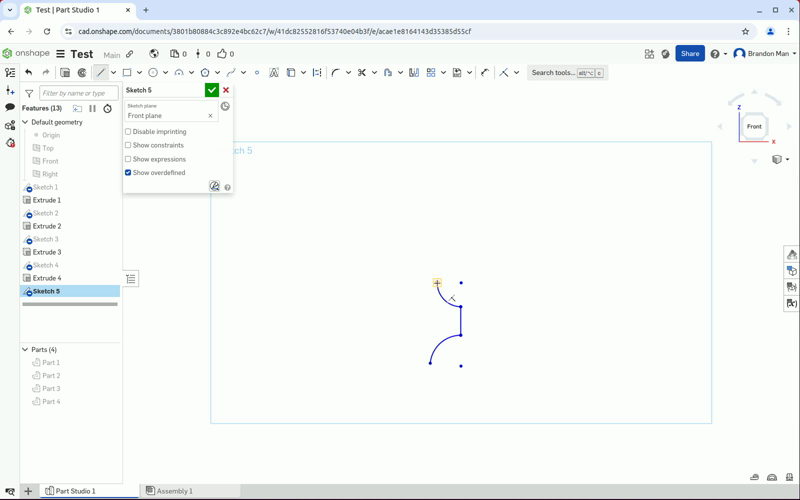
mouse_move(467, 282)
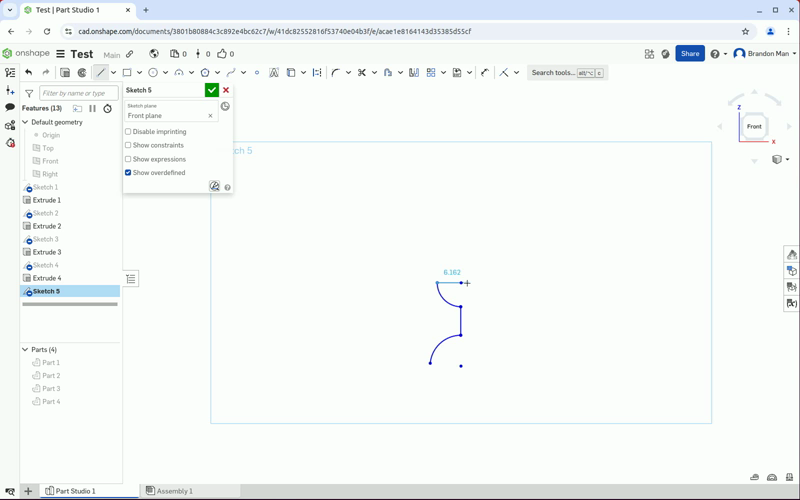
mouse_move(430, 282)
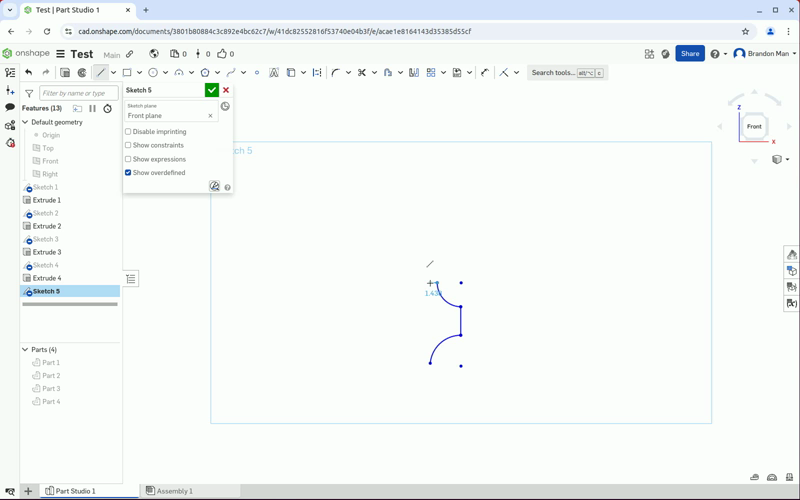
scroll(6)
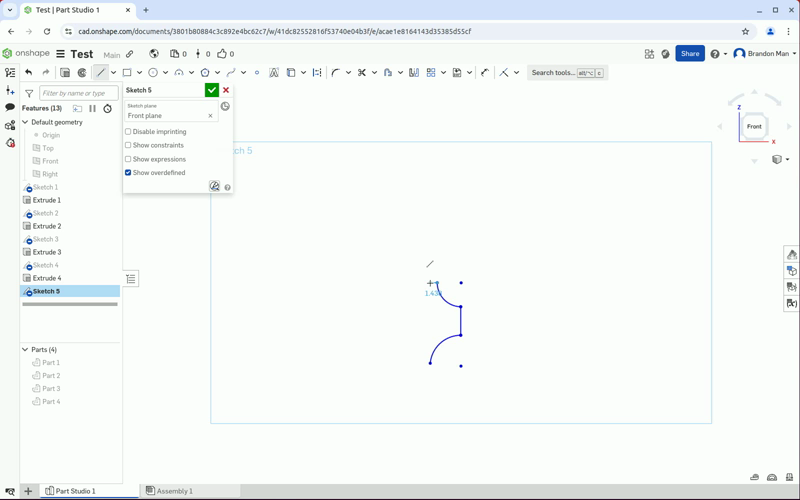
scroll(6)
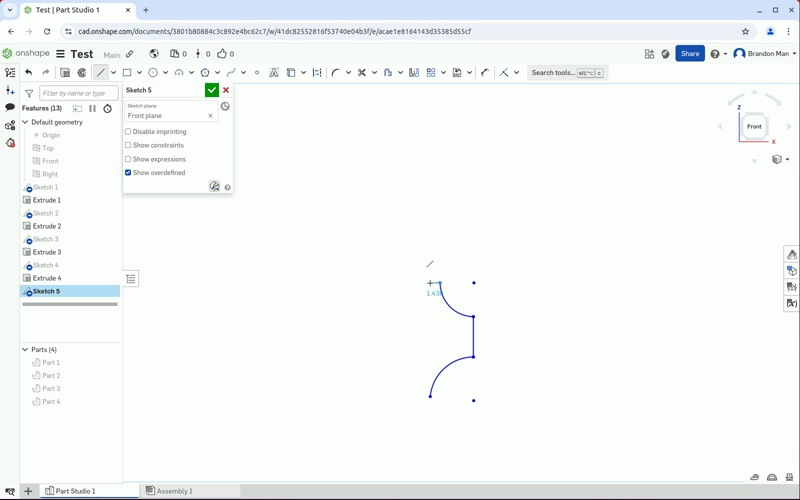
scroll(6)
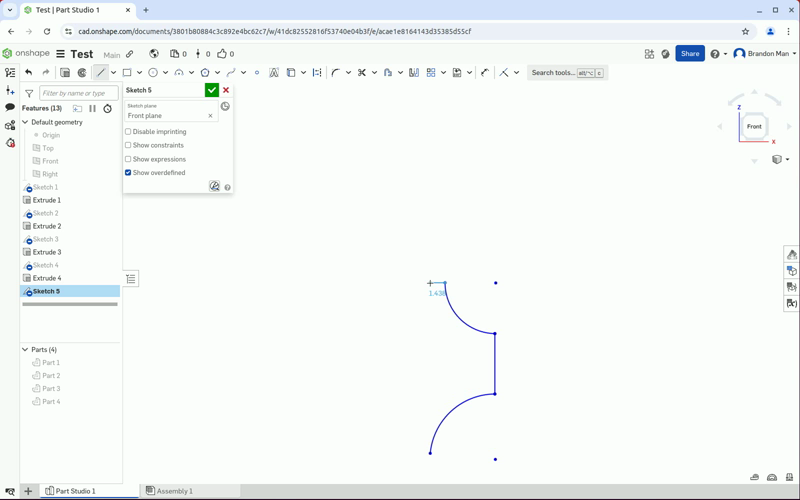
scroll(6)
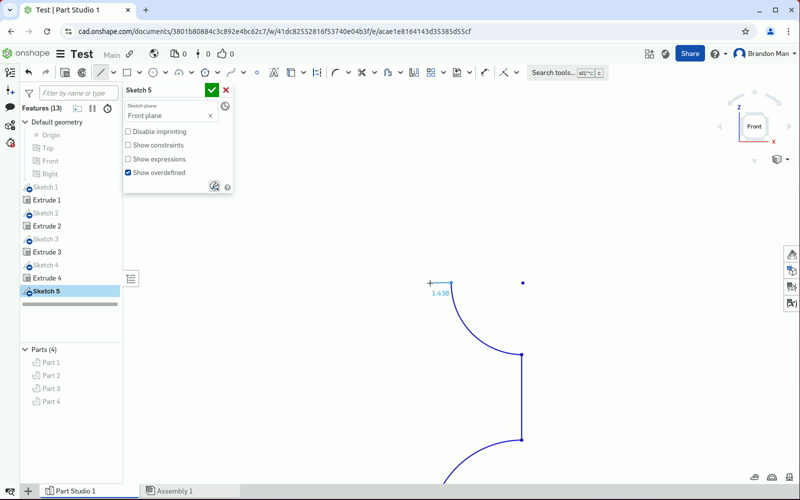
scroll(6)
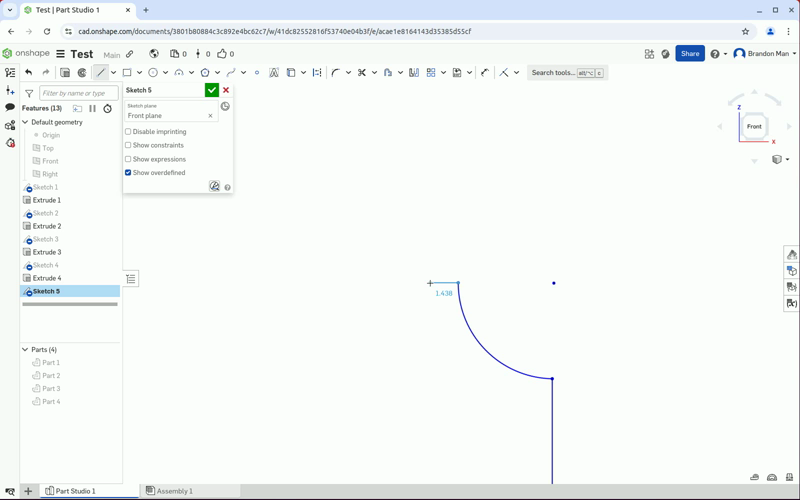
scroll(6)
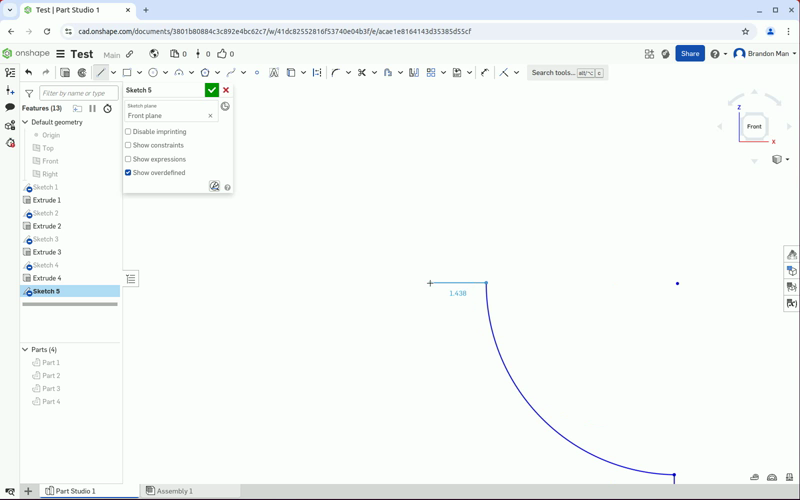
scroll(6)
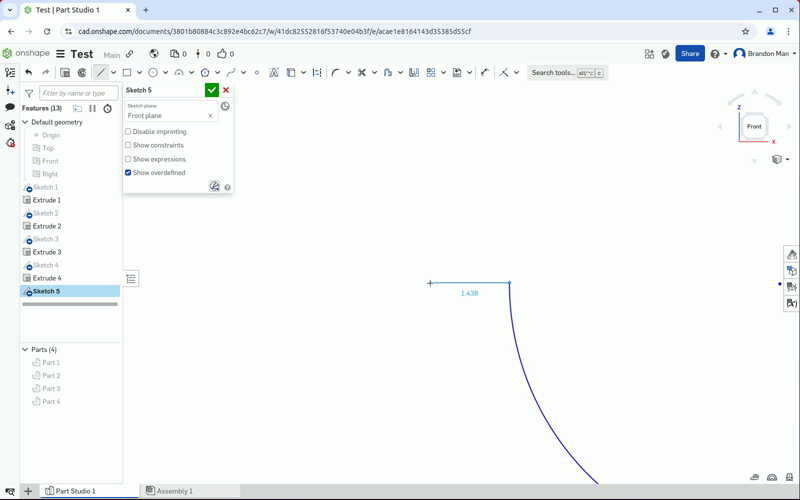
click(430, 282)
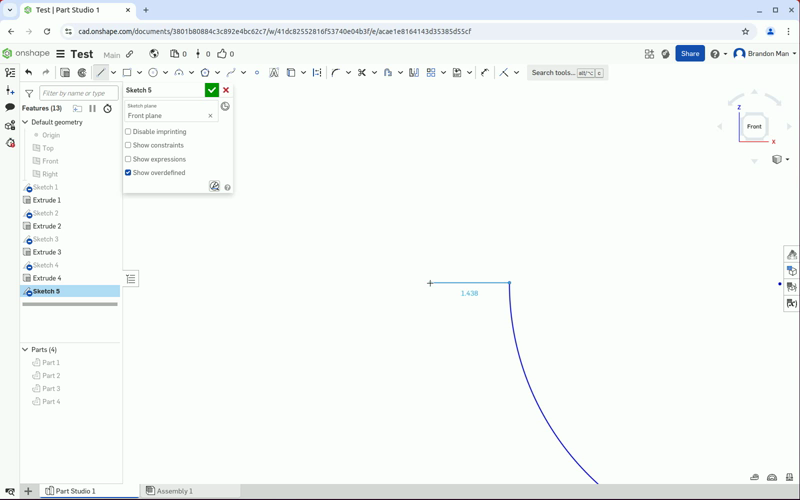
scroll(-6)
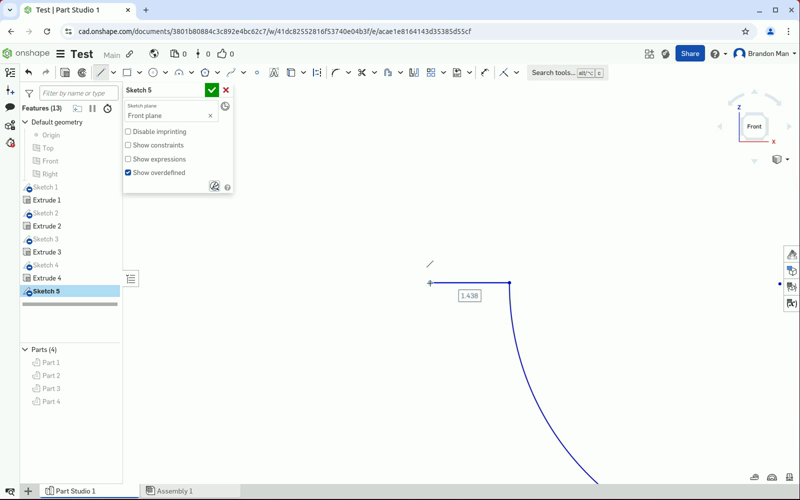
scroll(-6)
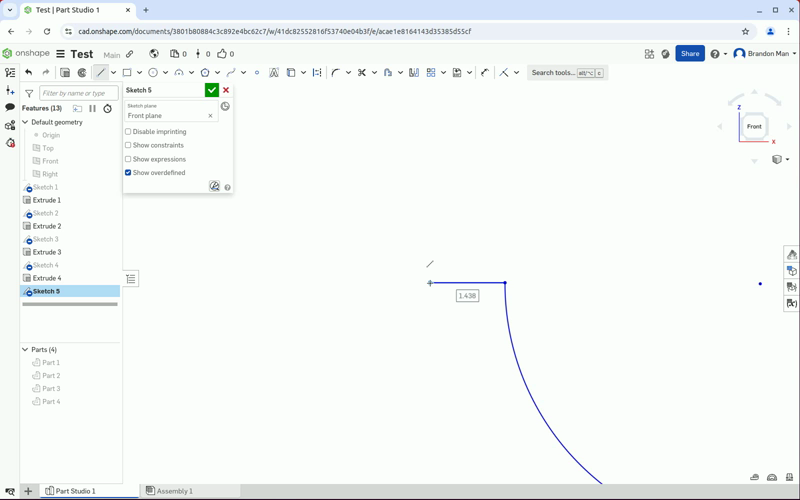
scroll(-6)
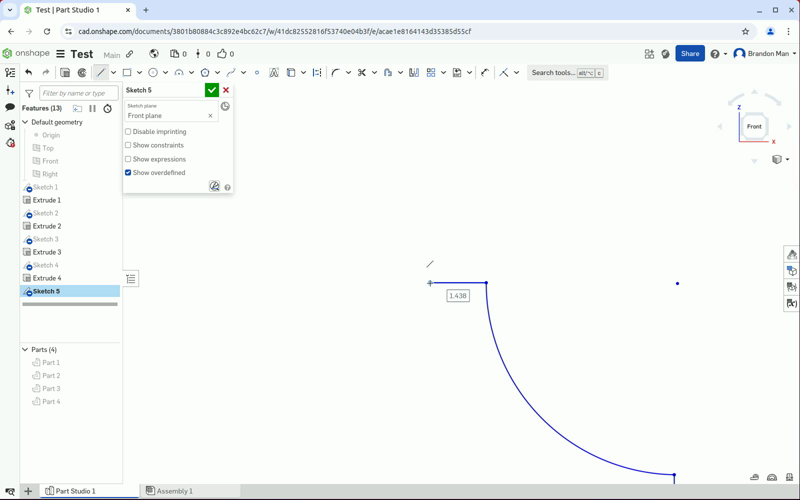
scroll(-6)
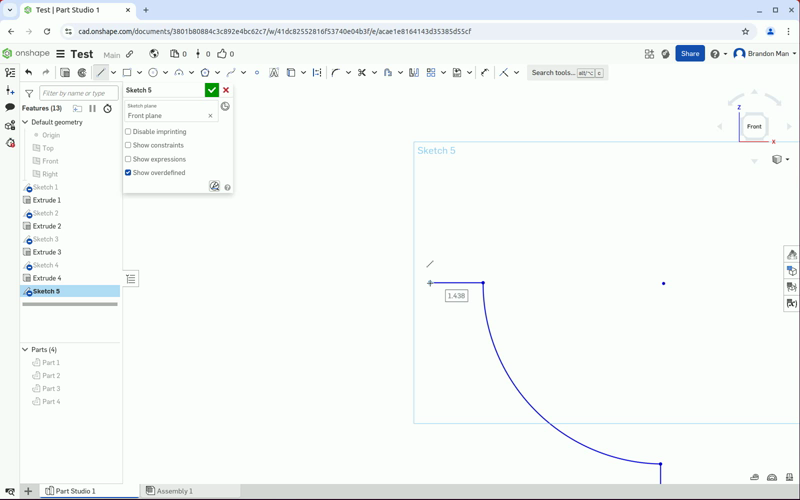
scroll(-6)
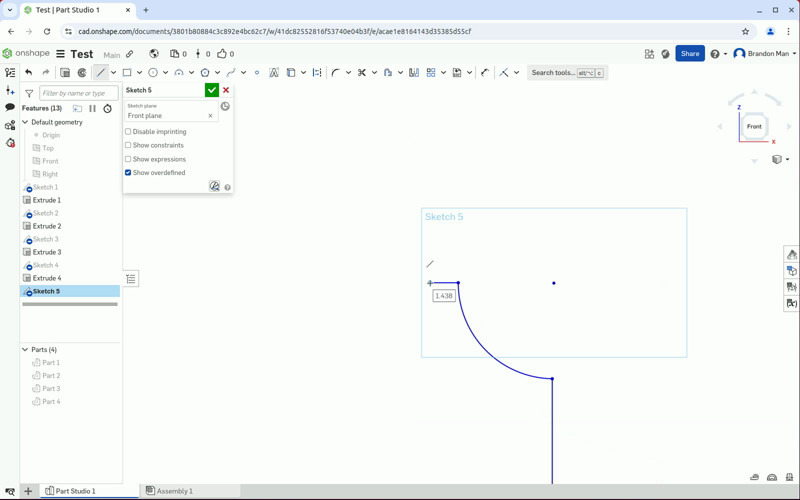
scroll(-6)
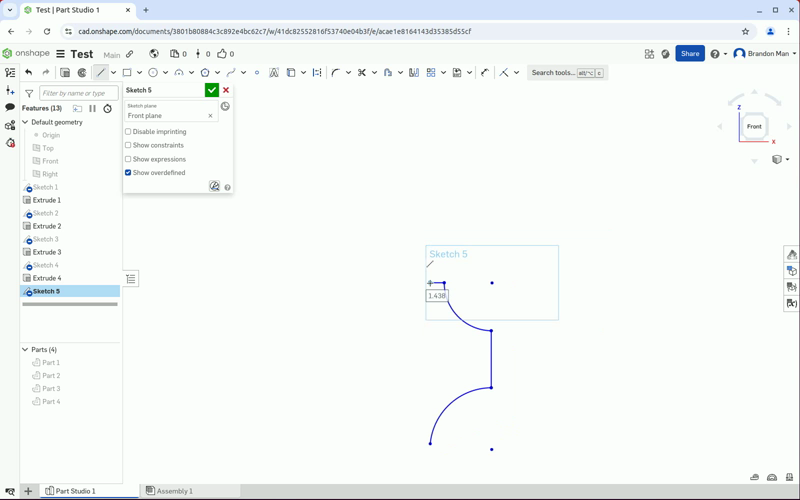
scroll(-6)
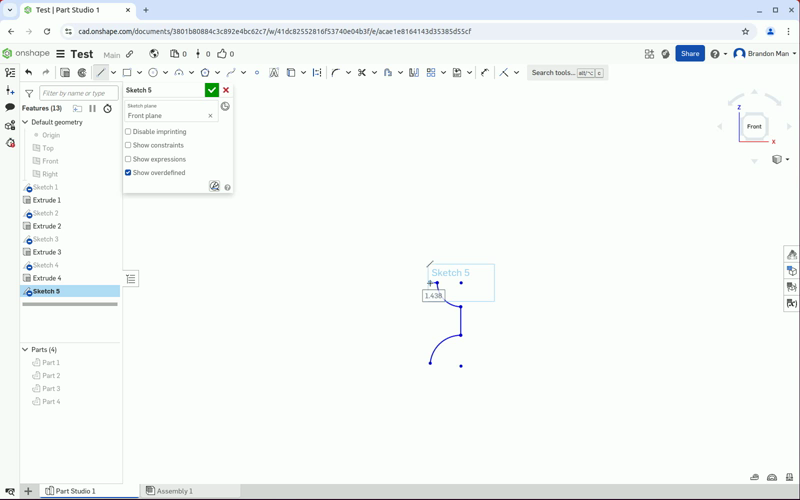
key_up(shift)
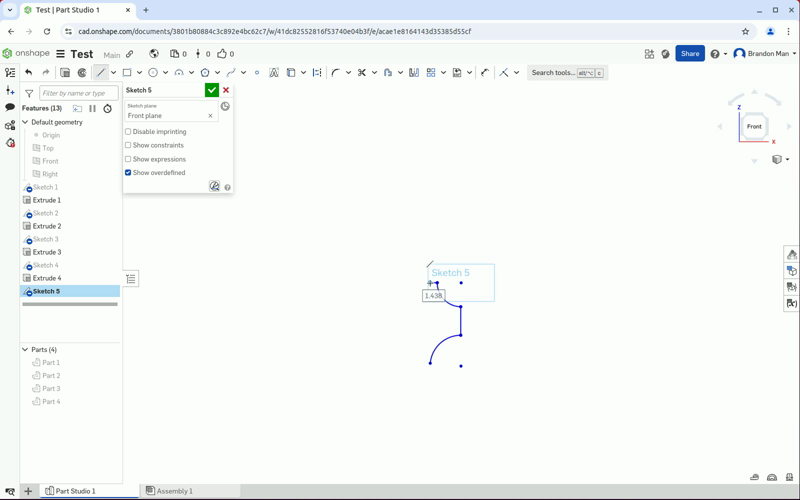
key_down(shift)
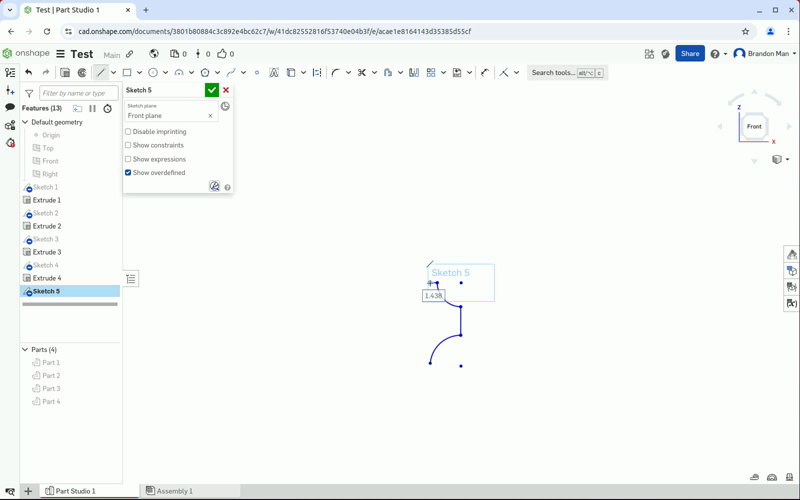
mouse_move(430, 363)
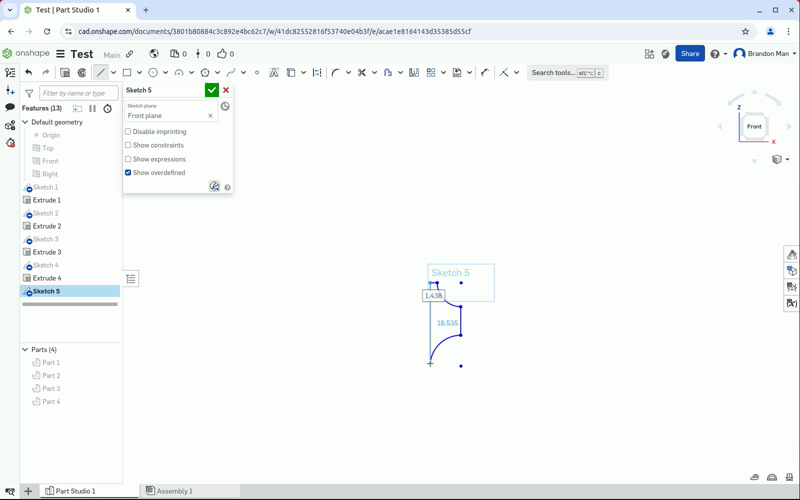
key_up(shift)
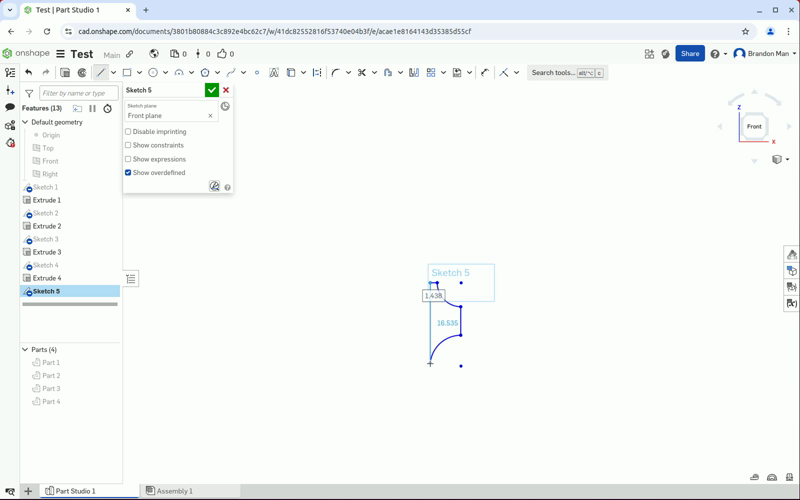
click(430, 363)
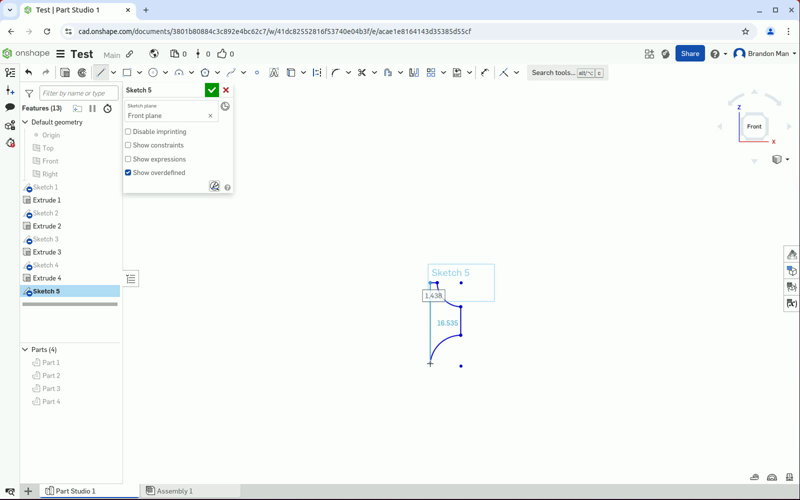
key(esc)
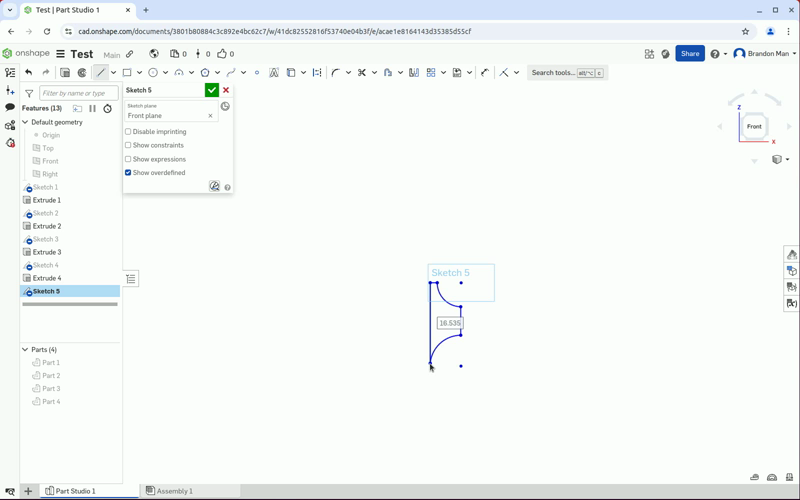
mouse_move(434, 311)
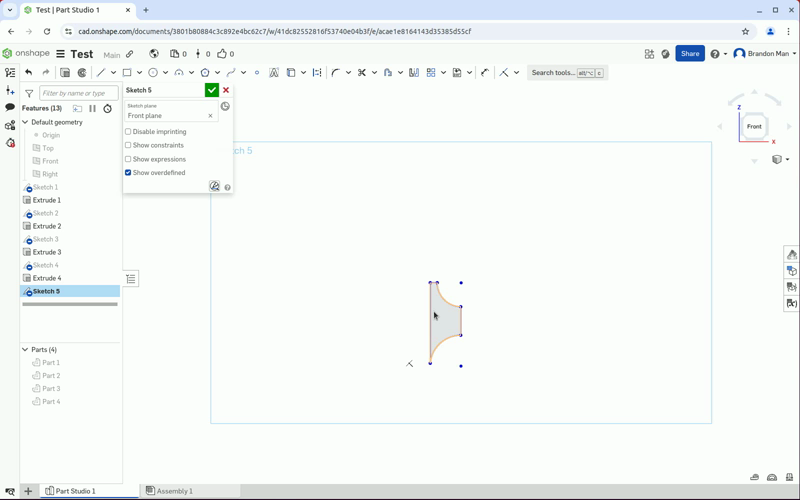
scroll(6)
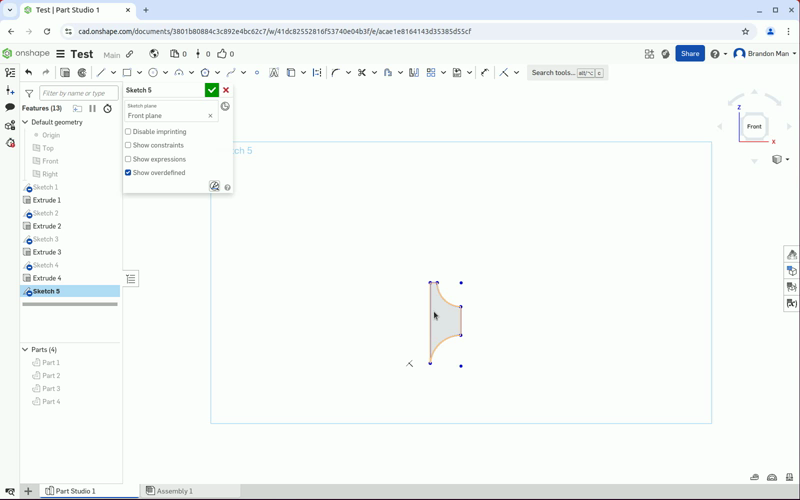
scroll(6)
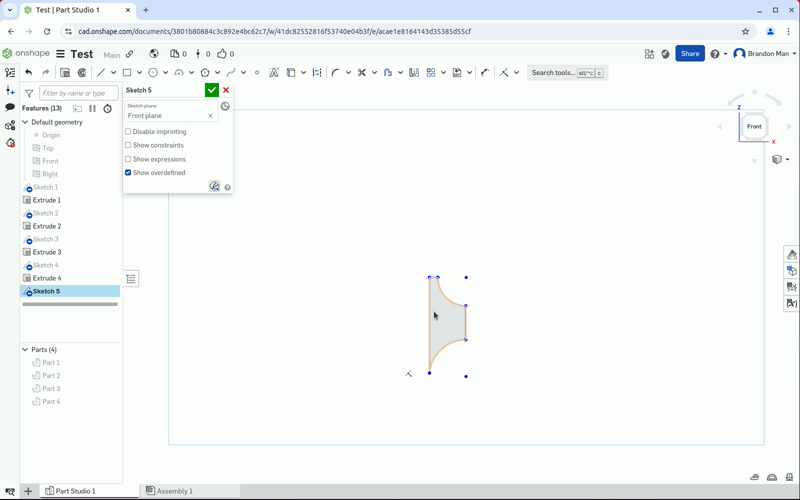
scroll(6)
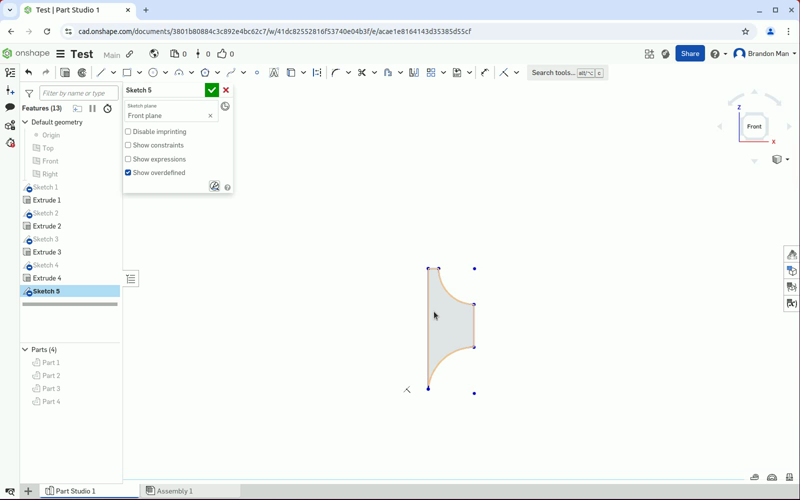
scroll(6)
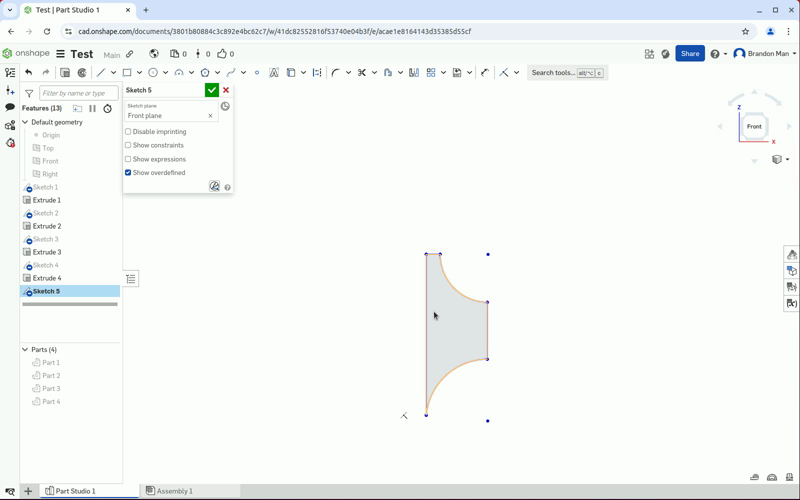
scroll(6)
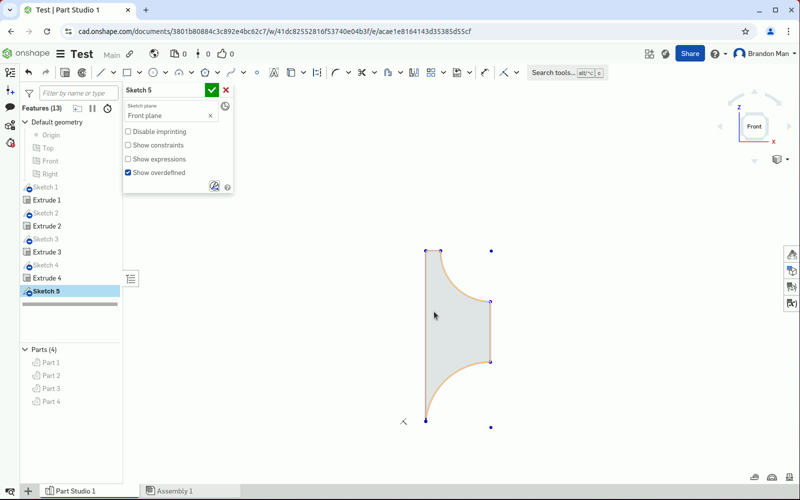
scroll(6)
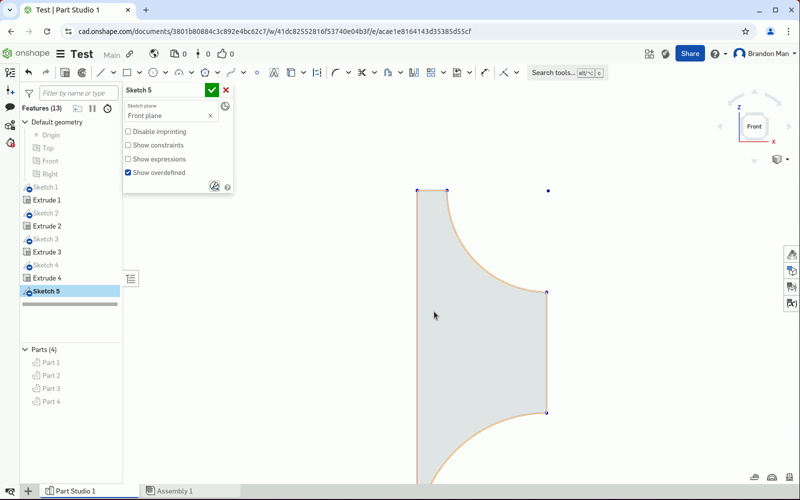
scroll(6)
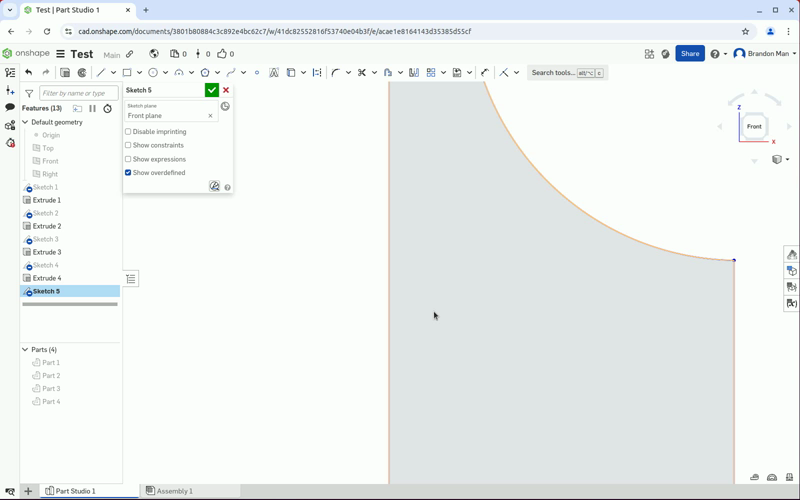
click(434, 311)
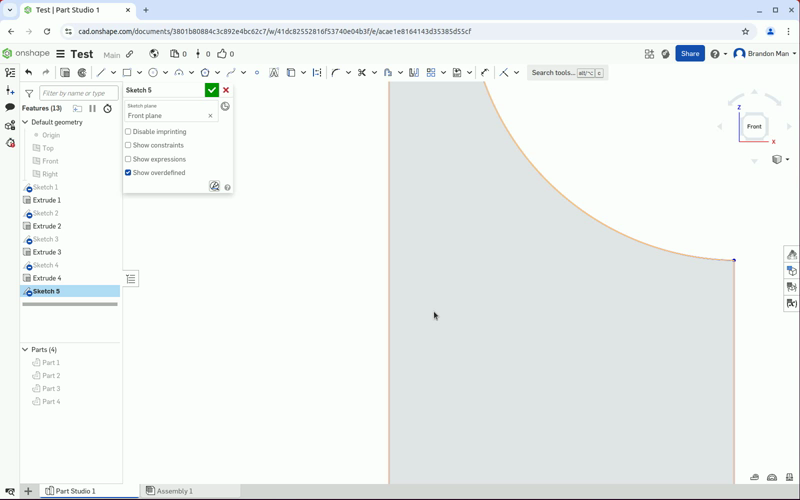
scroll(-6)
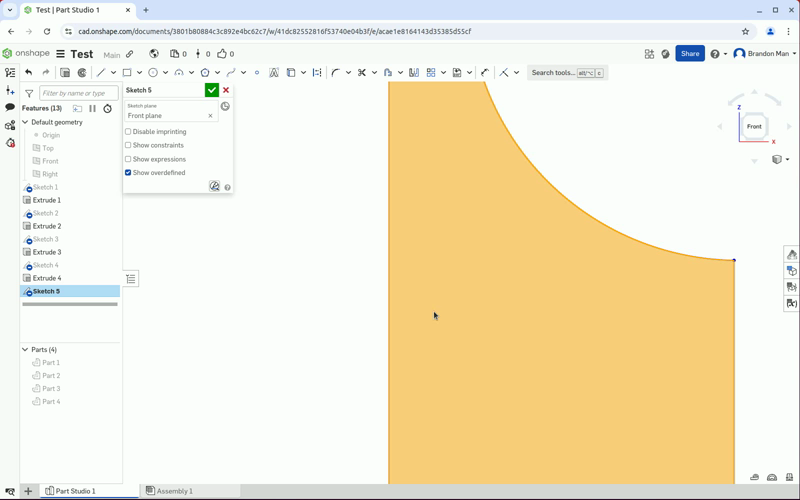
scroll(-6)
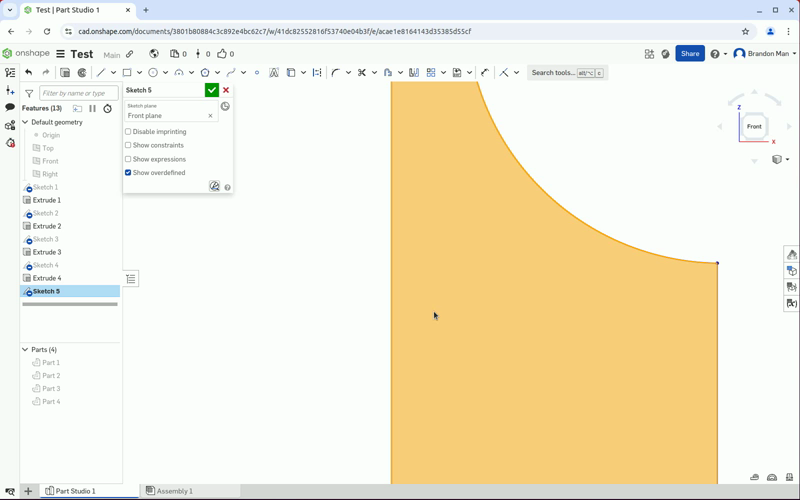
scroll(-6)
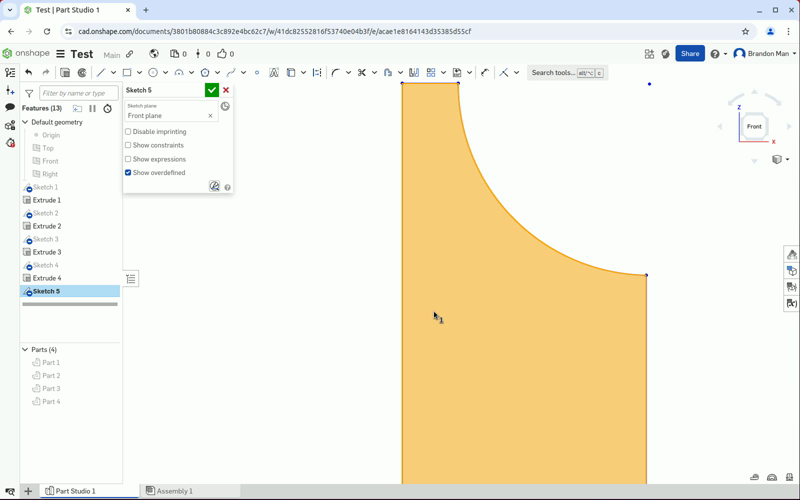
scroll(-6)
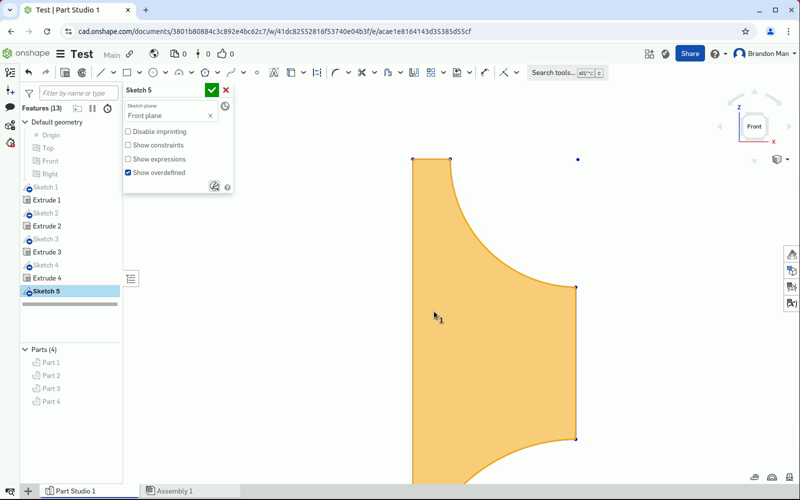
scroll(-6)
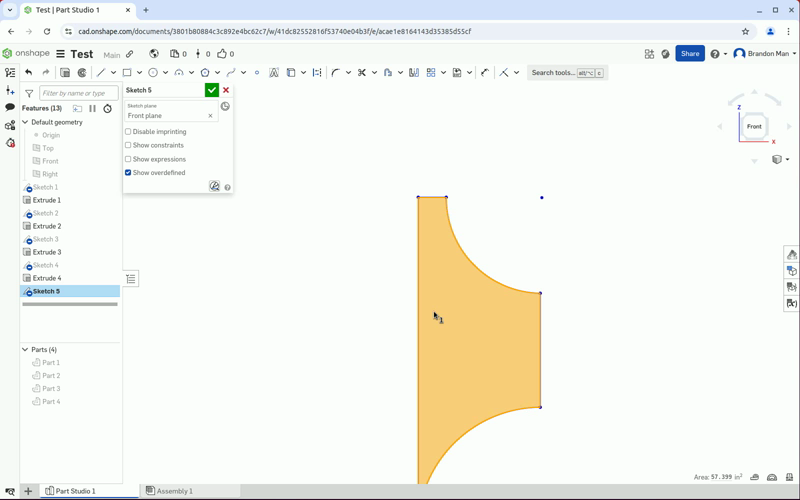
scroll(-6)
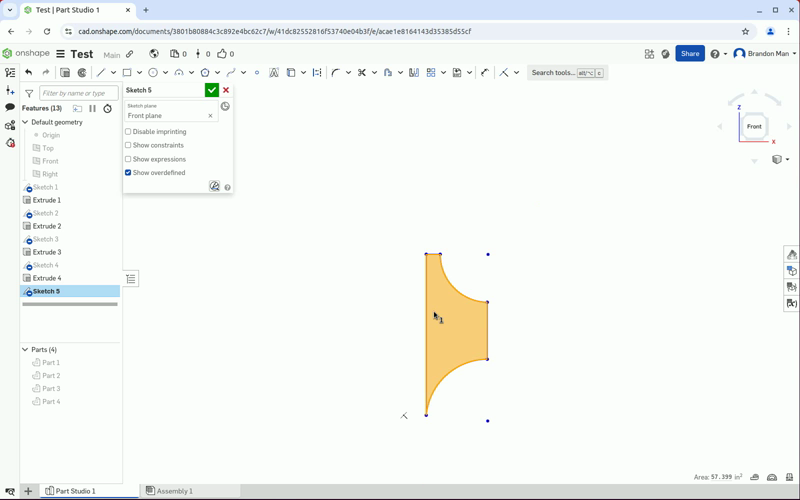
scroll(-6)
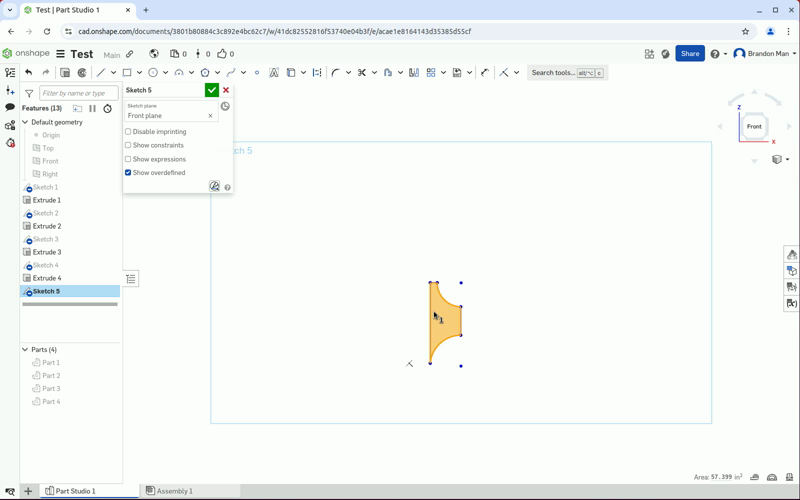
mouse_move(73, 352)
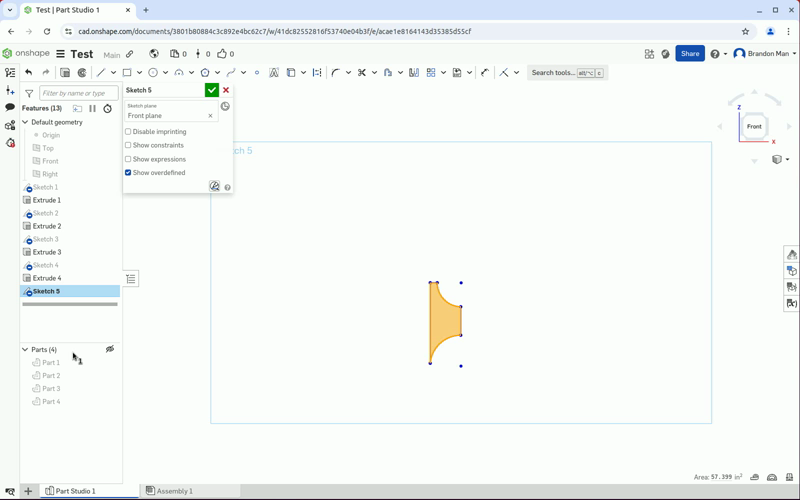
key(shift+y)
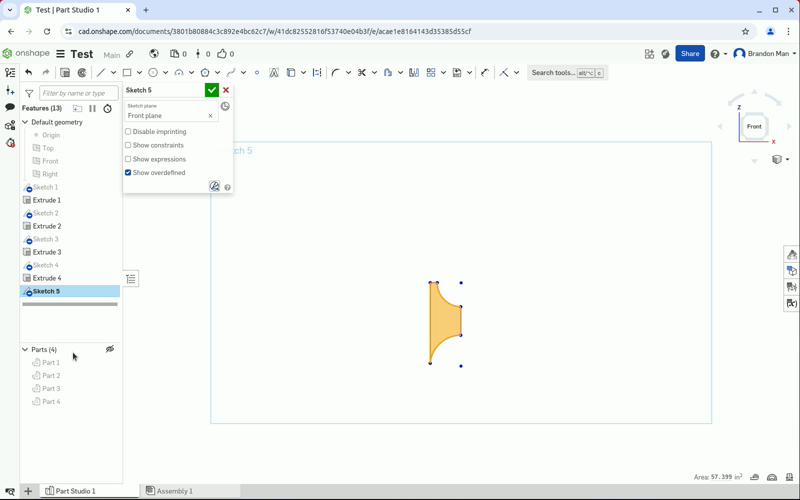
key(shift+e)
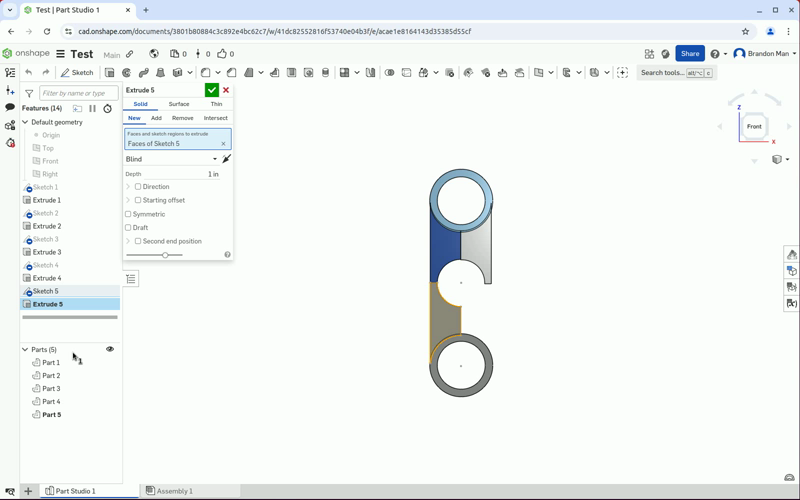
mouse_move(143, 106)
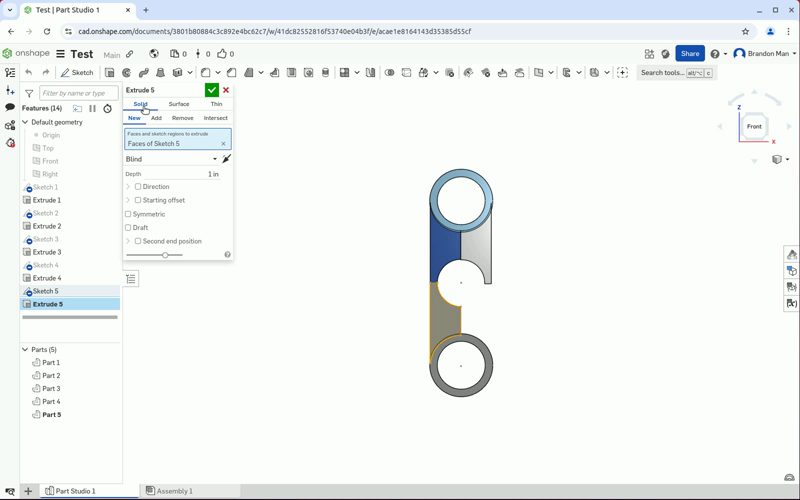
click(143, 106)
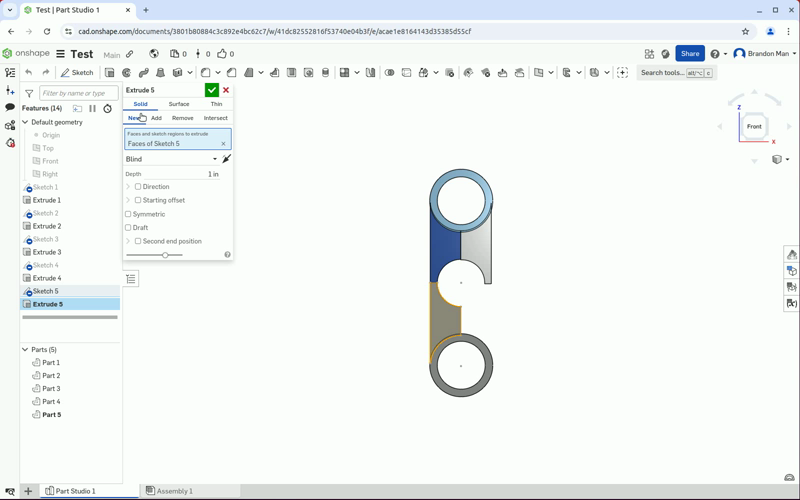
mouse_move(137, 120)
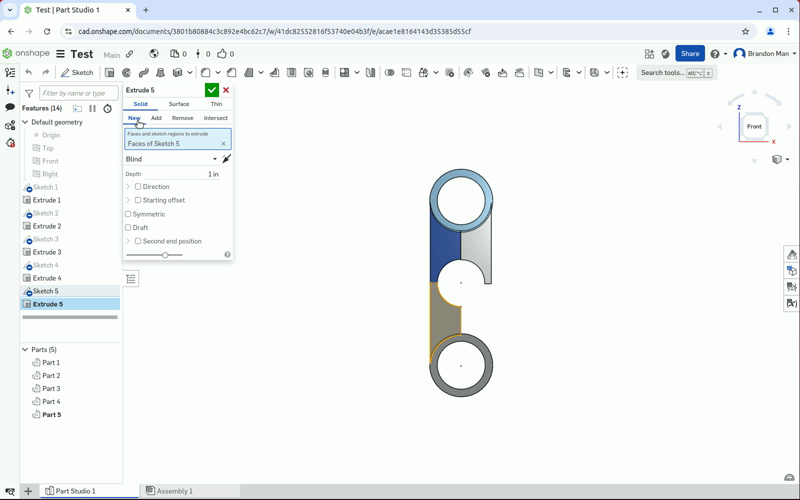
click(137, 120)
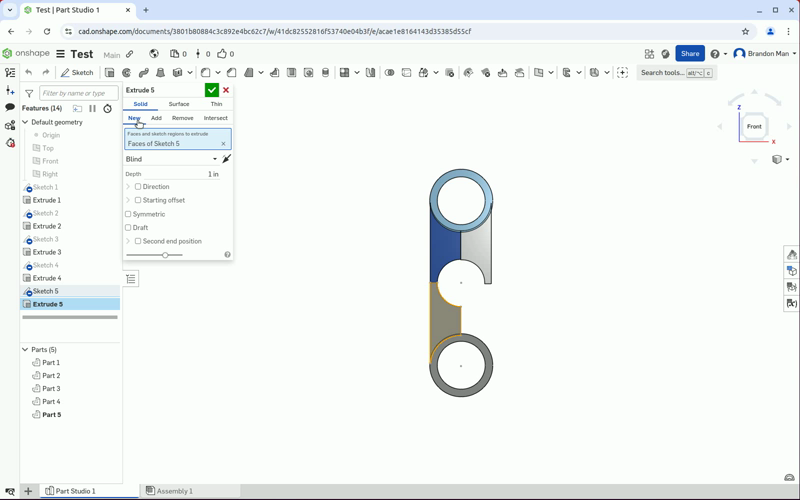
key(tab, 4)
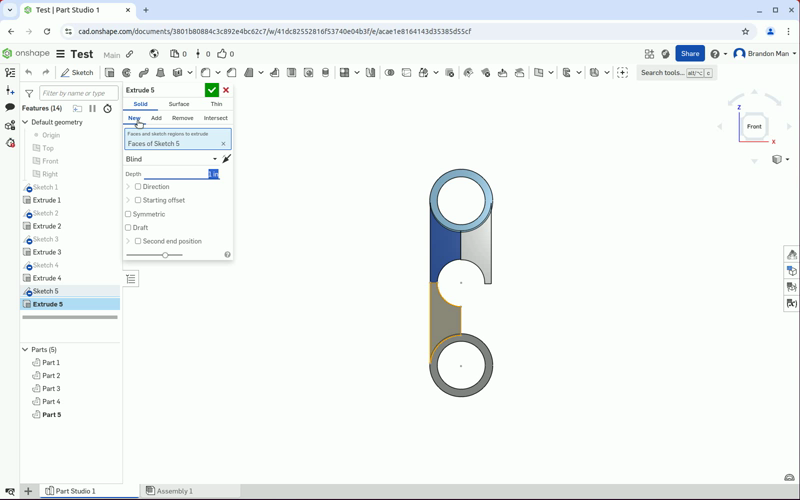
text(6.74)
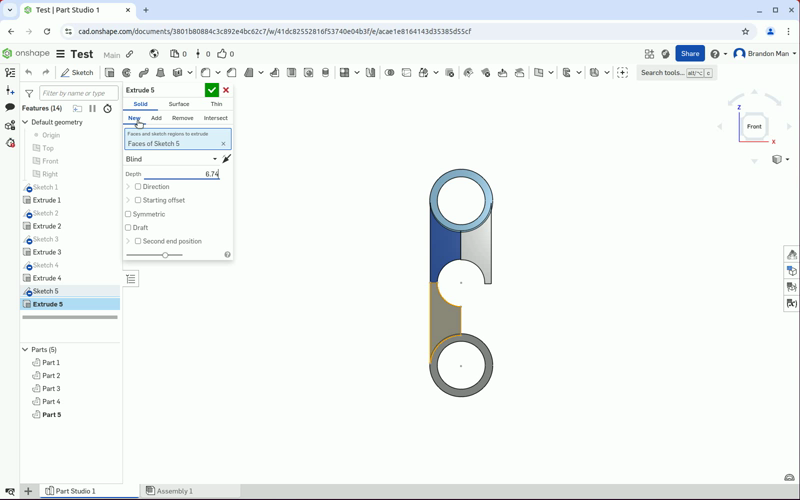
key(enter)
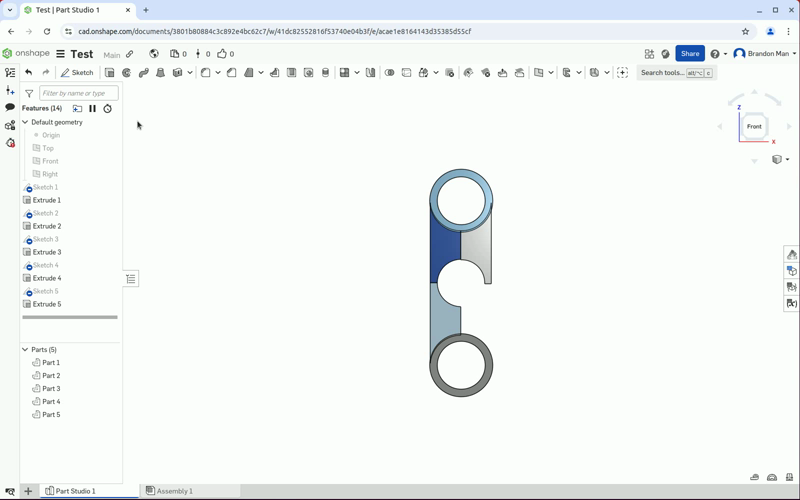
key(shift+h)
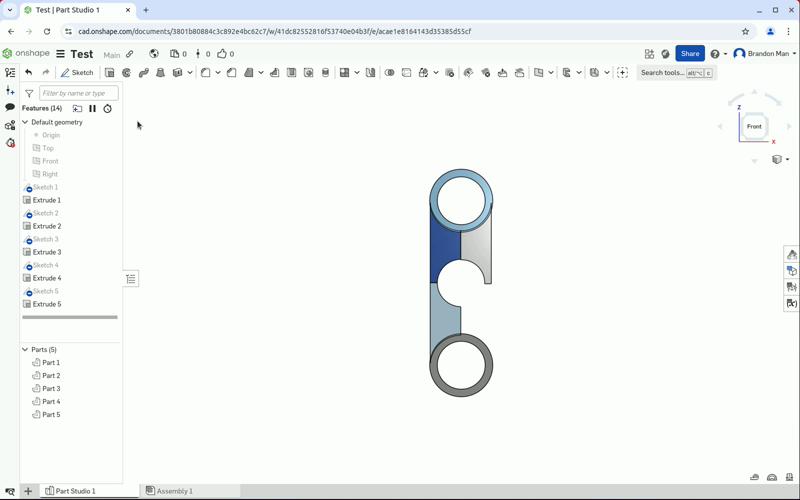
key(shift+h)
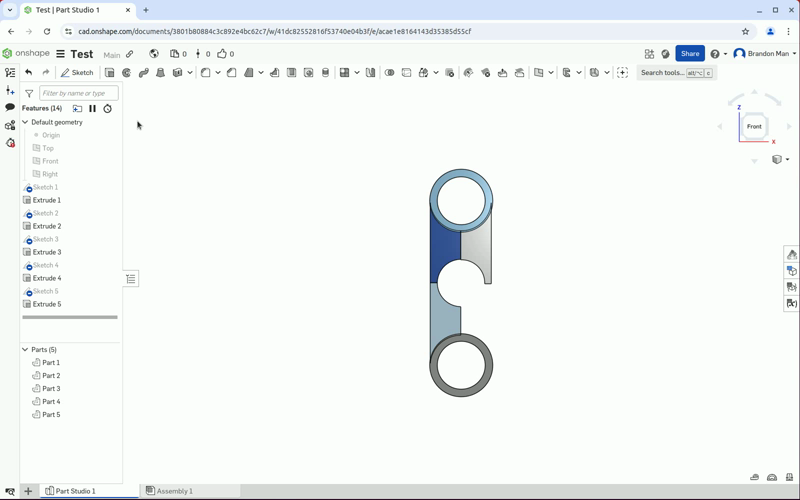
mouse_move(73, 189)
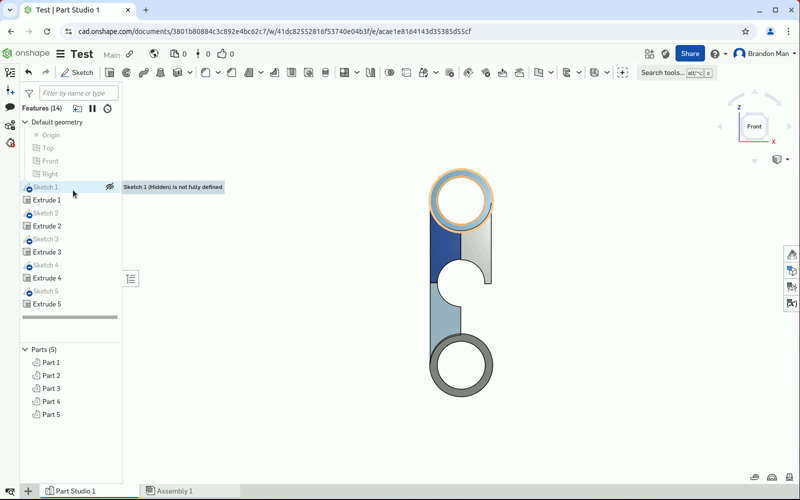
click(73, 189)
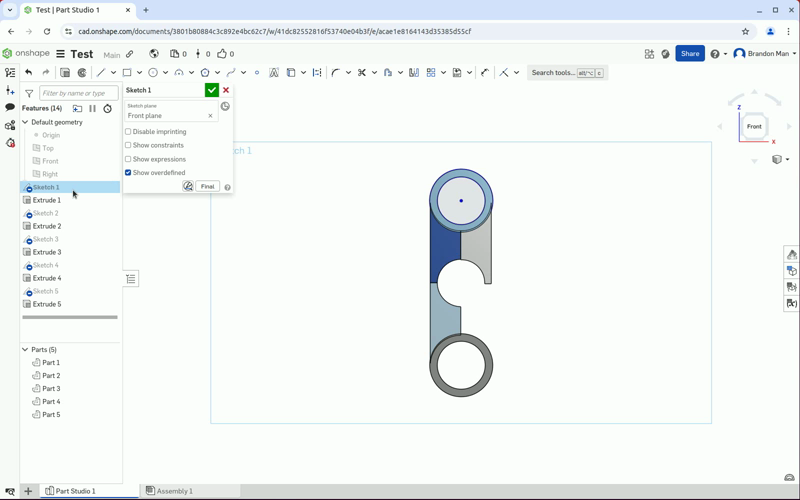
mouse_move(229, 92)
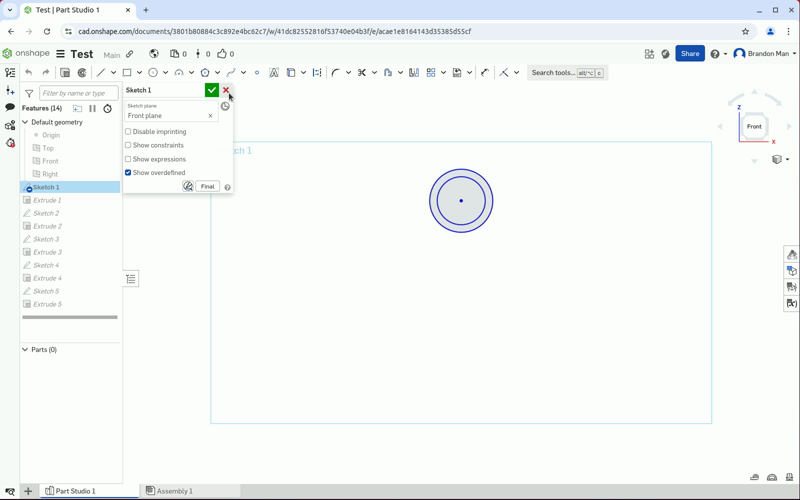
click(229, 92)
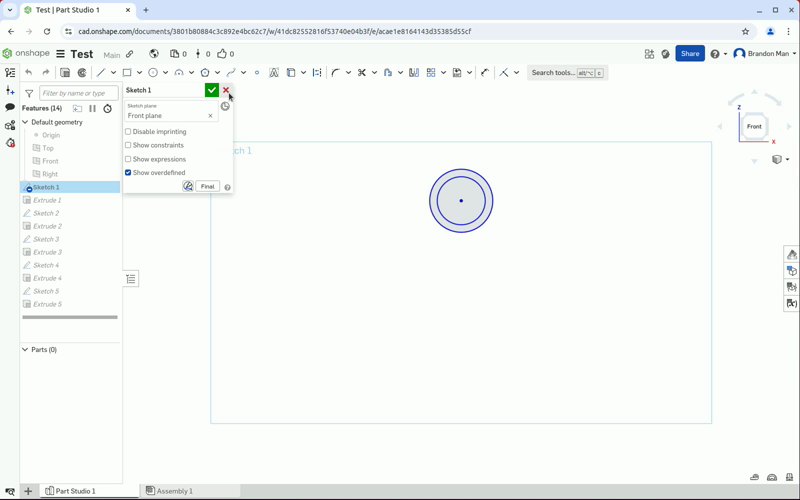
key(shift+s)
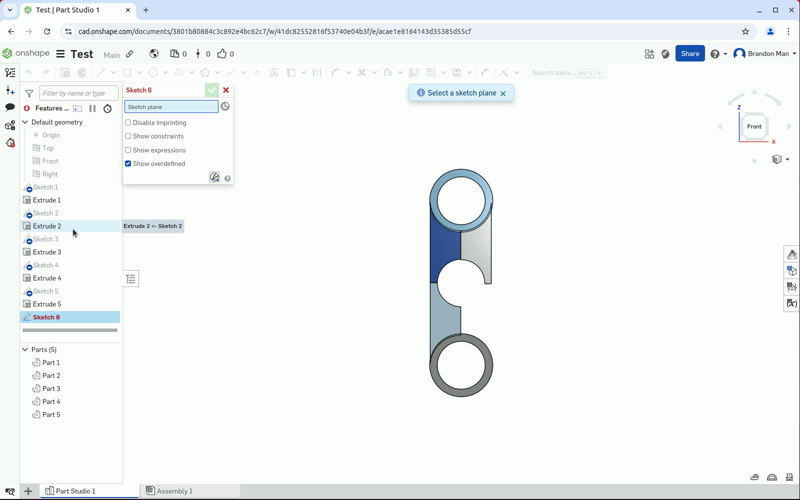
scroll(3)
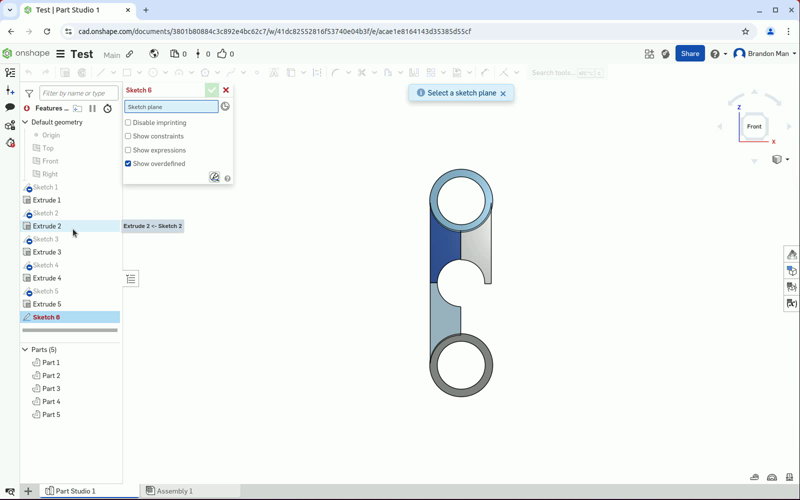
mouse_move(73, 163)
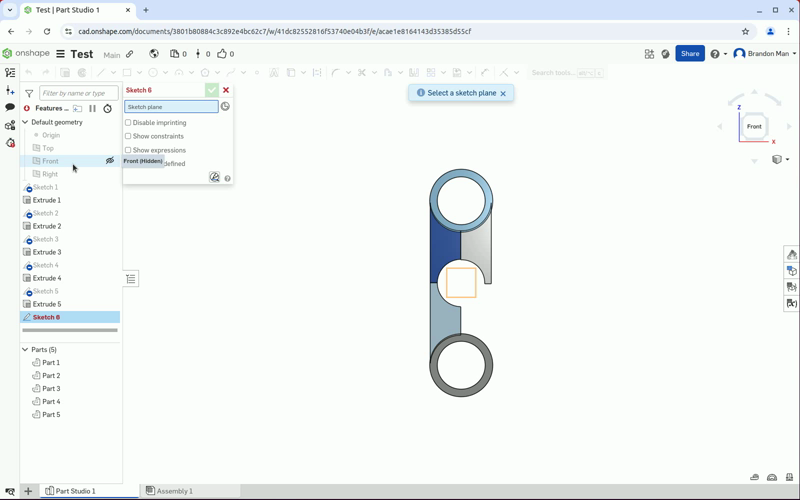
click(73, 163)
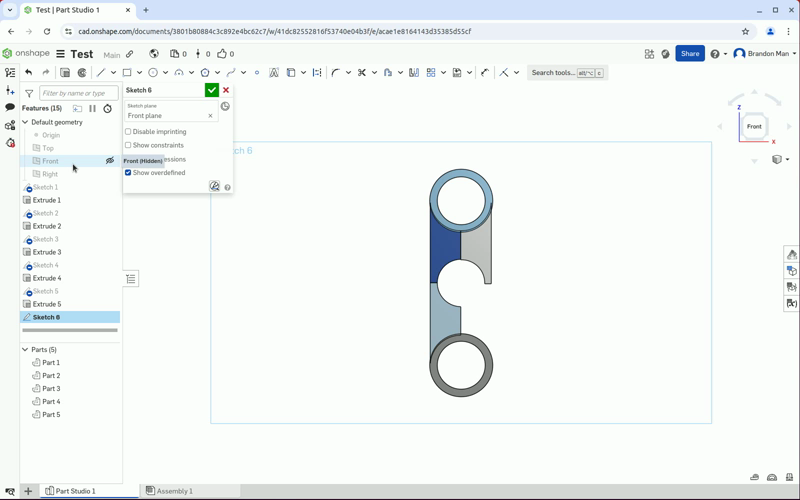
mouse_move(73, 352)
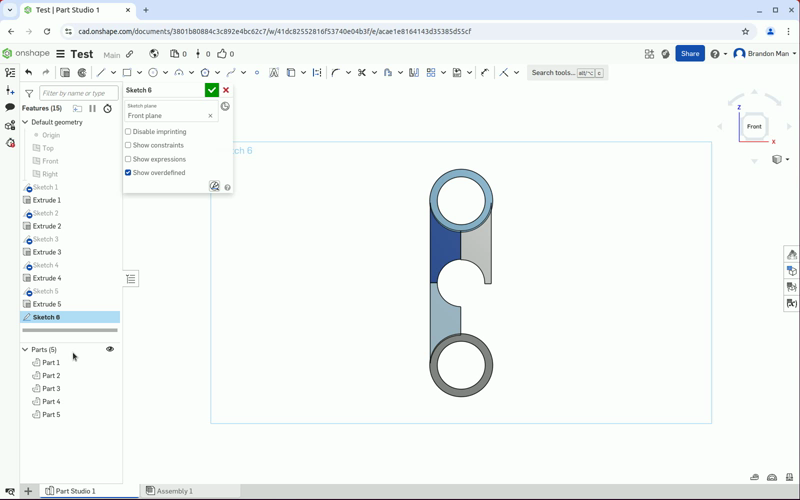
key(y)
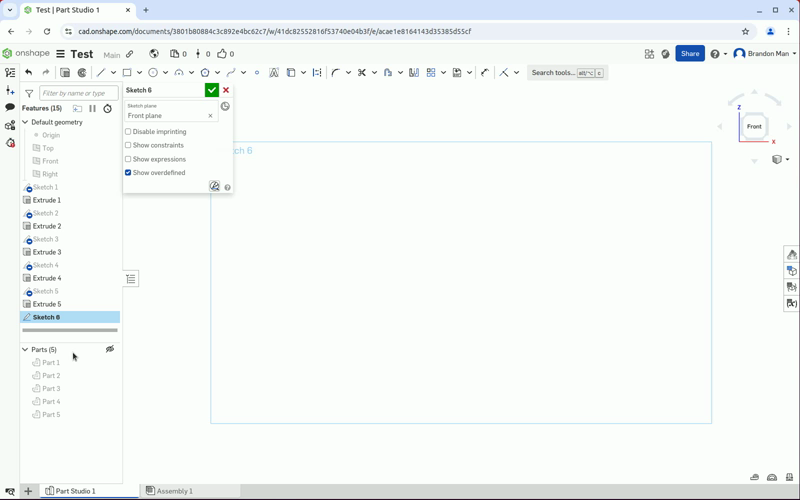
key(a)
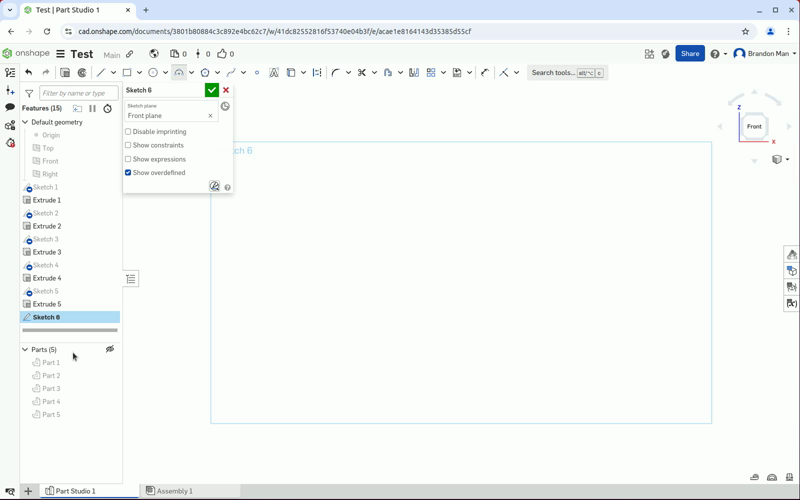
key_down(shift)
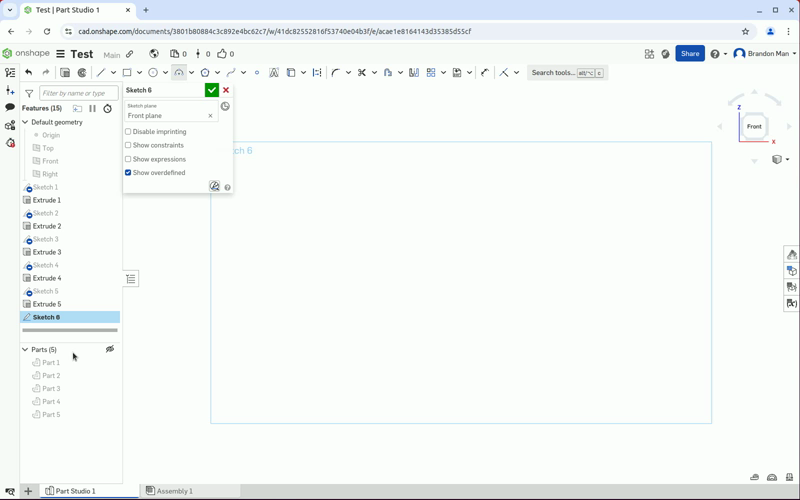
mouse_move(460, 334)
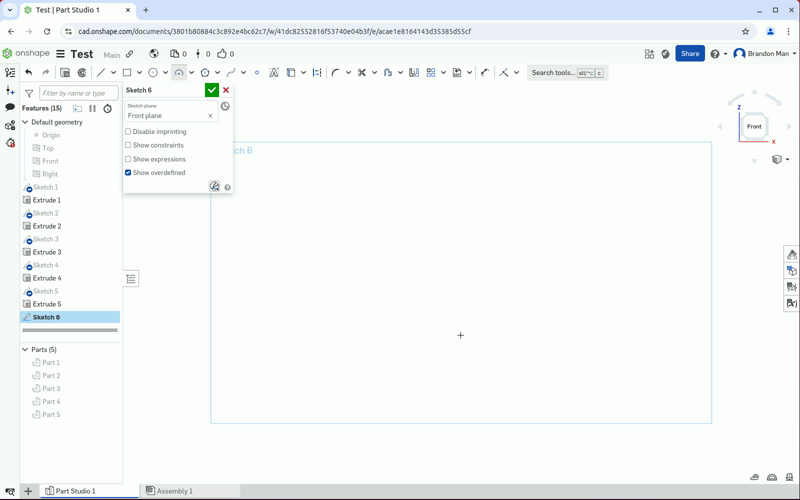
click(460, 334)
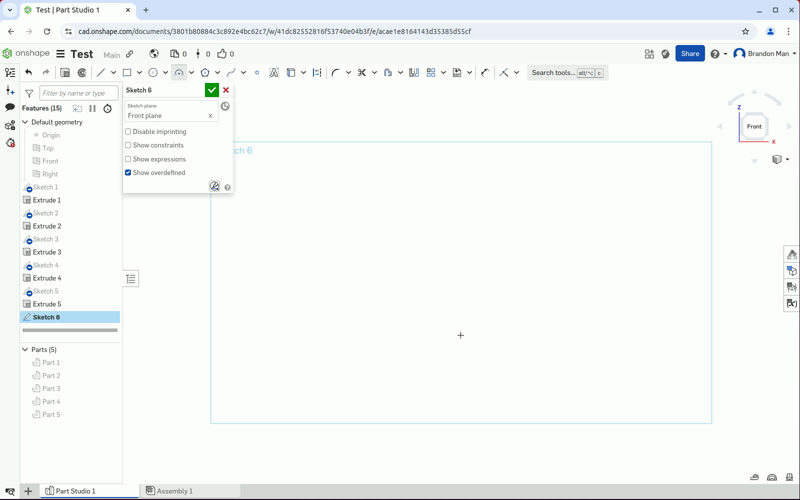
key_up(shift)
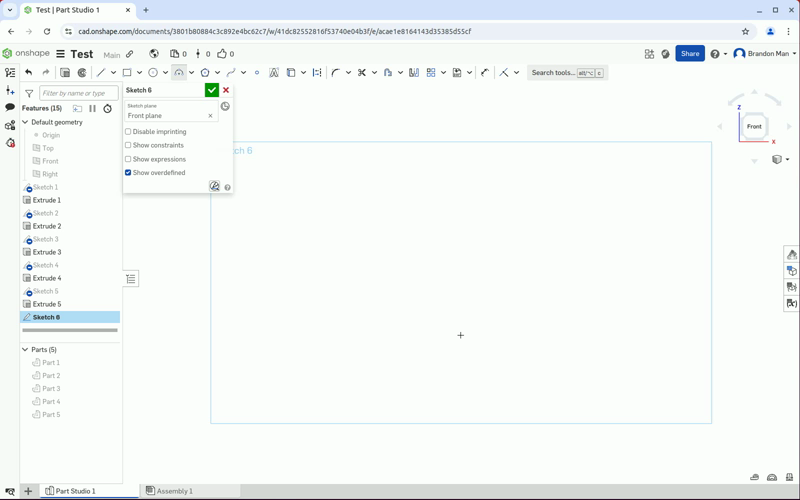
key_down(shift)
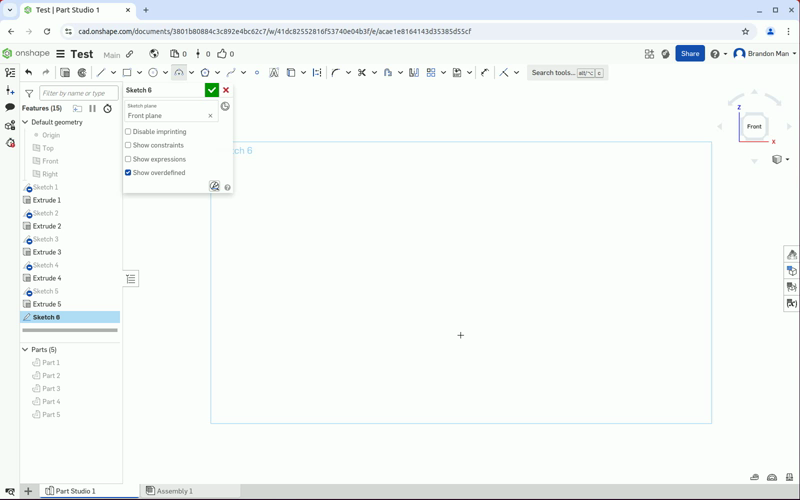
mouse_move(491, 362)
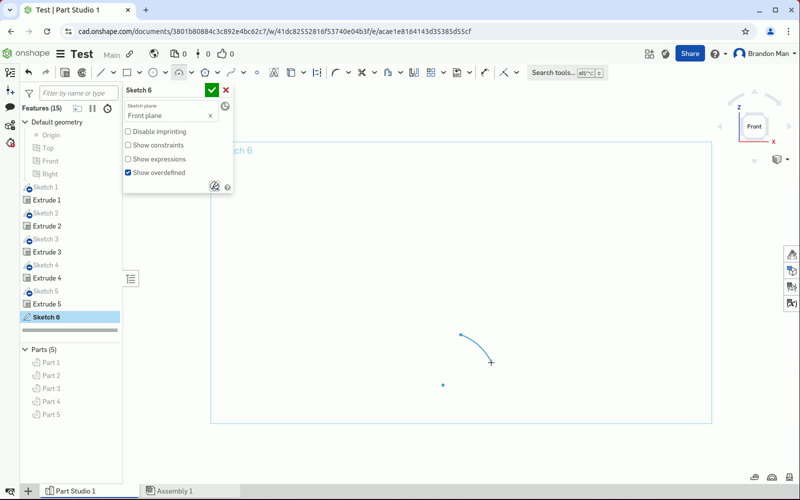
click(491, 362)
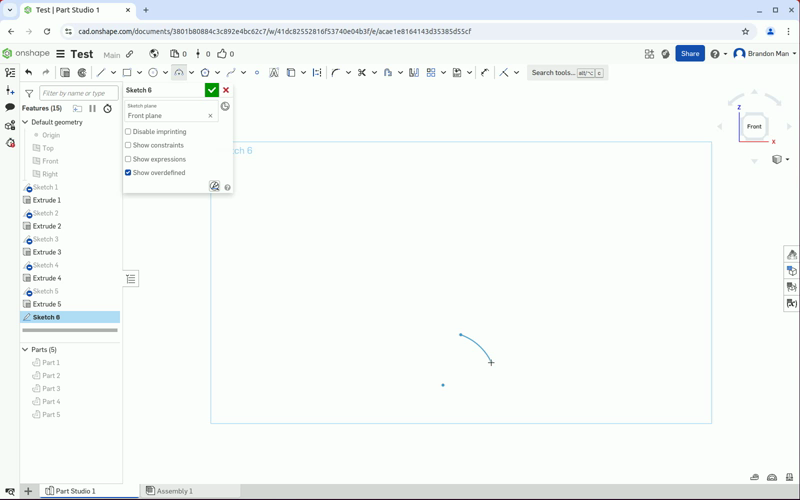
mouse_move(481, 342)
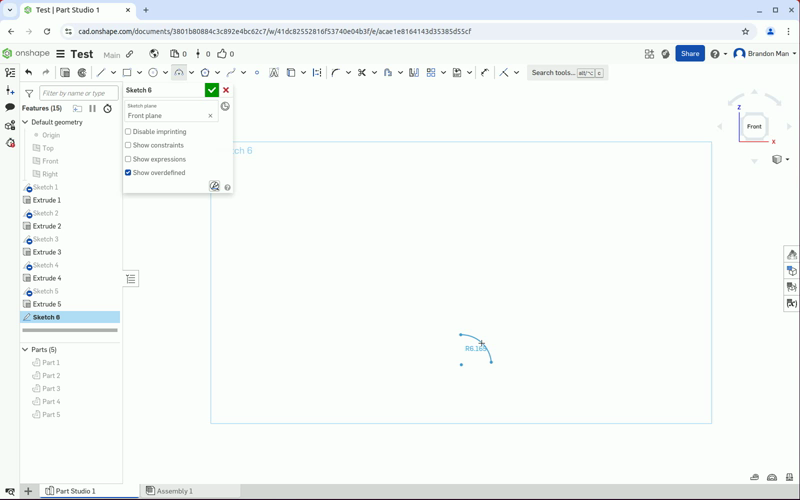
click(481, 342)
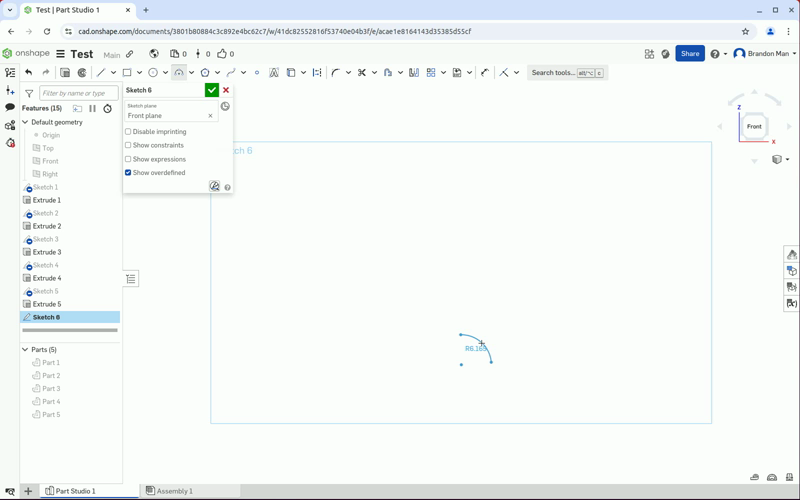
key_up(shift)
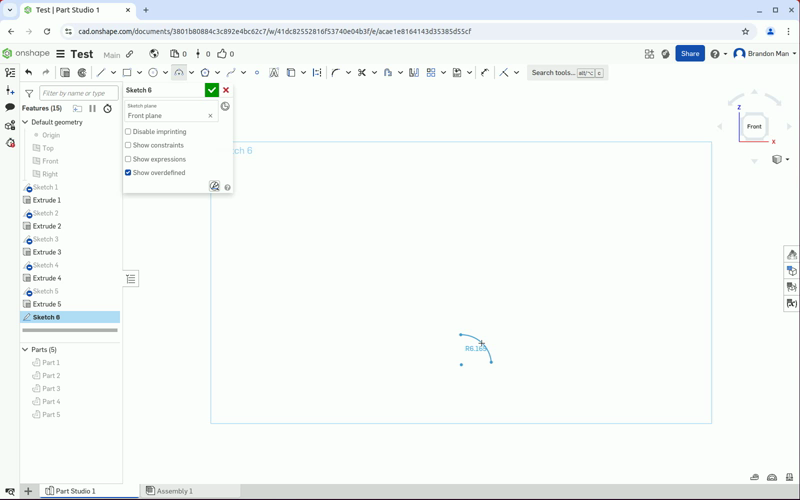
key(esc)
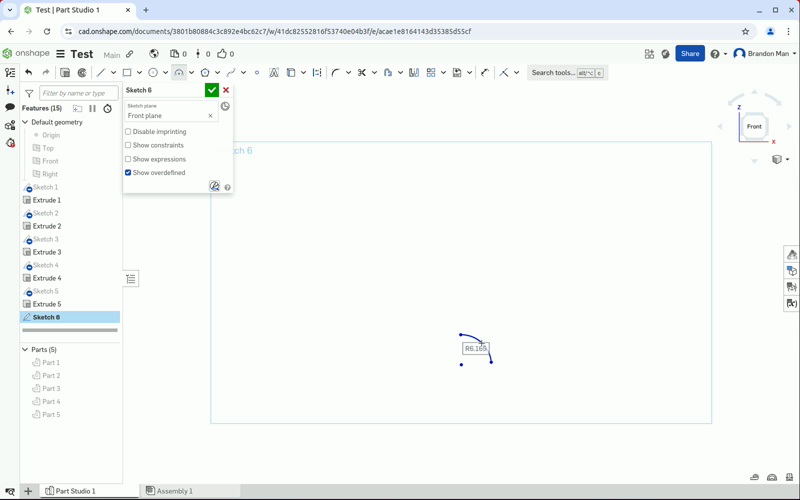
key(l)
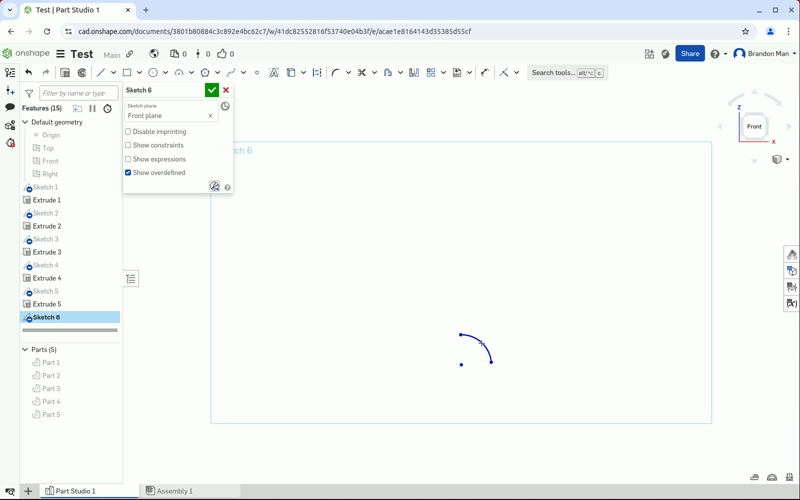
mouse_move(491, 362)
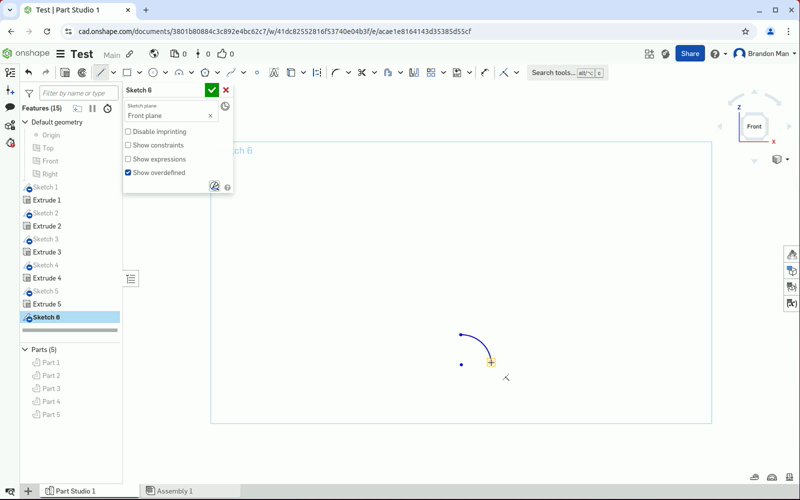
click(491, 362)
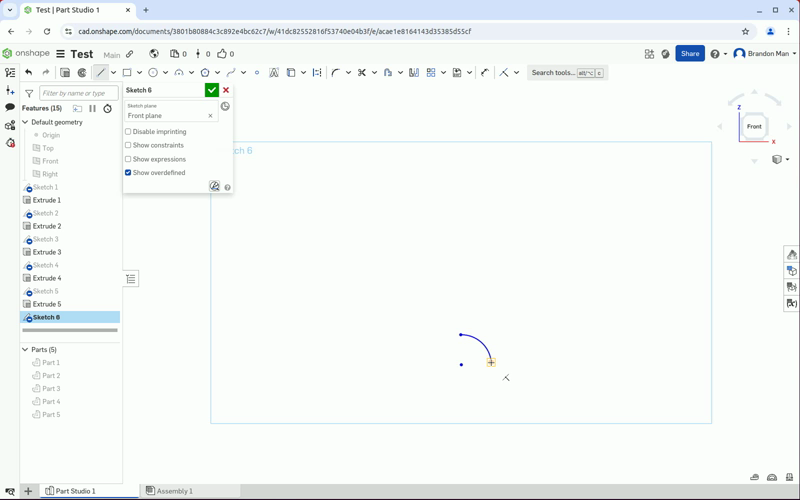
key_down(shift)
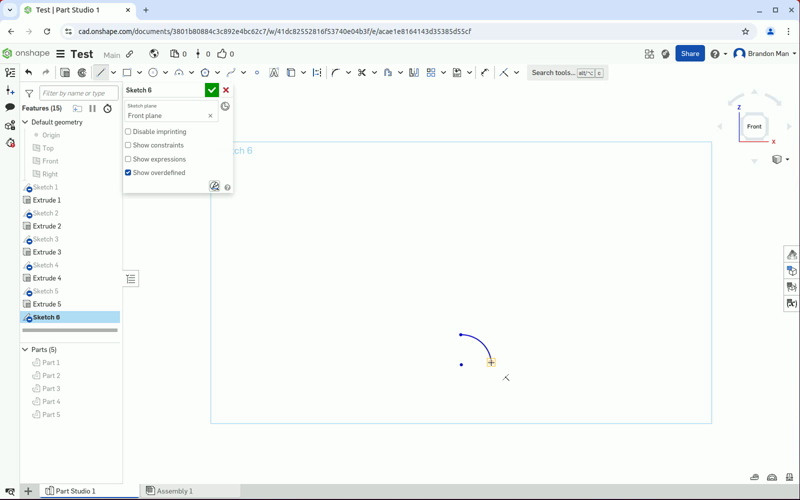
mouse_move(491, 282)
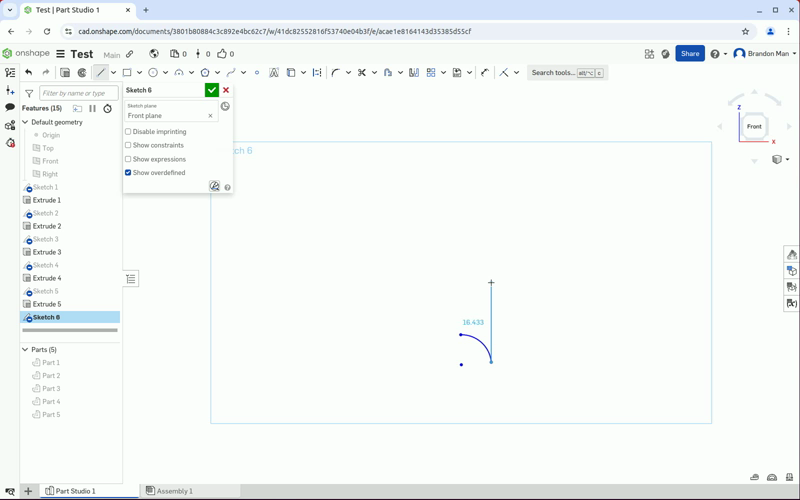
click(491, 282)
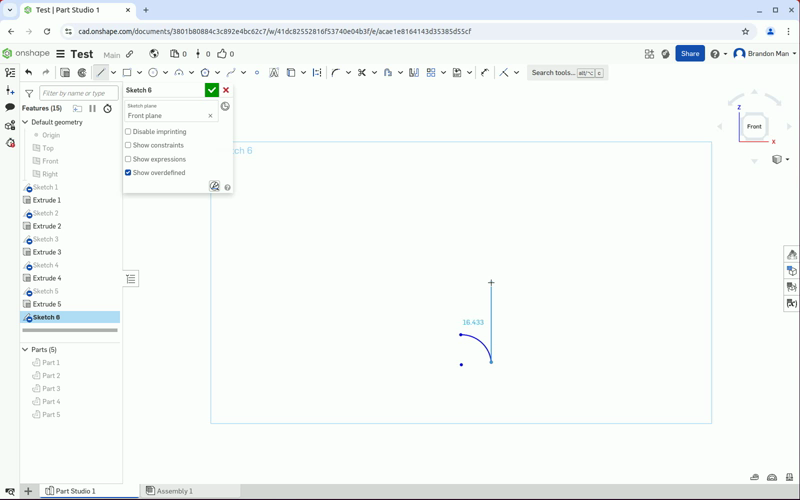
key_up(shift)
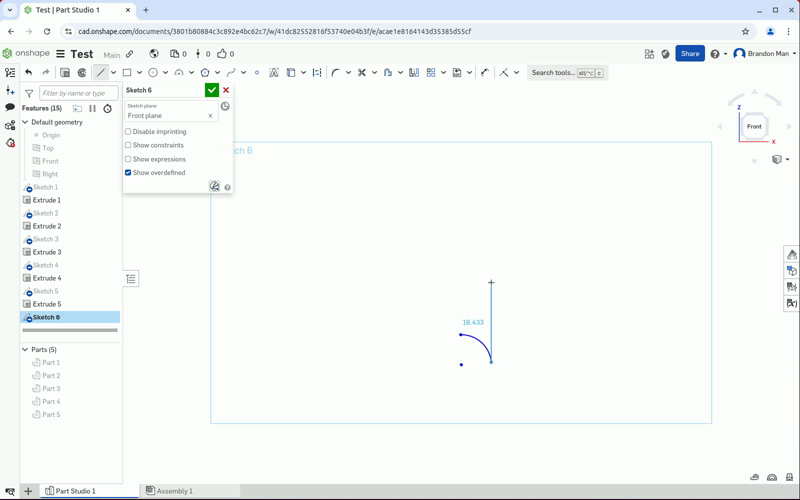
key_down(shift)
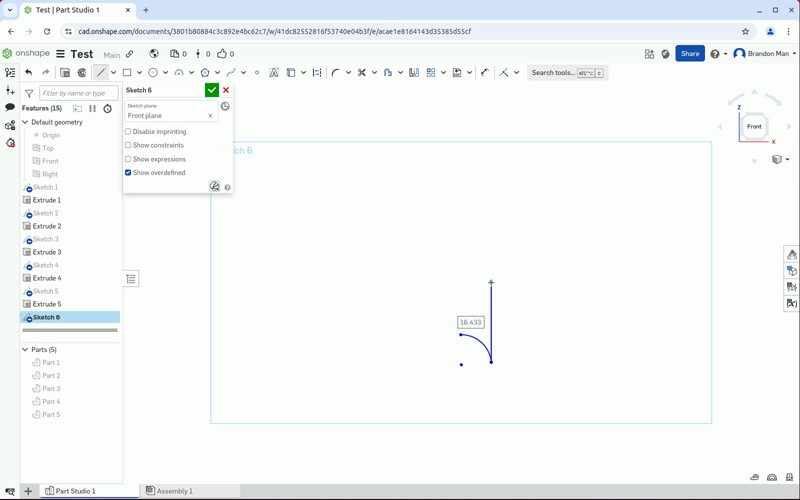
mouse_move(521, 282)
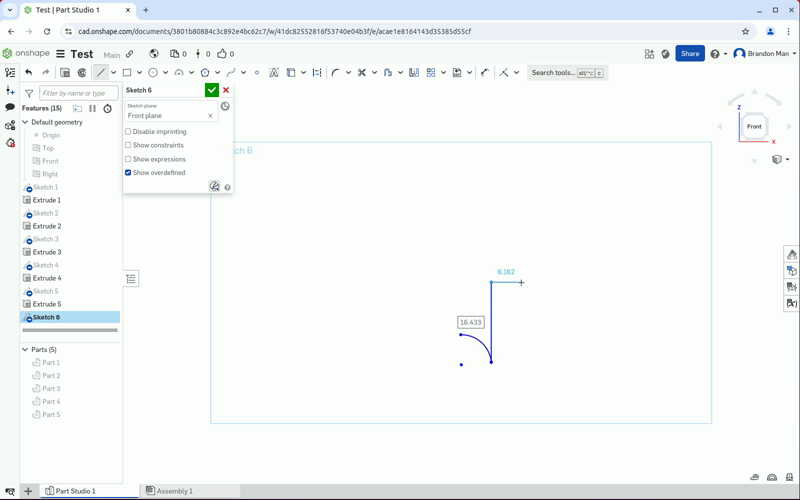
mouse_move(484, 282)
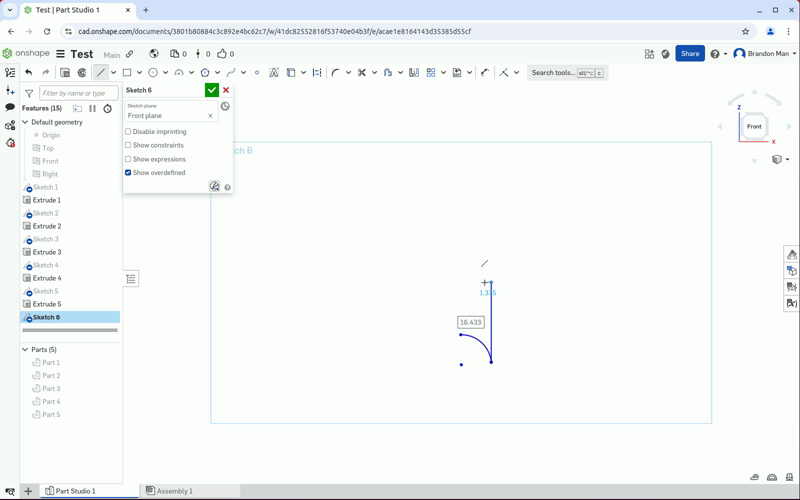
scroll(6)
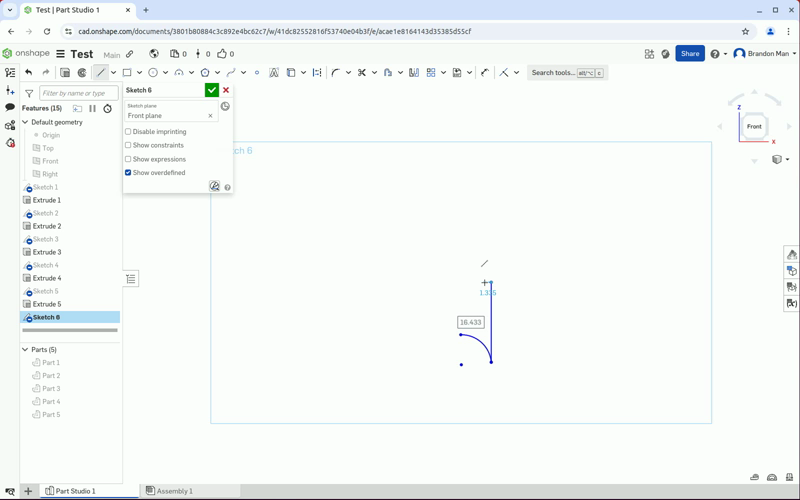
scroll(6)
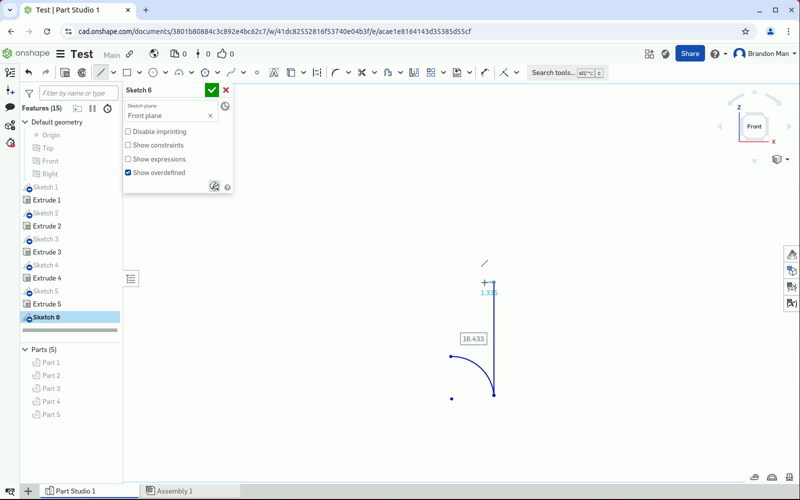
scroll(6)
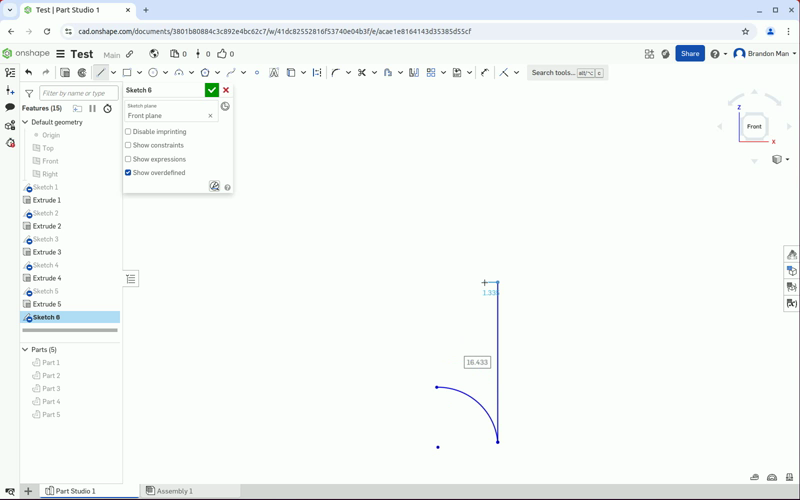
scroll(6)
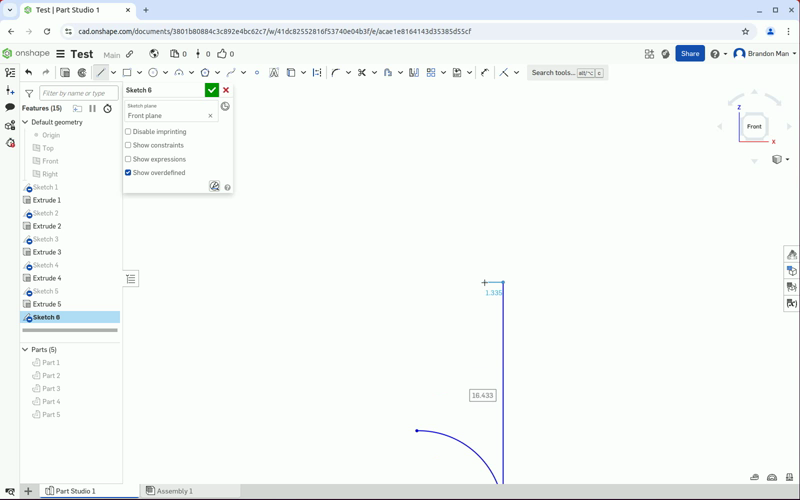
scroll(6)
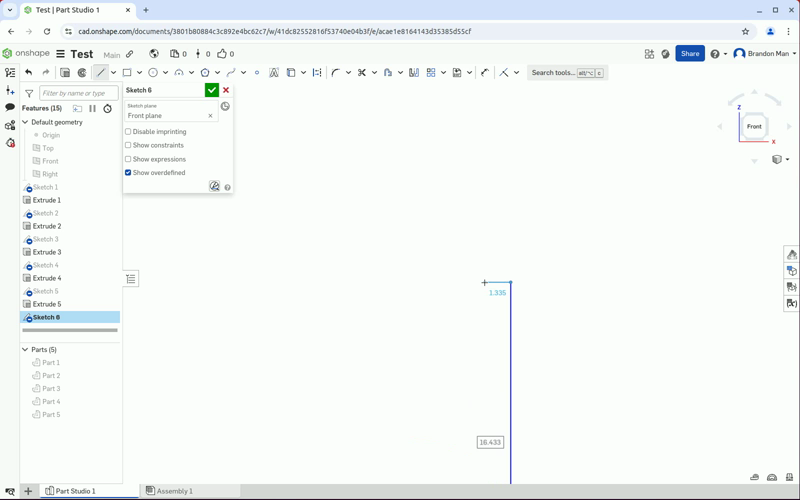
scroll(6)
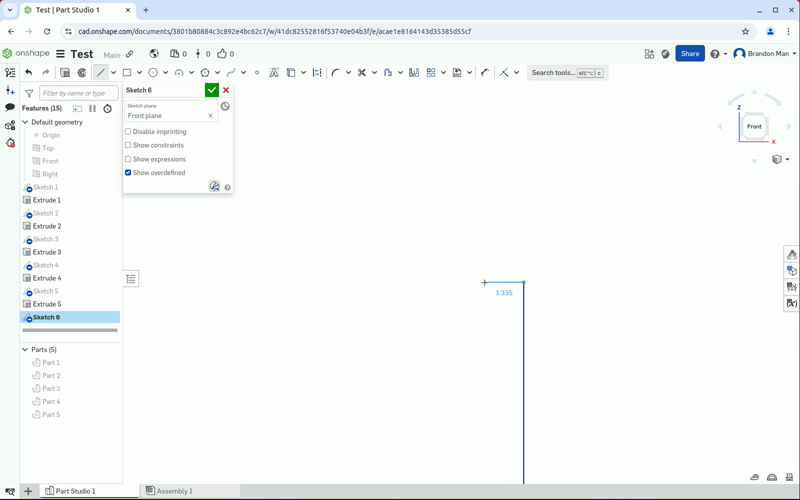
scroll(6)
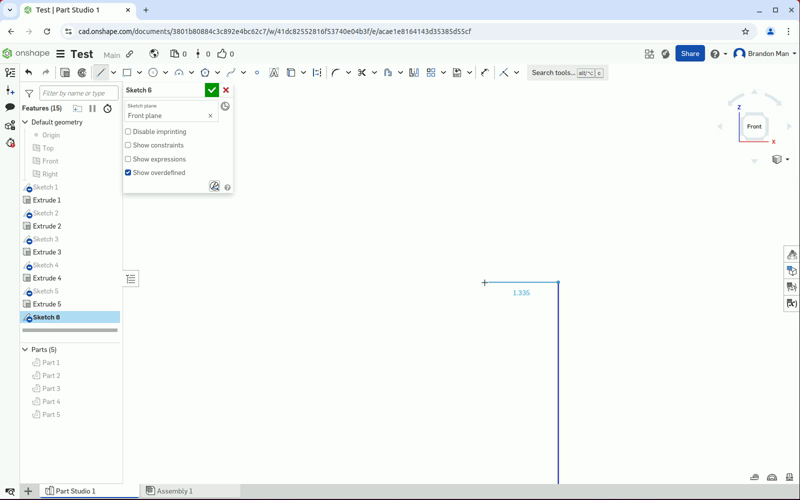
click(484, 282)
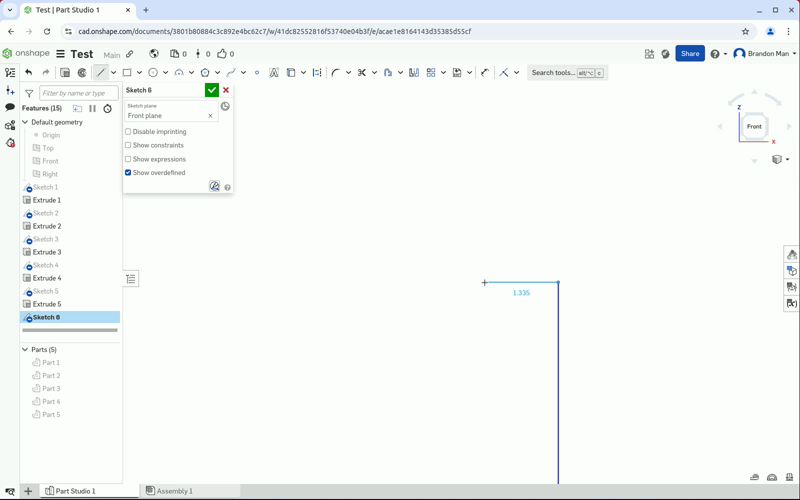
scroll(-6)
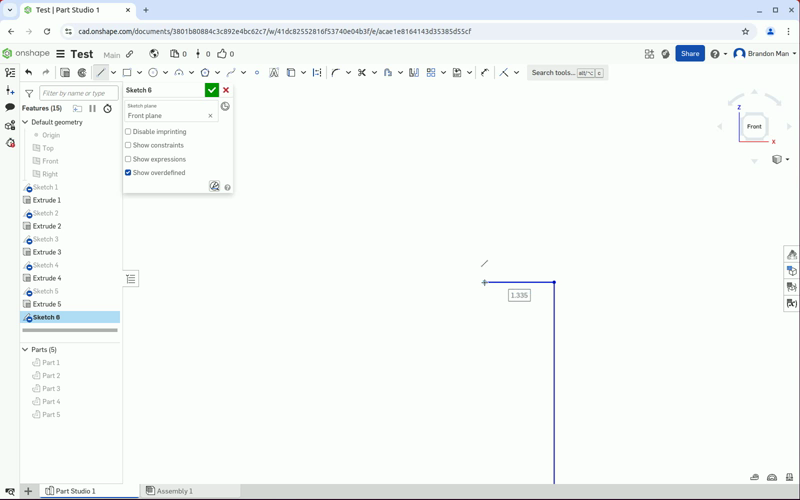
scroll(-6)
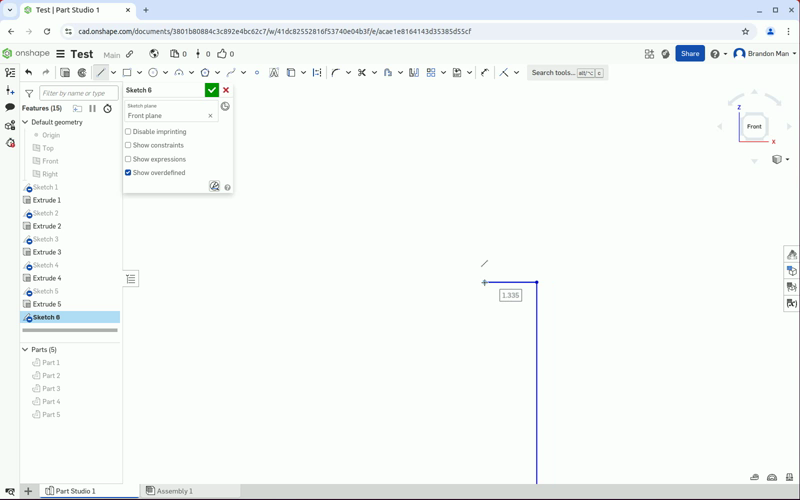
scroll(-6)
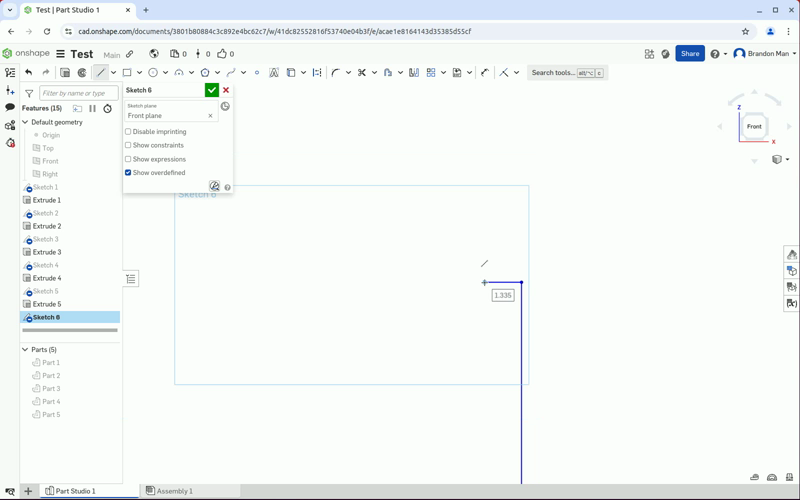
scroll(-6)
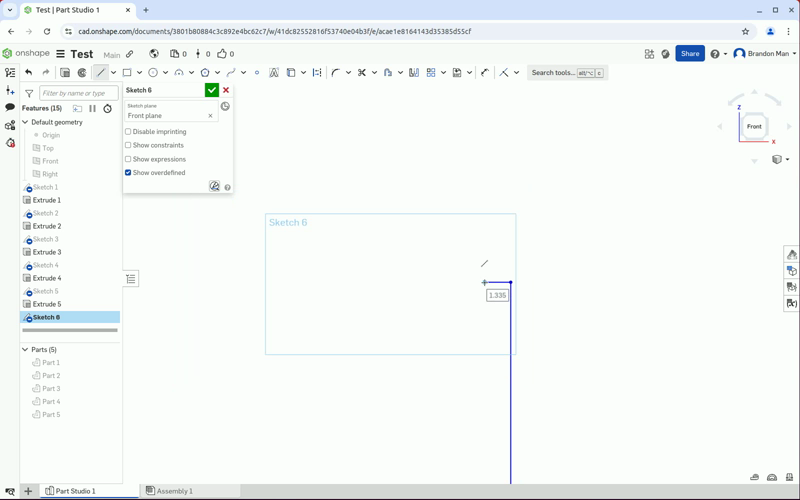
scroll(-6)
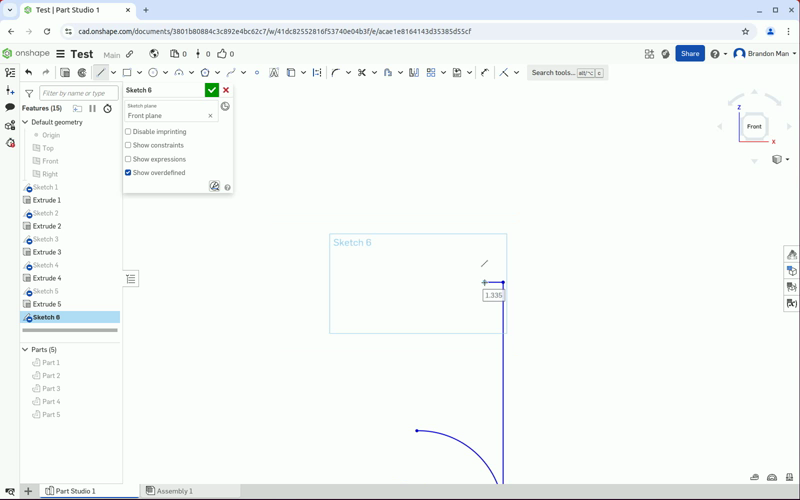
scroll(-6)
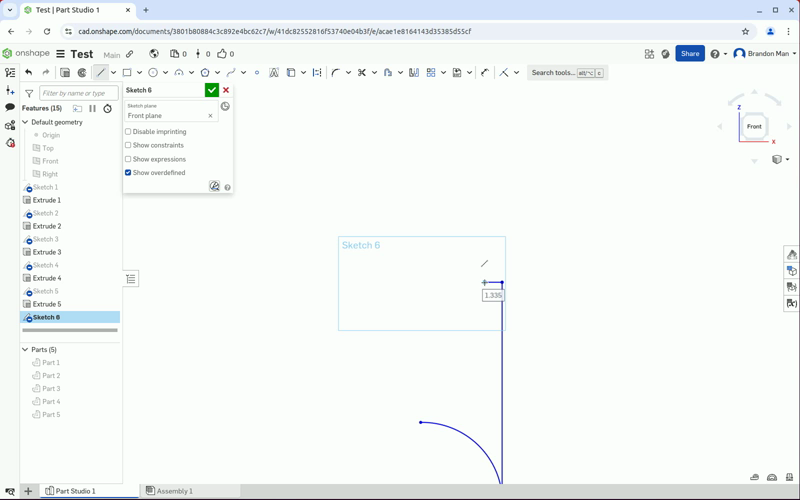
scroll(-6)
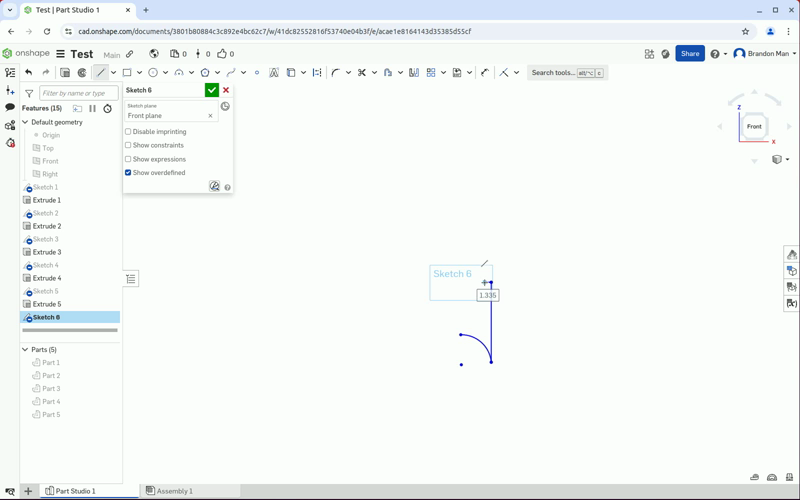
key_up(shift)
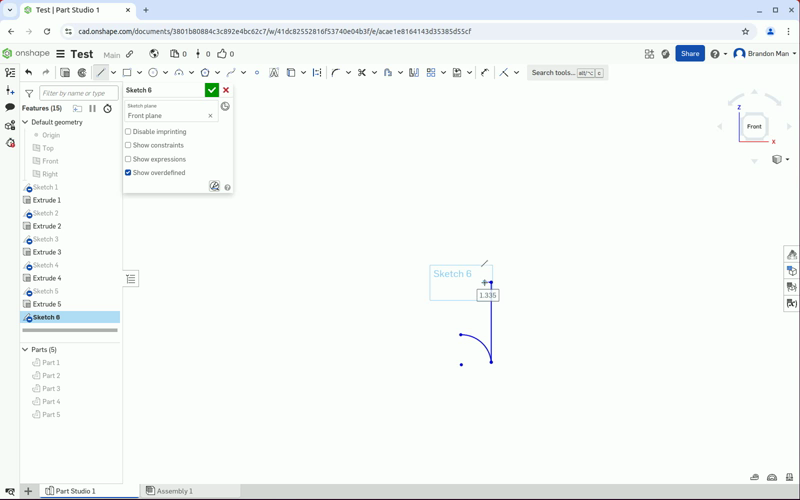
key(esc)
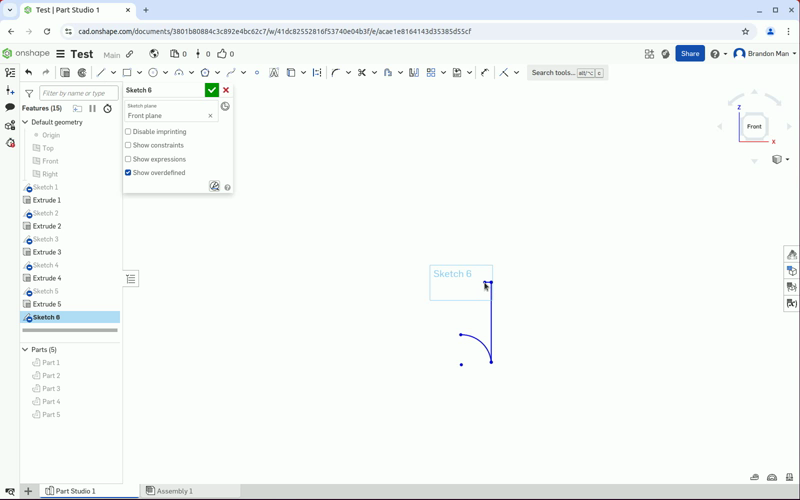
key(a)
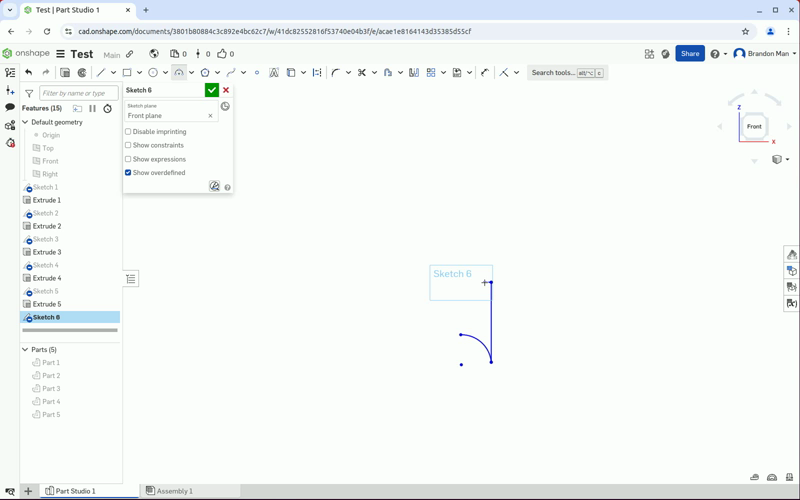
mouse_move(484, 282)
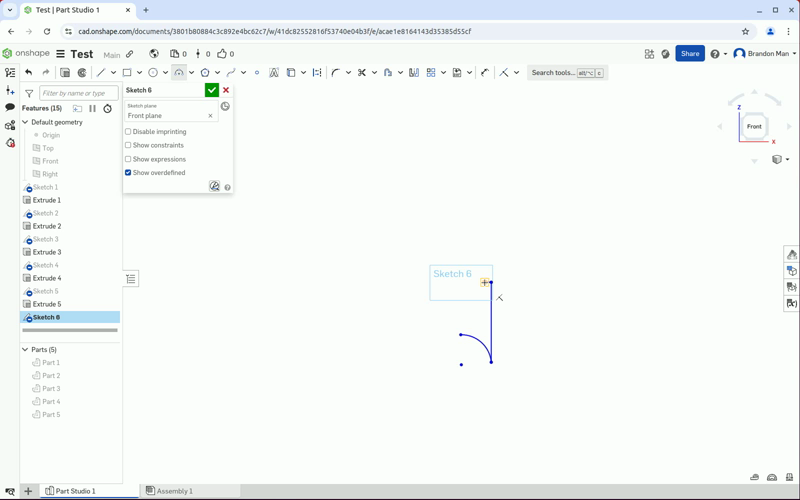
click(484, 282)
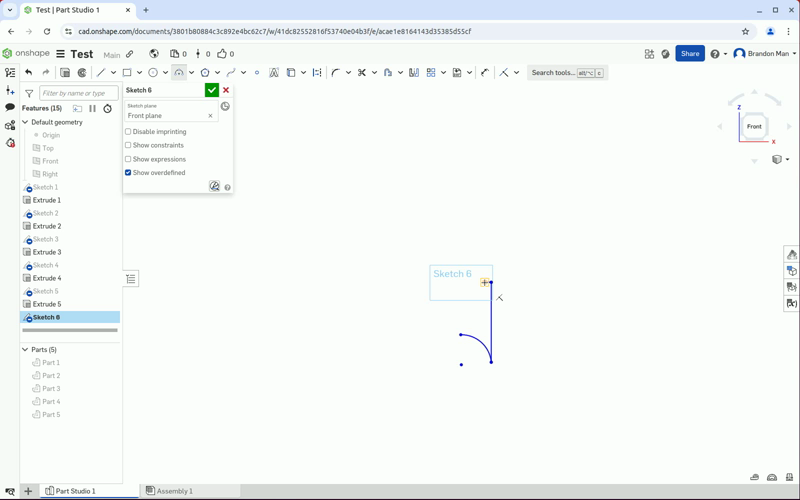
key_down(shift)
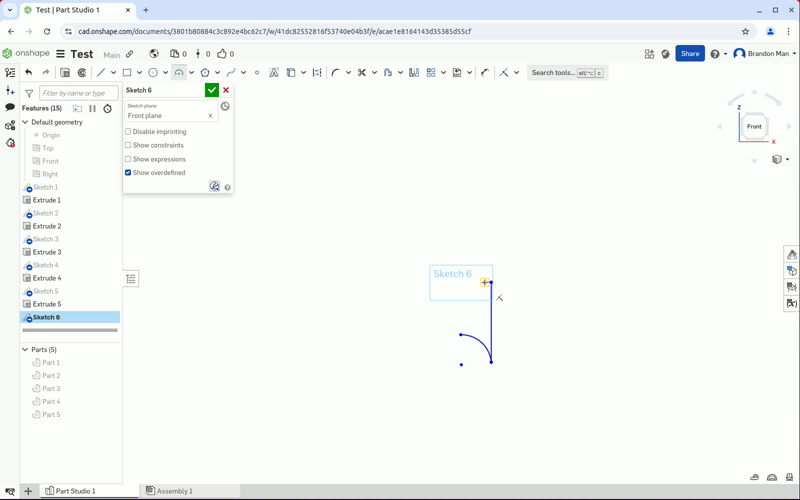
mouse_move(460, 306)
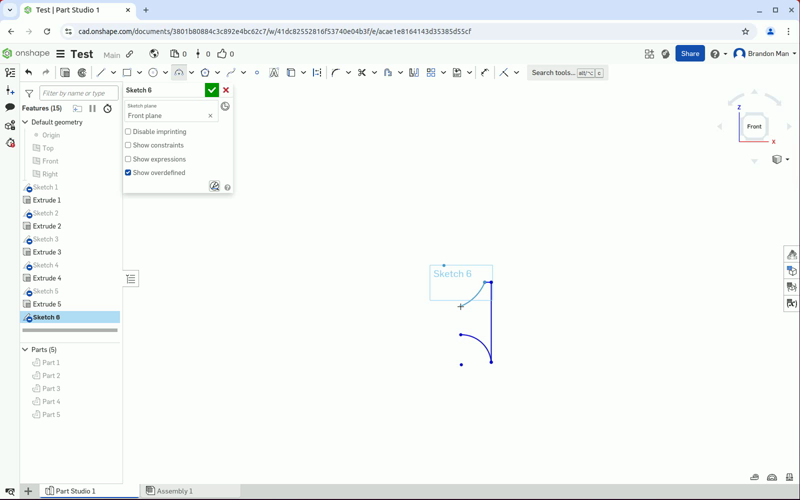
click(460, 306)
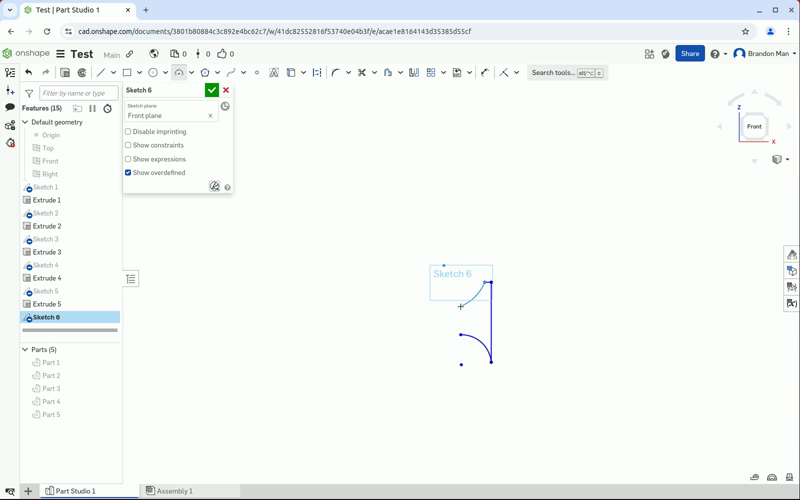
mouse_move(477, 299)
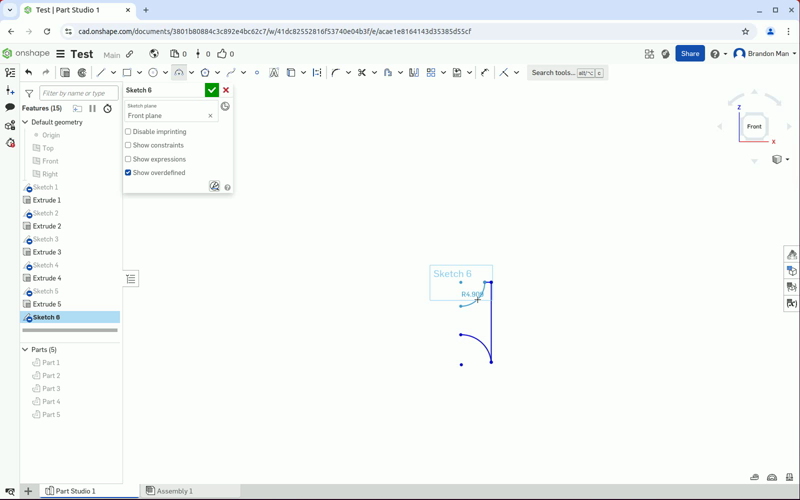
click(477, 299)
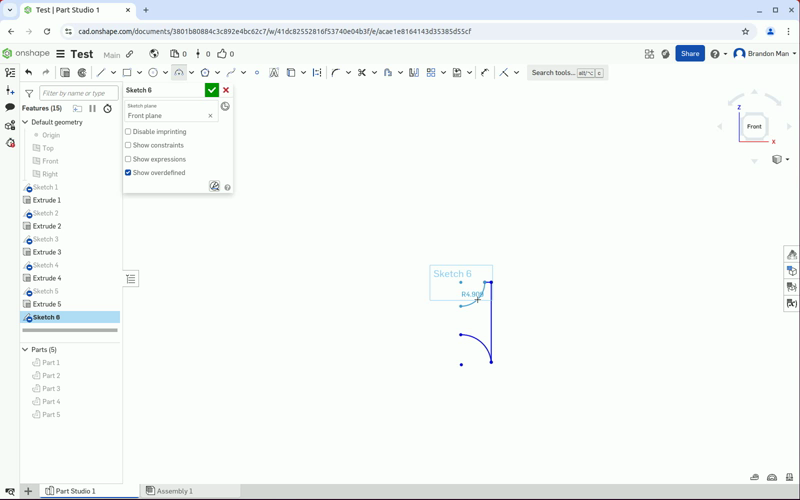
key_up(shift)
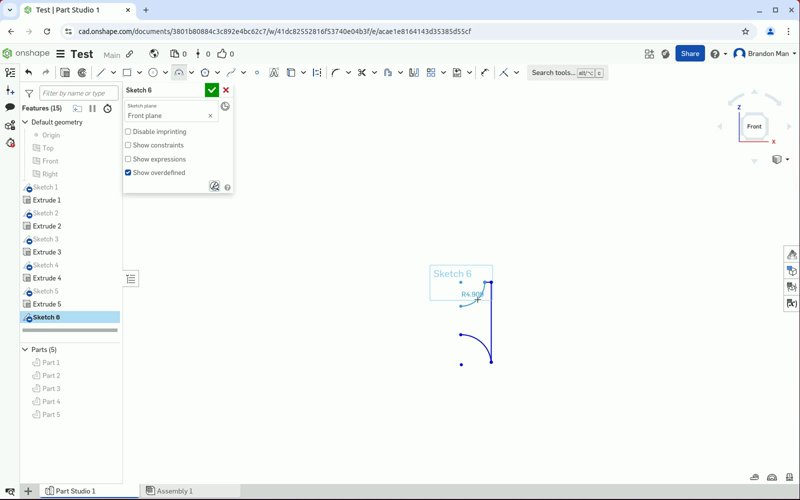
key(esc)
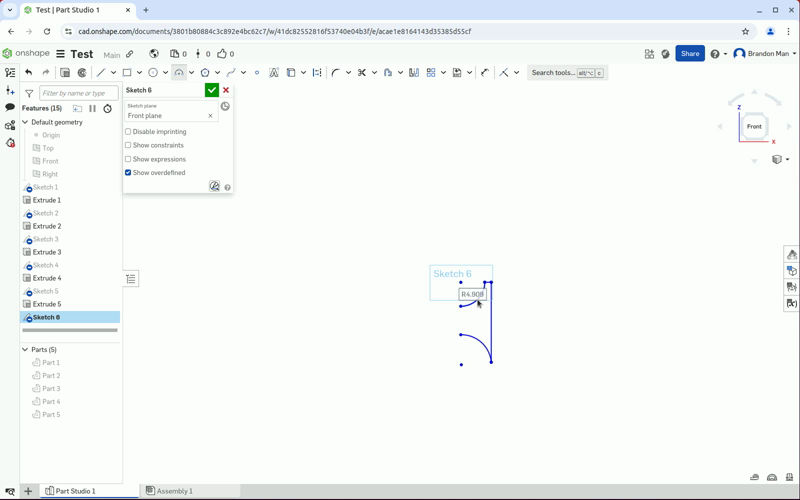
key(l)
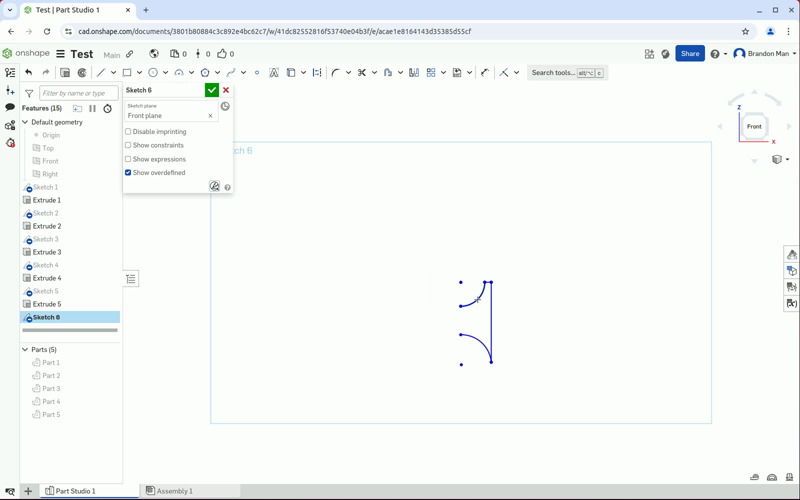
mouse_move(460, 306)
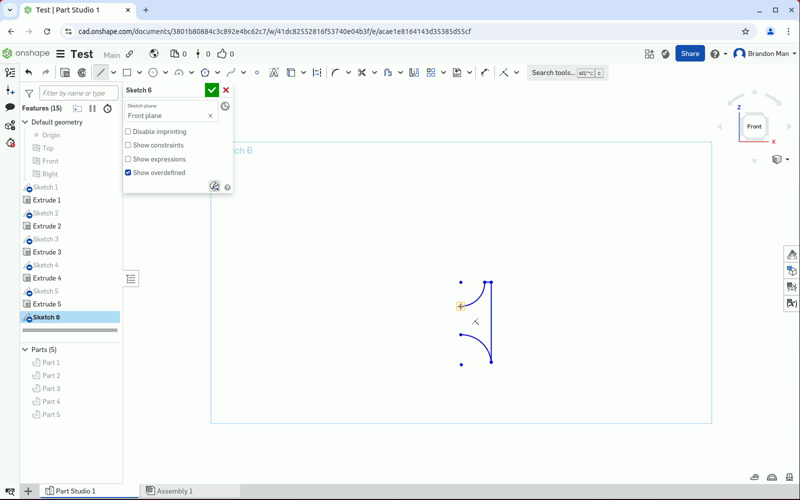
click(460, 306)
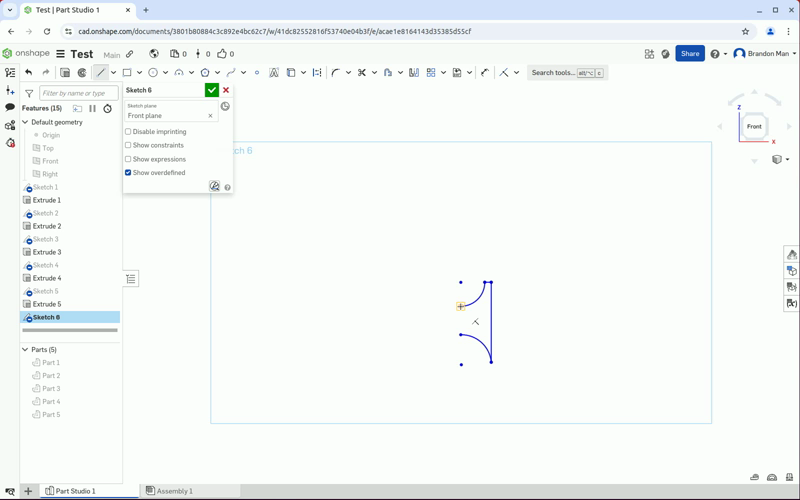
mouse_move(490, 306)
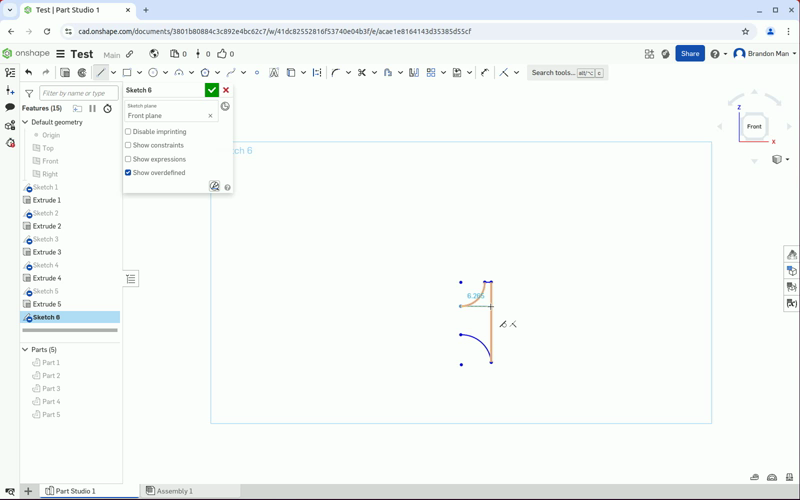
key_down(shift)
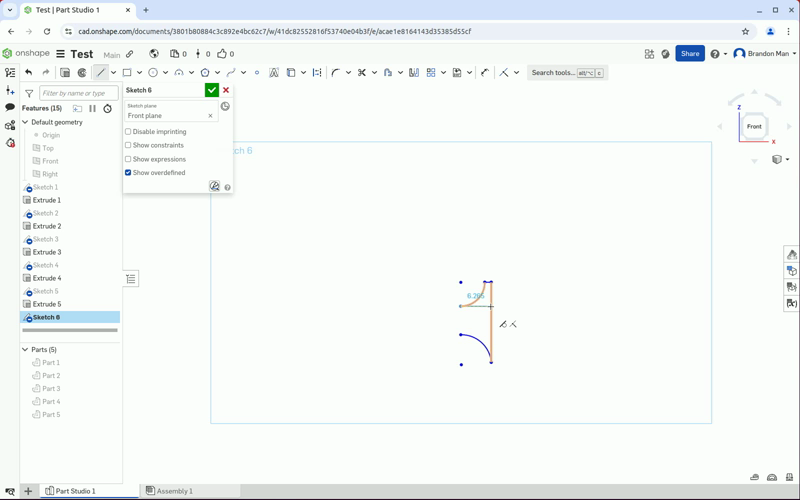
mouse_move(460, 334)
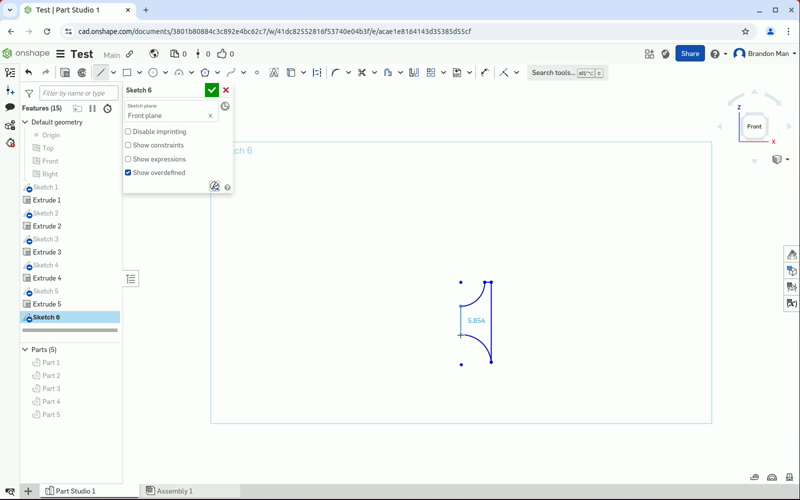
key_up(shift)
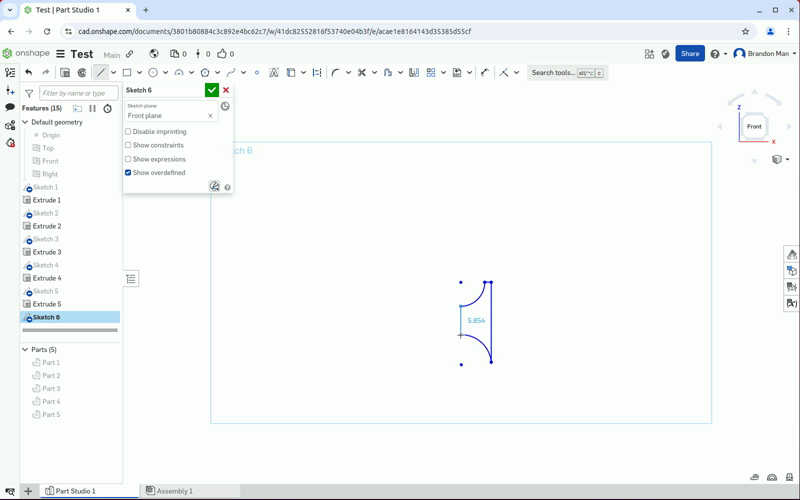
click(460, 334)
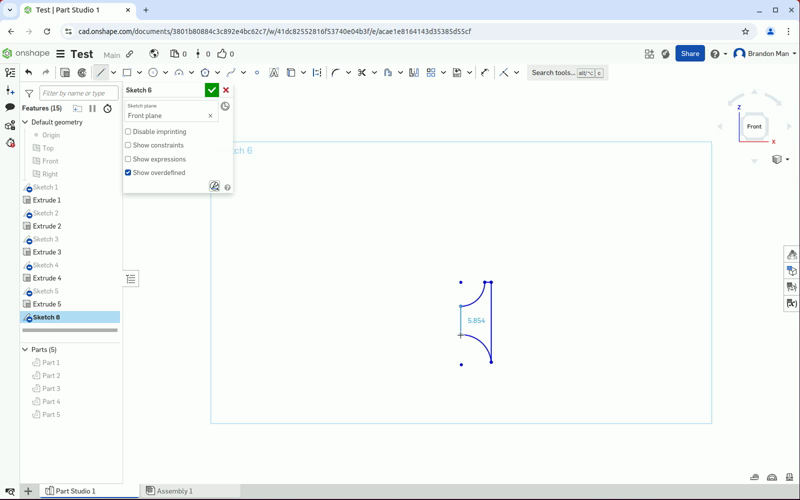
key(esc)
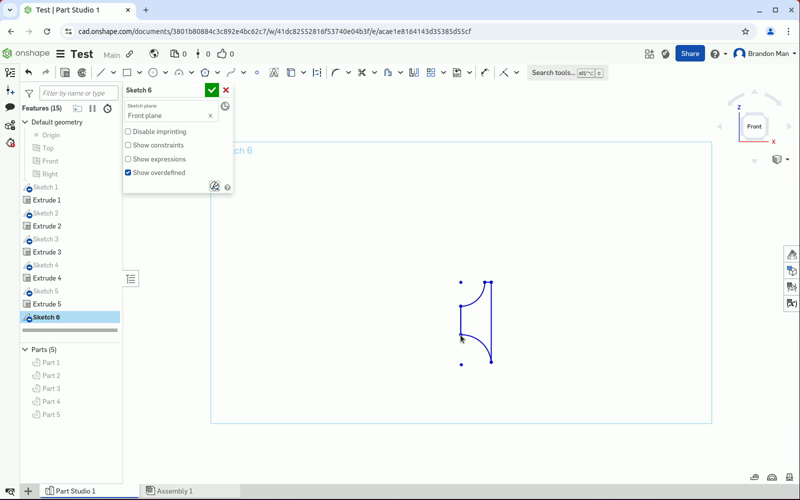
mouse_move(467, 308)
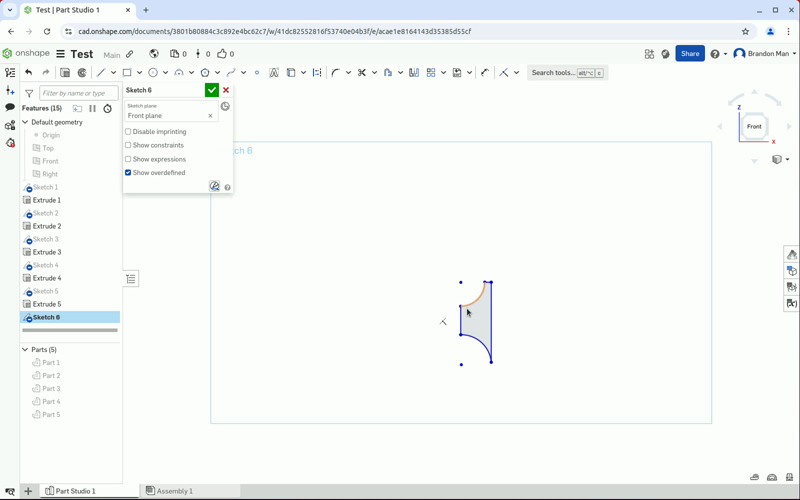
scroll(6)
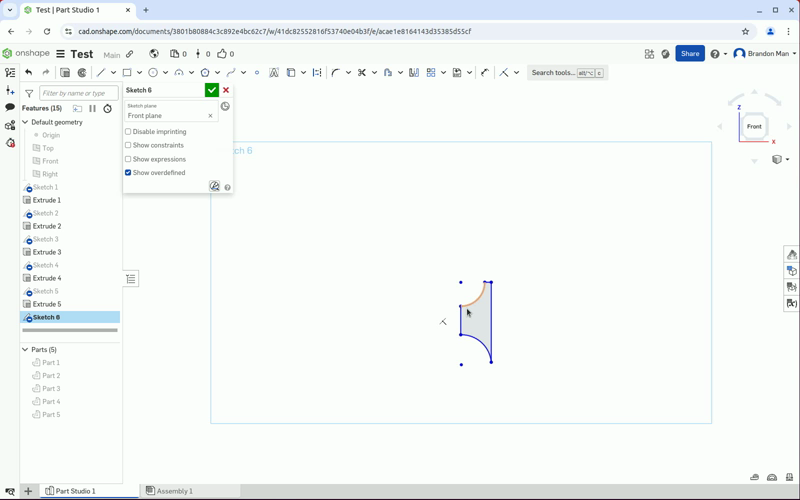
scroll(6)
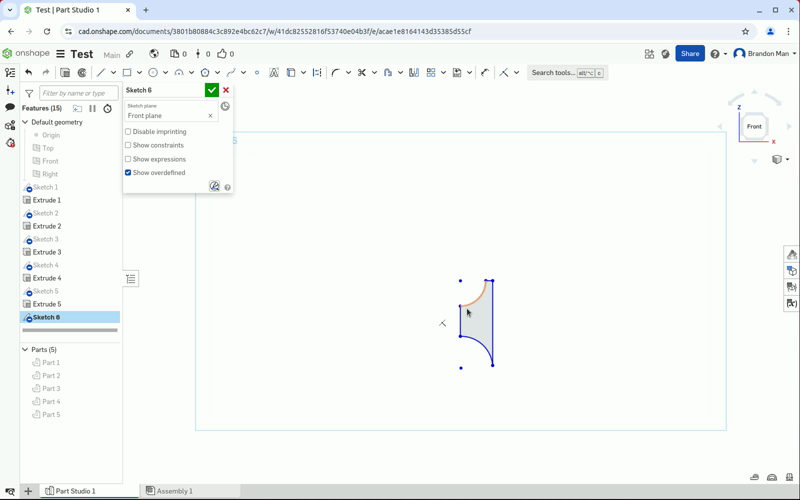
scroll(6)
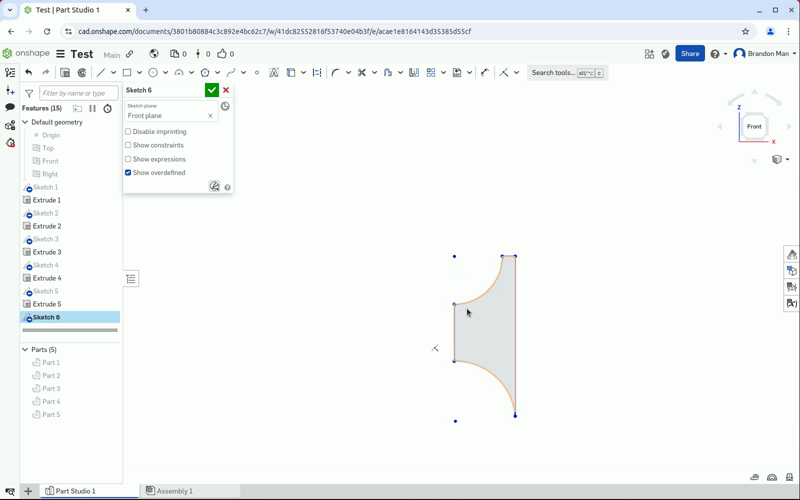
scroll(6)
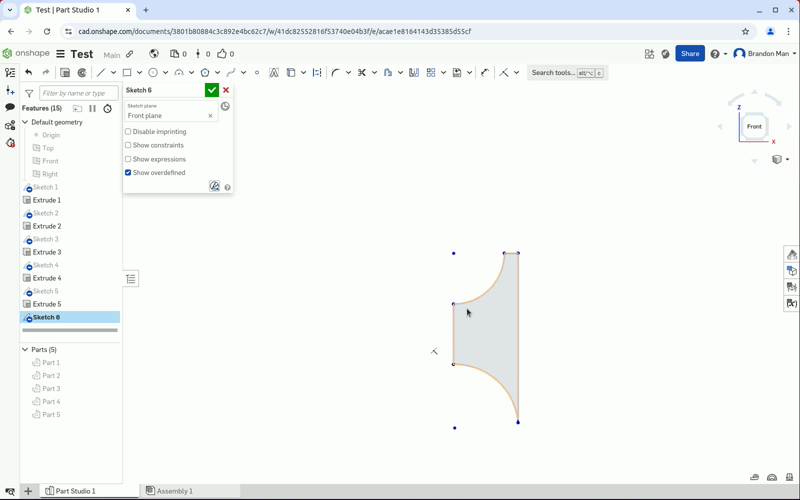
scroll(6)
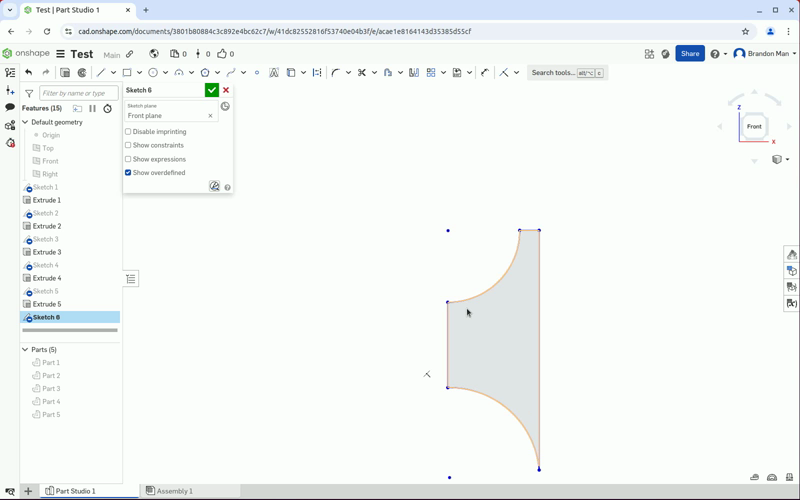
scroll(6)
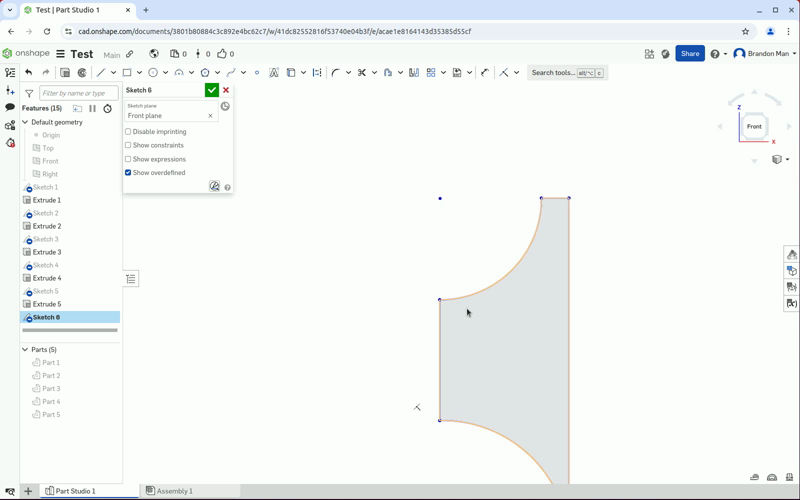
scroll(6)
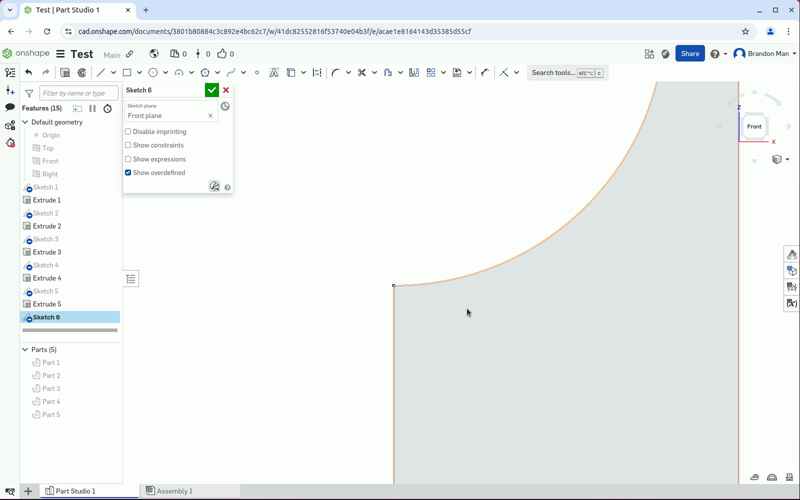
click(467, 308)
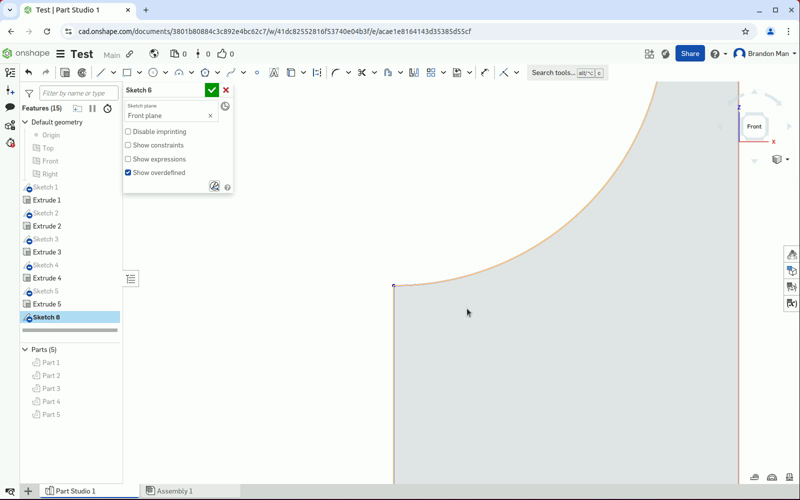
scroll(-6)
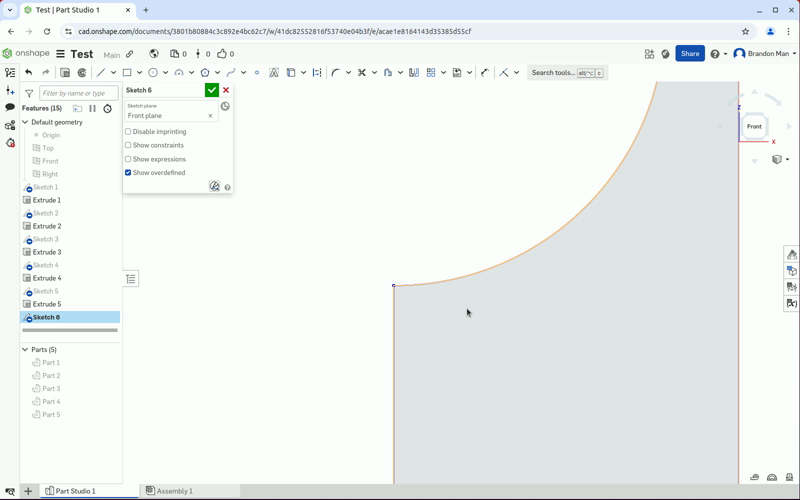
scroll(-6)
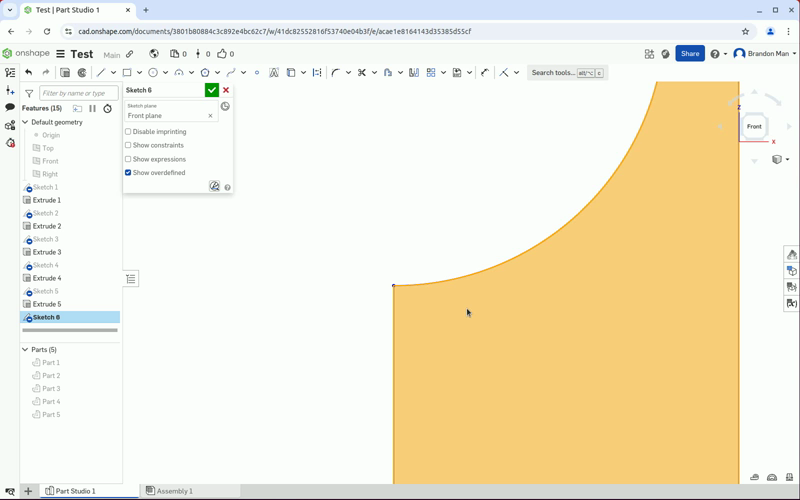
scroll(-6)
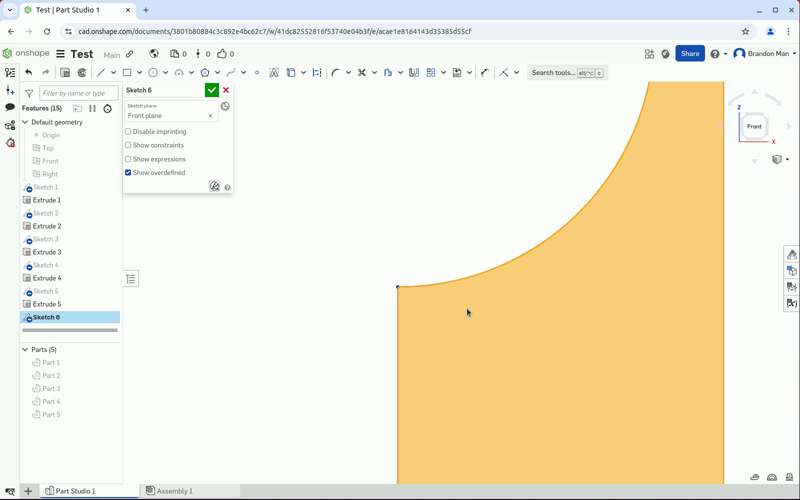
scroll(-6)
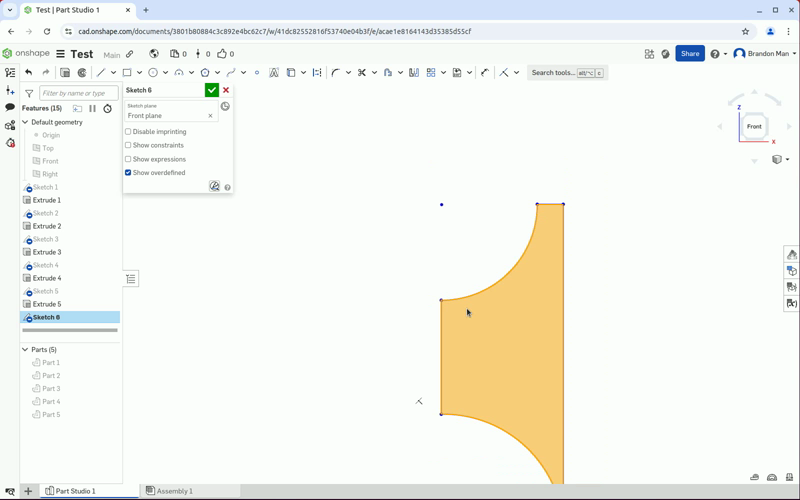
scroll(-6)
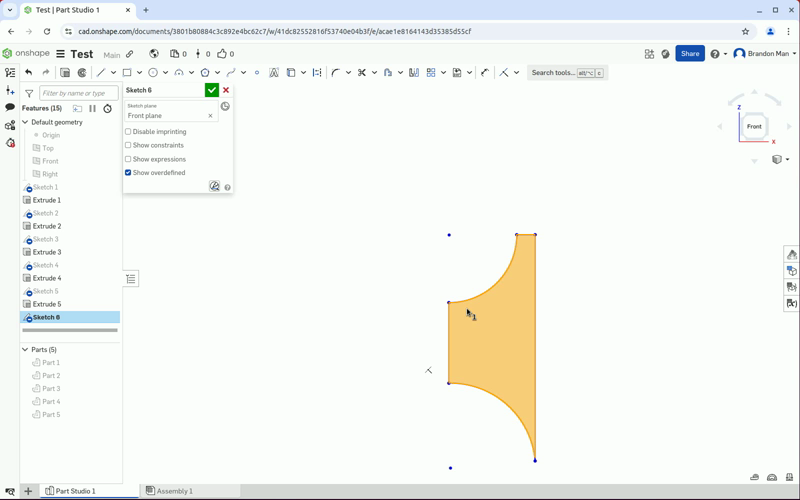
scroll(-6)
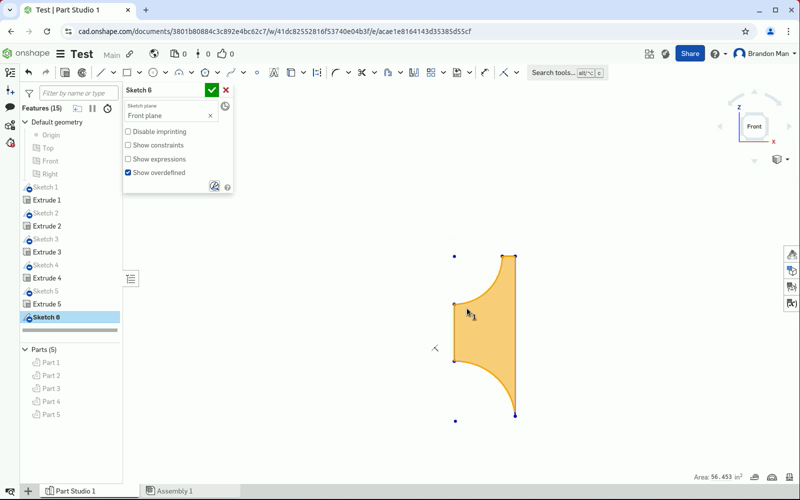
scroll(-6)
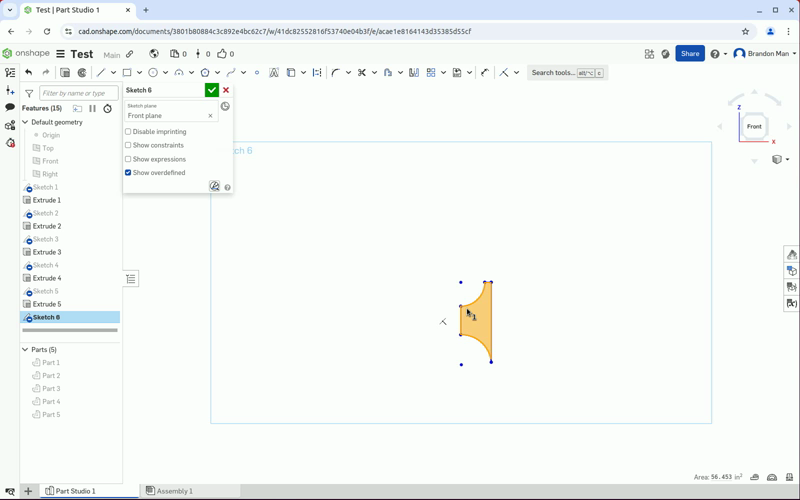
mouse_move(73, 352)
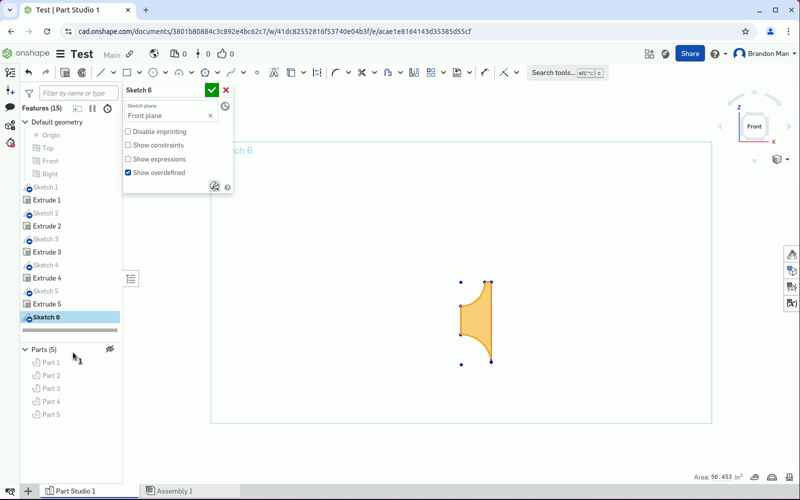
key(shift+y)
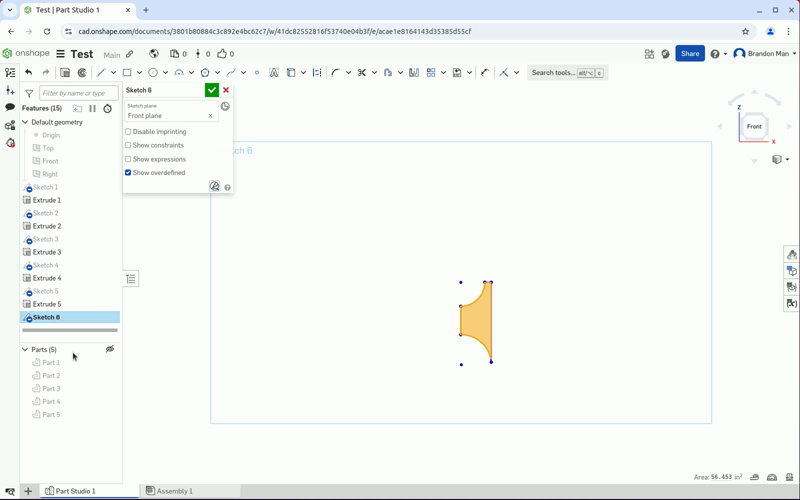
key(shift+e)
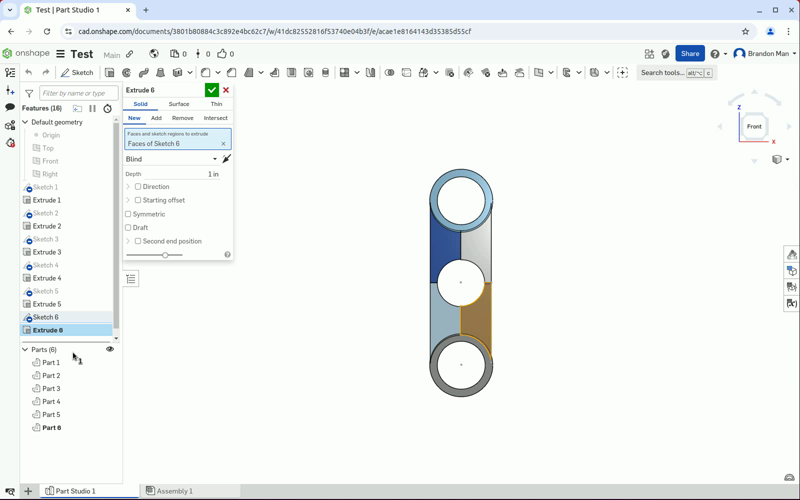
mouse_move(143, 106)
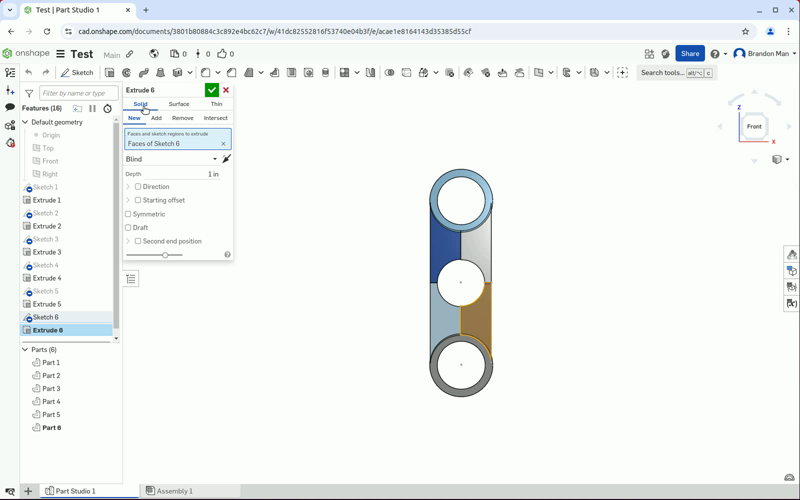
click(143, 106)
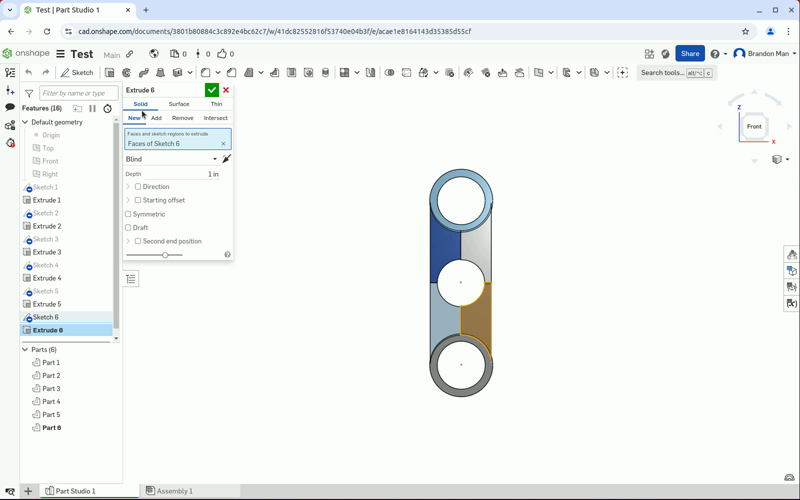
mouse_move(137, 120)
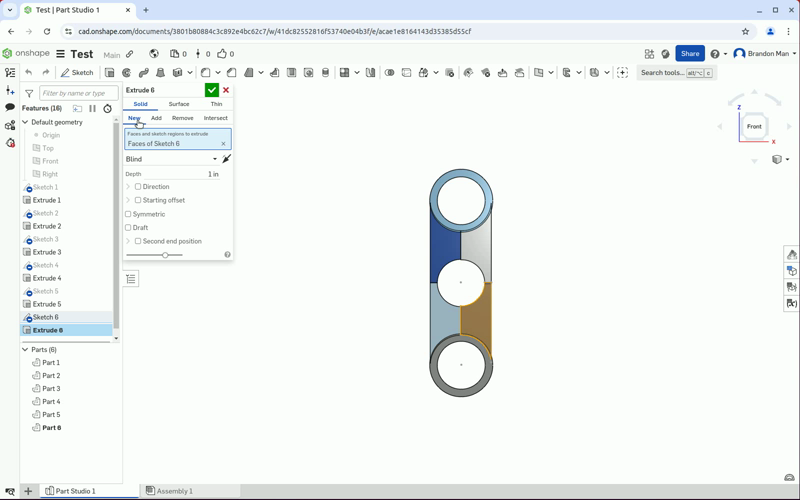
click(137, 120)
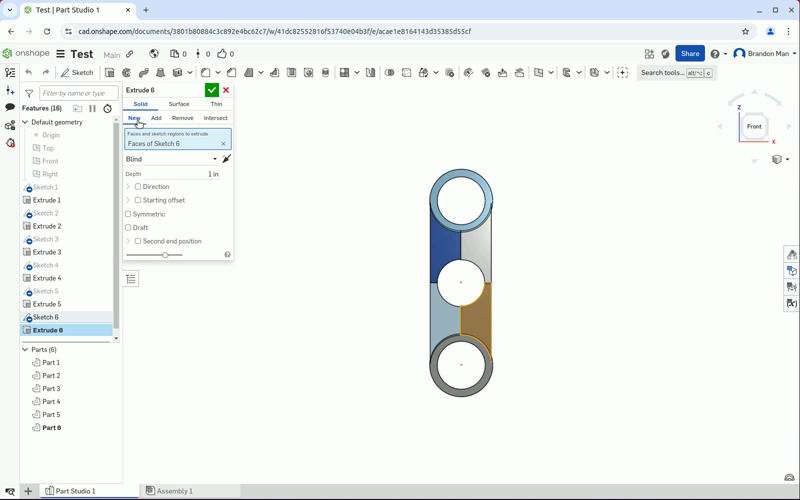
key(tab, 4)
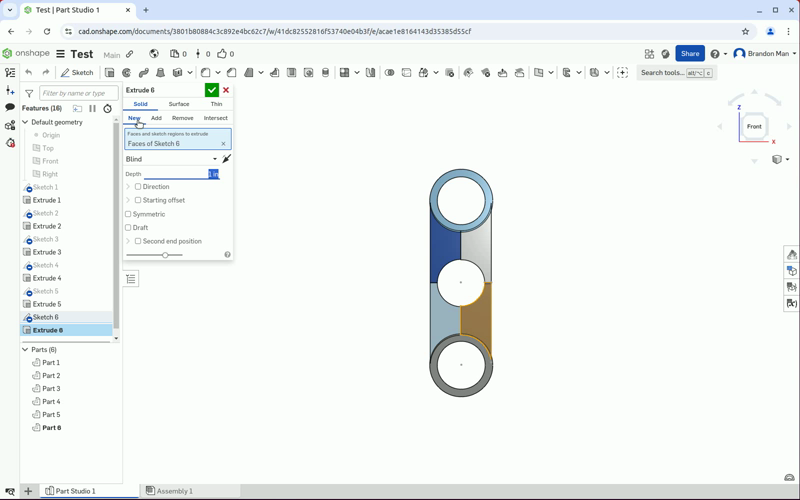
text(6.74)
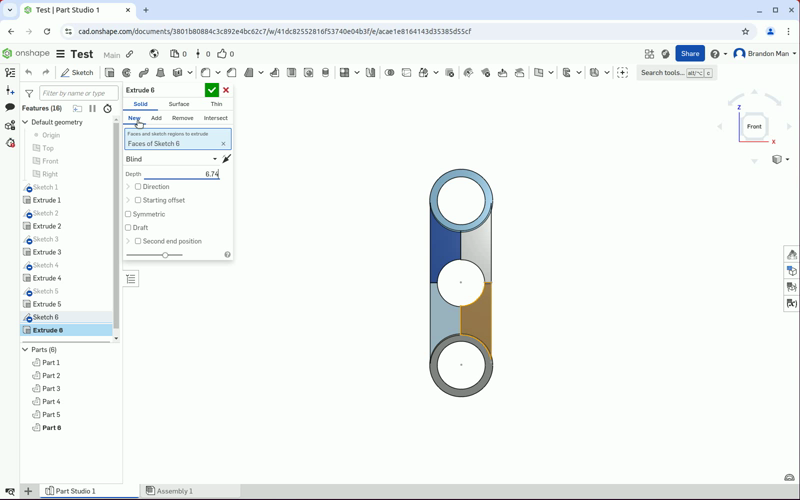
key(enter)
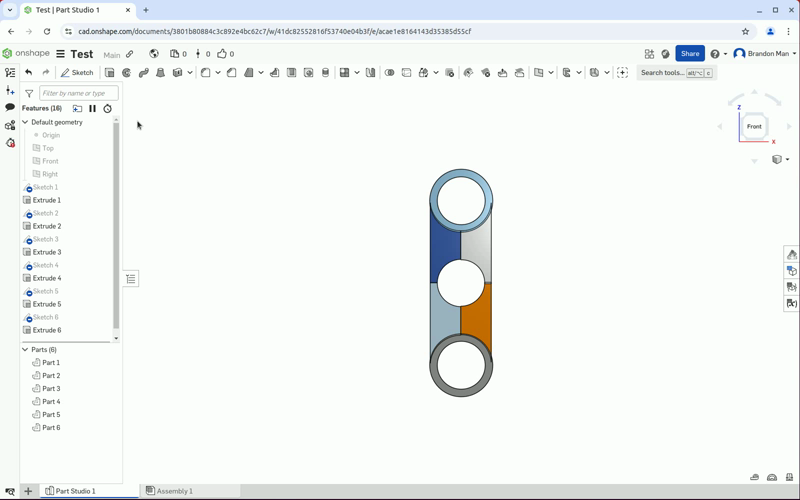
key(shift+h)
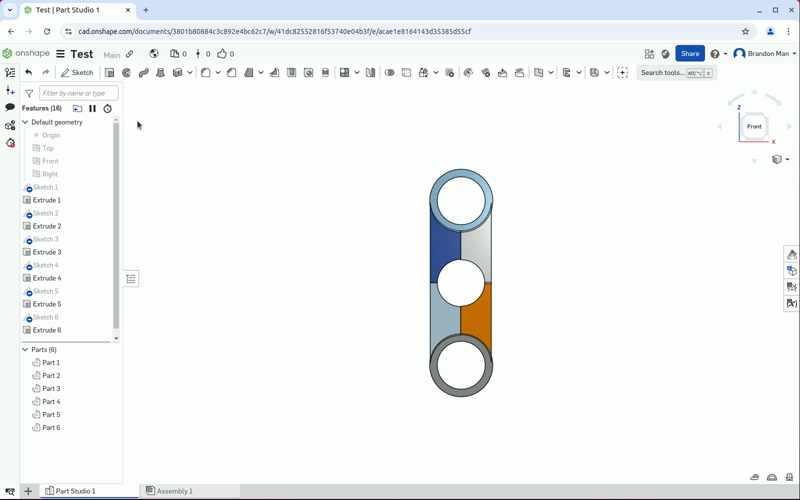
key(shift+h)
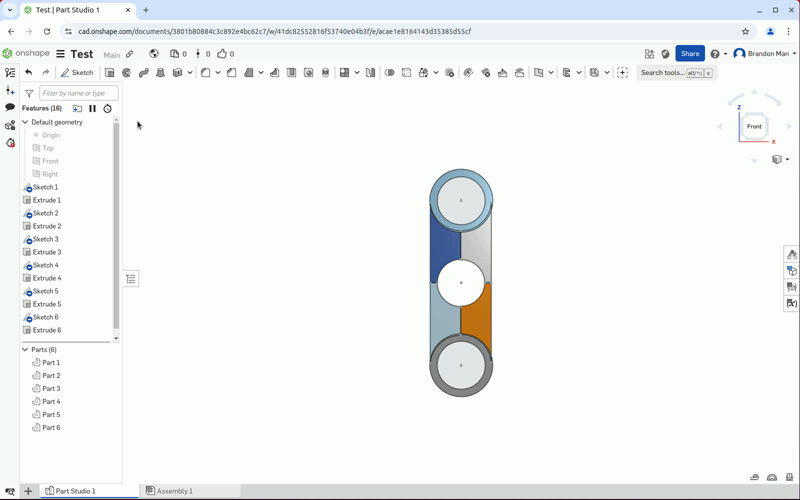
key(shift+7)
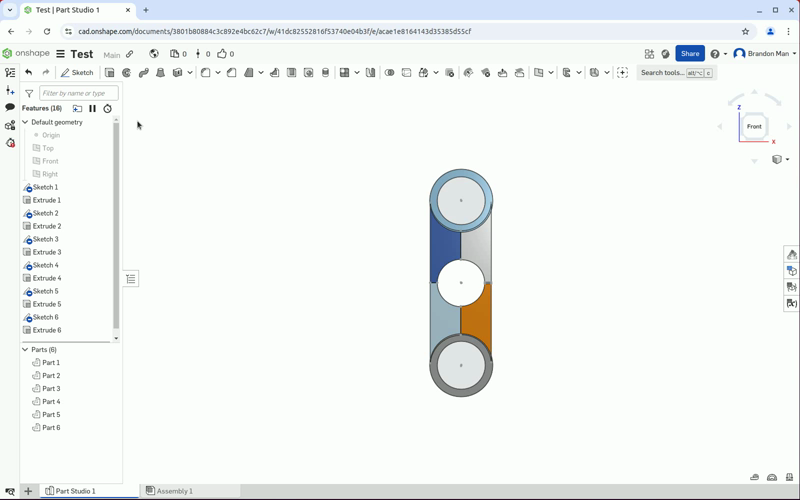
key(left, 2)
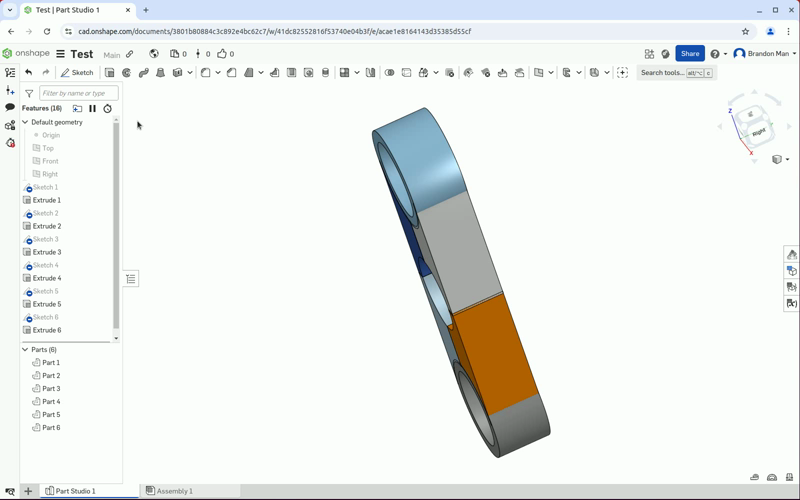
key(down, 2)
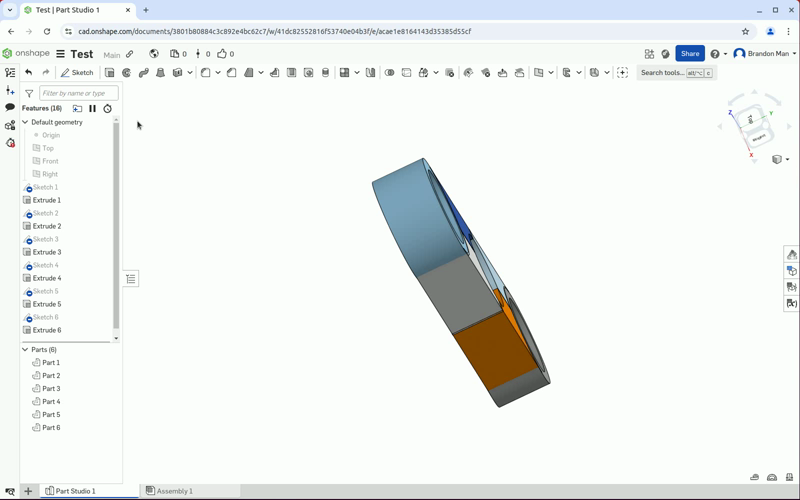
key(up, 2)
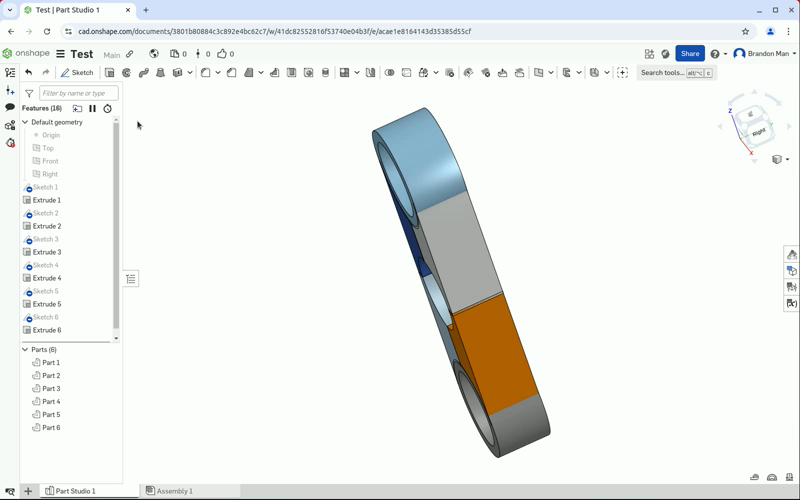
key(right, 2)
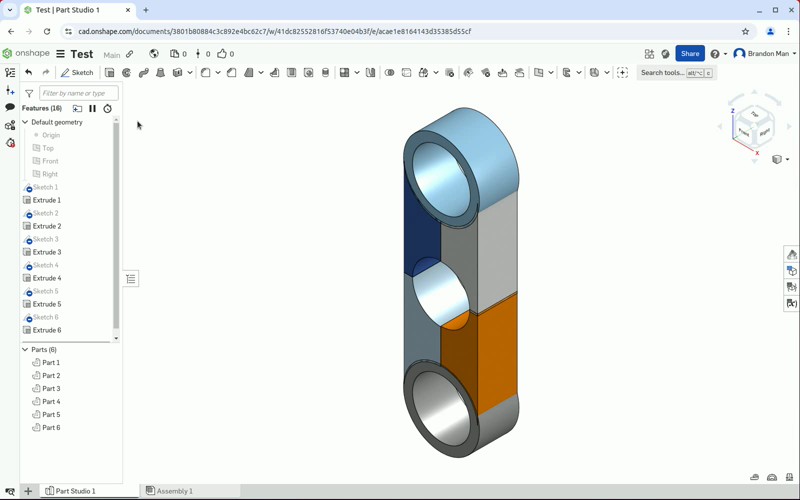
mouse_move(69, 189)
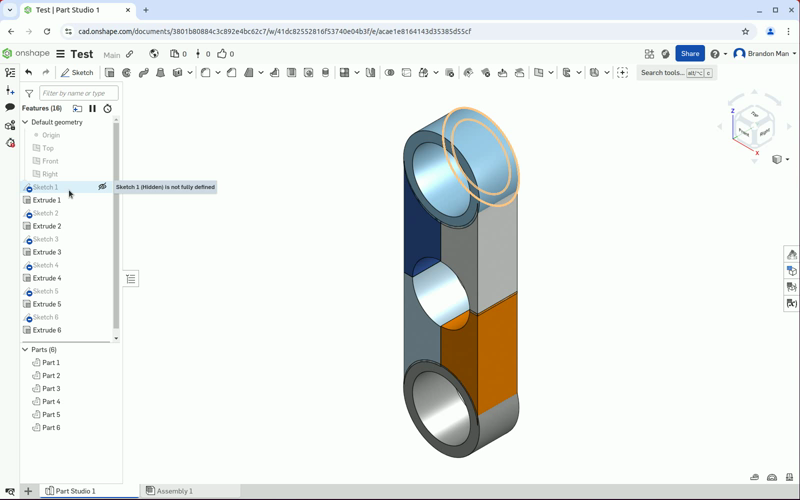
click(69, 189)